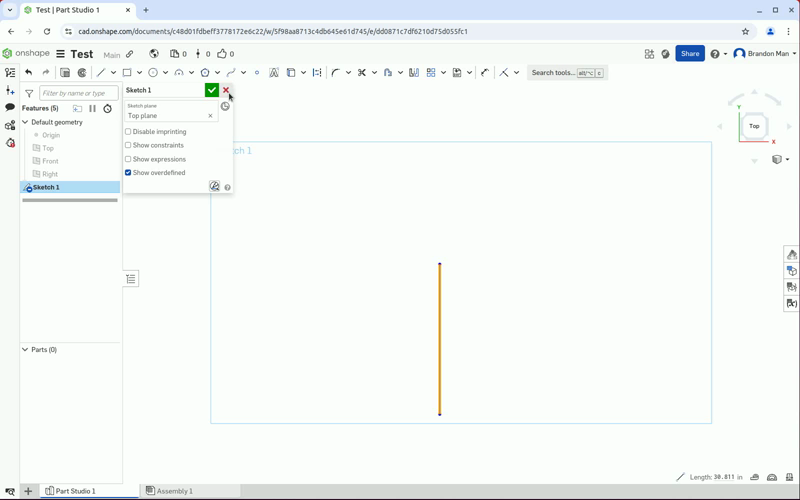
key(shift+h)
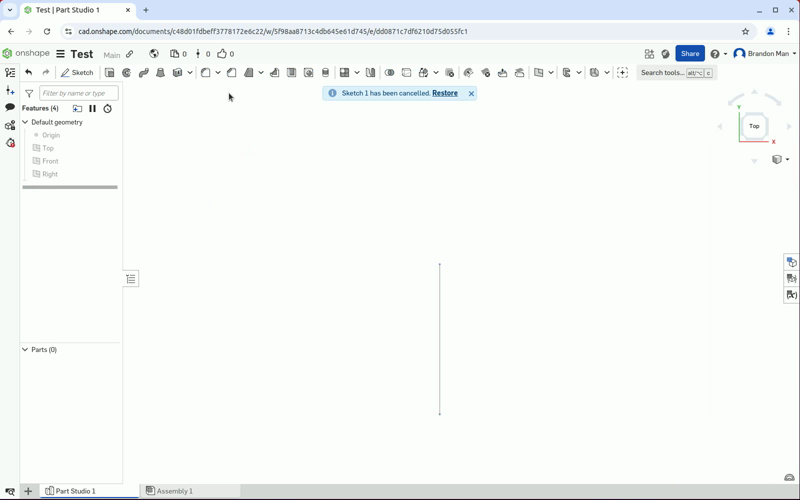
mouse_move(73, 352)
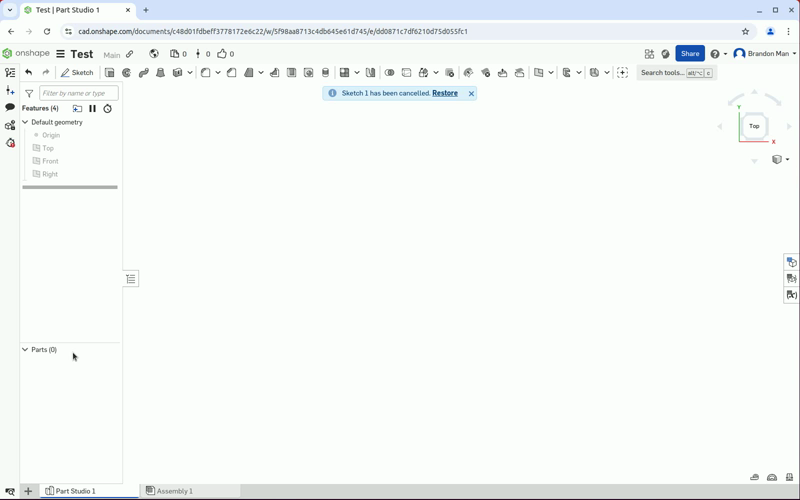
key(y)
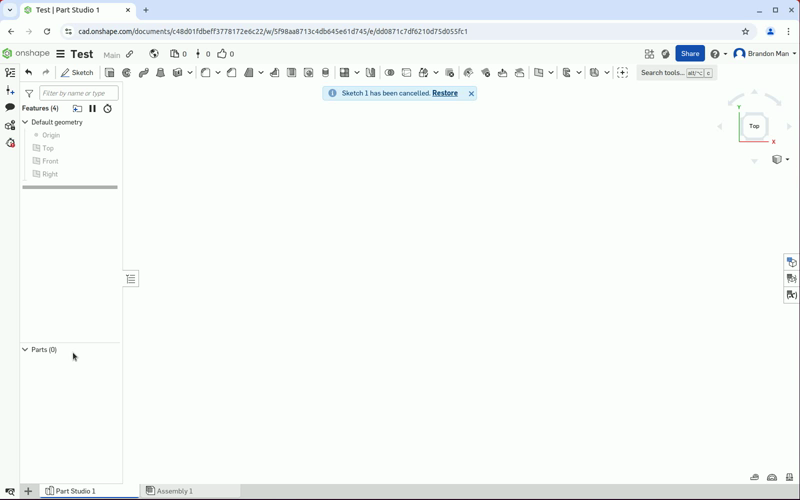
key(shift+p)
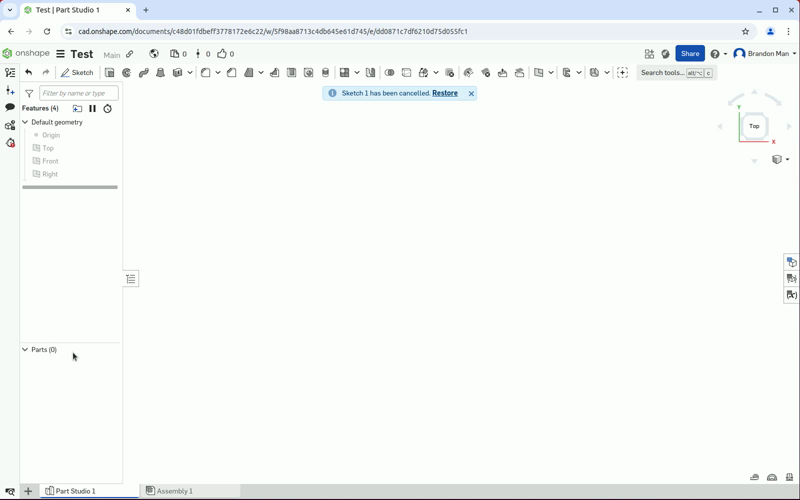
key(space)
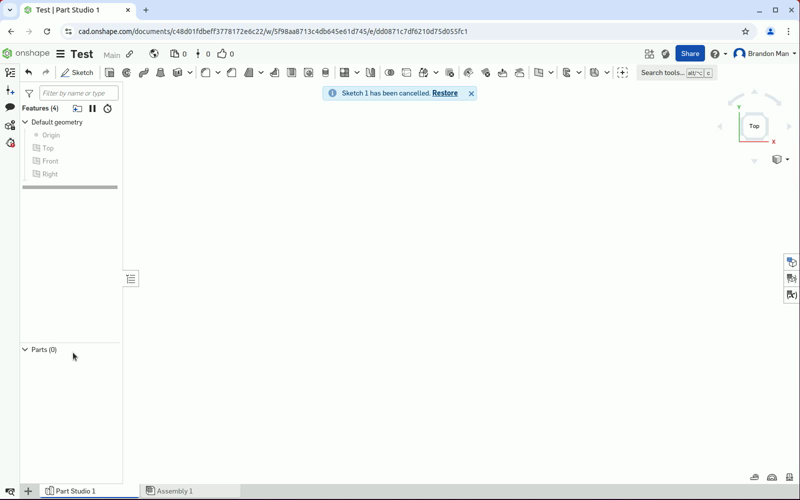
key_down(shift)
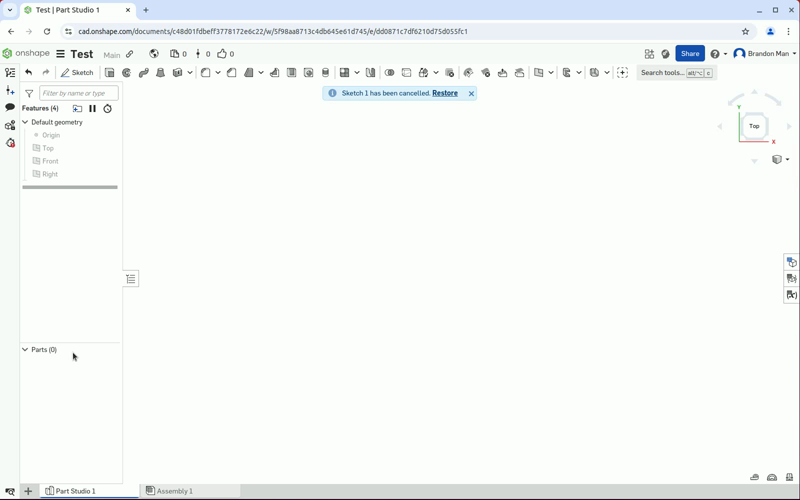
key(up)
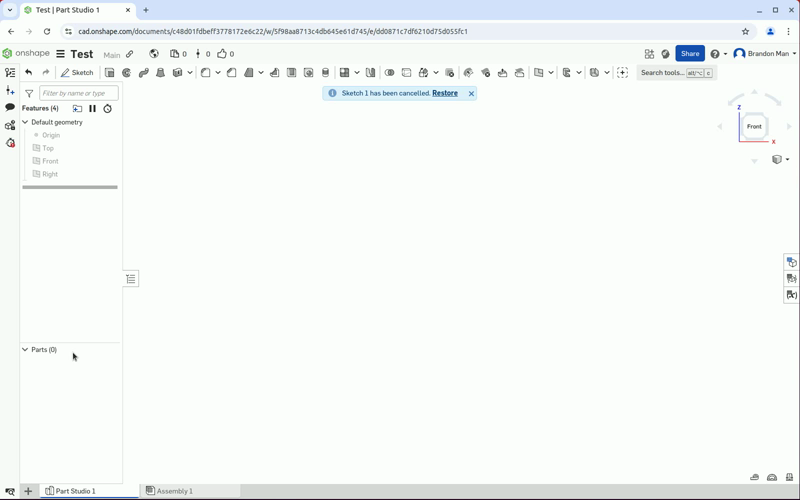
key_up(shift)
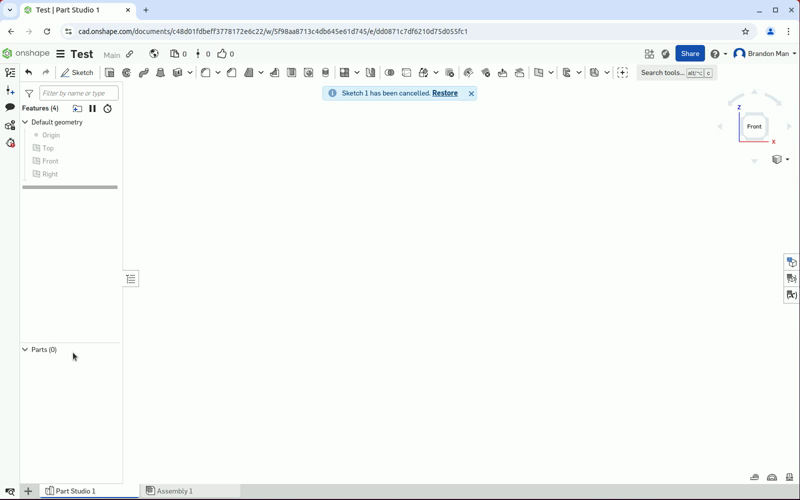
mouse_move(73, 352)
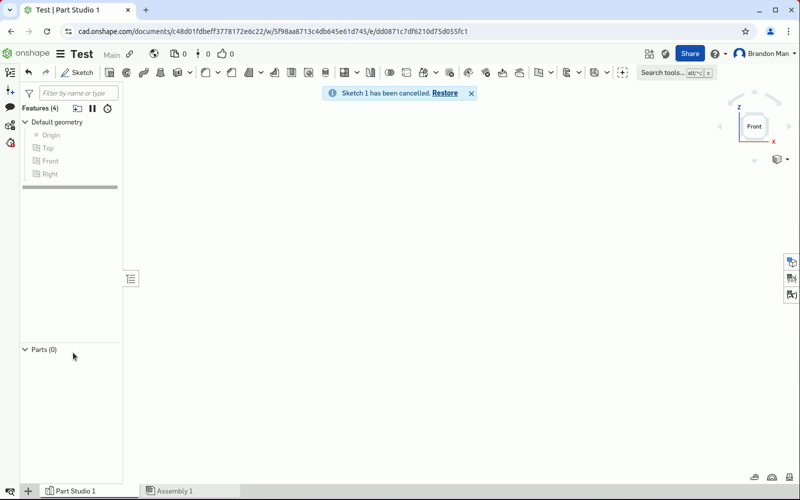
key(shift+y)
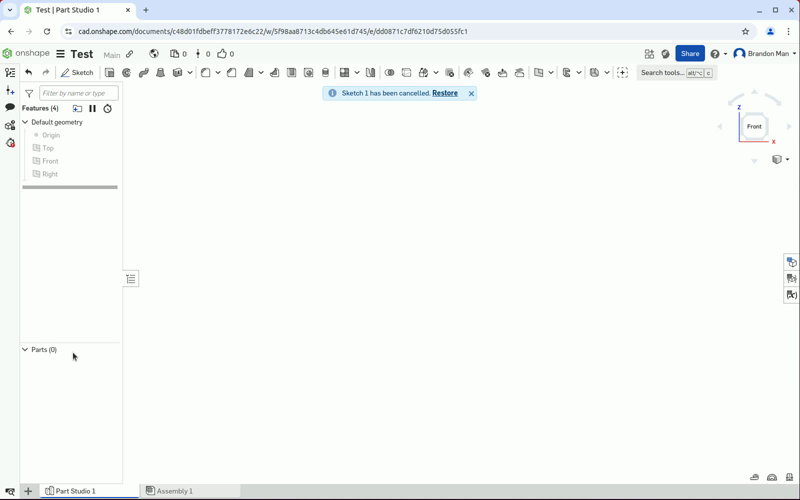
key(shift+s)
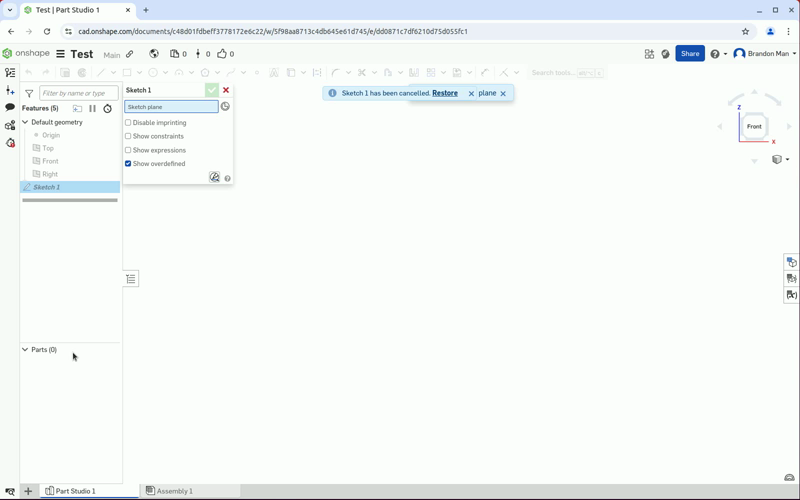
mouse_move(73, 163)
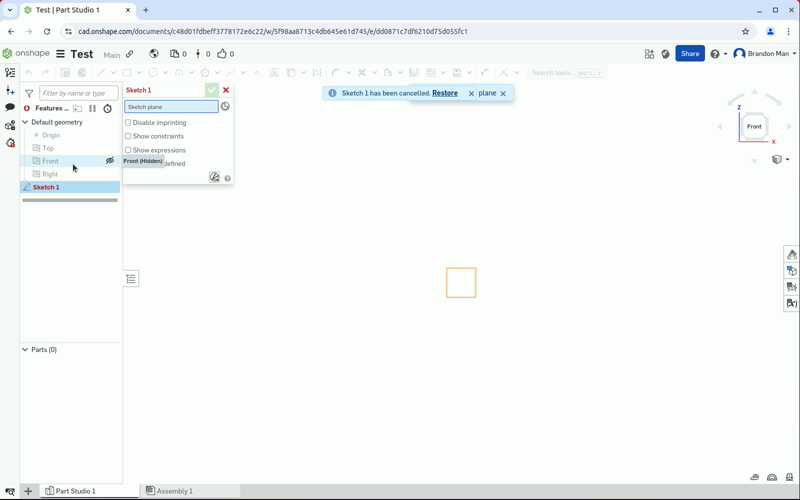
click(73, 163)
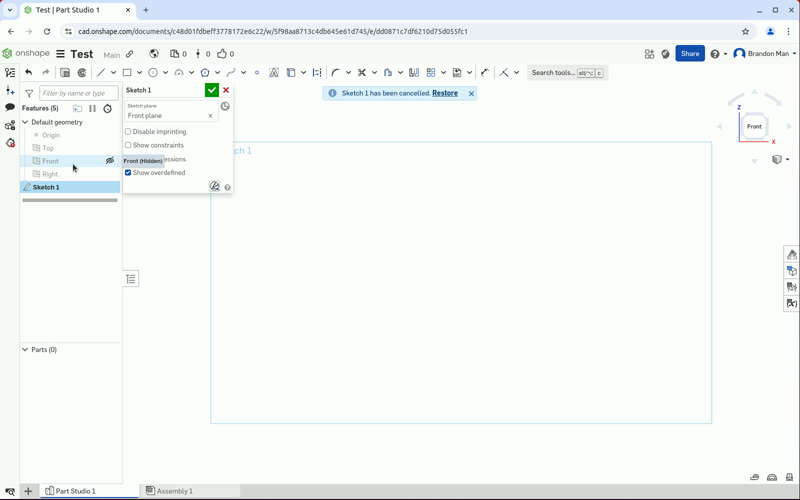
mouse_move(73, 352)
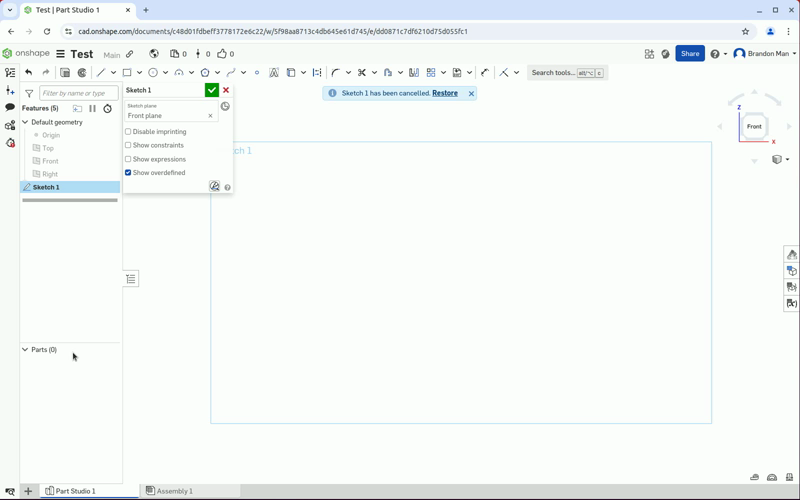
key(y)
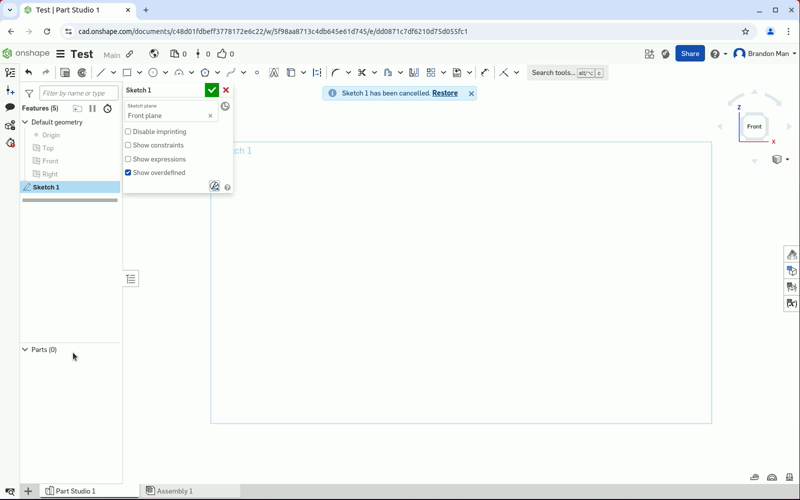
key(c)
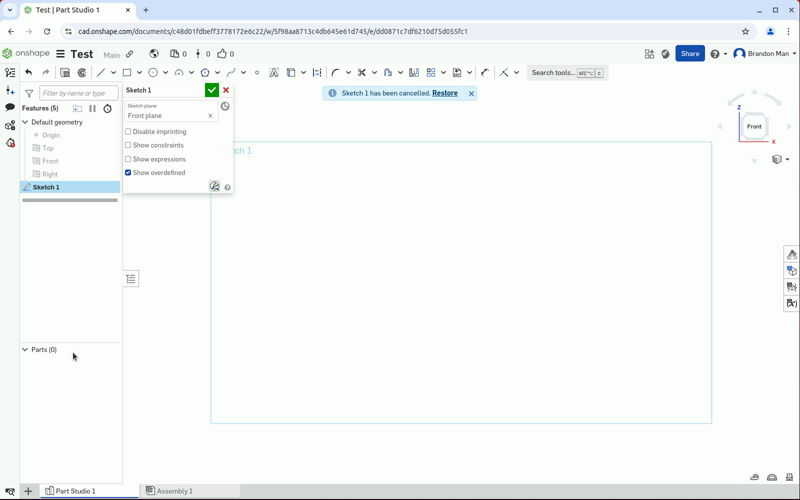
key_down(shift)
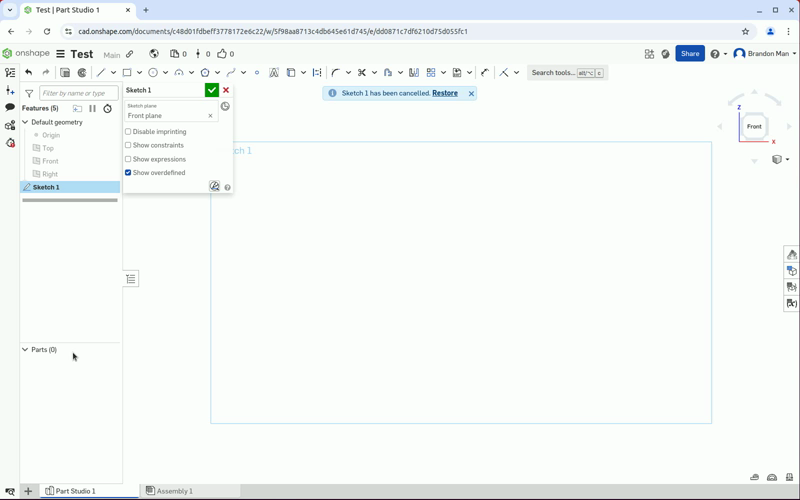
mouse_move(501, 282)
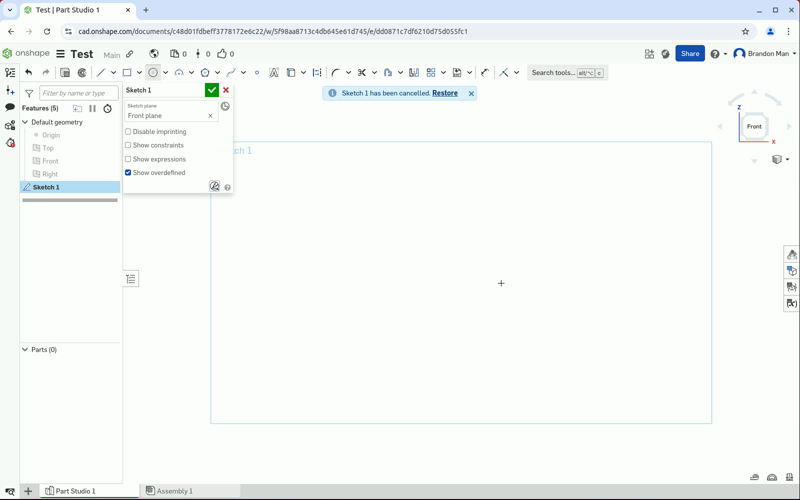
click(501, 282)
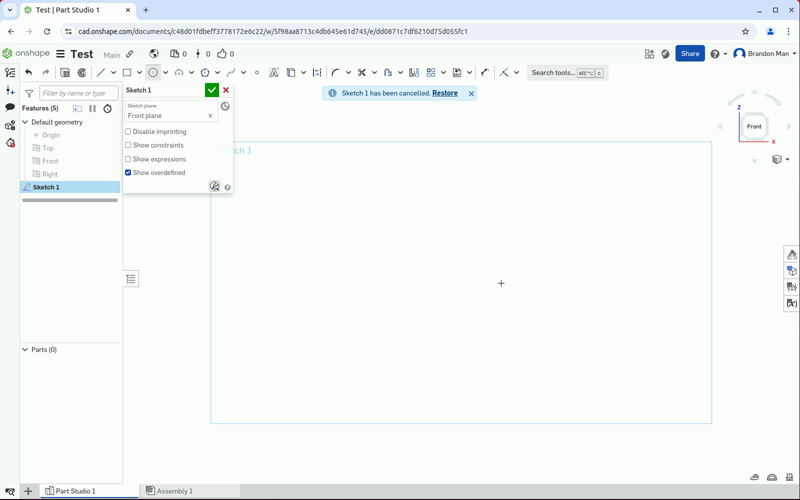
key_up(shift)
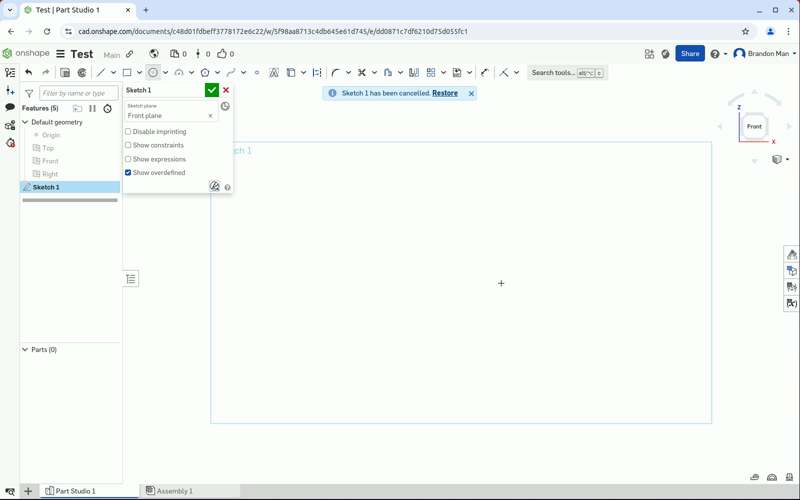
mouse_move(508, 282)
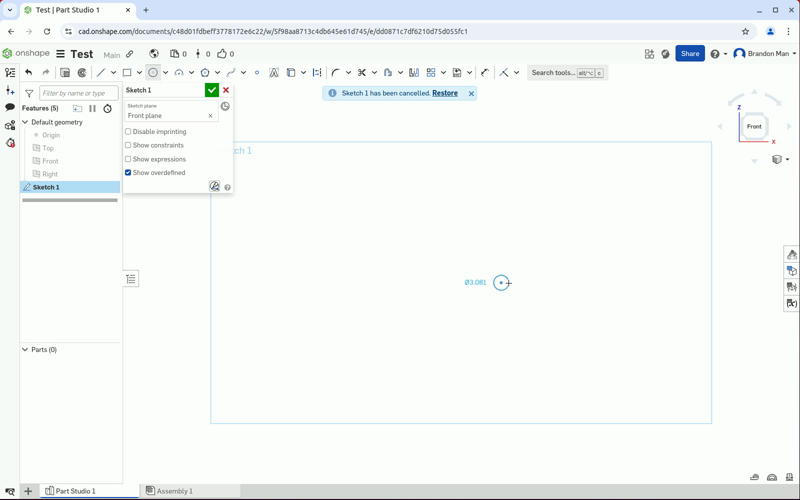
click(508, 282)
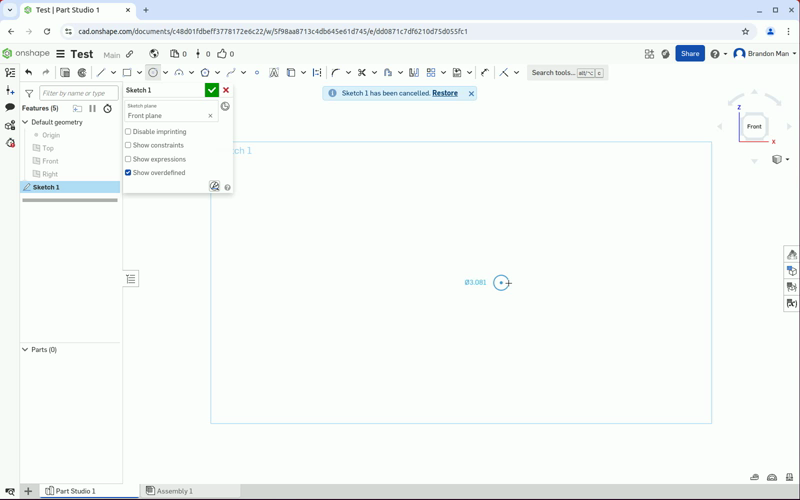
key(esc)
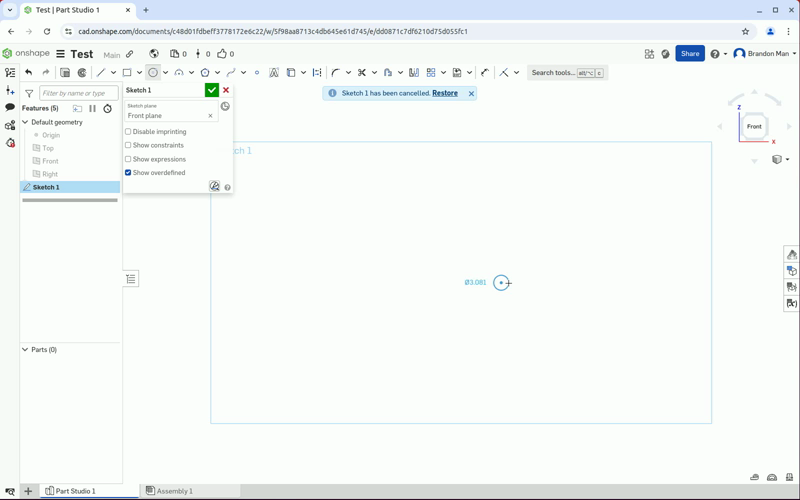
key(c)
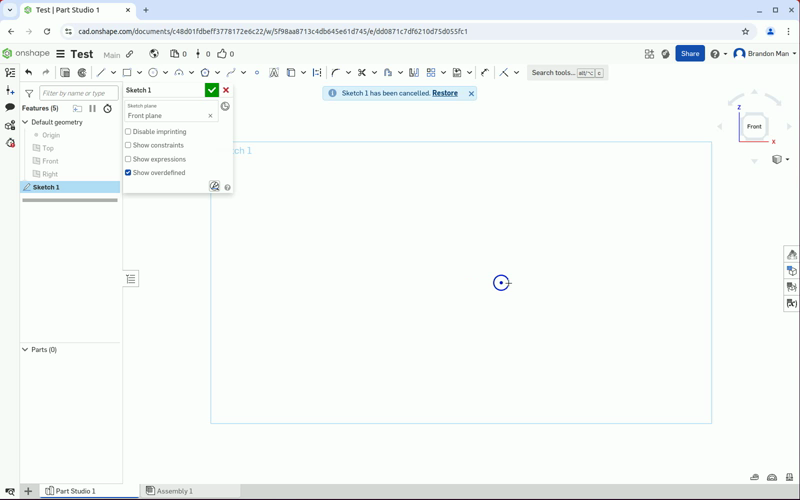
key_down(shift)
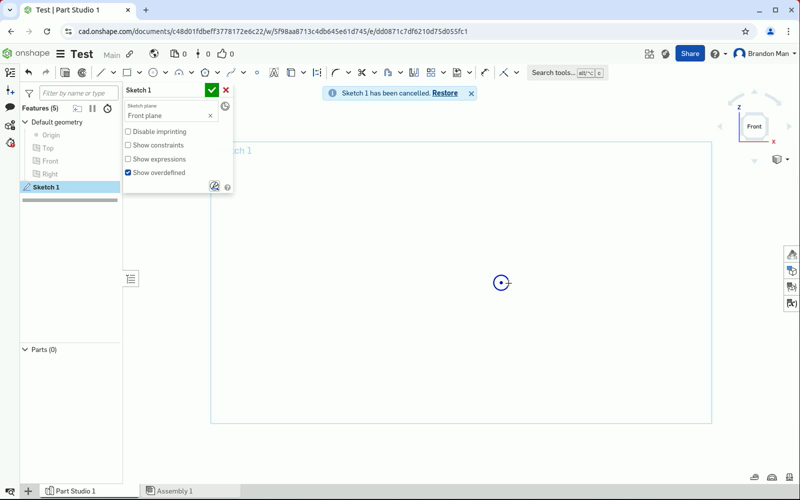
mouse_move(501, 282)
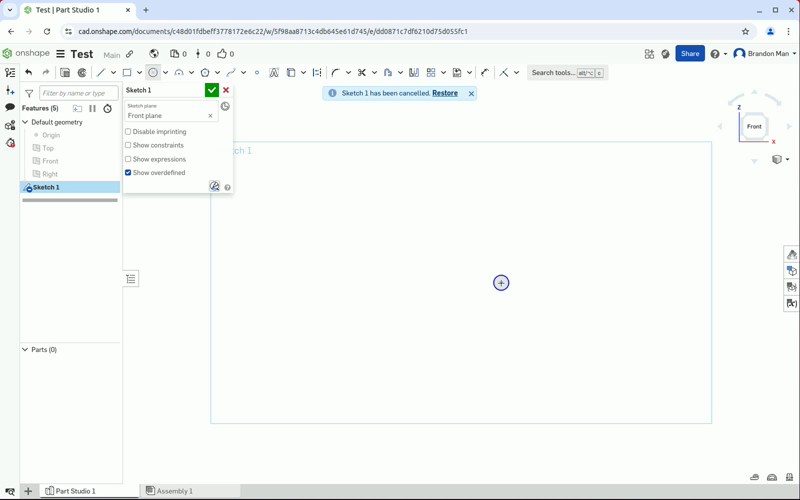
click(501, 282)
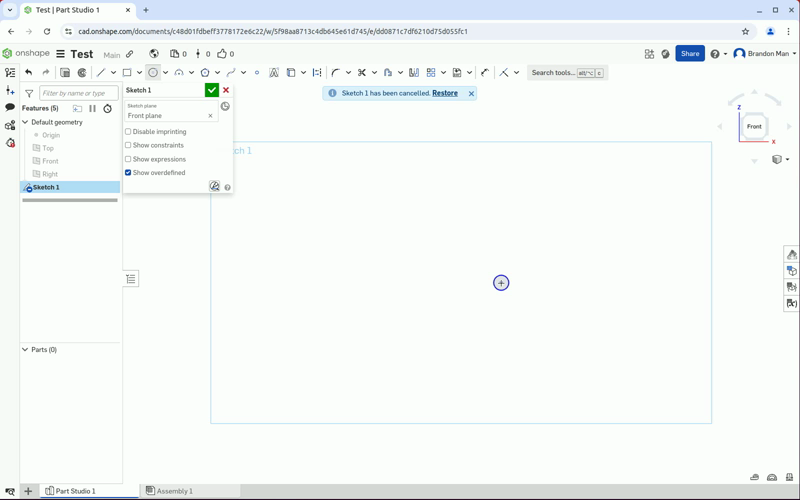
key_up(shift)
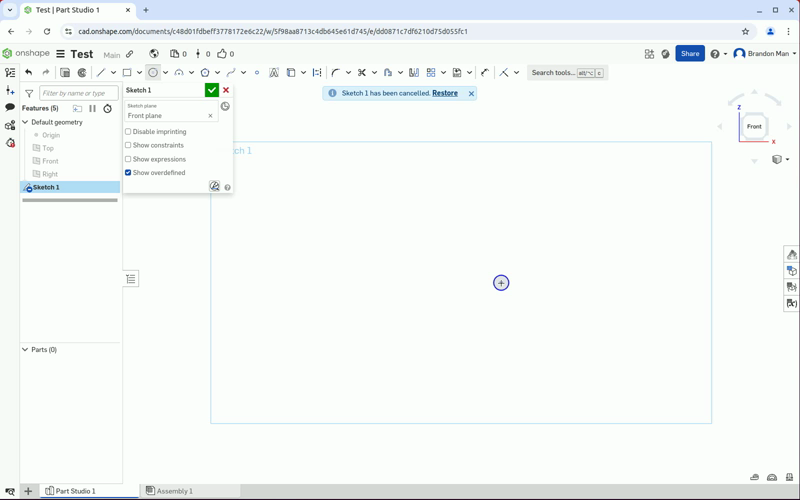
mouse_move(504, 282)
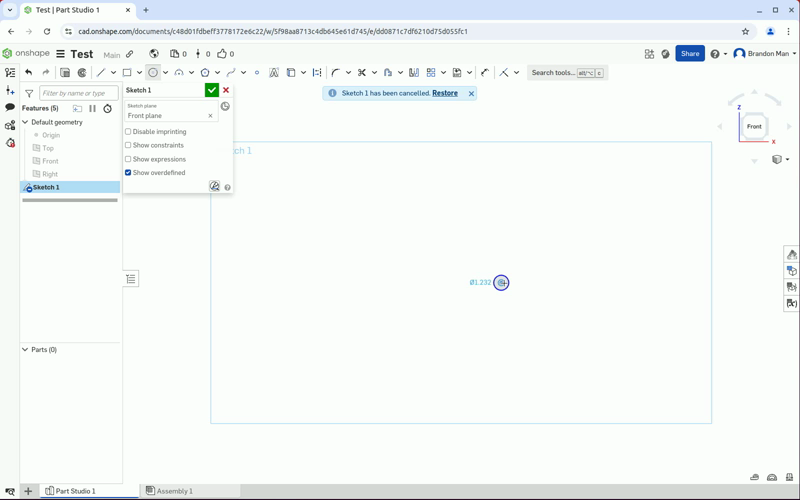
scroll(6)
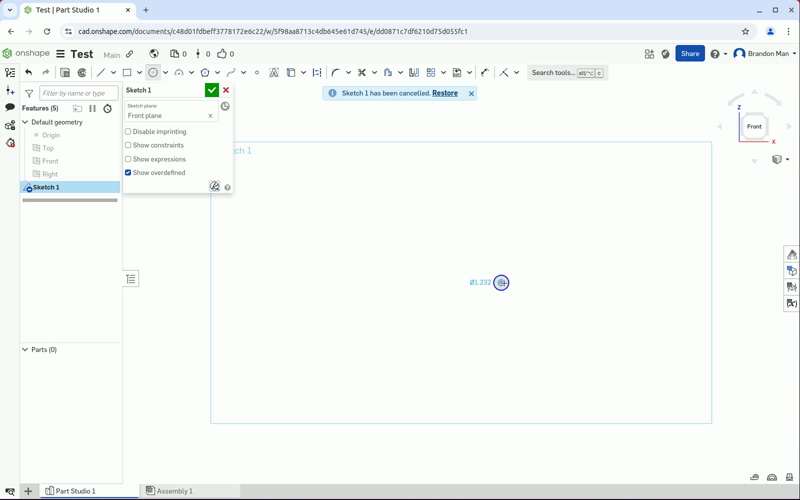
scroll(6)
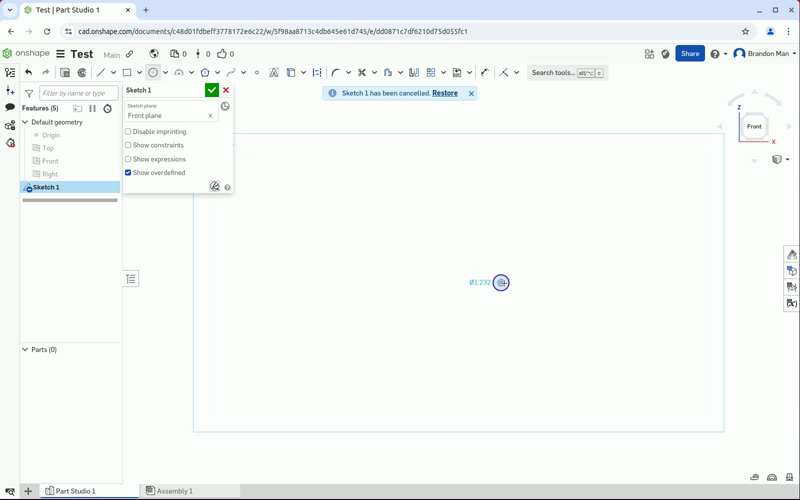
scroll(6)
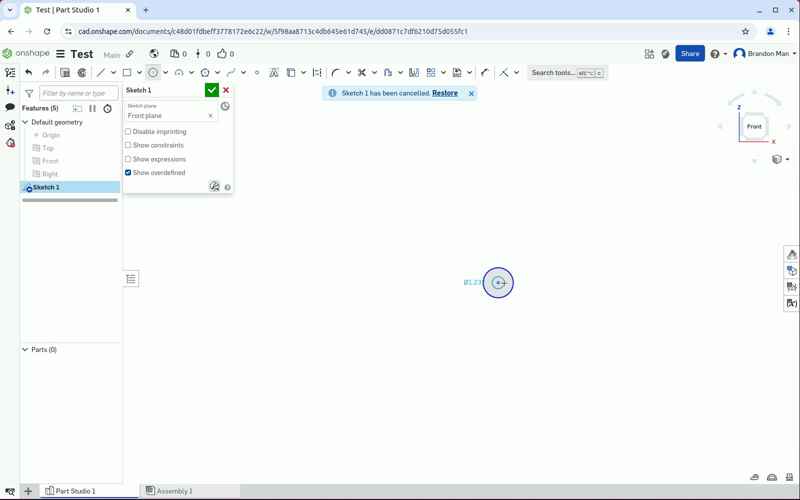
scroll(6)
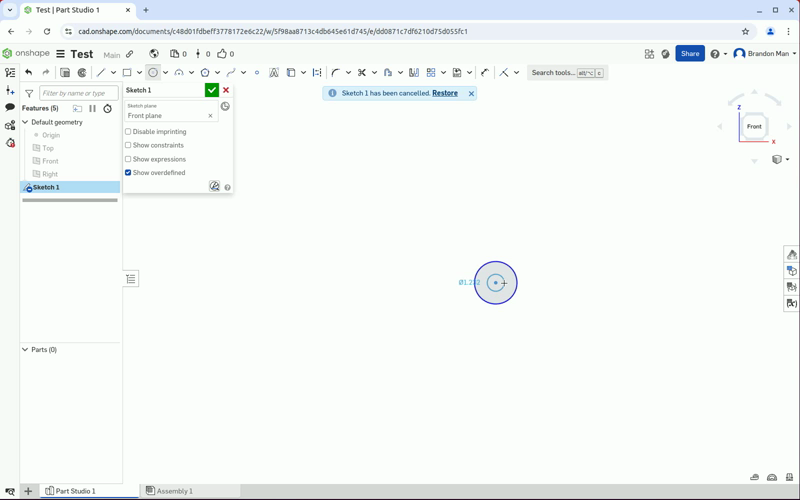
scroll(6)
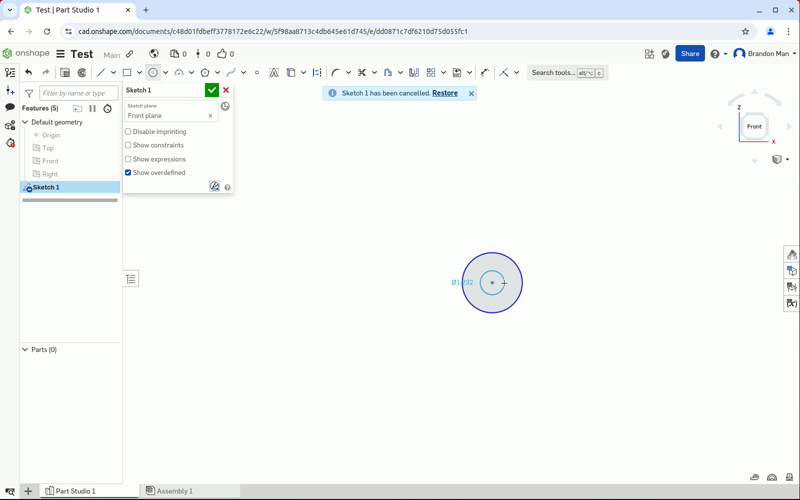
scroll(6)
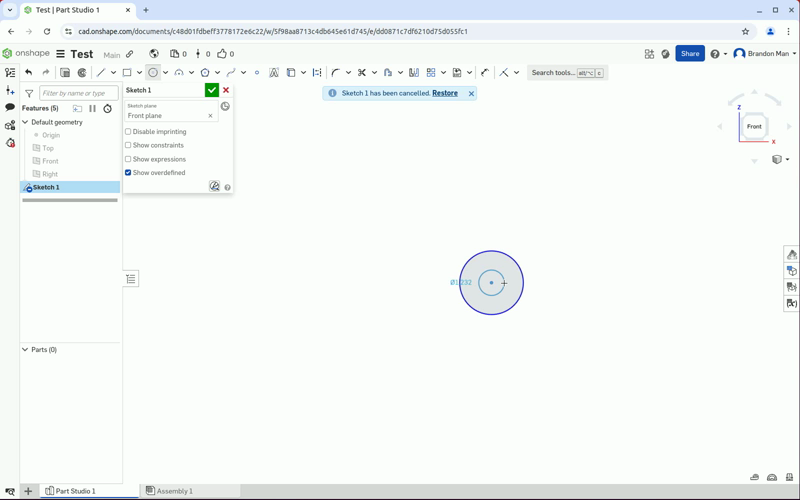
scroll(6)
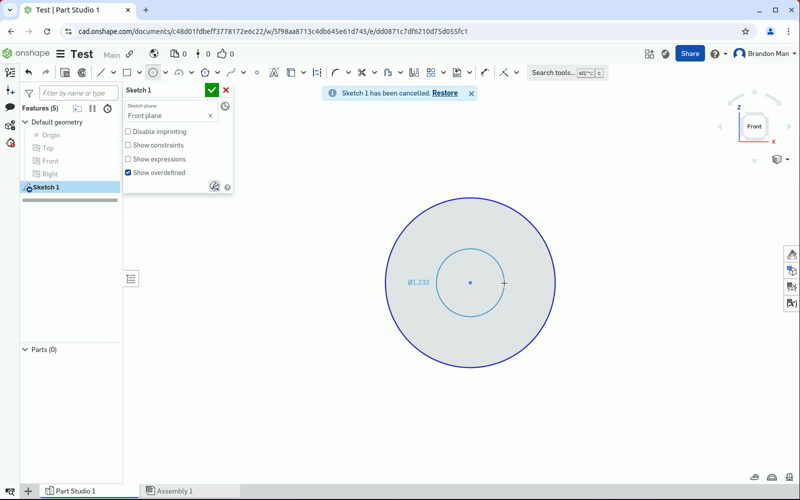
click(504, 282)
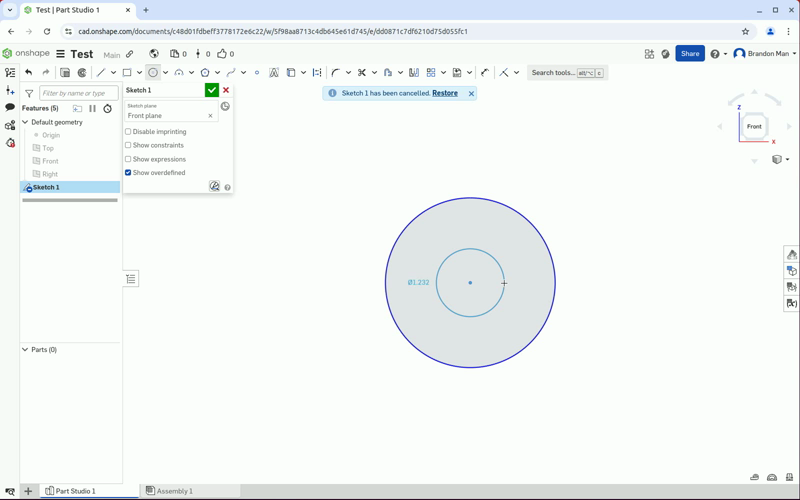
scroll(-6)
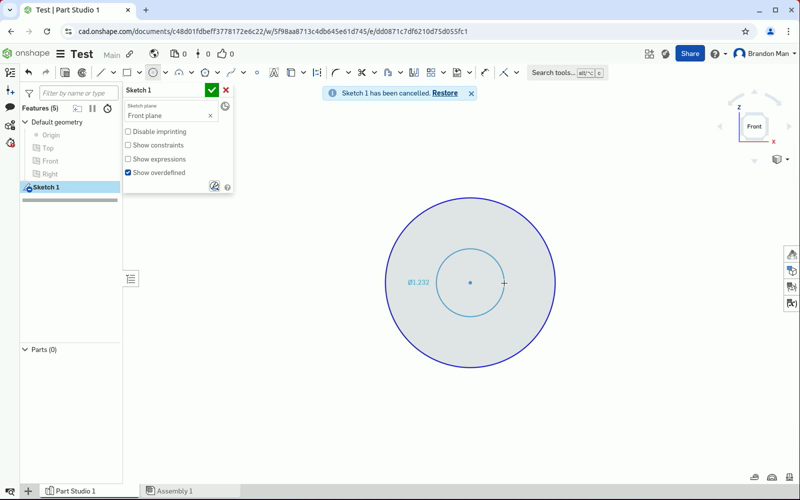
scroll(-6)
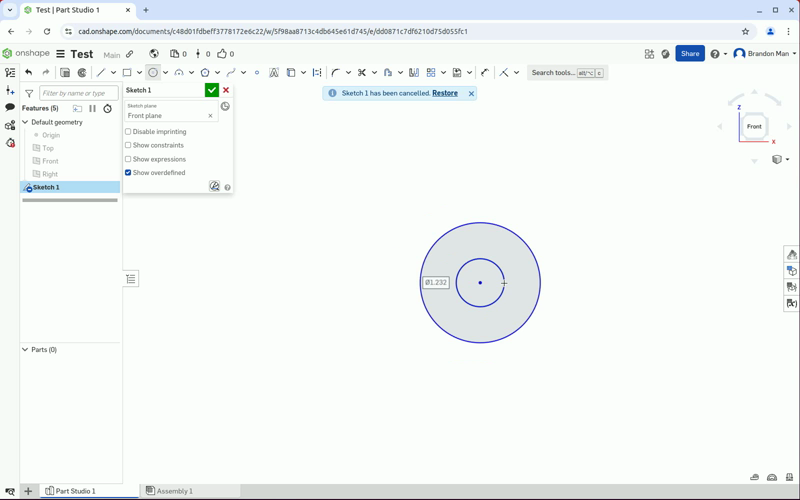
scroll(-6)
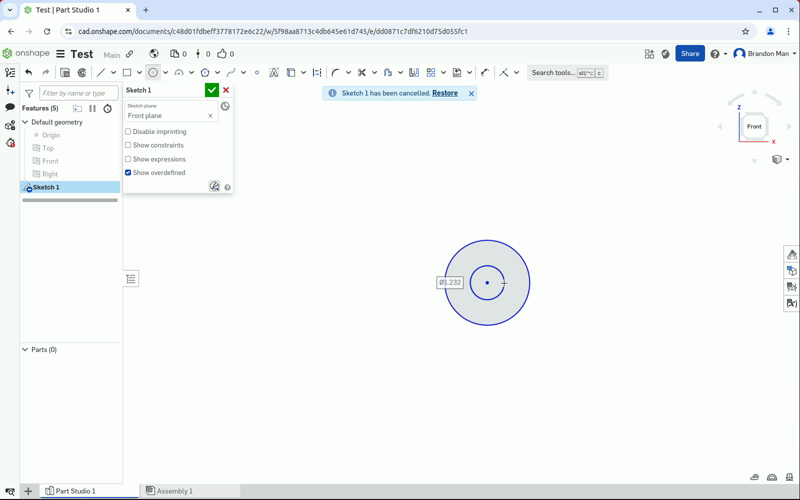
scroll(-6)
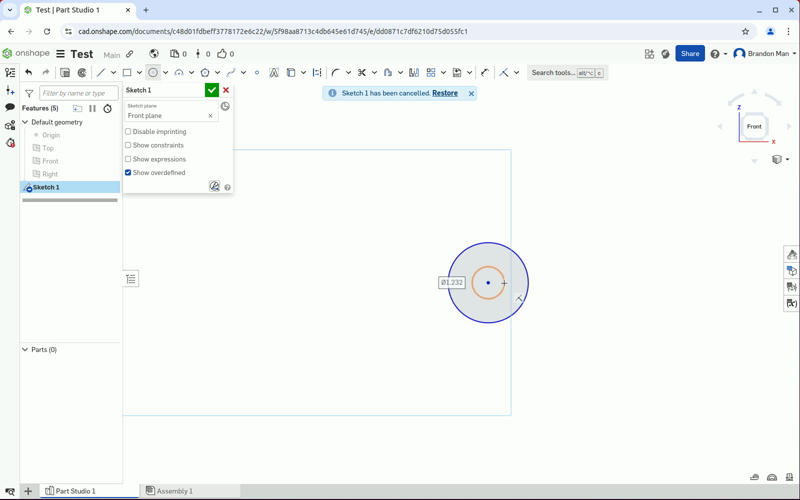
scroll(-6)
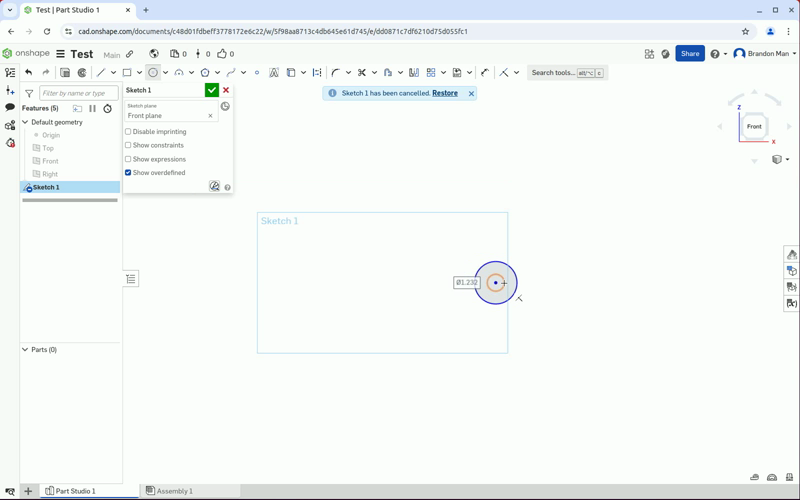
scroll(-6)
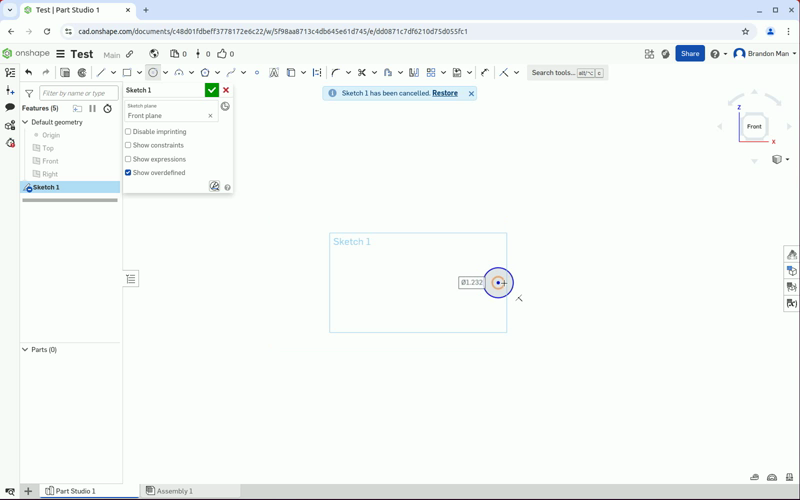
scroll(-6)
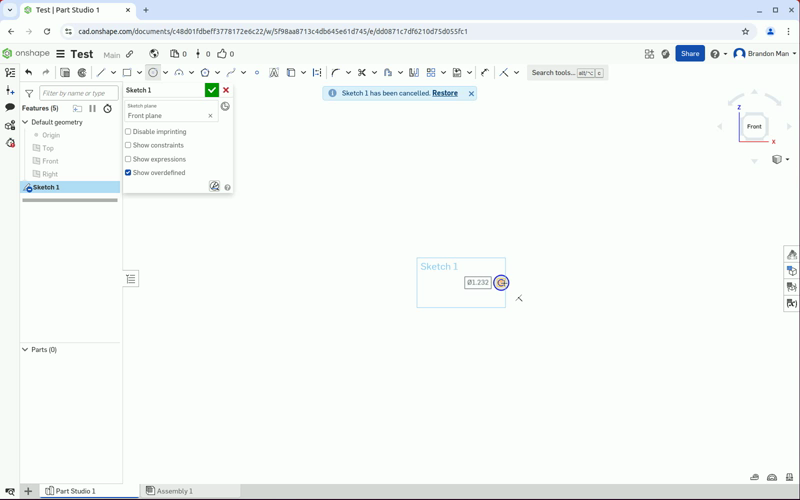
key(esc)
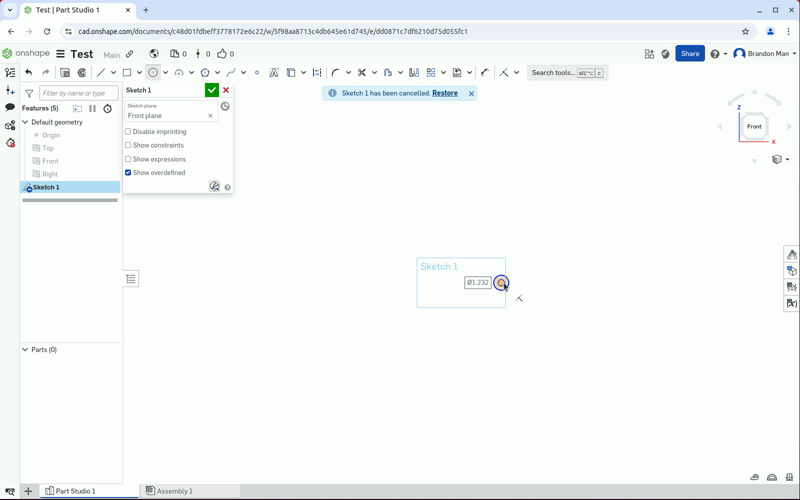
mouse_move(499, 287)
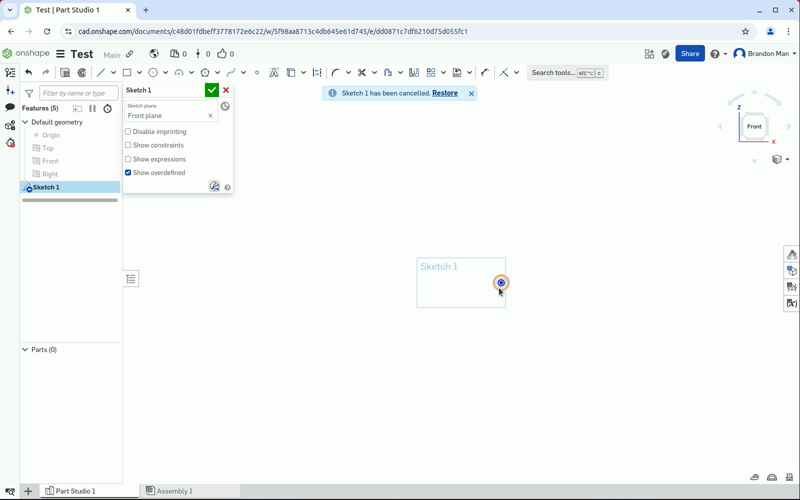
scroll(6)
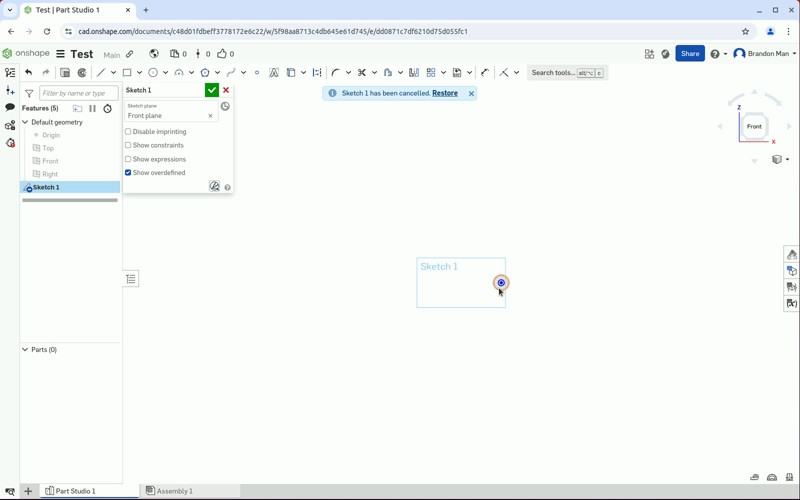
scroll(6)
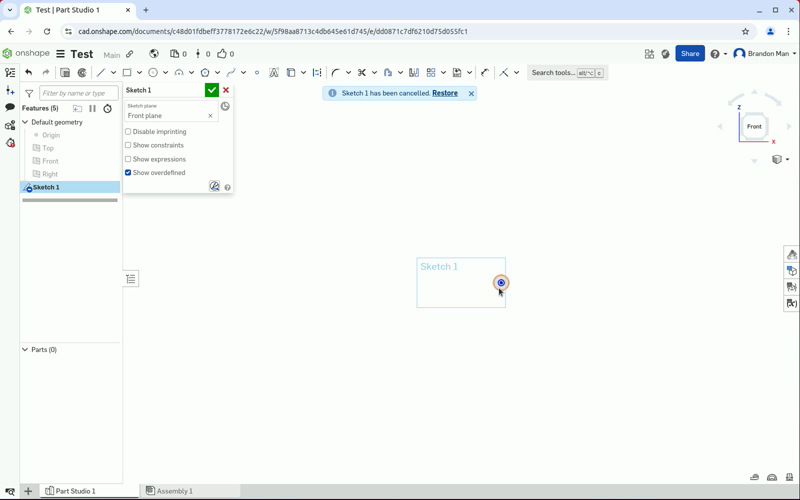
scroll(6)
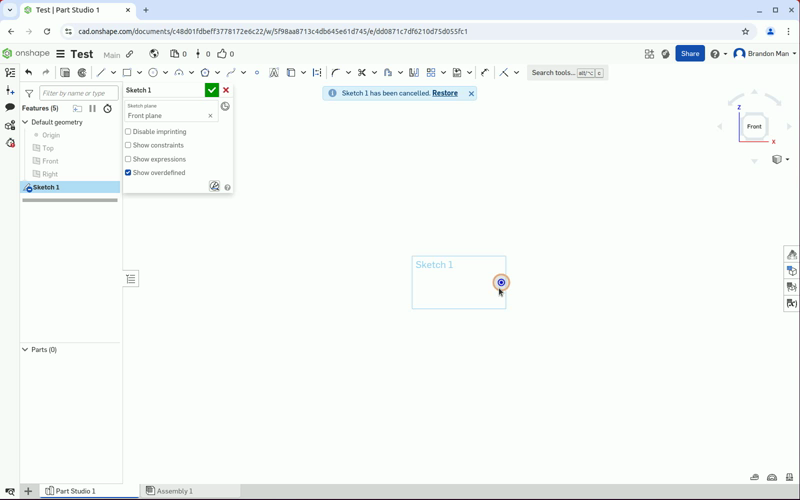
scroll(6)
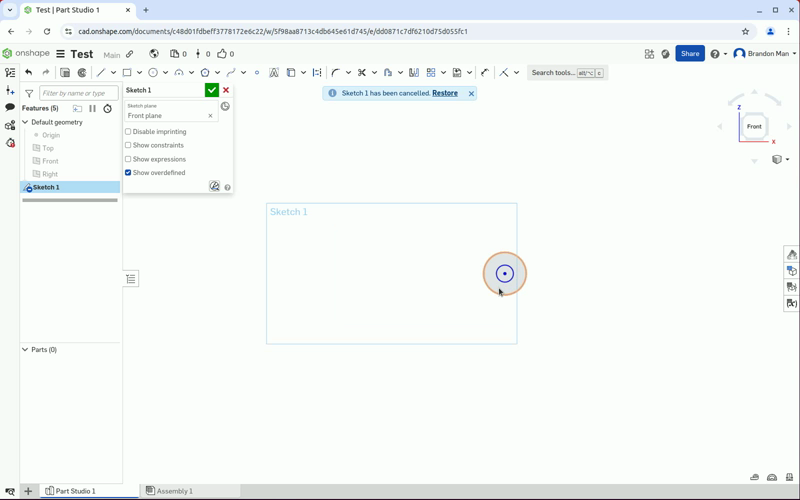
scroll(6)
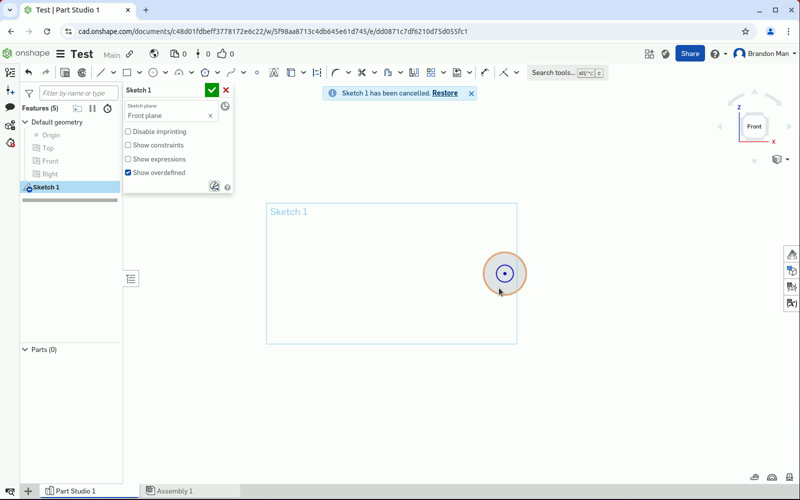
scroll(6)
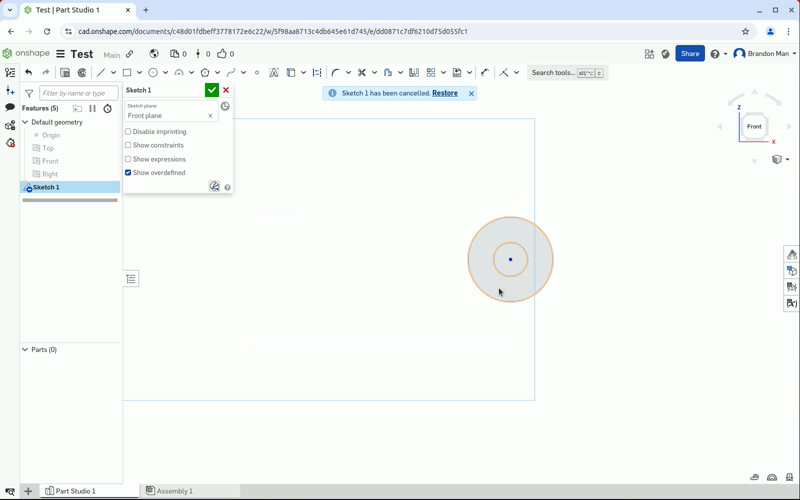
scroll(6)
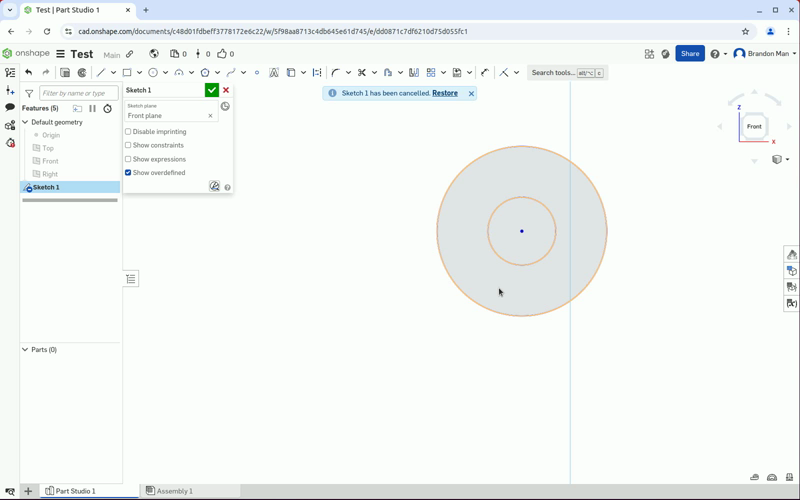
click(499, 287)
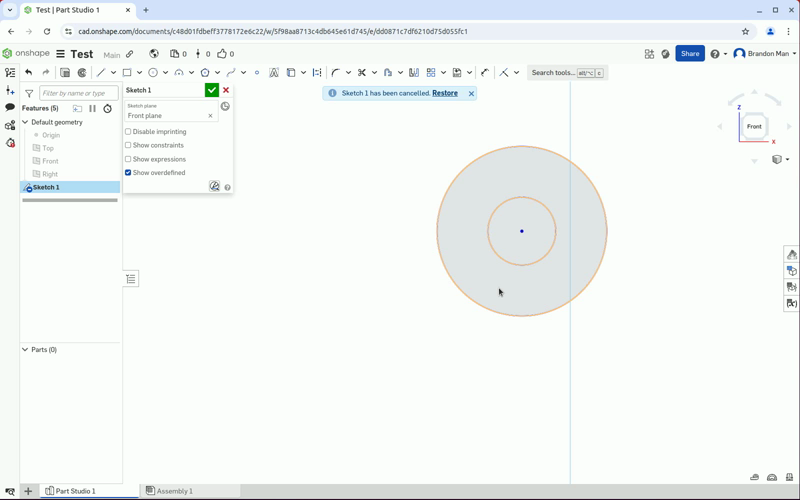
scroll(-6)
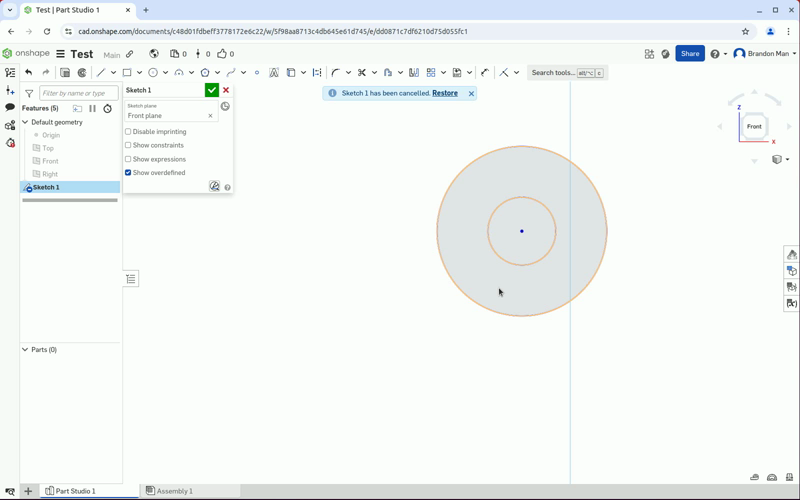
scroll(-6)
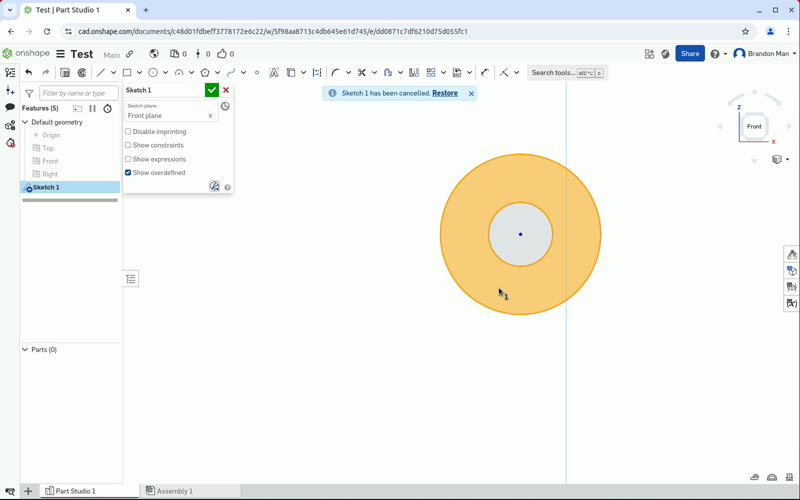
scroll(-6)
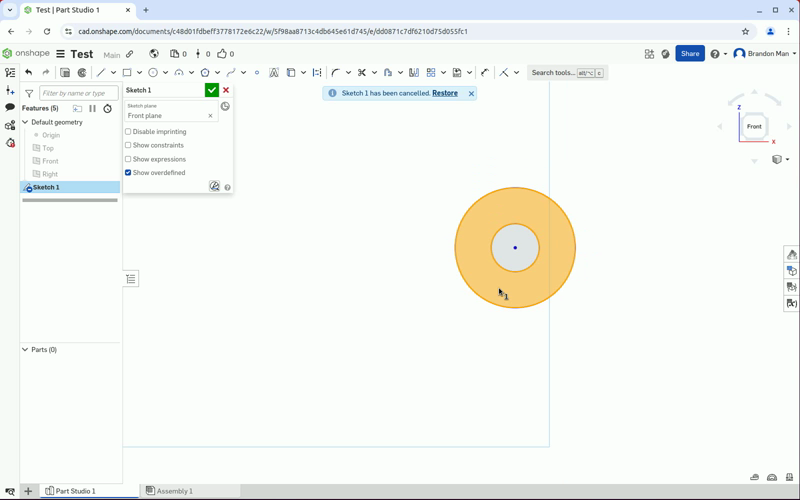
scroll(-6)
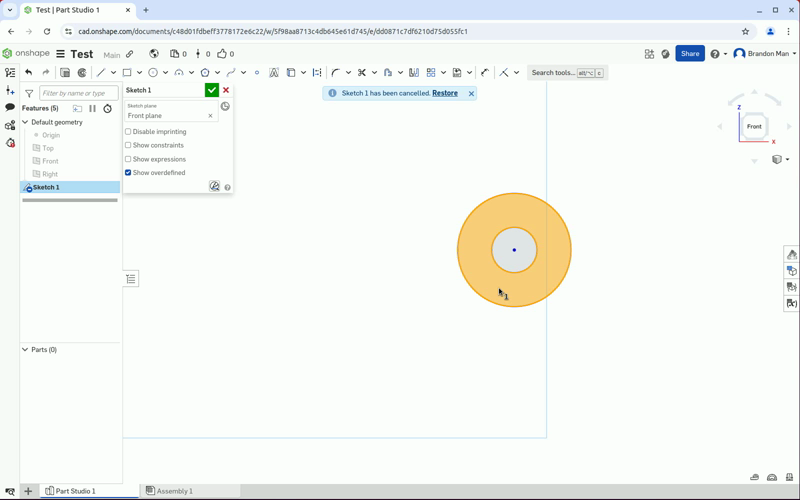
scroll(-6)
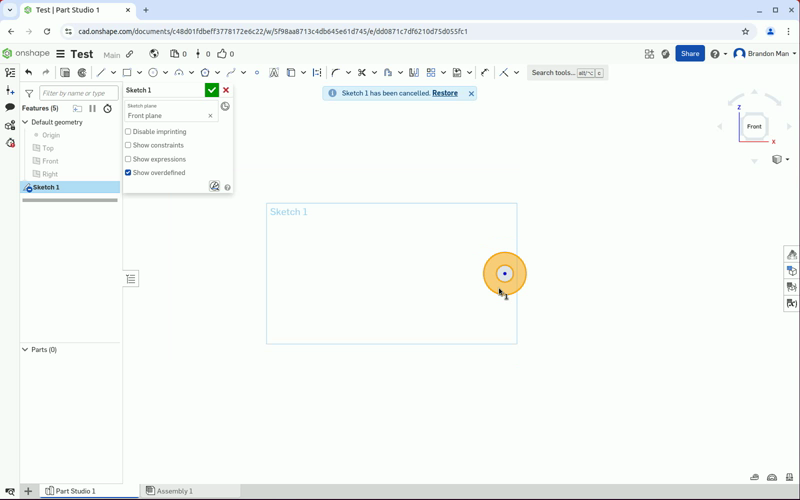
scroll(-6)
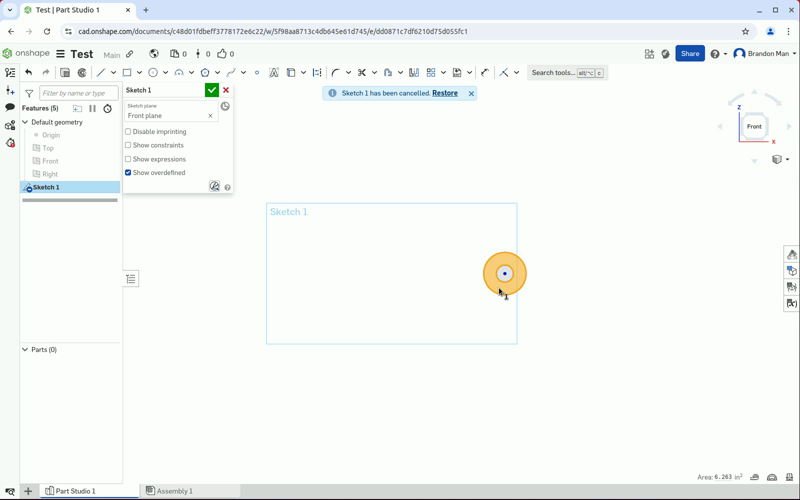
scroll(-6)
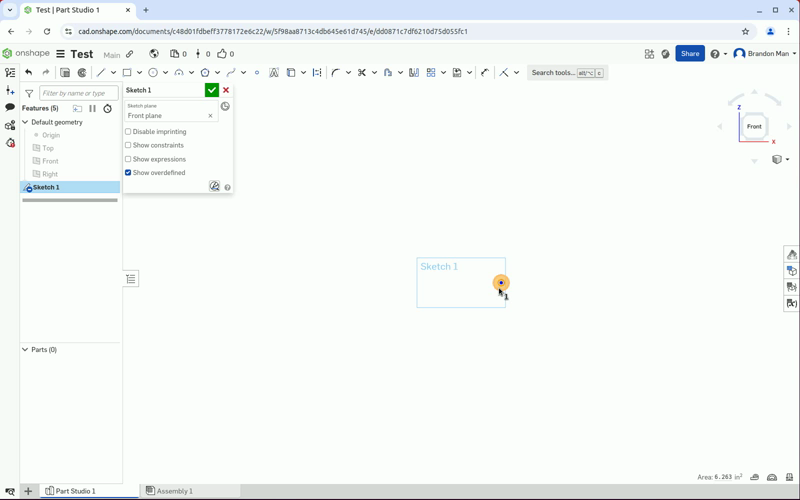
mouse_move(73, 352)
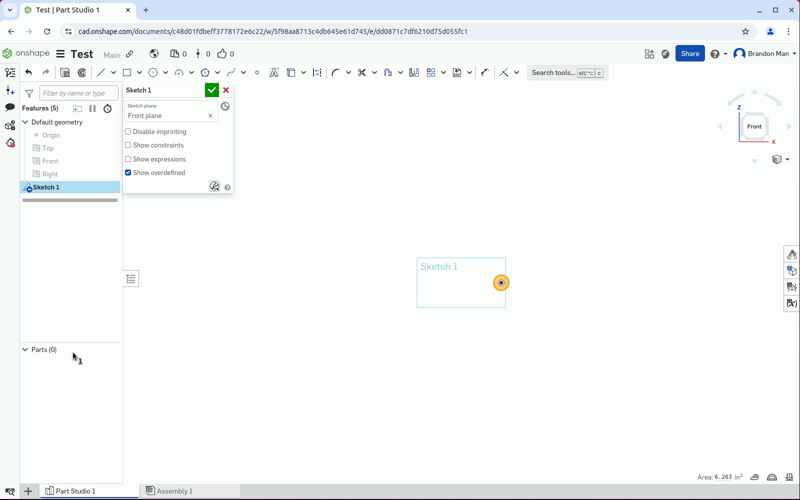
key(shift+y)
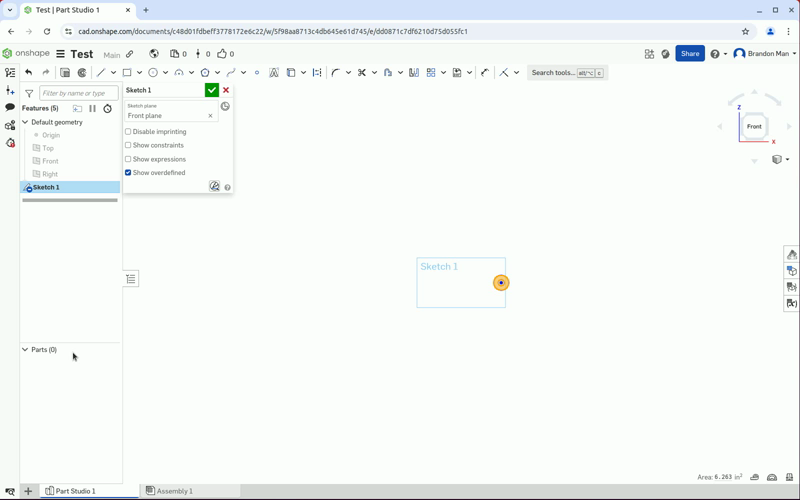
key(shift+e)
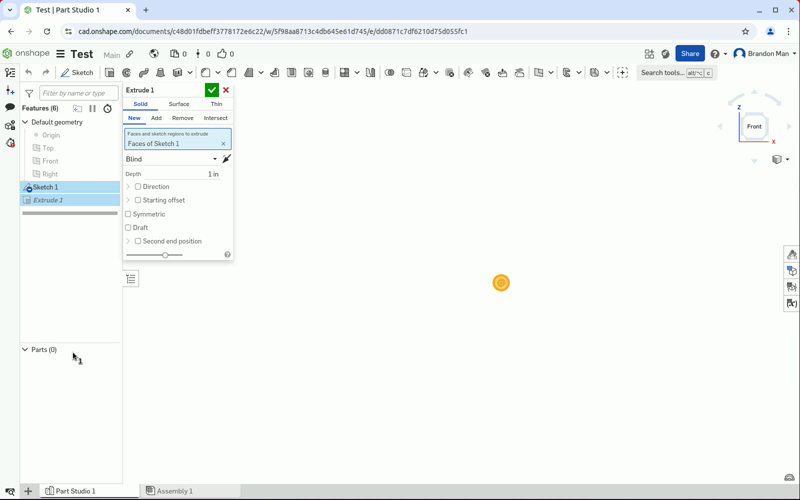
mouse_move(143, 106)
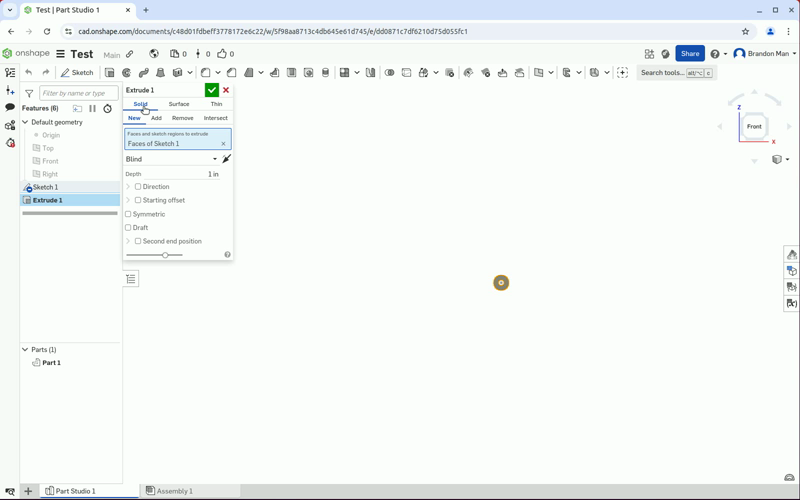
click(143, 106)
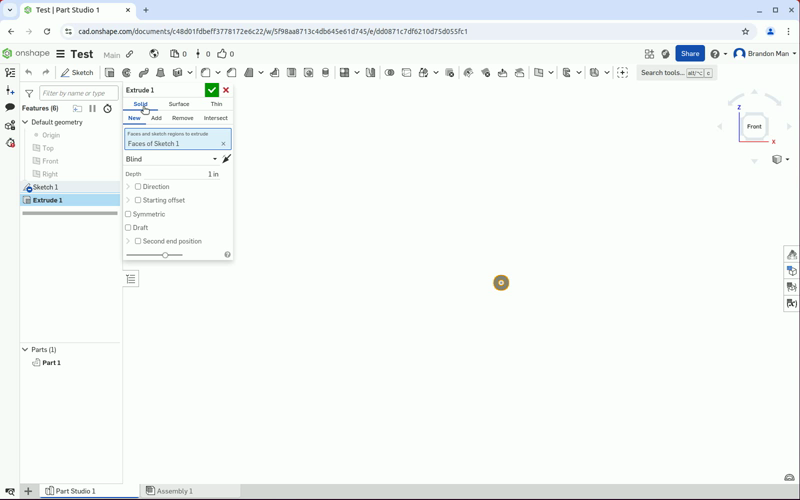
mouse_move(137, 120)
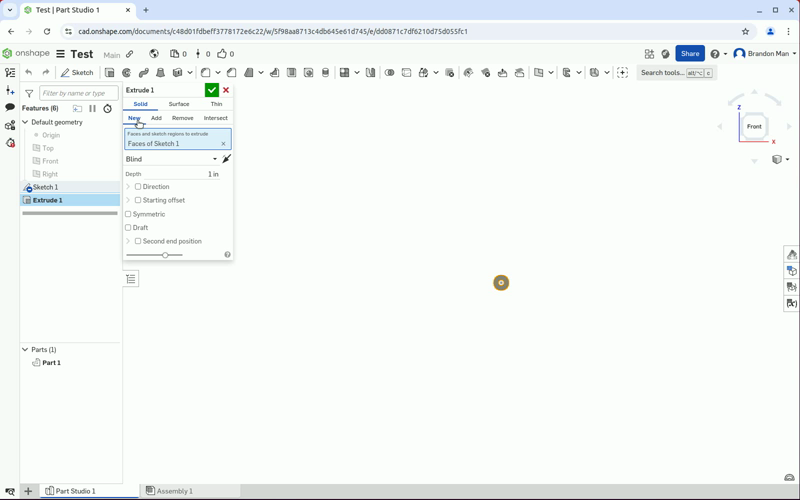
click(137, 120)
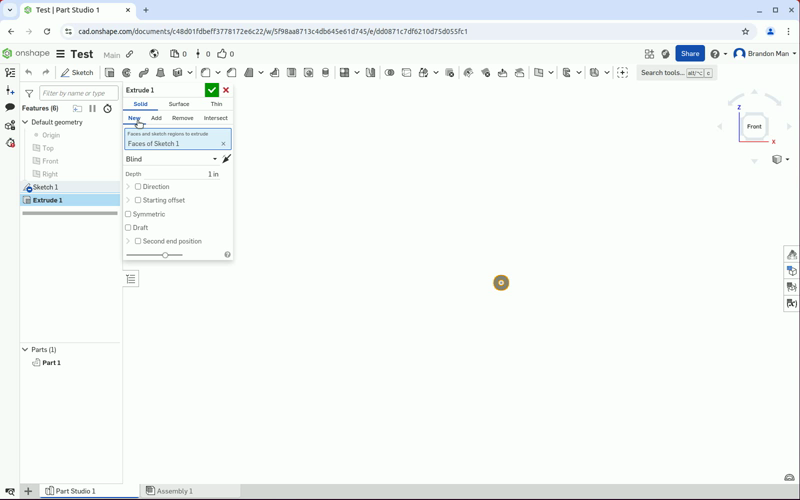
key(tab, 4)
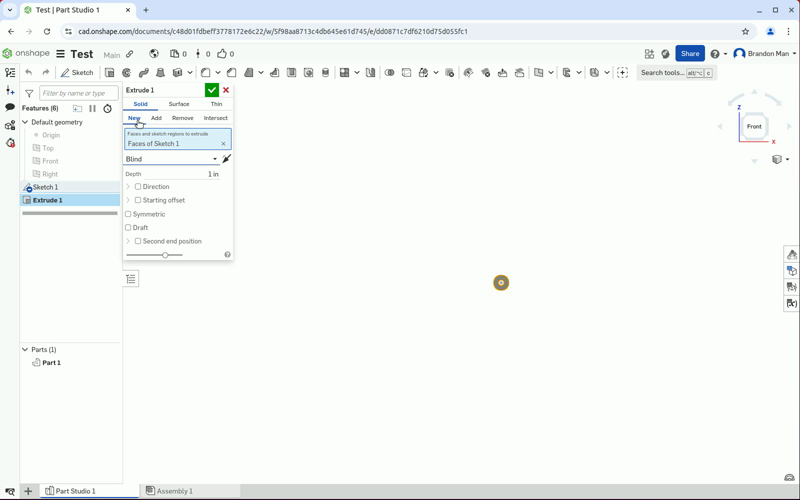
text(0.481)
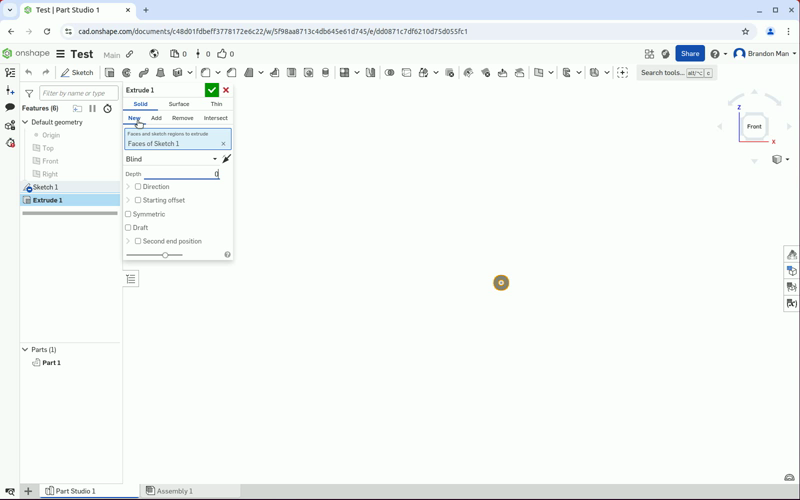
key(enter)
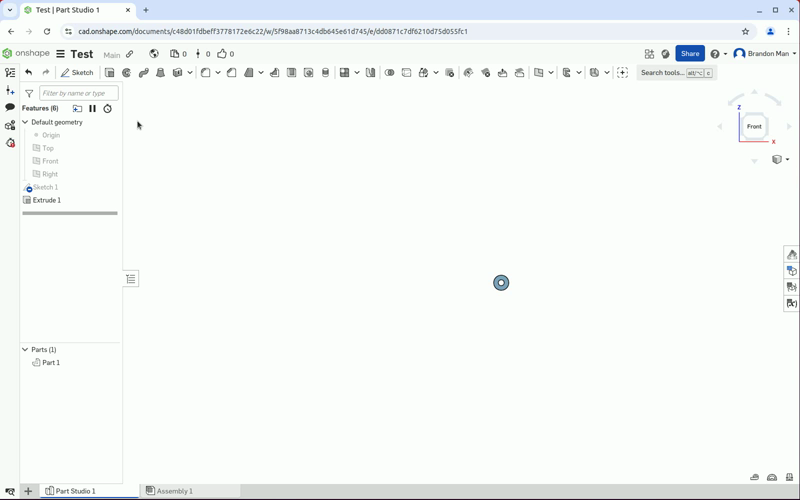
key(shift+h)
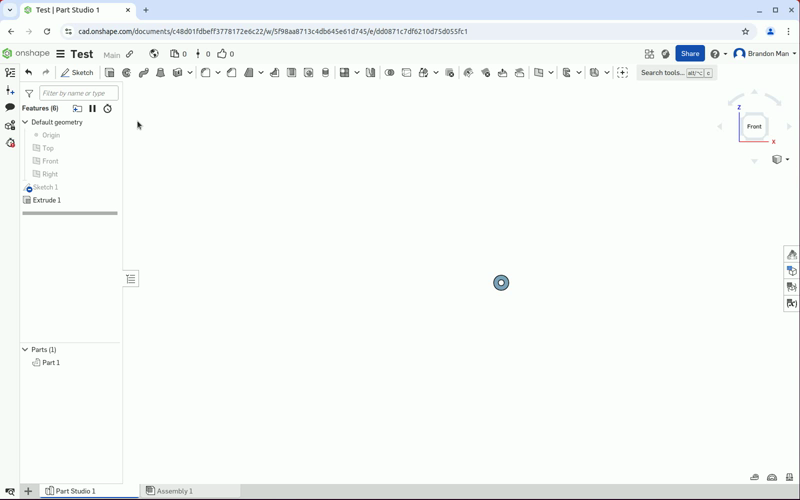
key(shift+h)
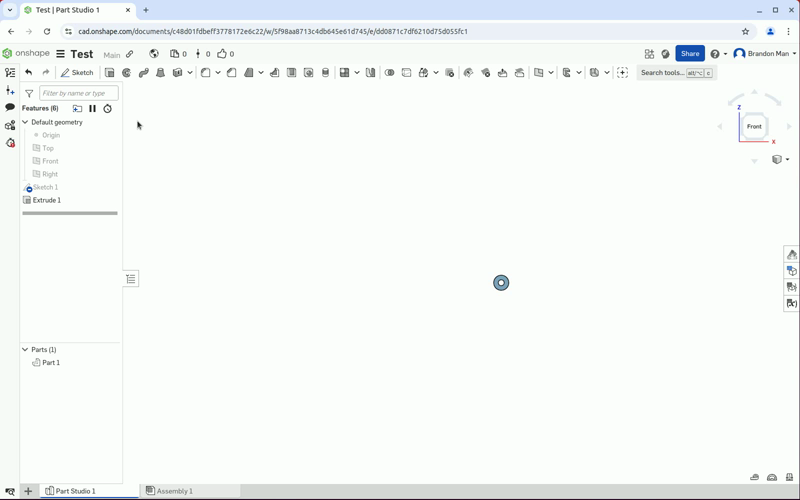
mouse_move(73, 189)
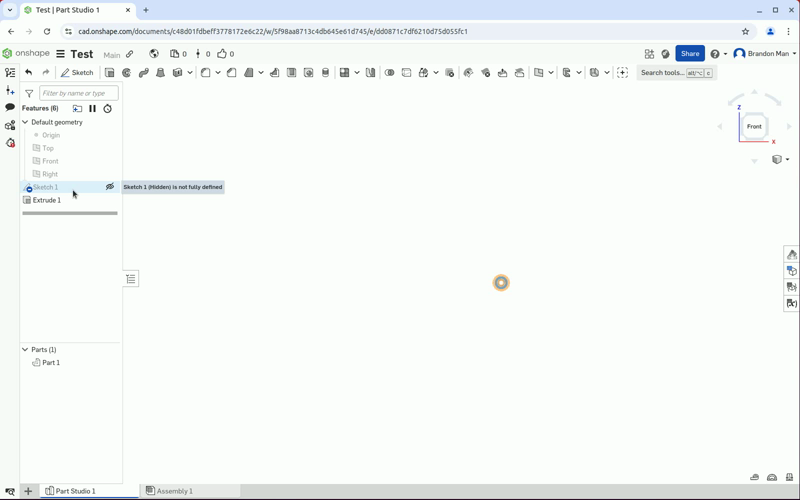
click(73, 189)
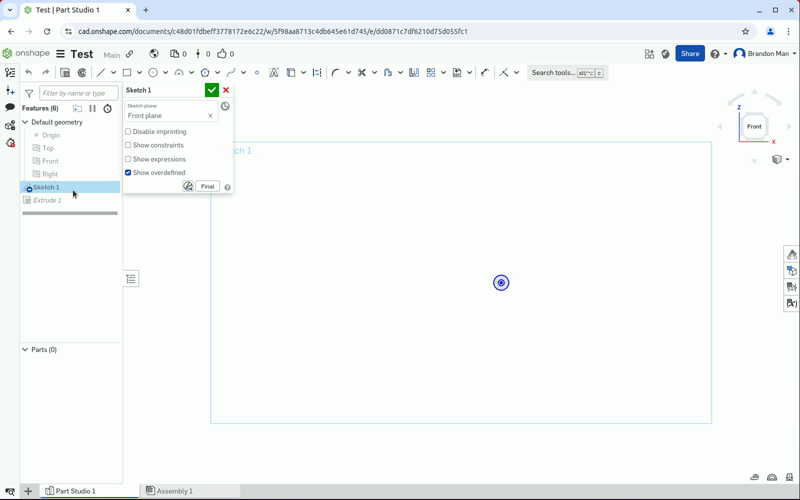
mouse_move(229, 92)
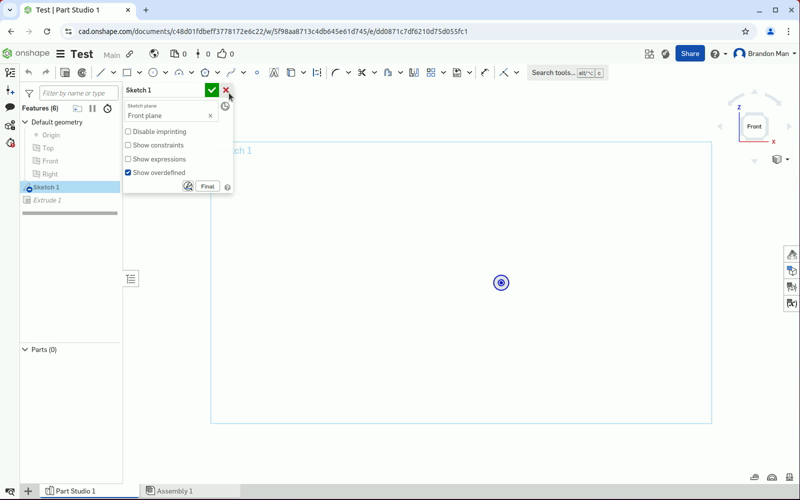
click(229, 92)
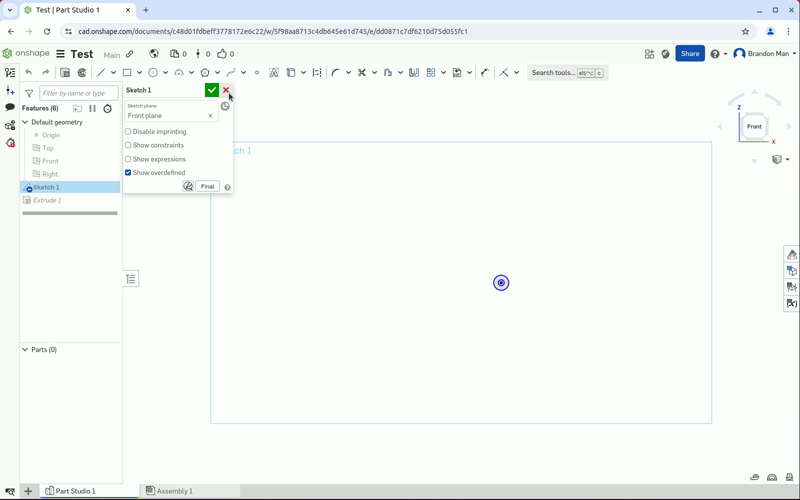
key(shift+s)
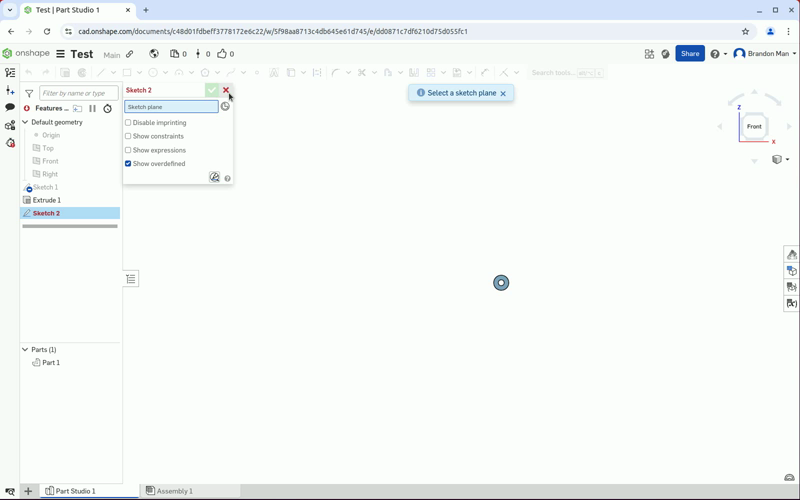
mouse_move(73, 163)
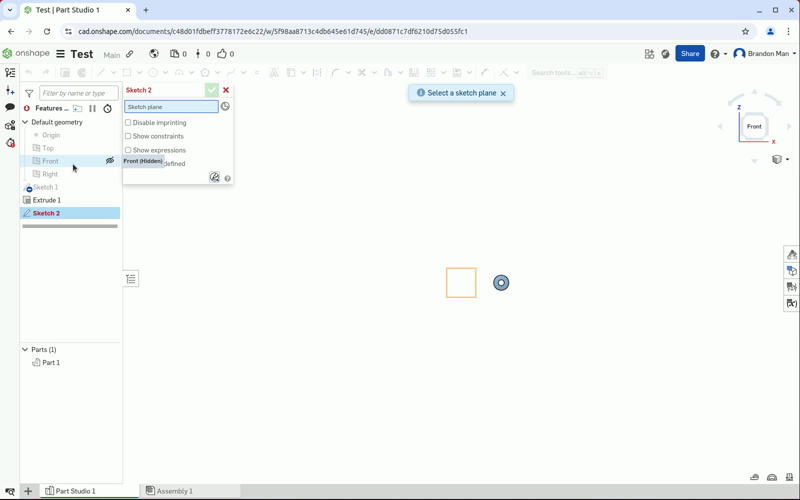
click(73, 163)
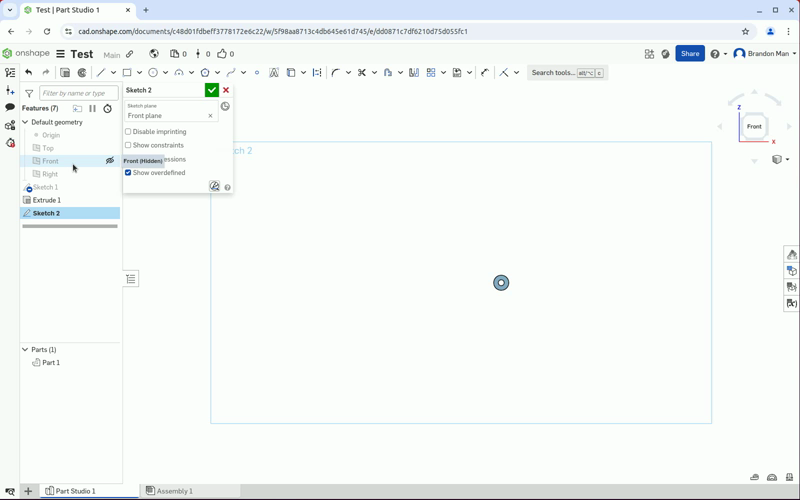
mouse_move(73, 352)
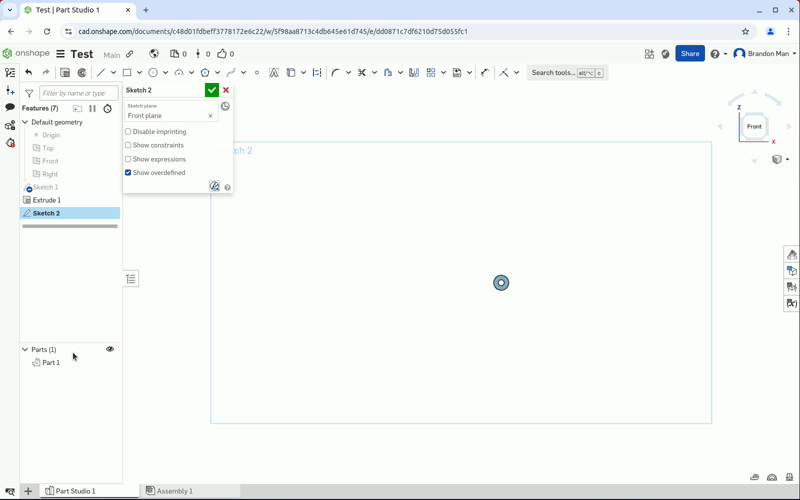
key(y)
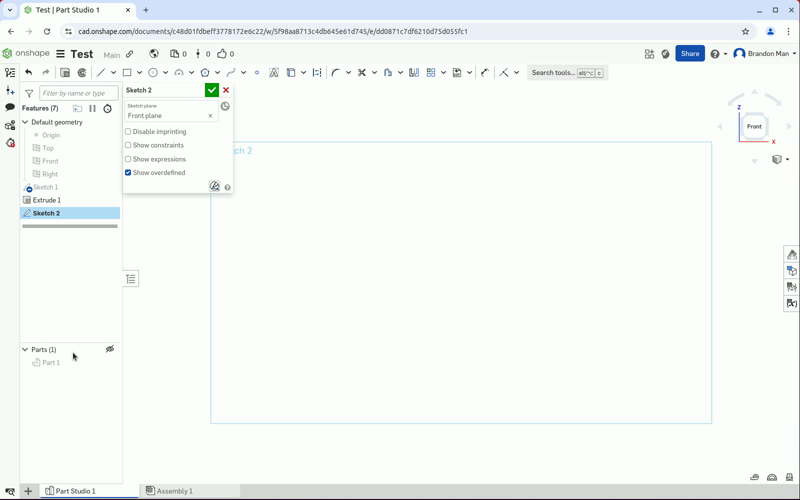
key(c)
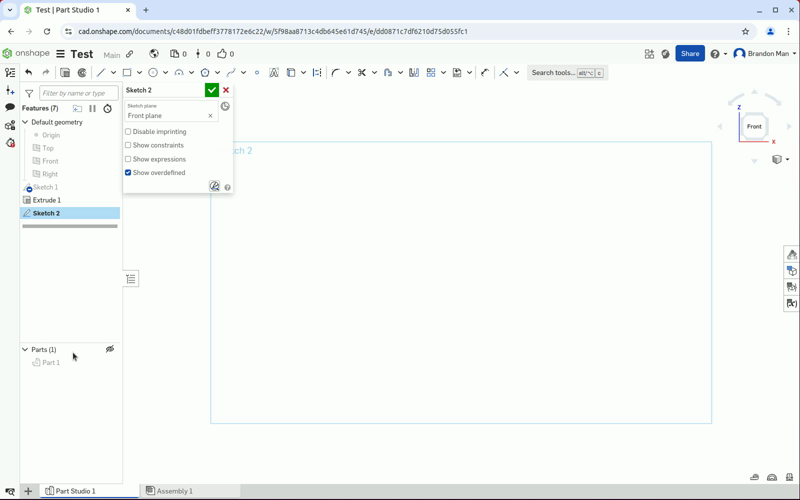
key_down(shift)
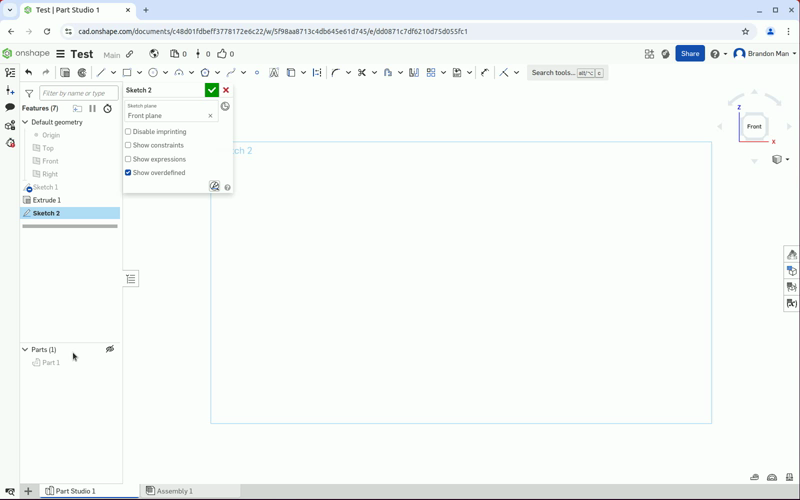
mouse_move(461, 282)
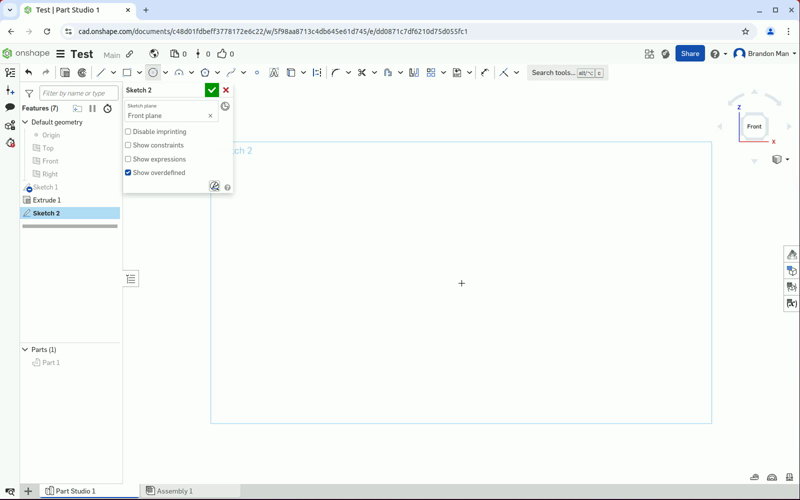
click(461, 282)
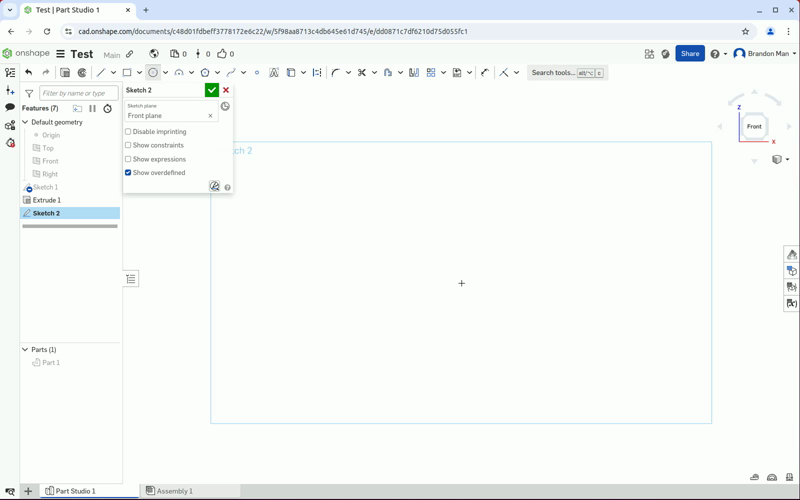
key_up(shift)
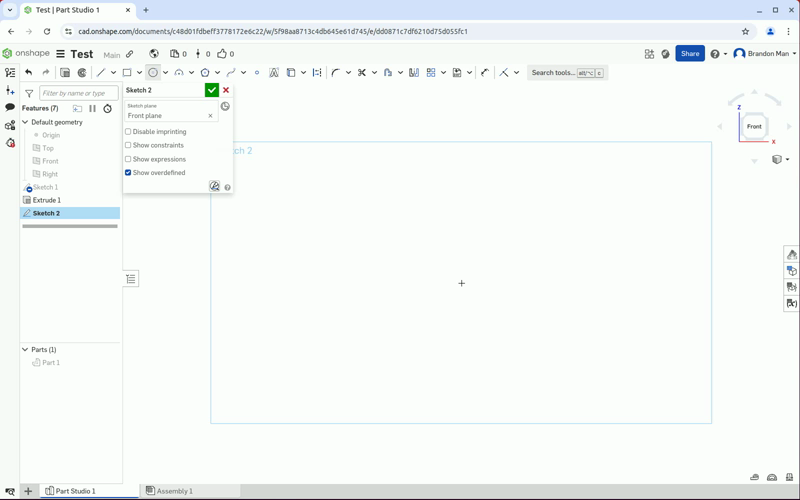
mouse_move(471, 282)
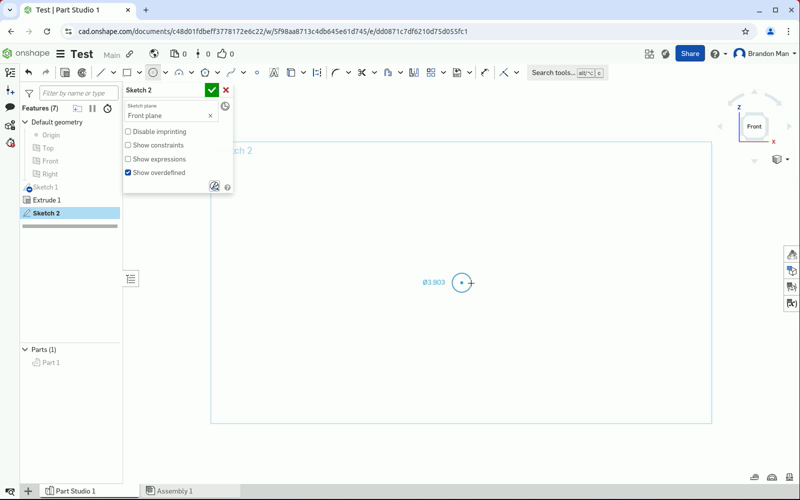
click(471, 282)
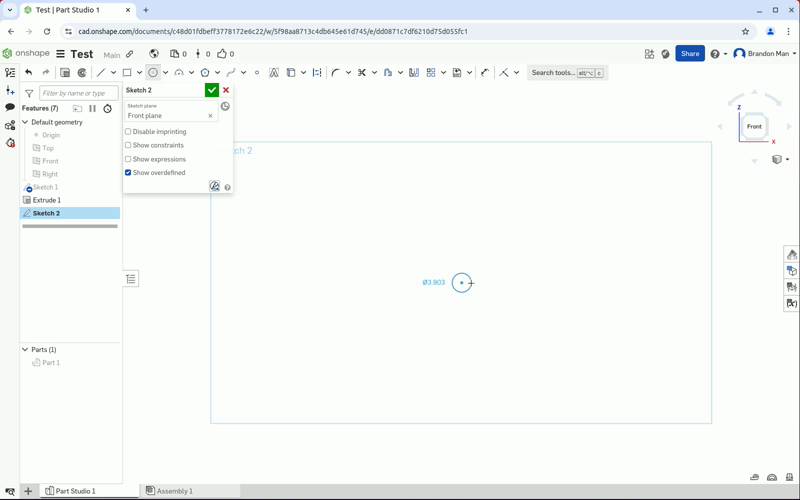
key(esc)
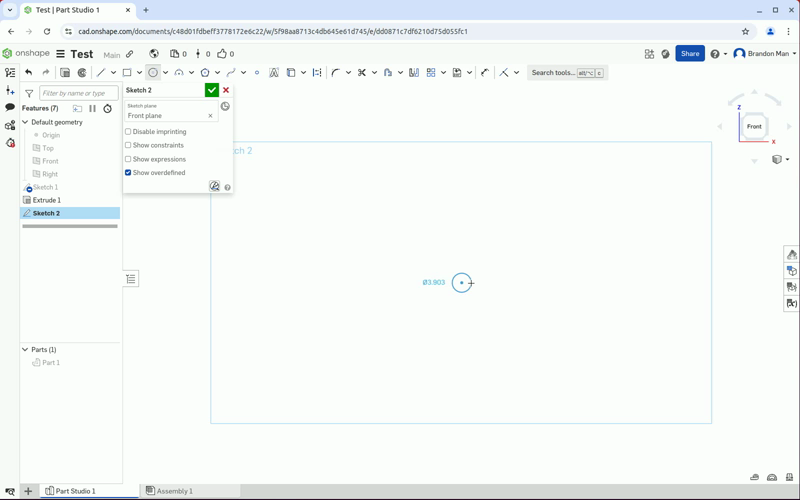
key(c)
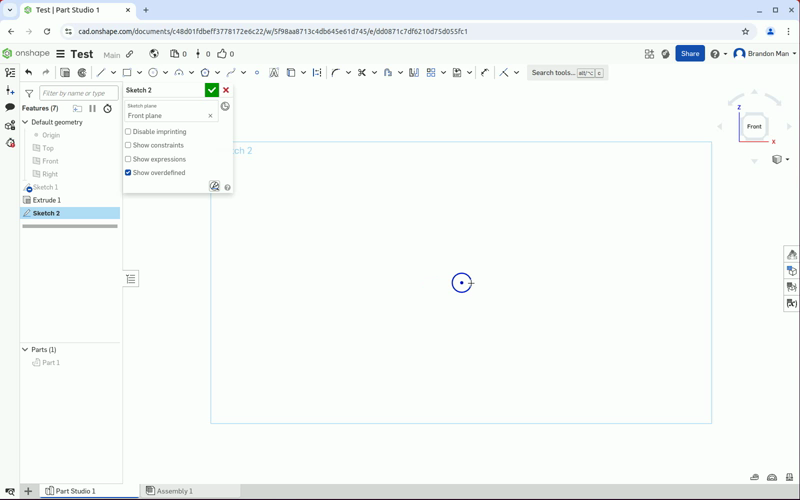
key_down(shift)
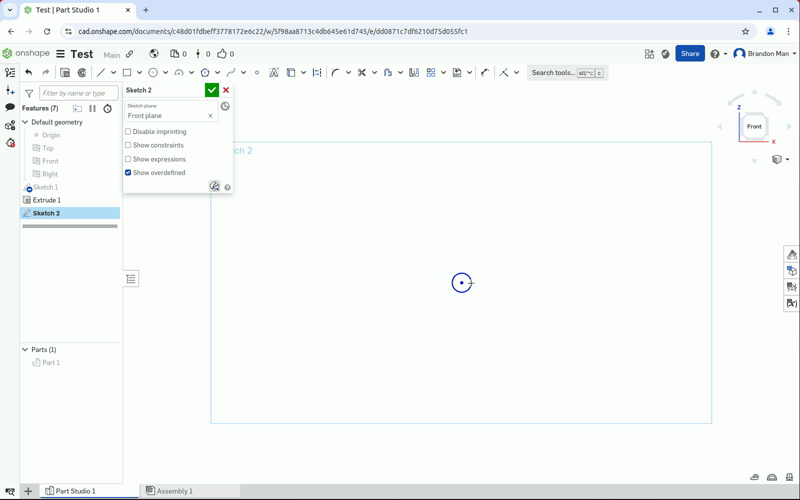
mouse_move(461, 282)
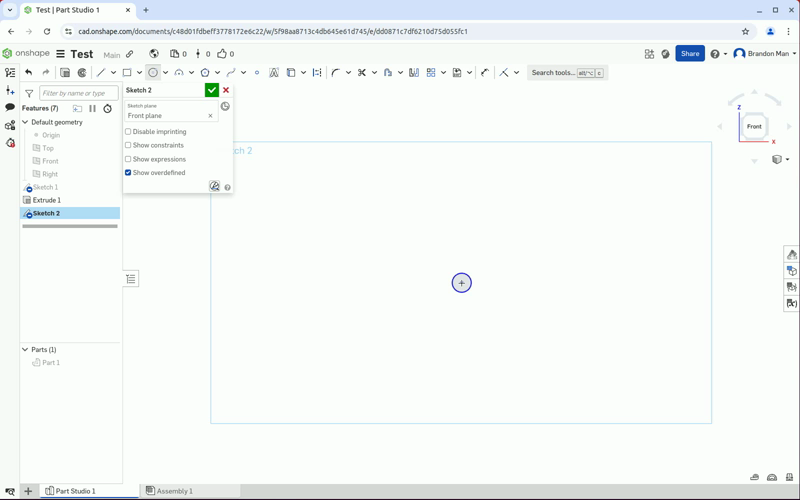
click(461, 282)
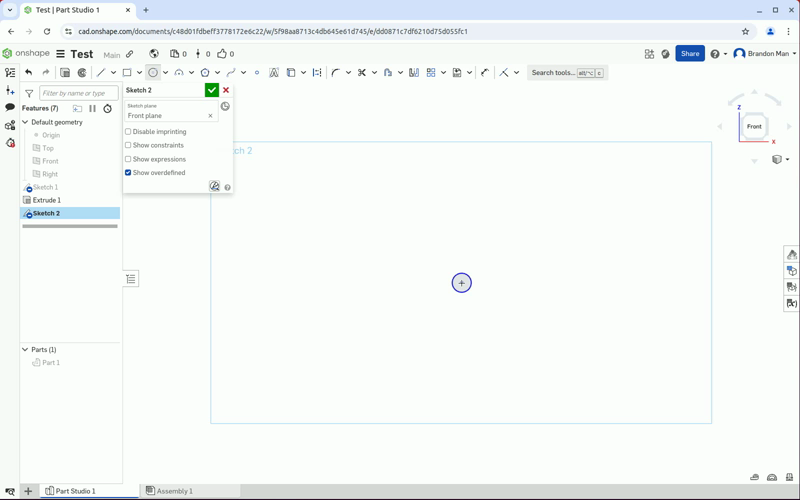
key_up(shift)
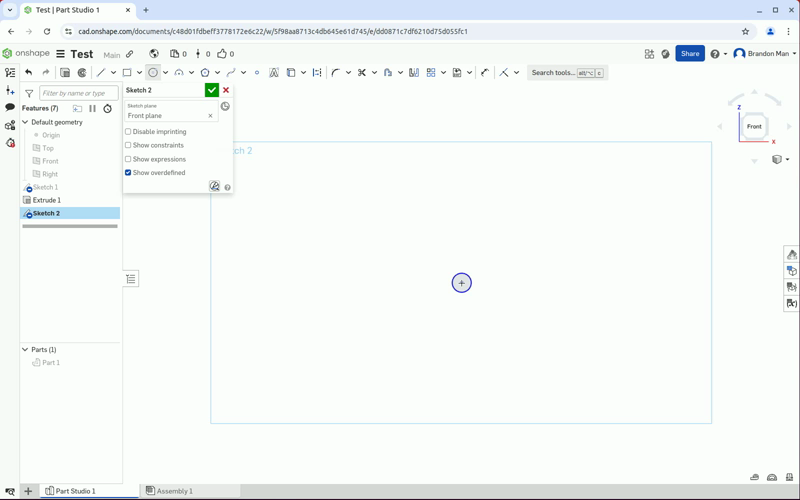
mouse_move(464, 282)
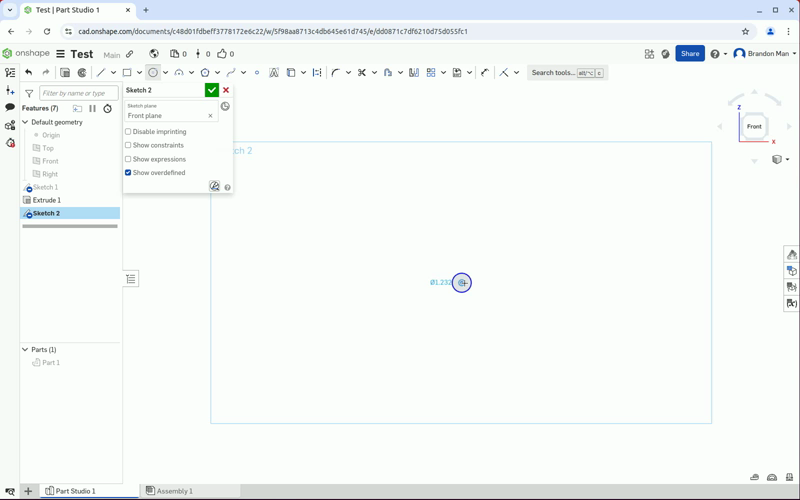
scroll(6)
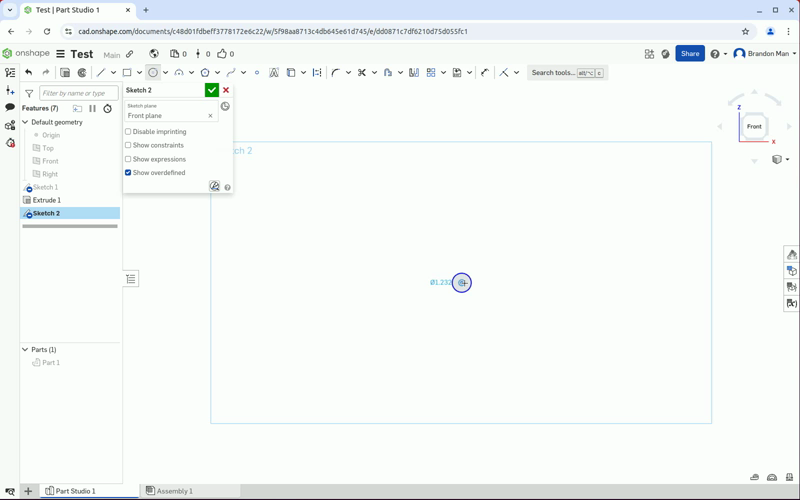
scroll(6)
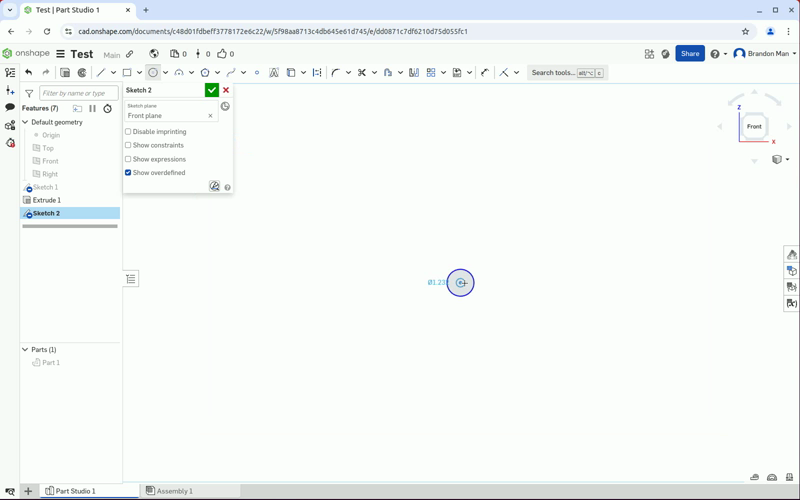
scroll(6)
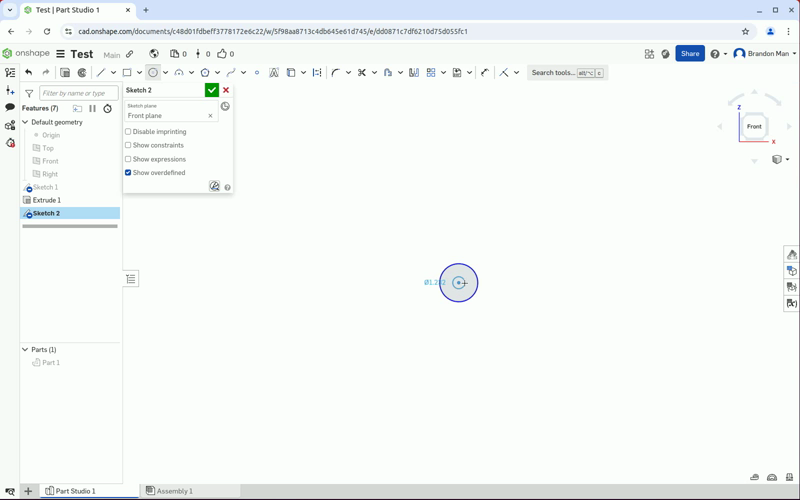
scroll(6)
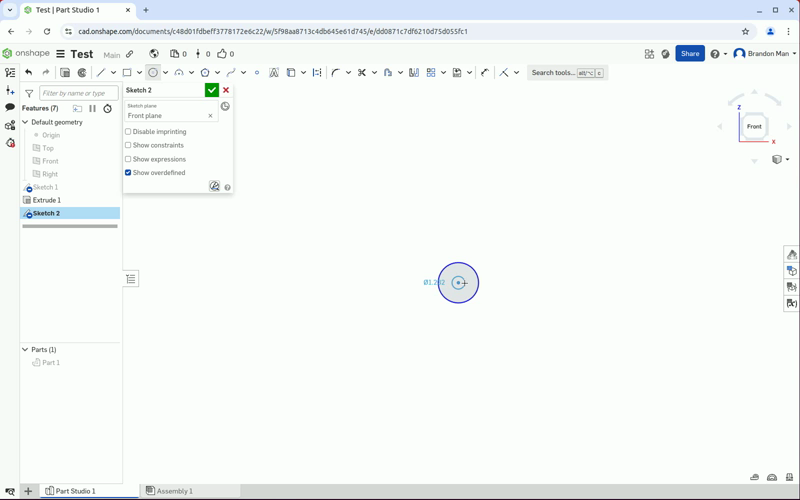
scroll(6)
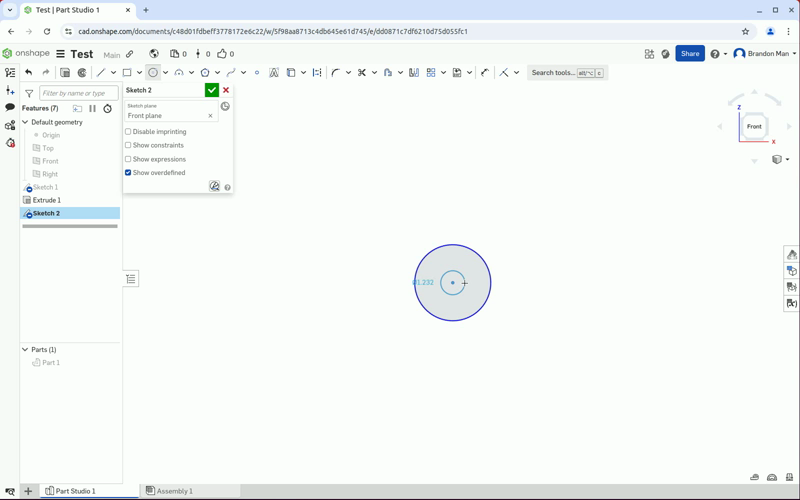
scroll(6)
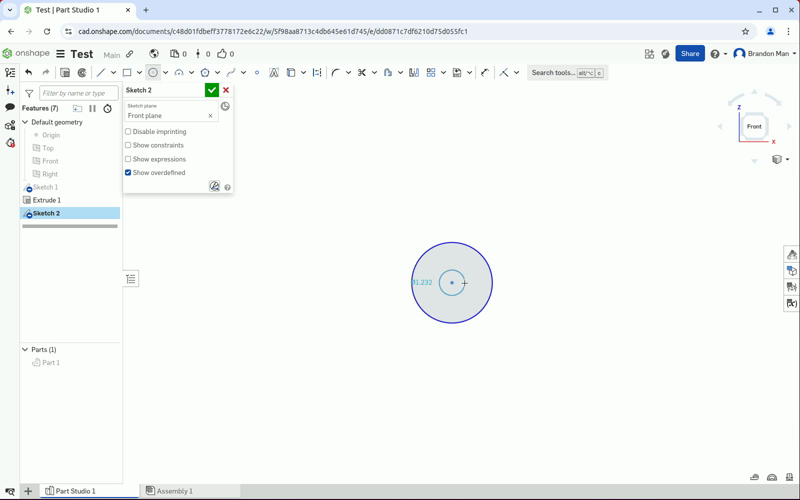
scroll(6)
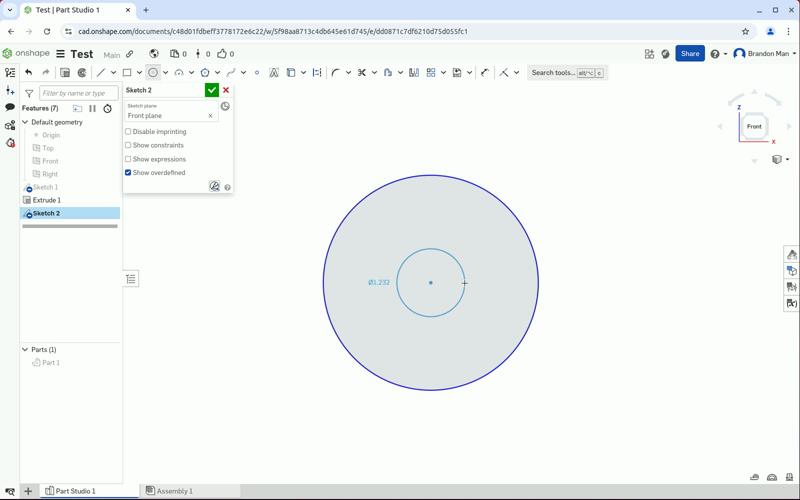
click(464, 282)
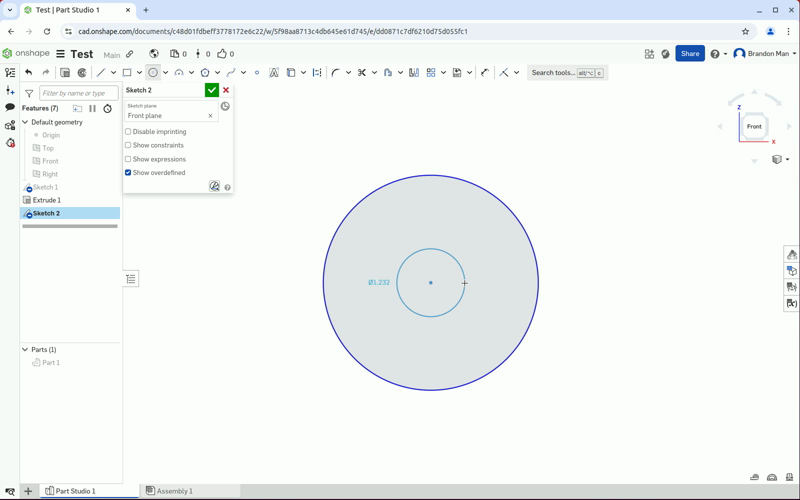
scroll(-6)
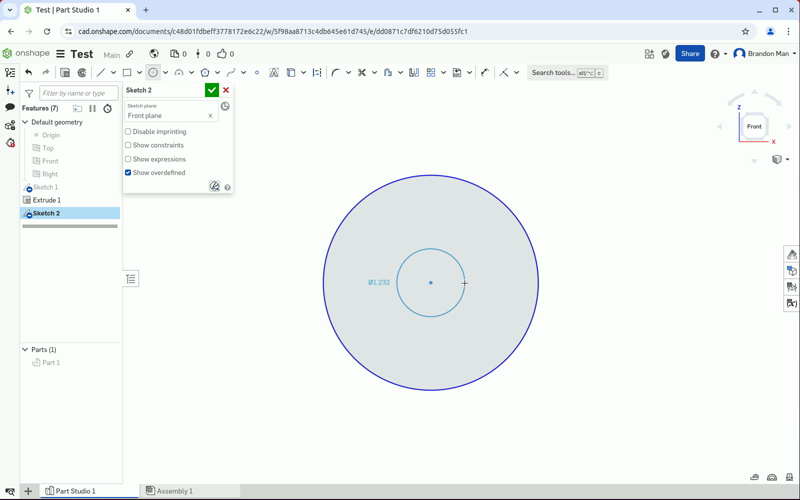
scroll(-6)
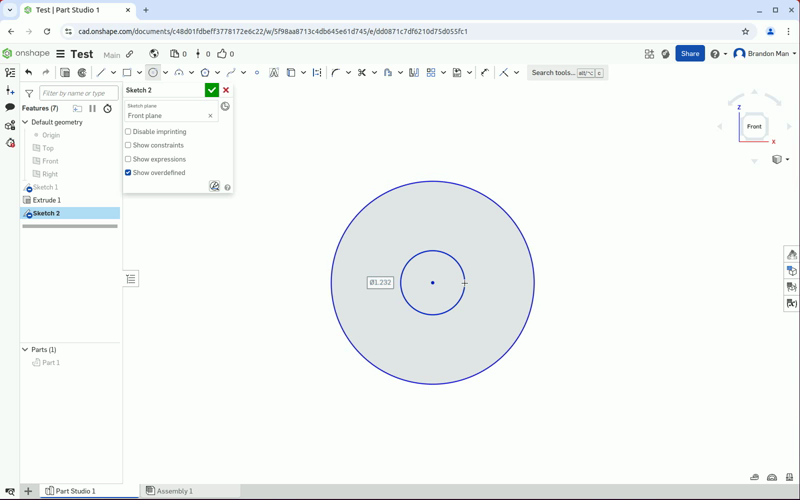
scroll(-6)
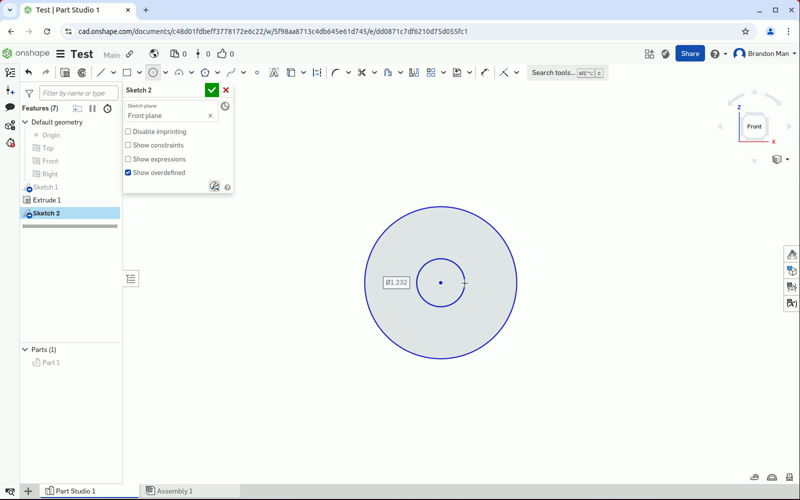
scroll(-6)
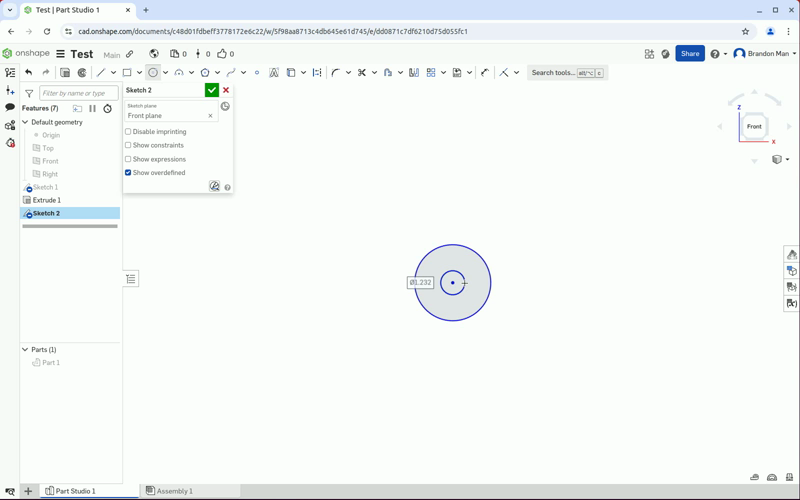
scroll(-6)
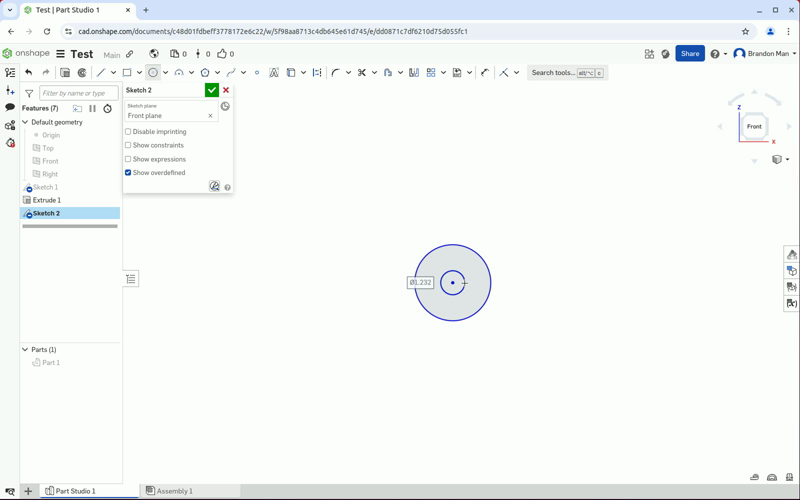
scroll(-6)
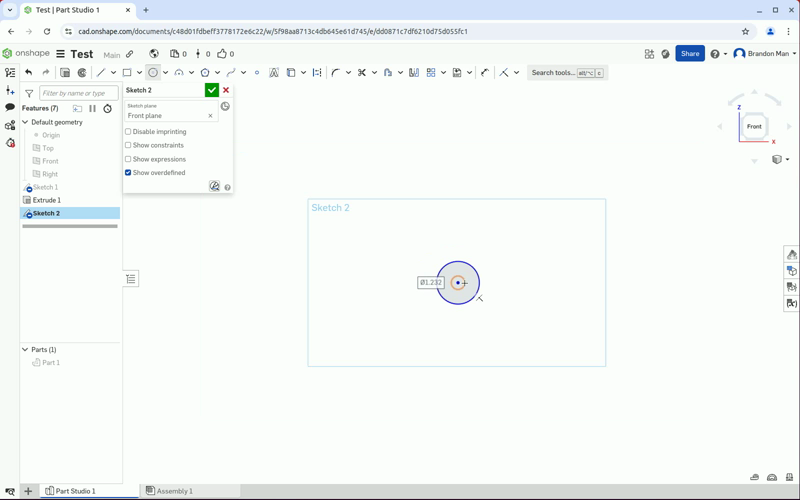
scroll(-6)
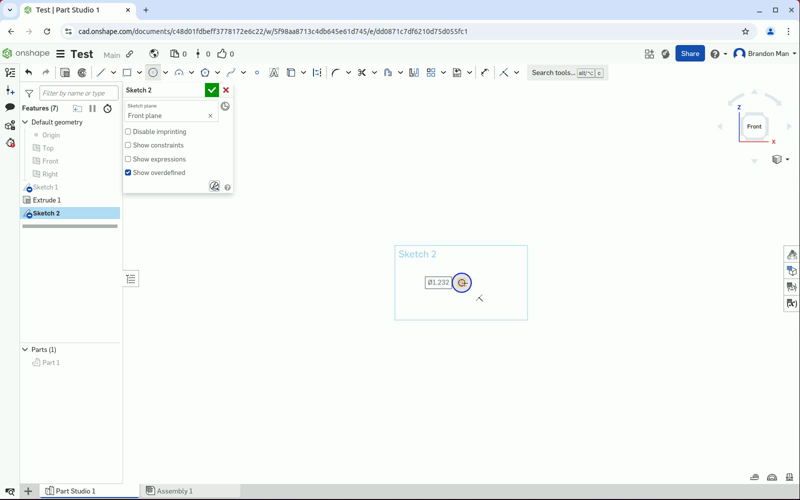
key(esc)
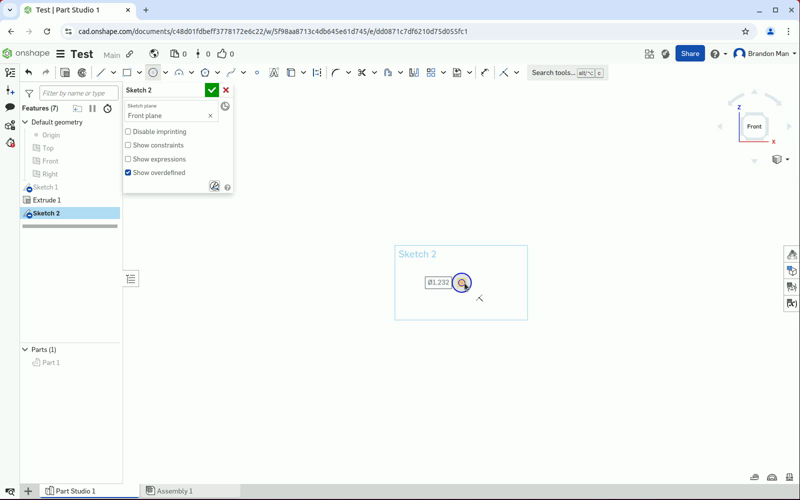
mouse_move(455, 280)
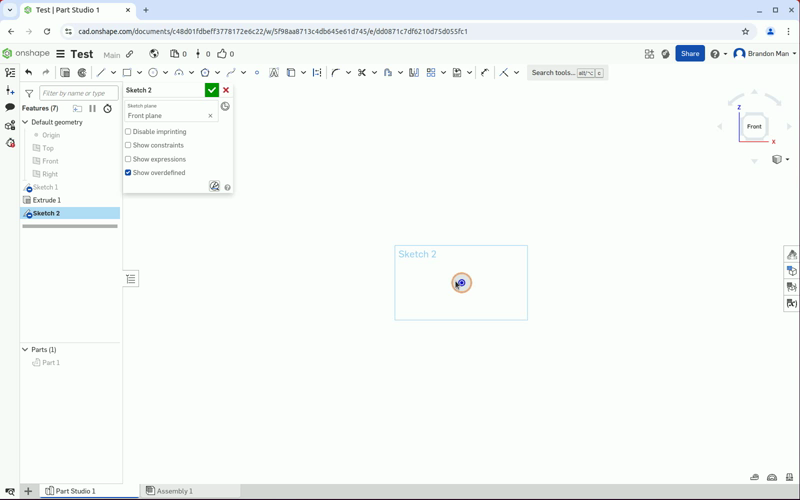
scroll(6)
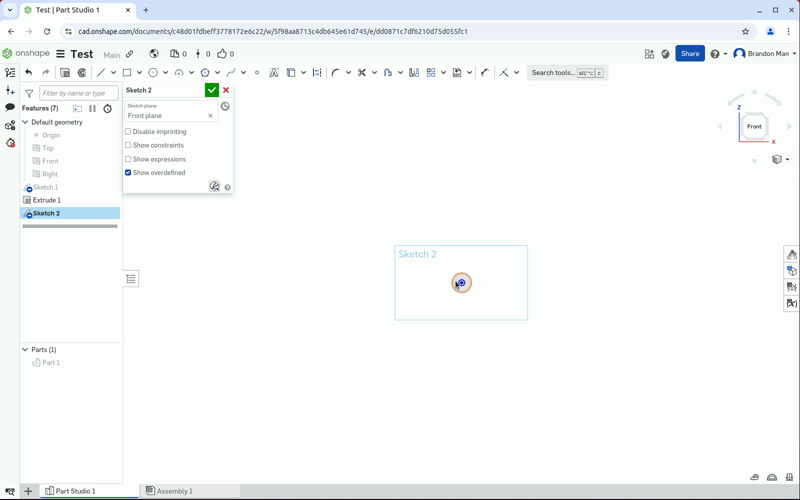
scroll(6)
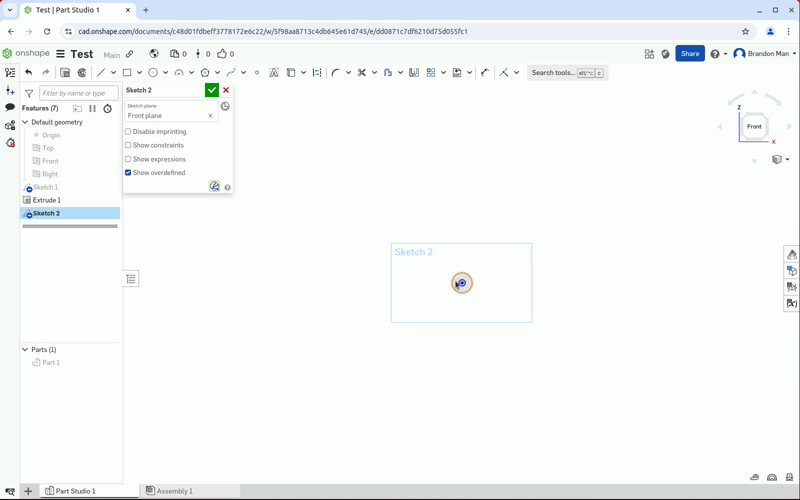
scroll(6)
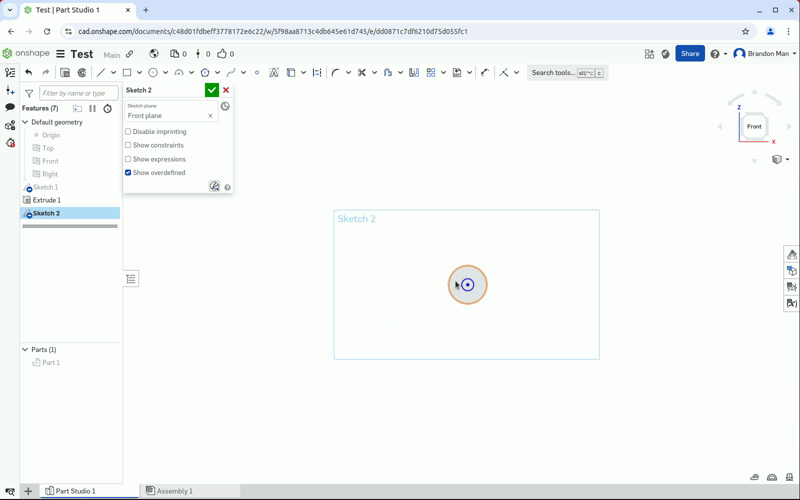
scroll(6)
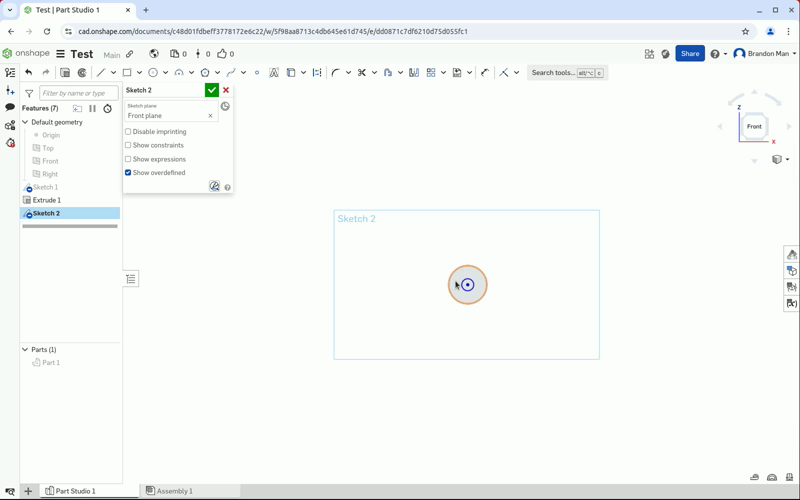
scroll(6)
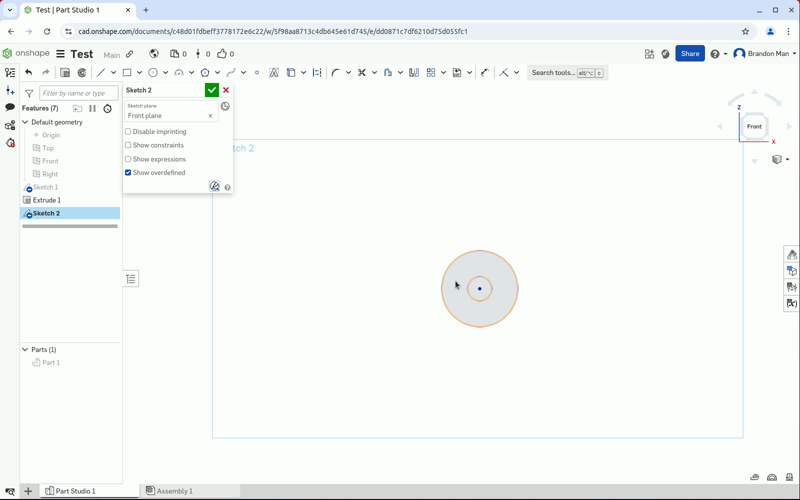
scroll(6)
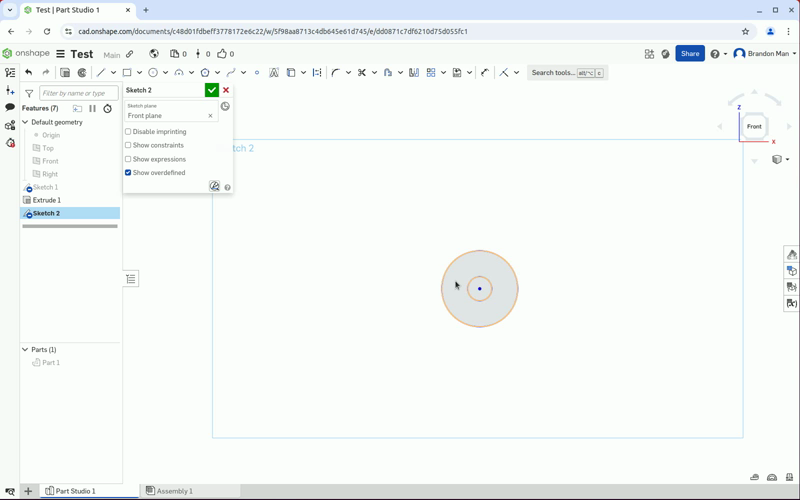
scroll(6)
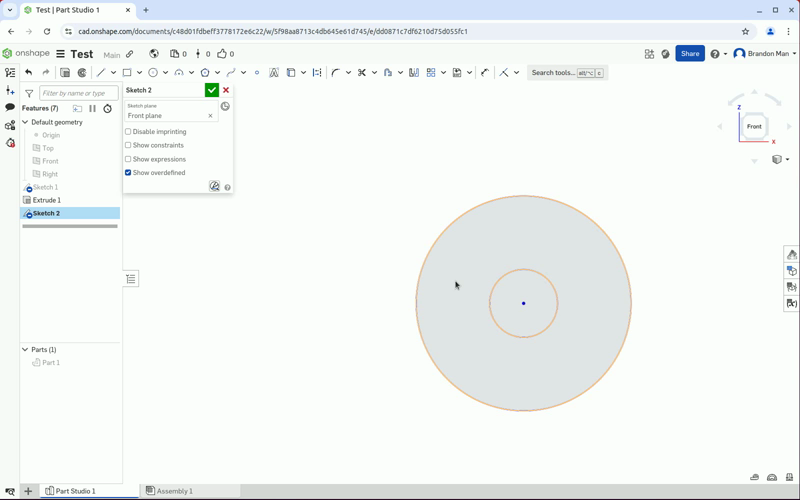
click(455, 280)
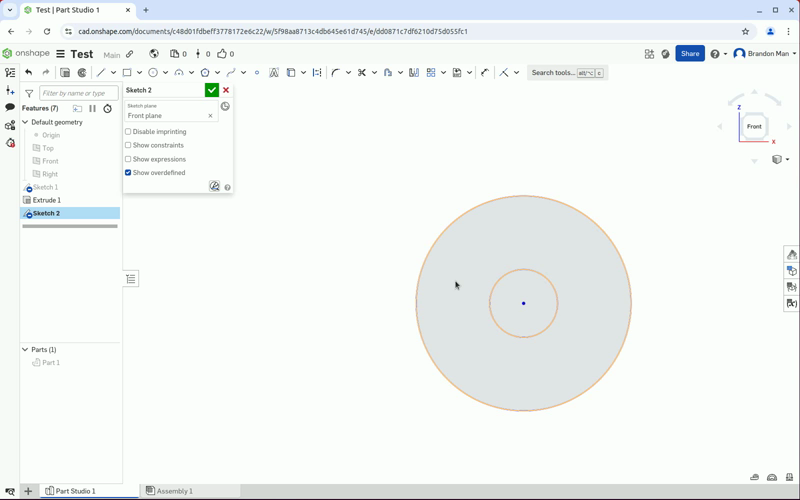
scroll(-6)
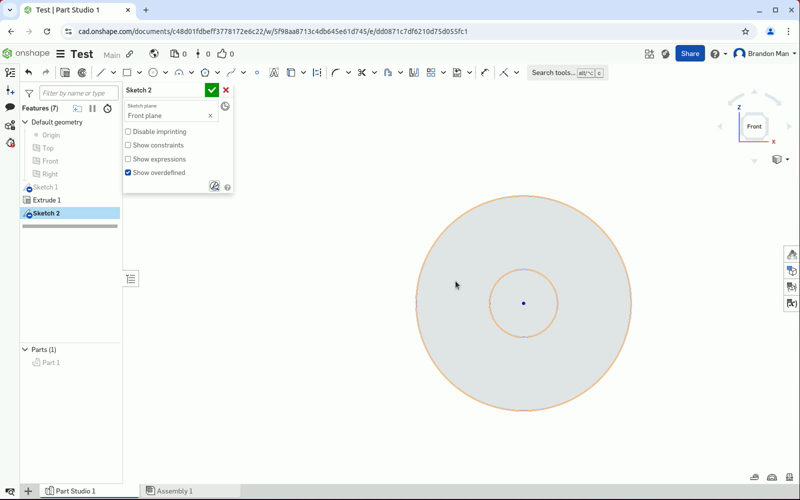
scroll(-6)
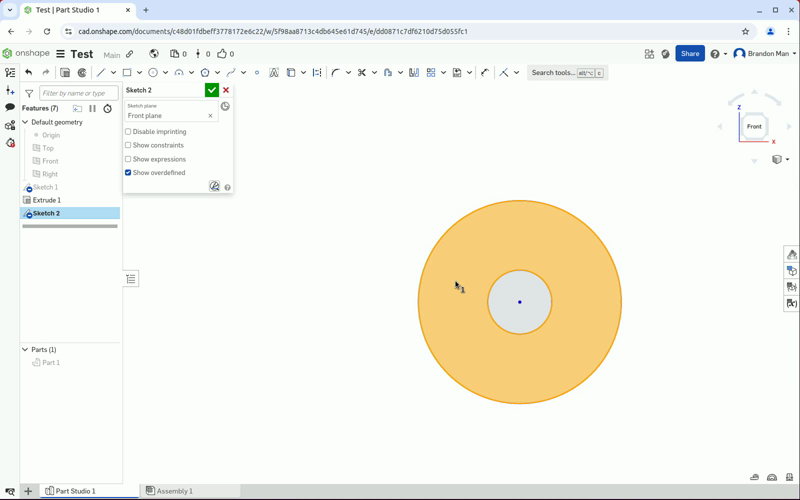
scroll(-6)
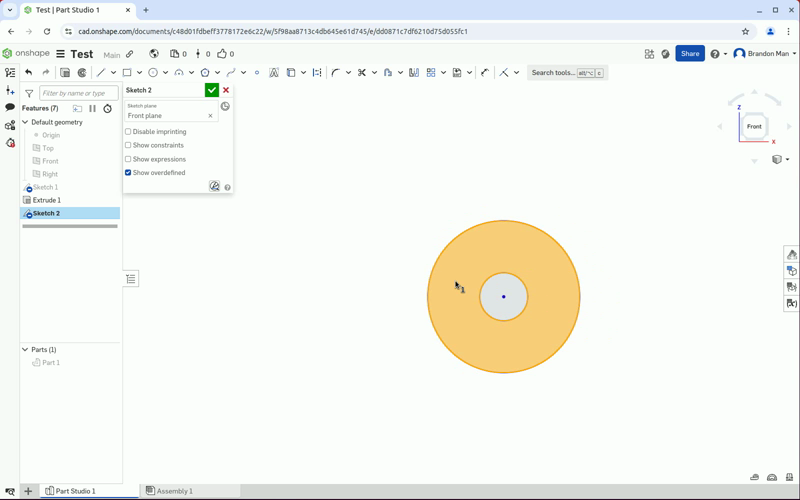
scroll(-6)
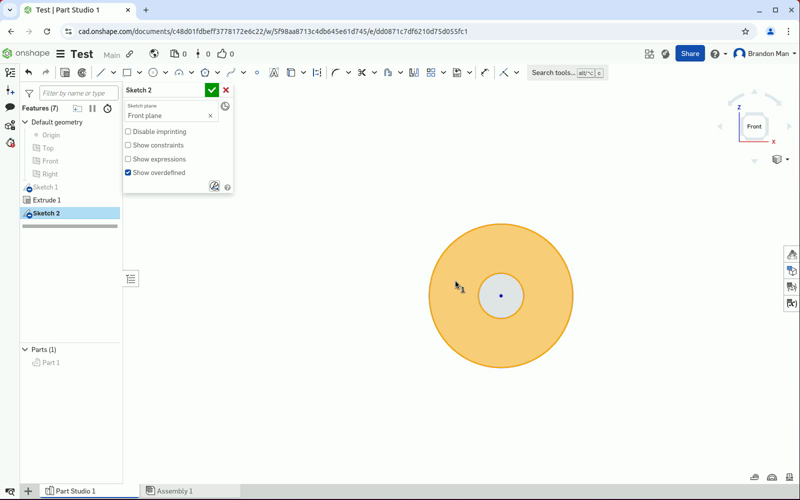
scroll(-6)
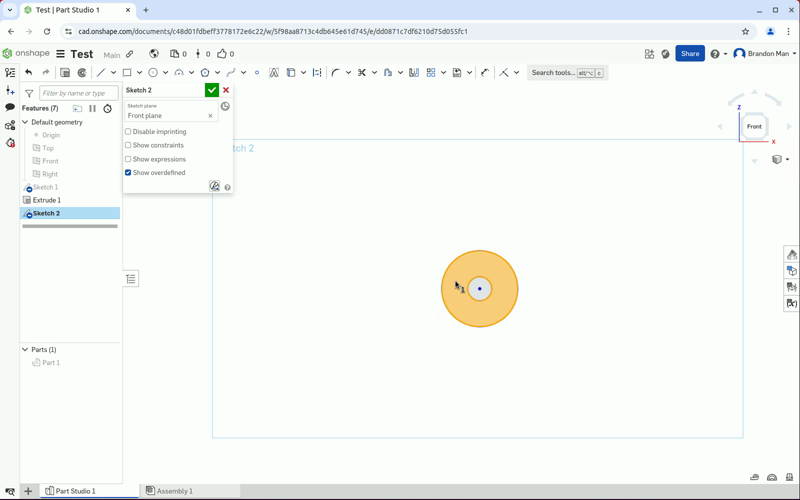
scroll(-6)
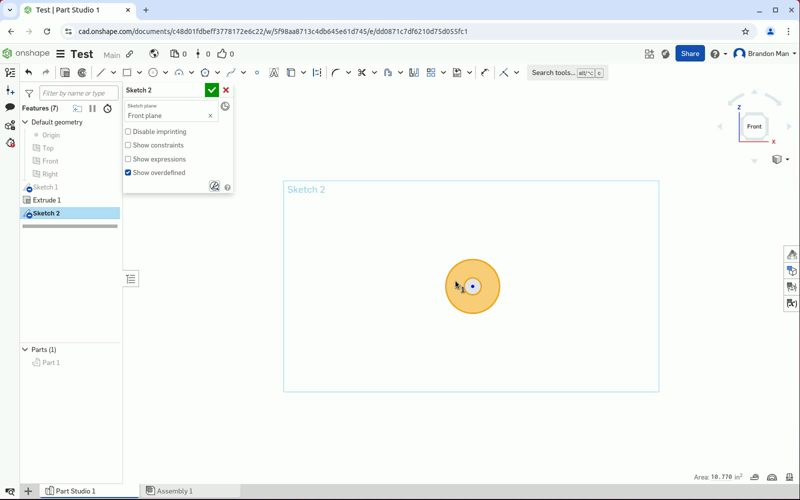
scroll(-6)
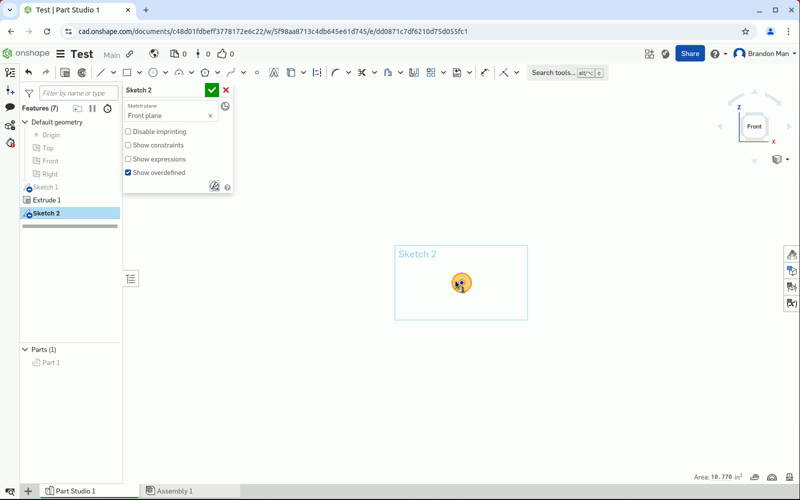
mouse_move(73, 352)
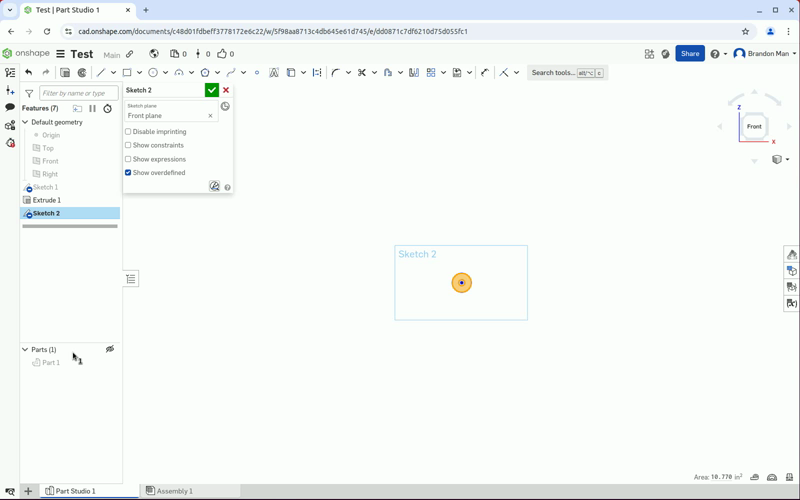
key(shift+y)
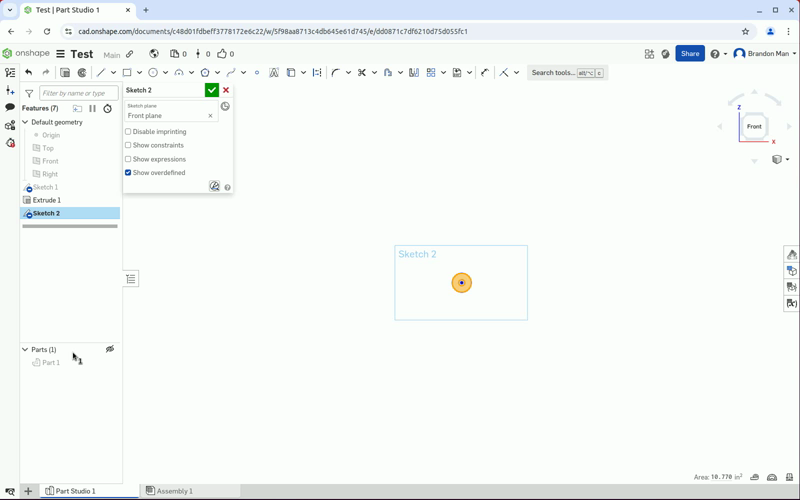
key(shift+e)
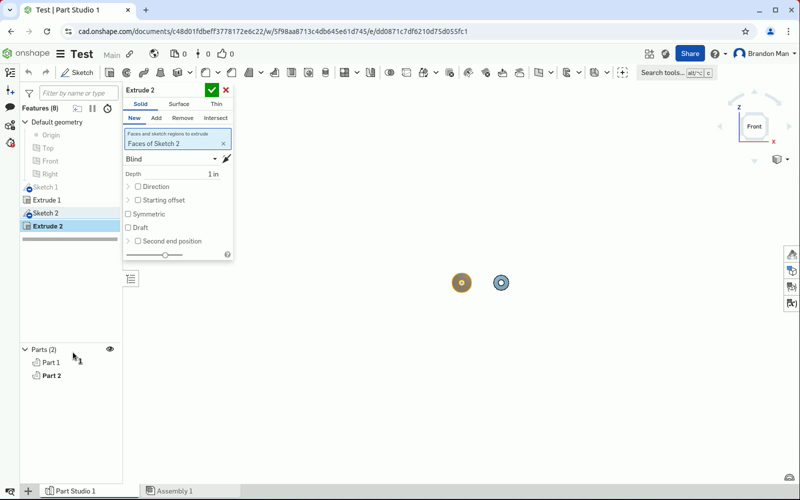
mouse_move(143, 106)
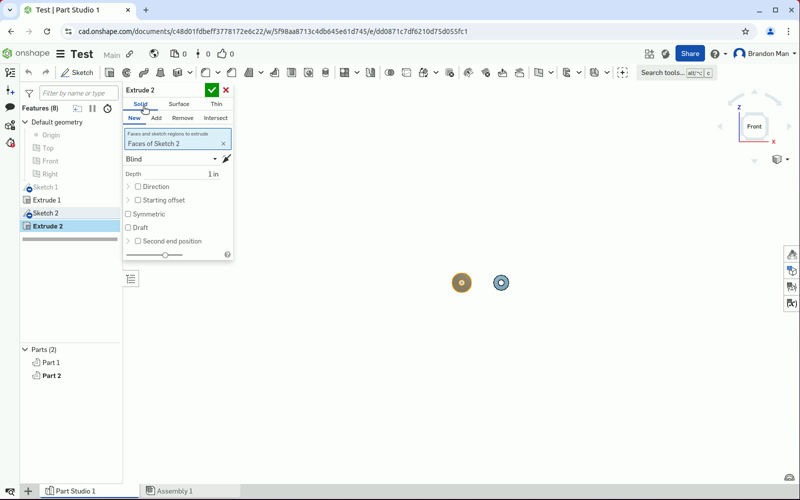
click(143, 106)
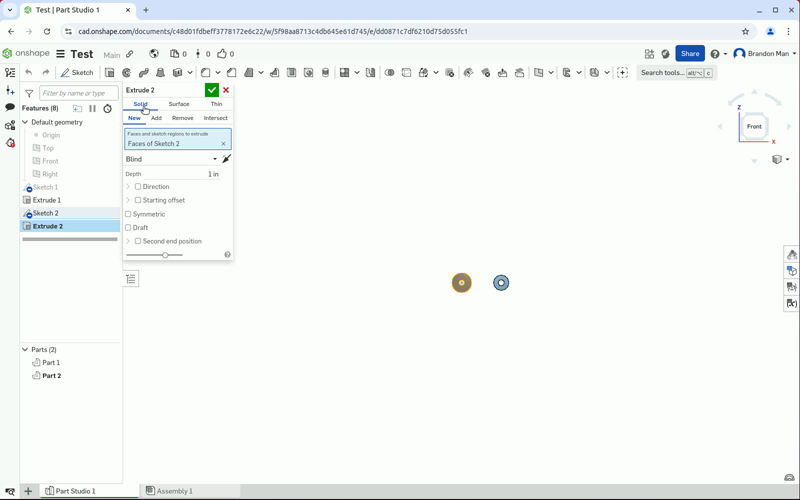
mouse_move(137, 120)
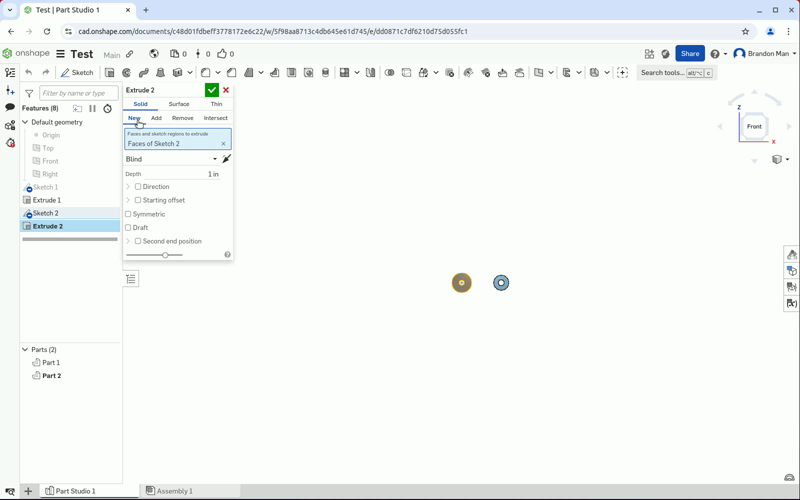
click(137, 120)
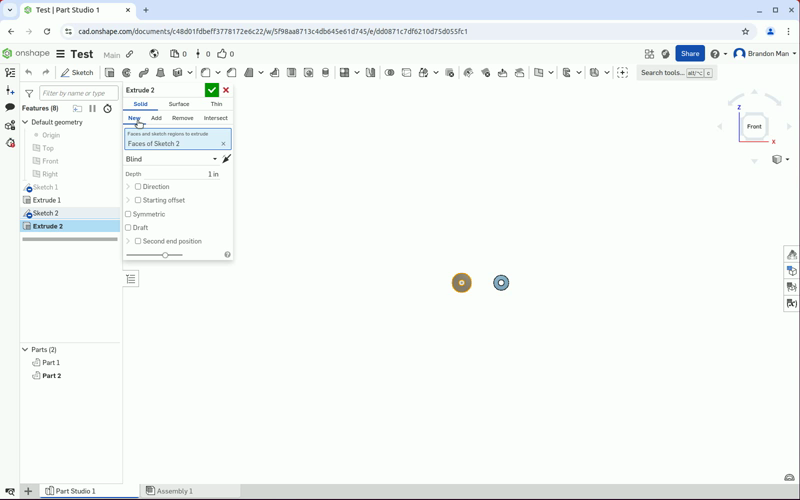
key(tab, 4)
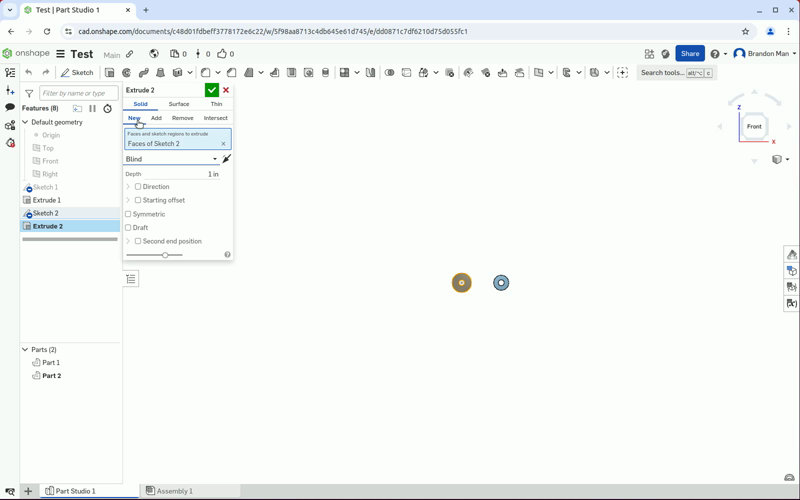
text(0.481)
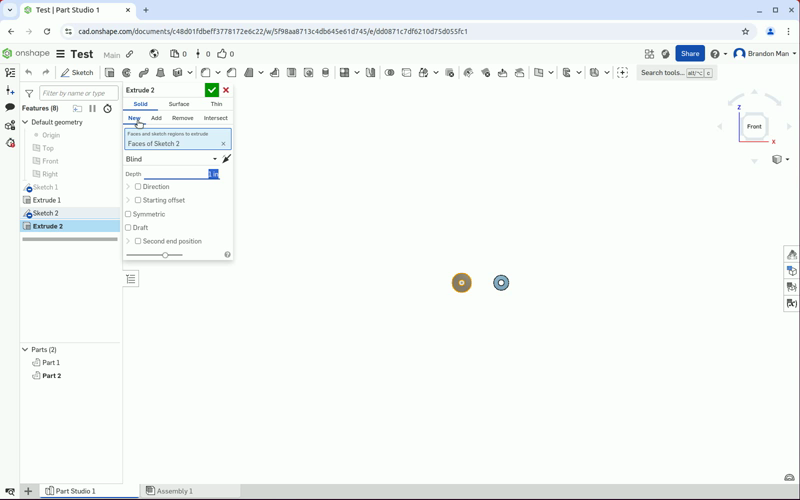
key(enter)
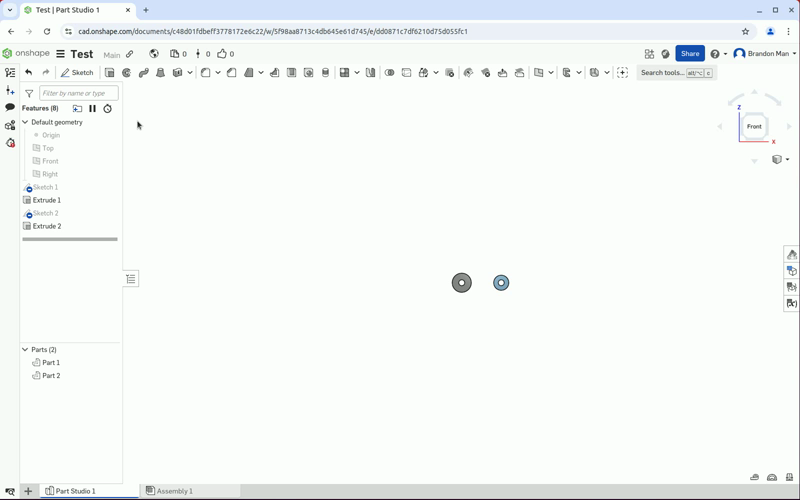
key(shift+h)
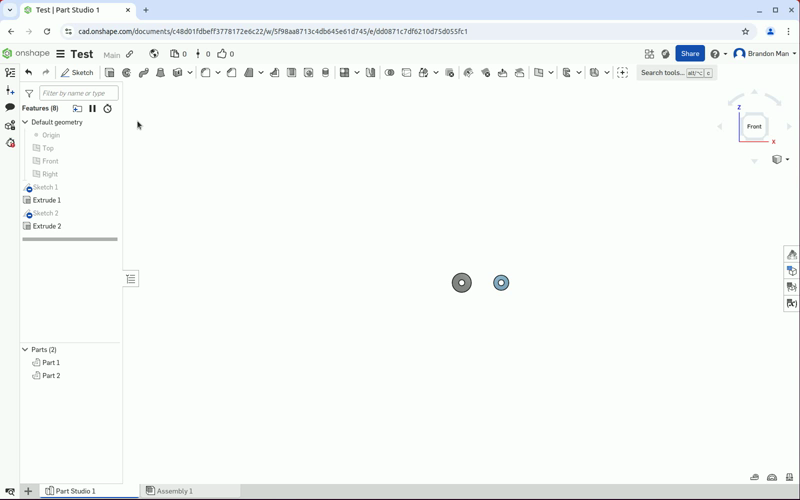
key(shift+h)
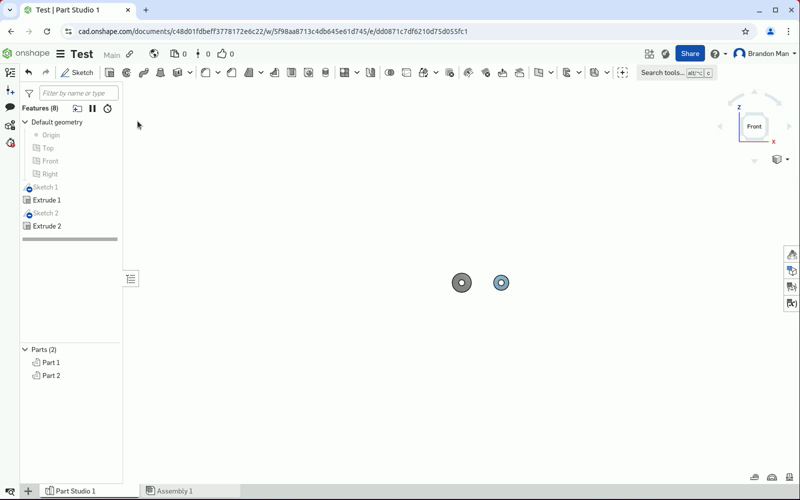
mouse_move(73, 189)
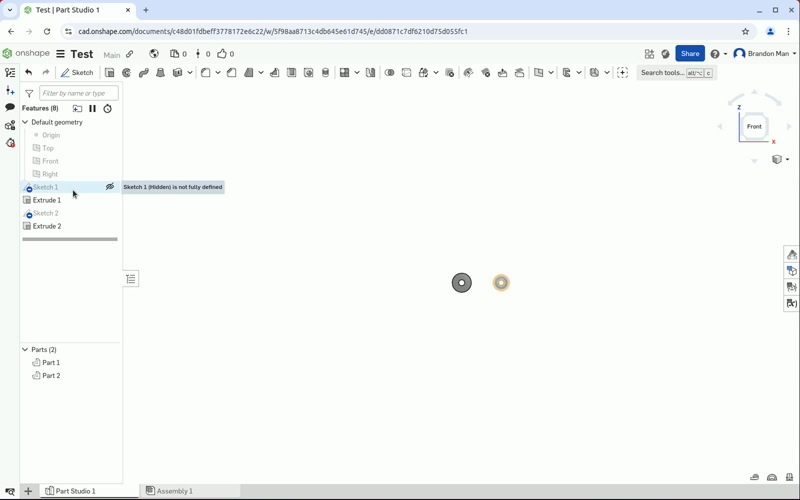
click(73, 189)
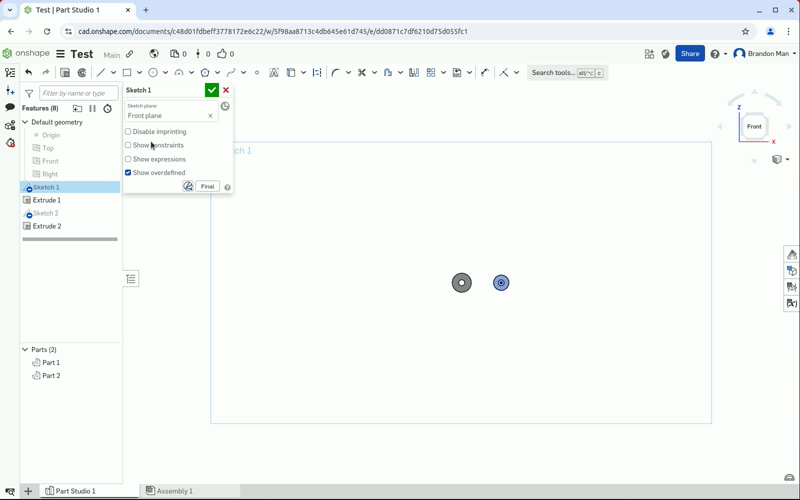
mouse_move(229, 92)
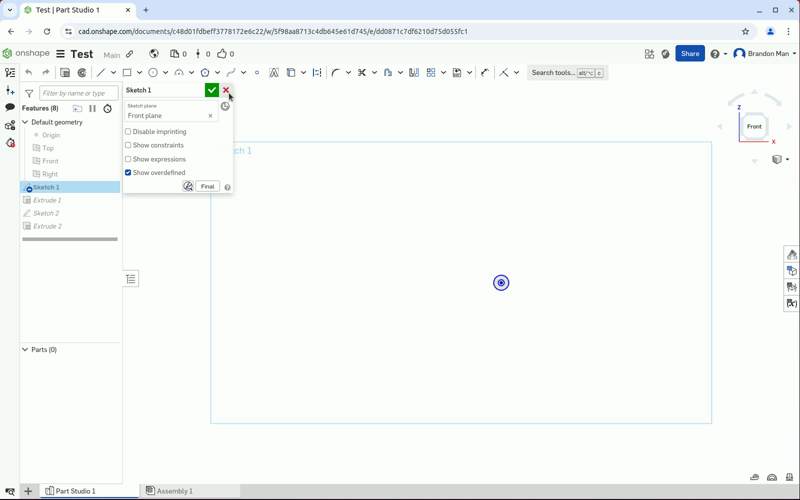
click(229, 92)
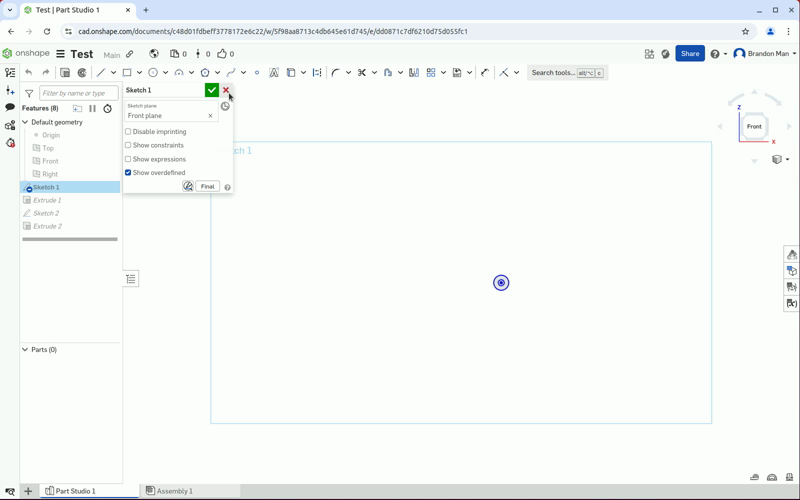
key(shift+s)
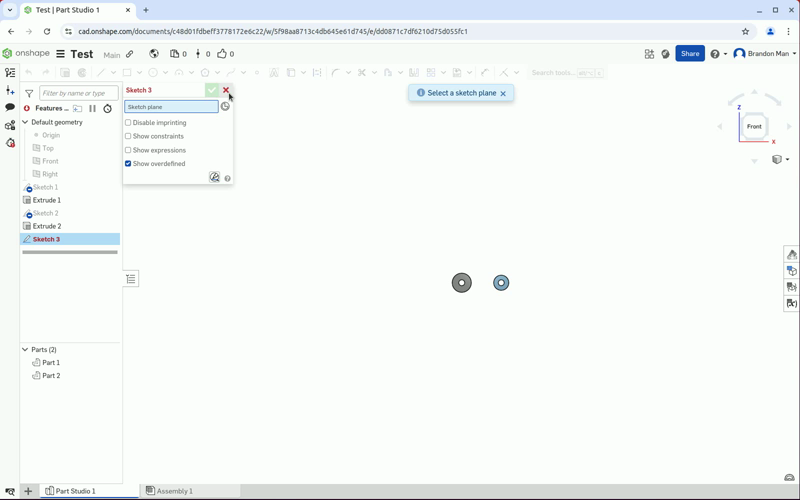
mouse_move(73, 163)
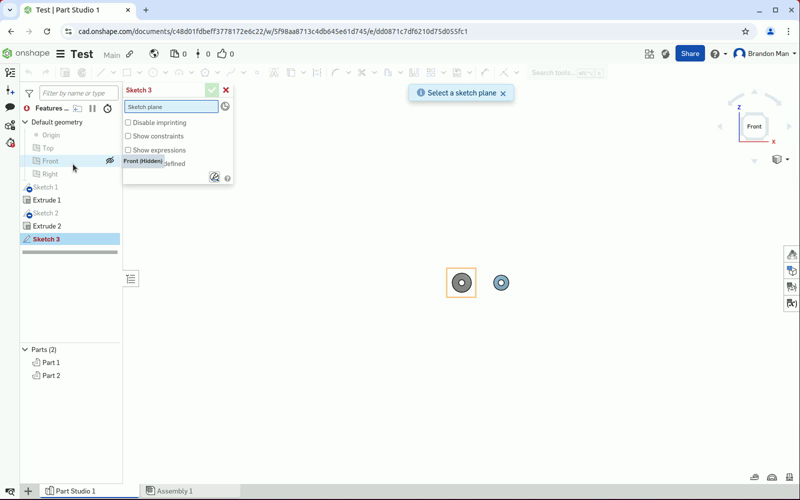
click(73, 163)
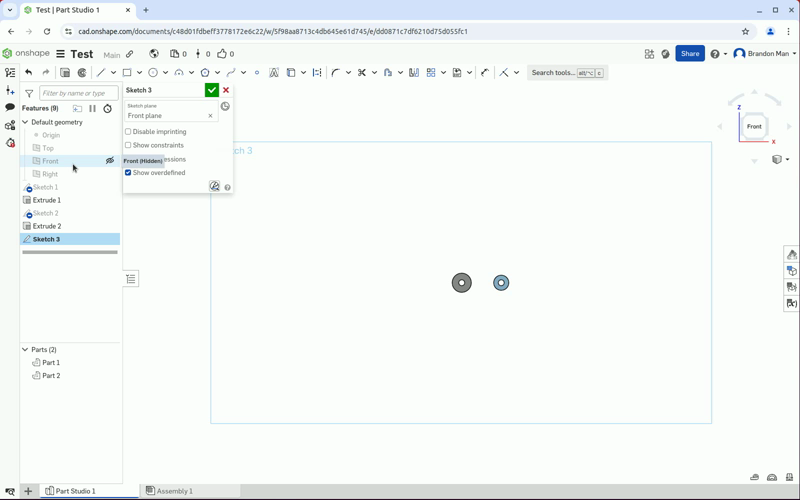
mouse_move(73, 352)
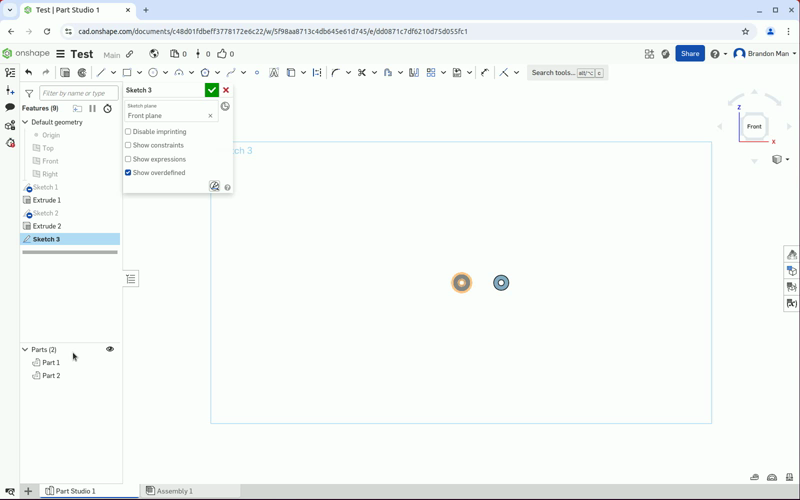
key(y)
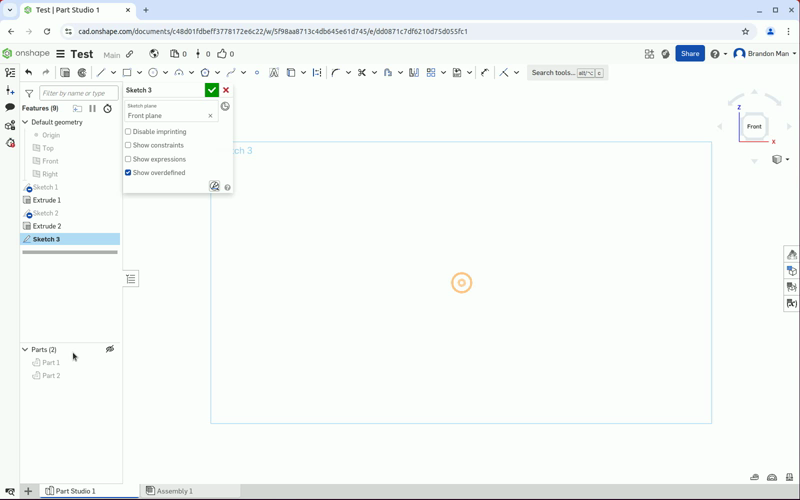
key(c)
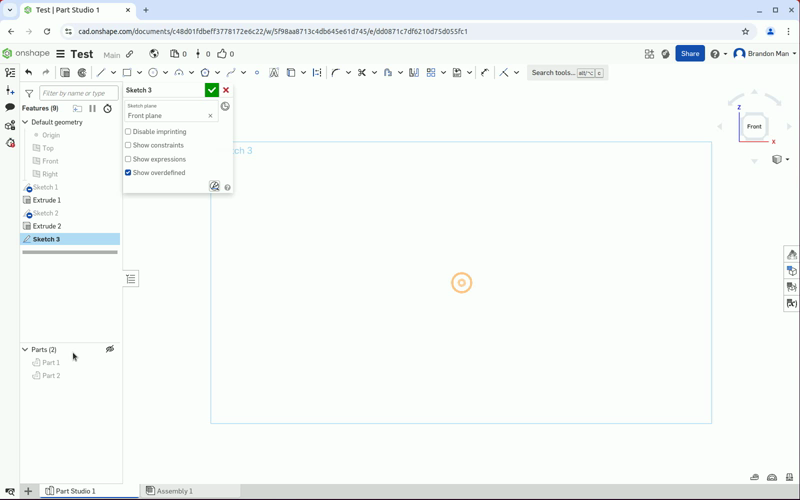
key_down(shift)
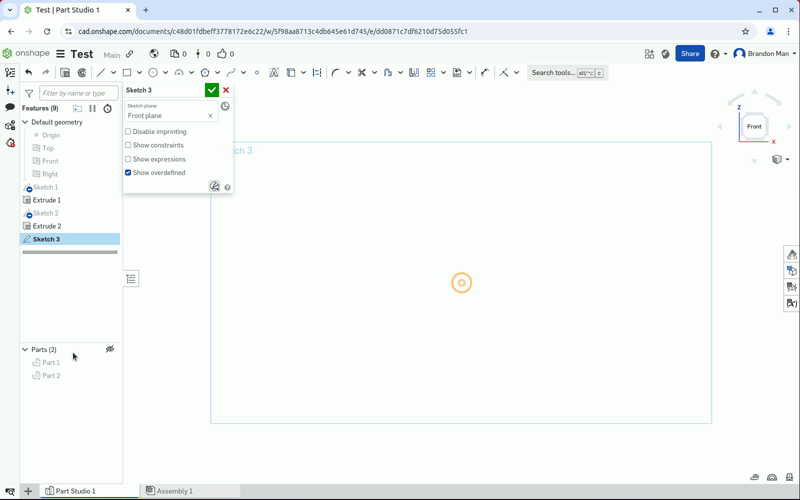
mouse_move(461, 178)
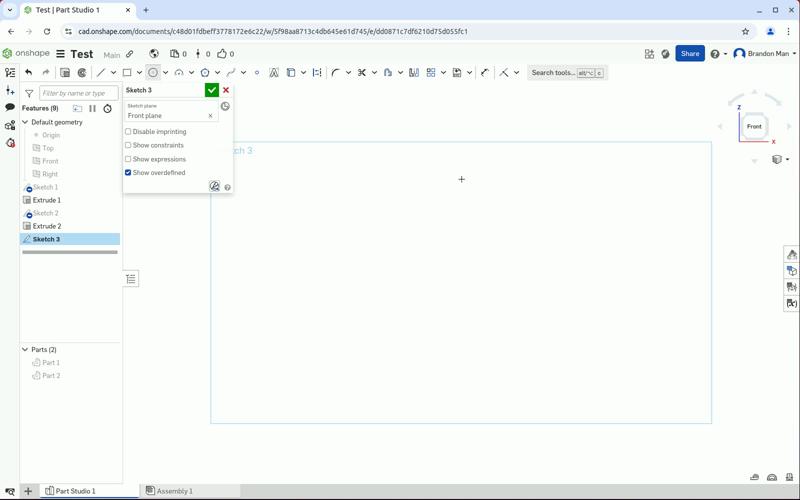
click(461, 178)
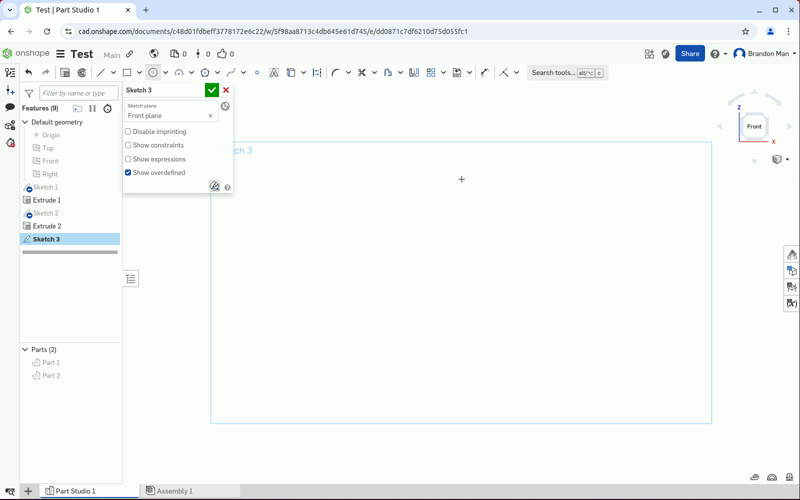
key_up(shift)
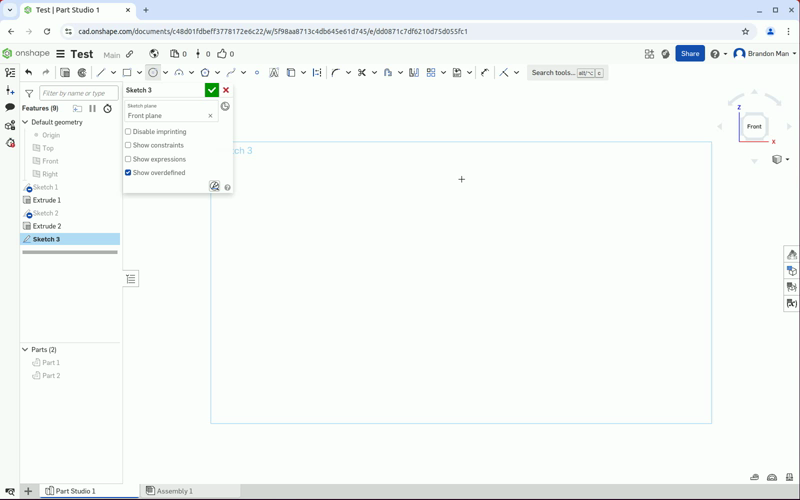
mouse_move(471, 178)
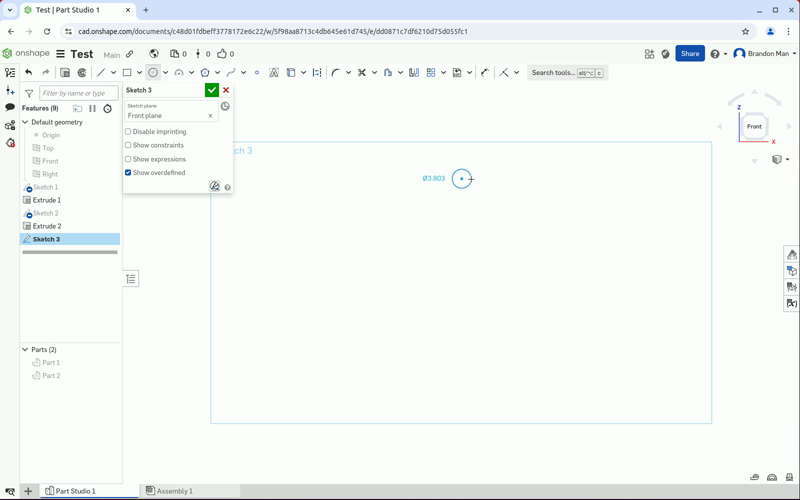
click(471, 178)
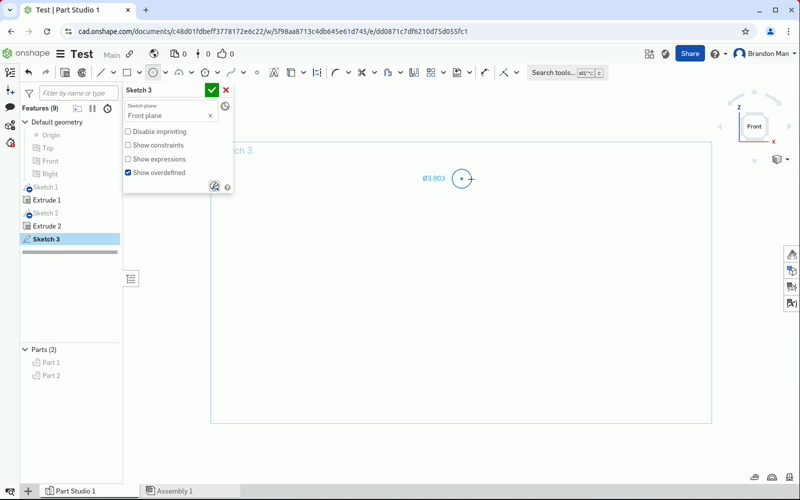
key(esc)
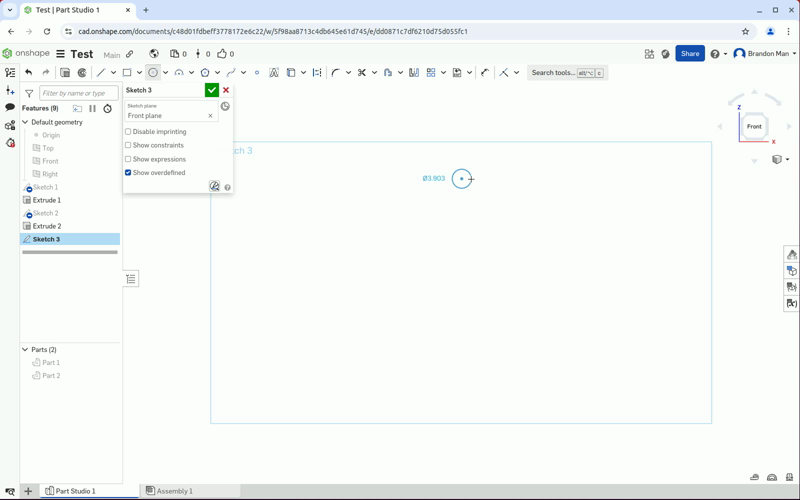
key(c)
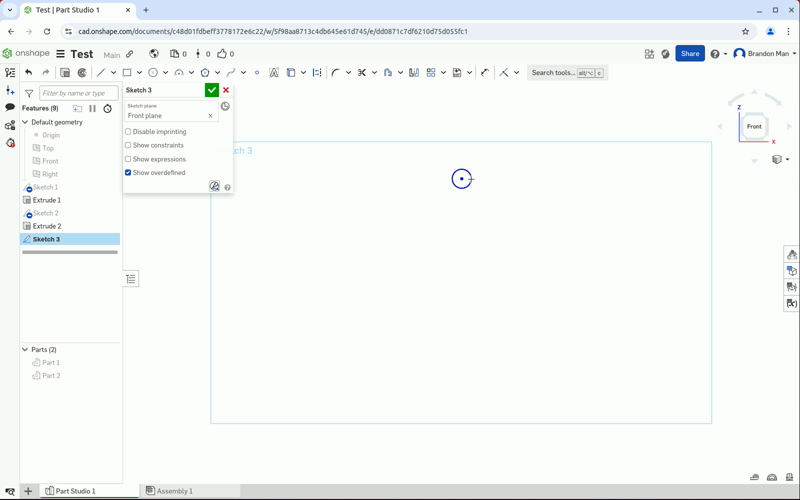
key_down(shift)
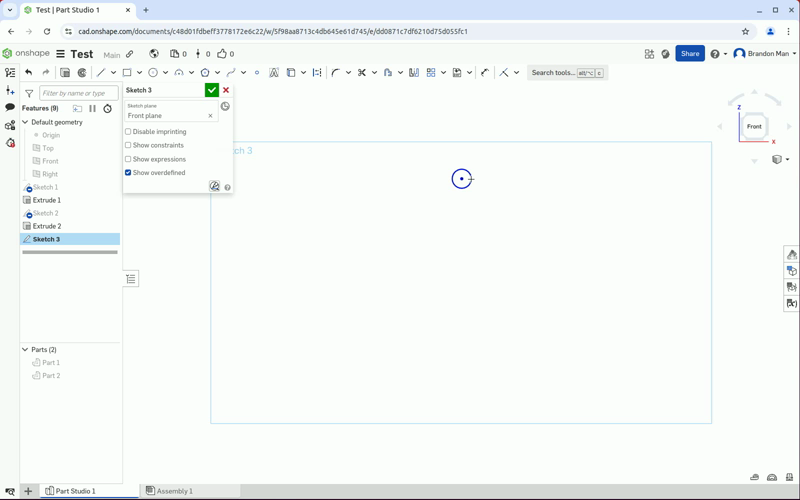
mouse_move(461, 178)
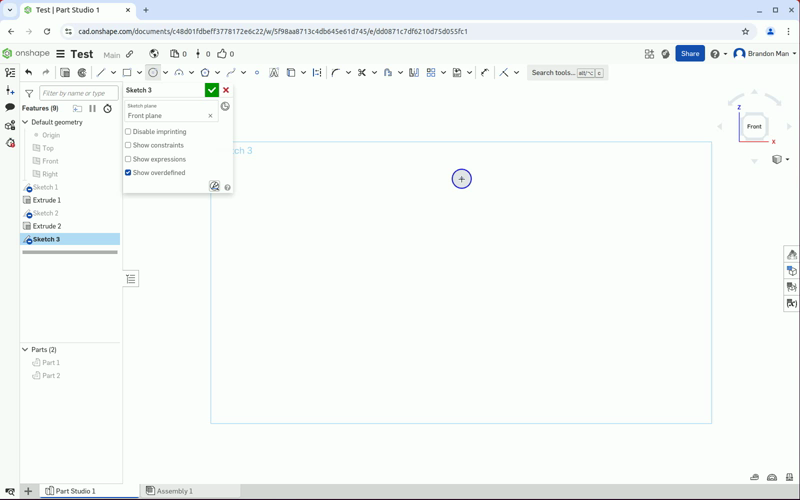
click(461, 178)
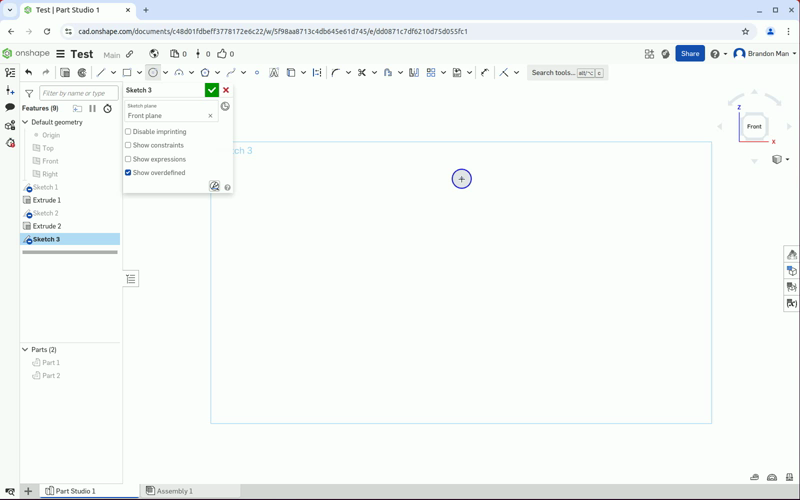
key_up(shift)
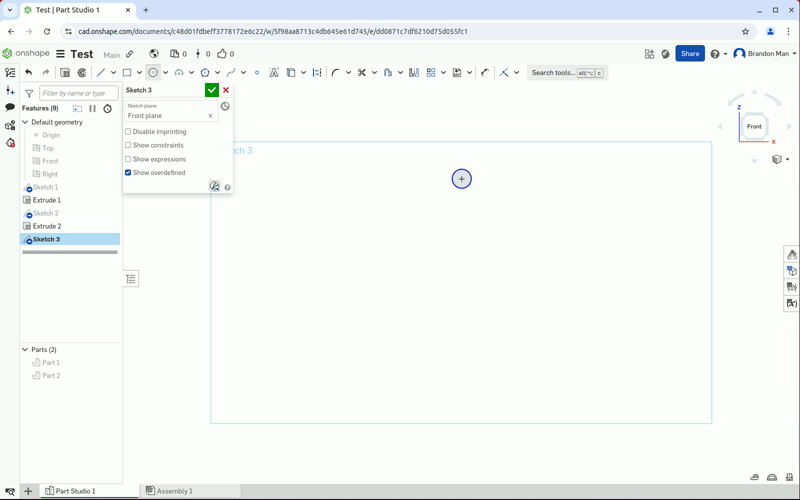
mouse_move(464, 178)
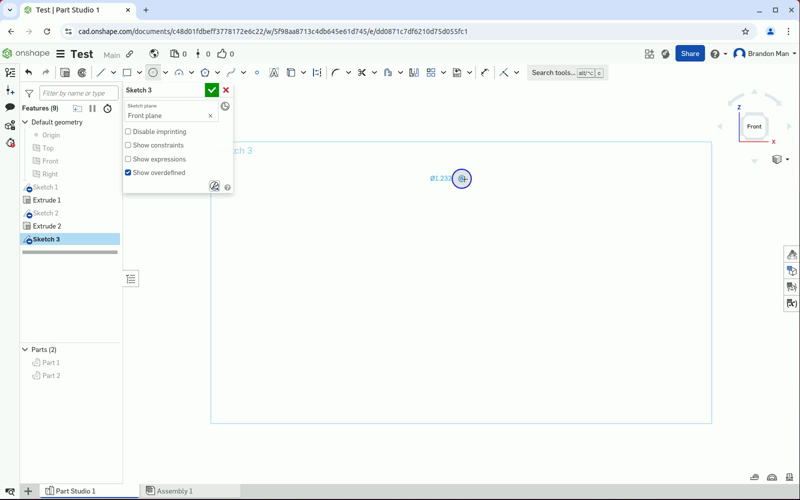
scroll(6)
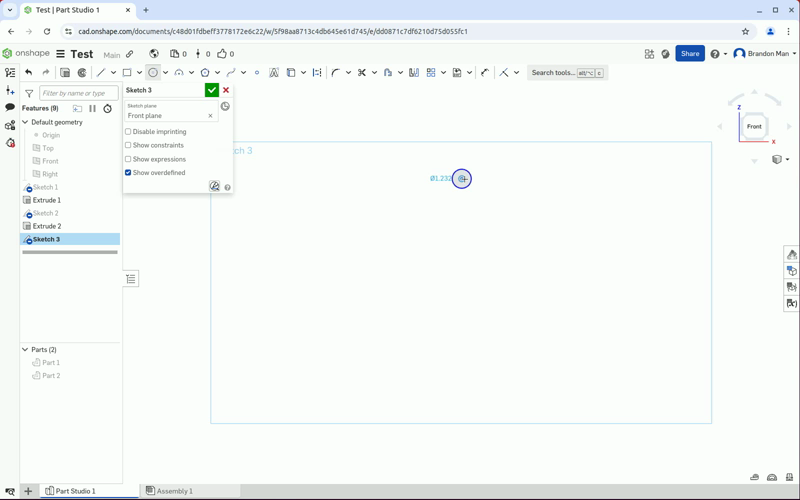
scroll(6)
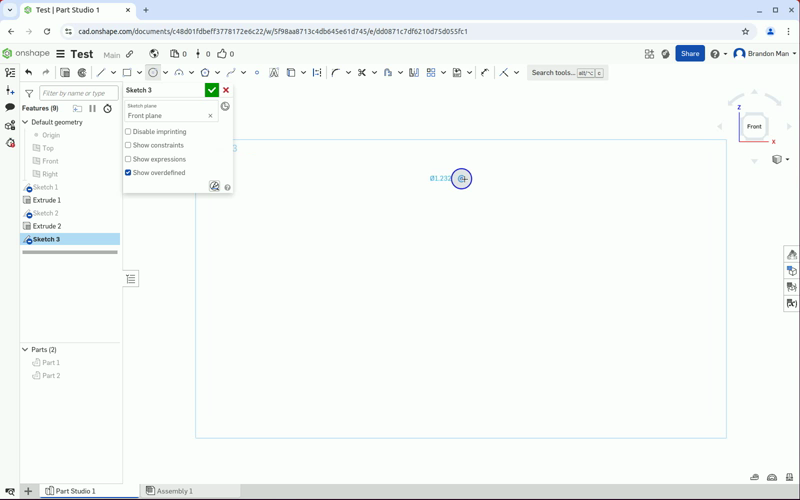
scroll(6)
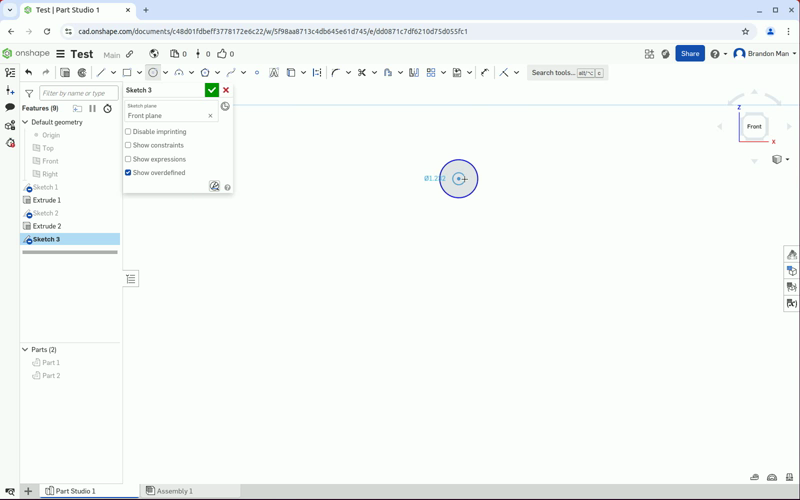
scroll(6)
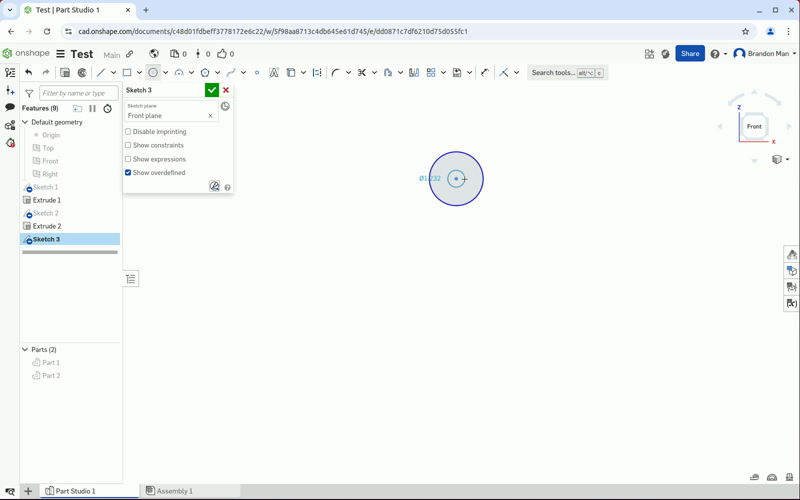
scroll(6)
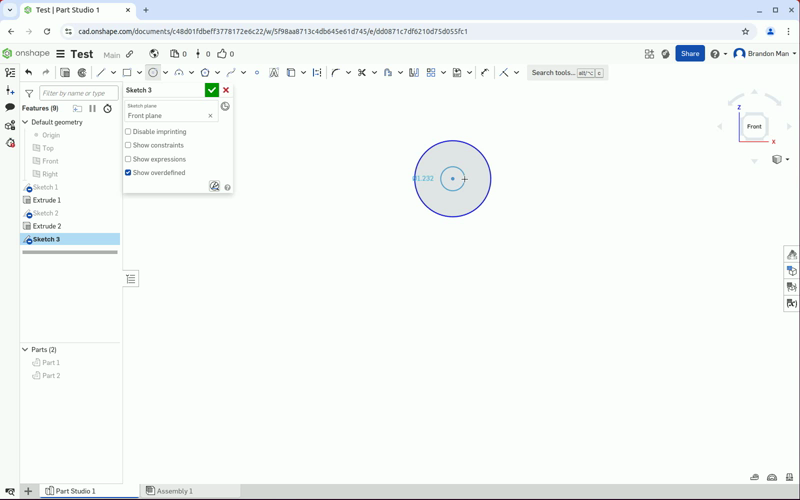
scroll(6)
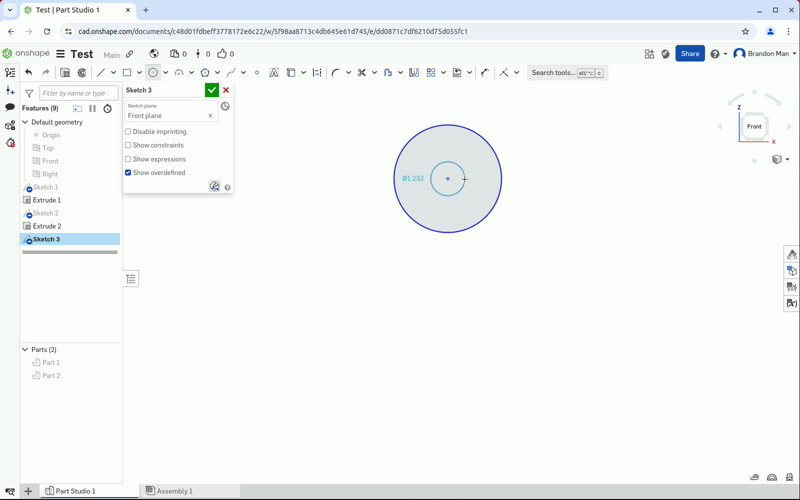
scroll(6)
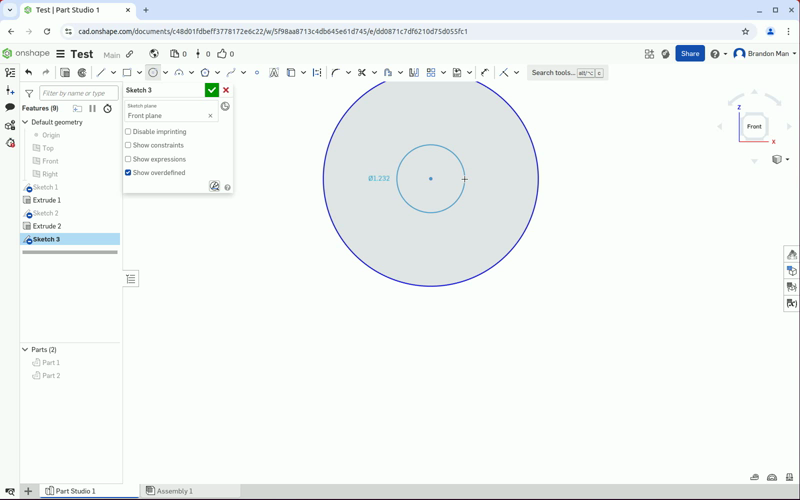
click(464, 178)
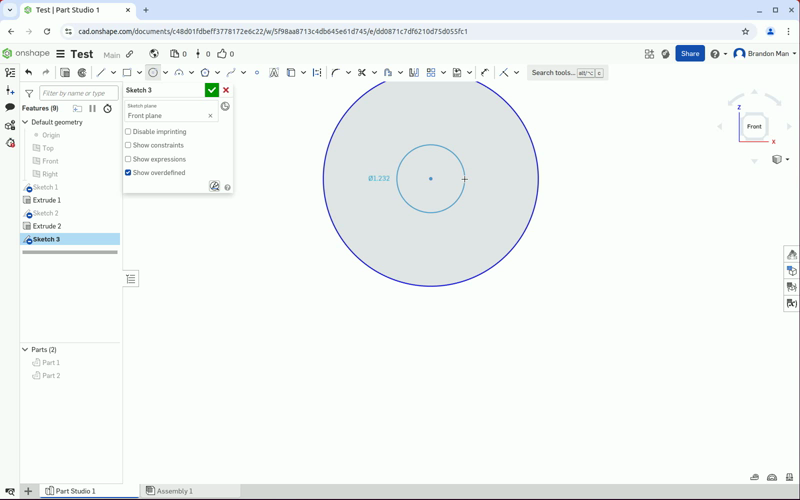
scroll(-6)
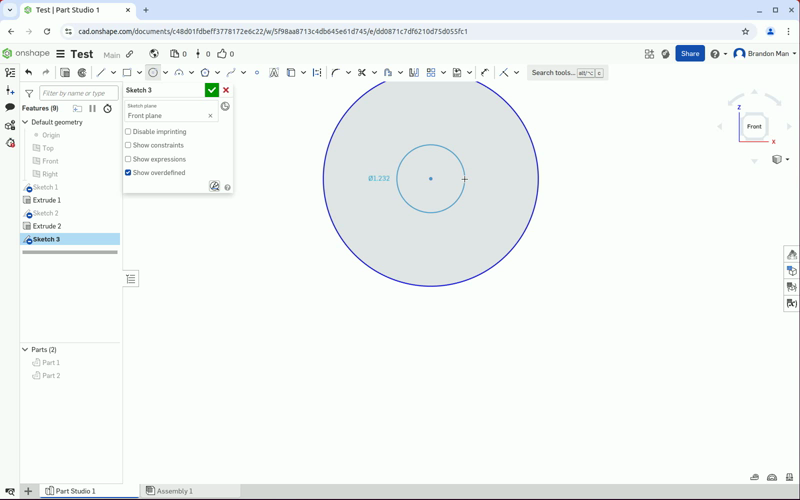
scroll(-6)
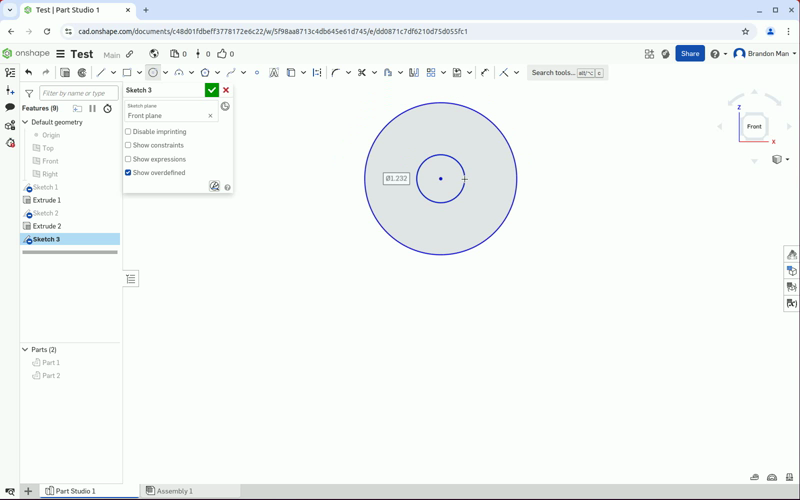
scroll(-6)
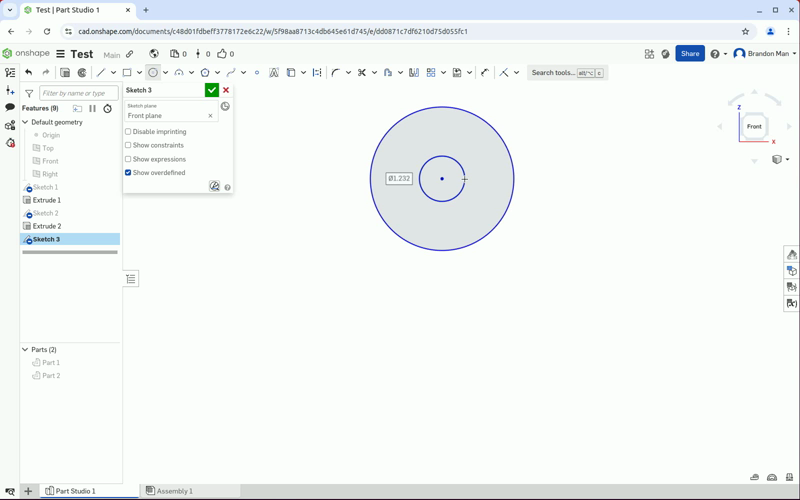
scroll(-6)
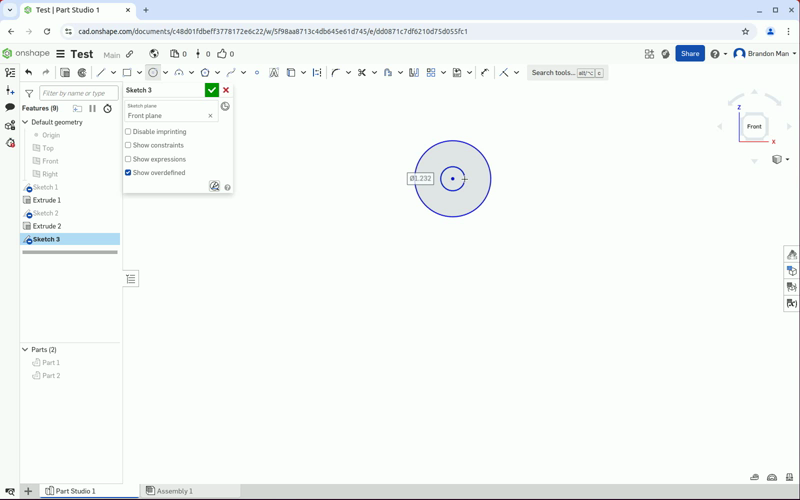
scroll(-6)
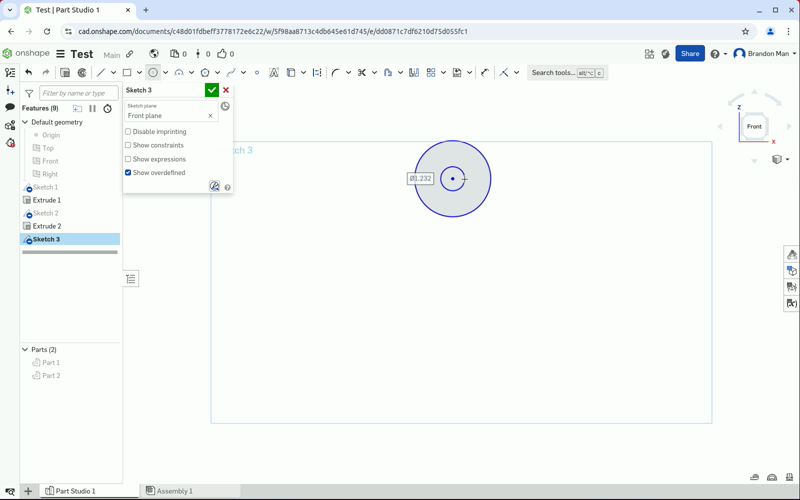
scroll(-6)
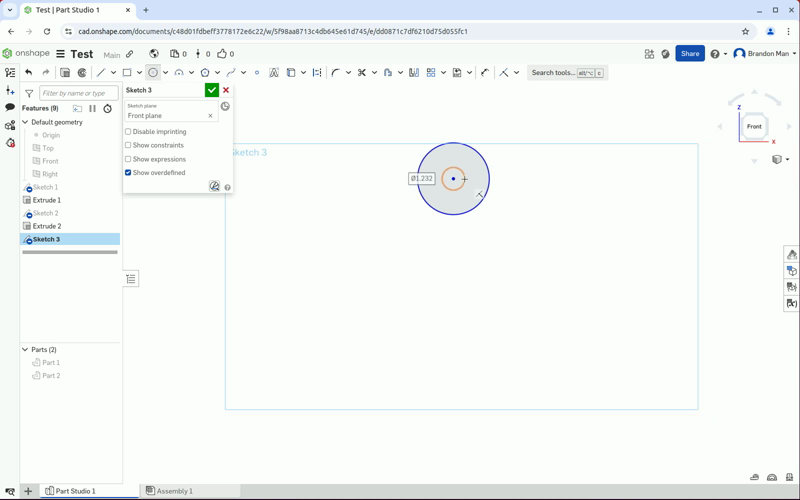
scroll(-6)
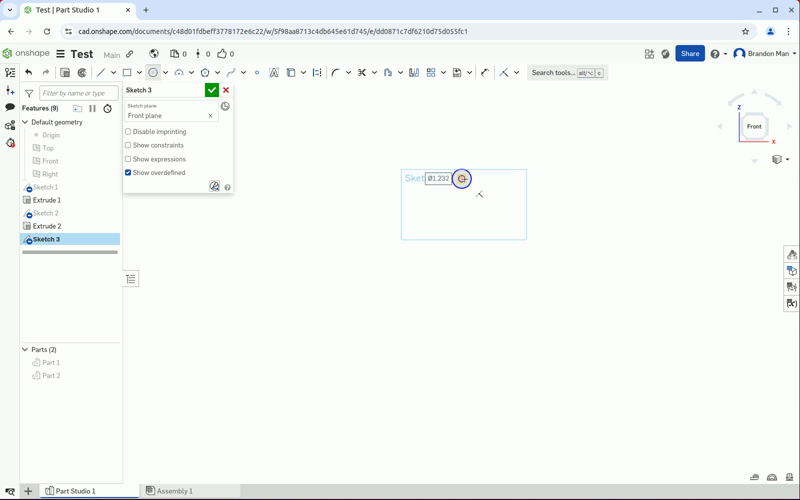
key(esc)
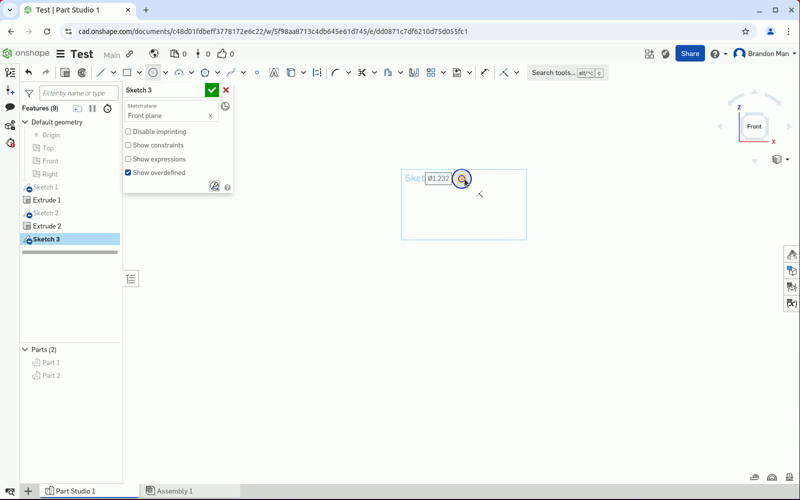
mouse_move(460, 173)
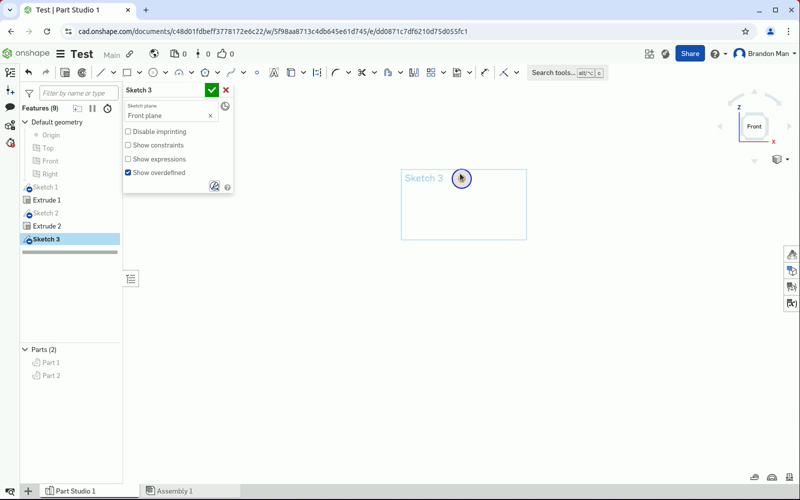
scroll(6)
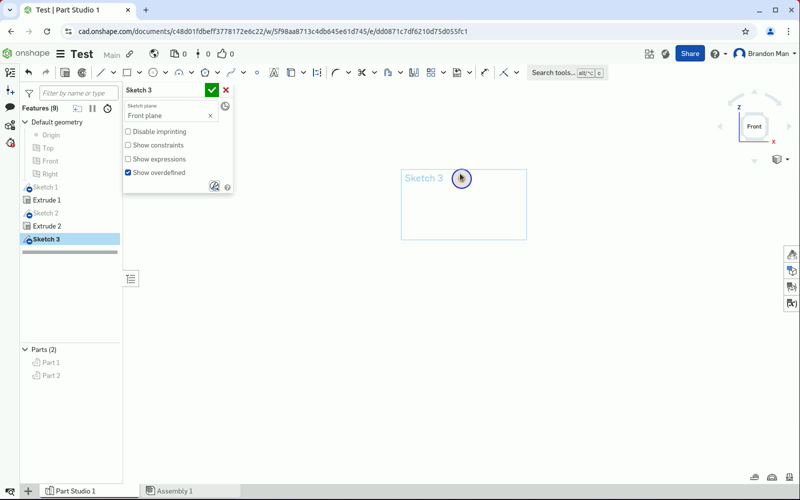
scroll(6)
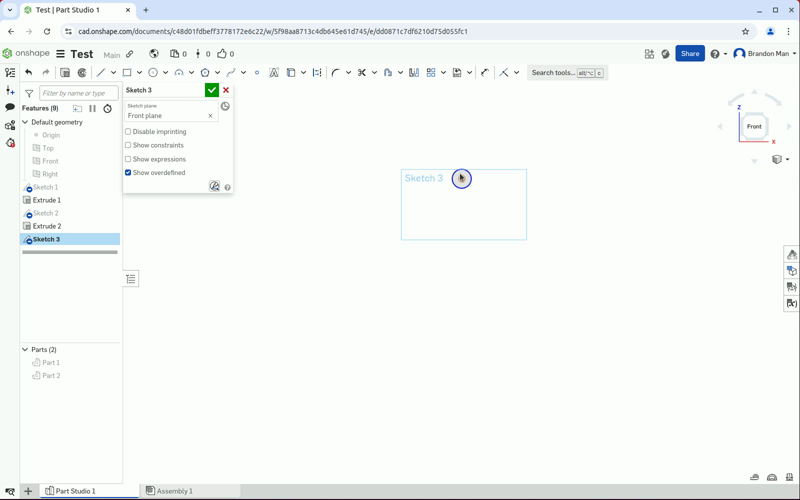
scroll(6)
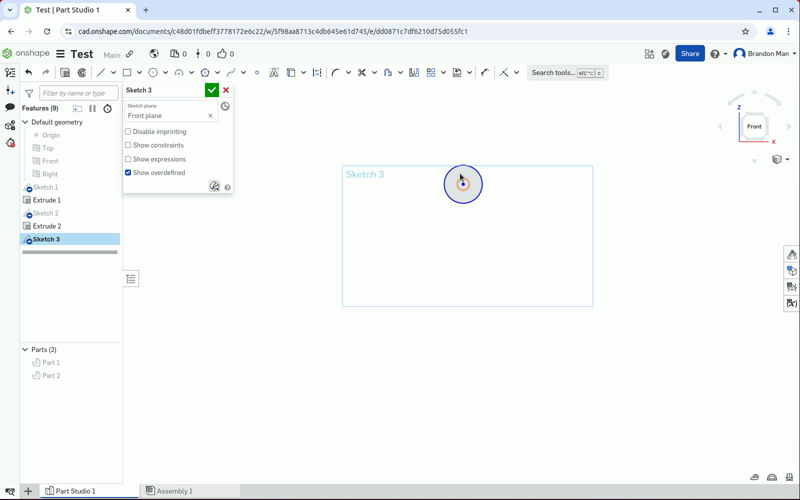
scroll(6)
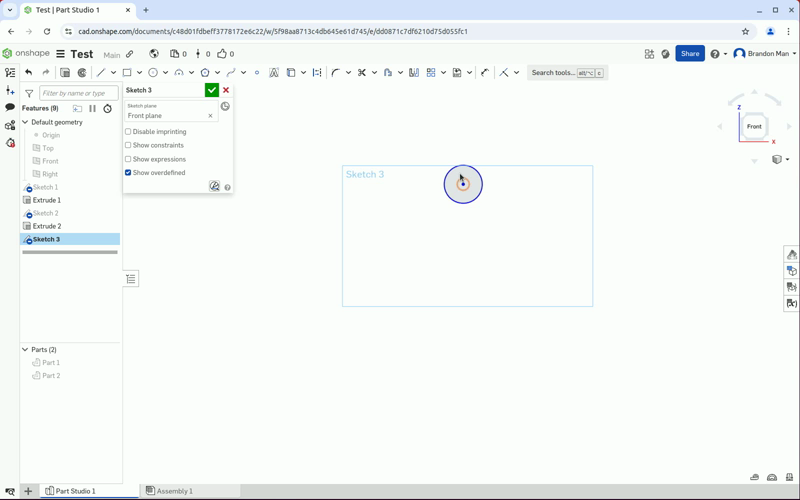
scroll(6)
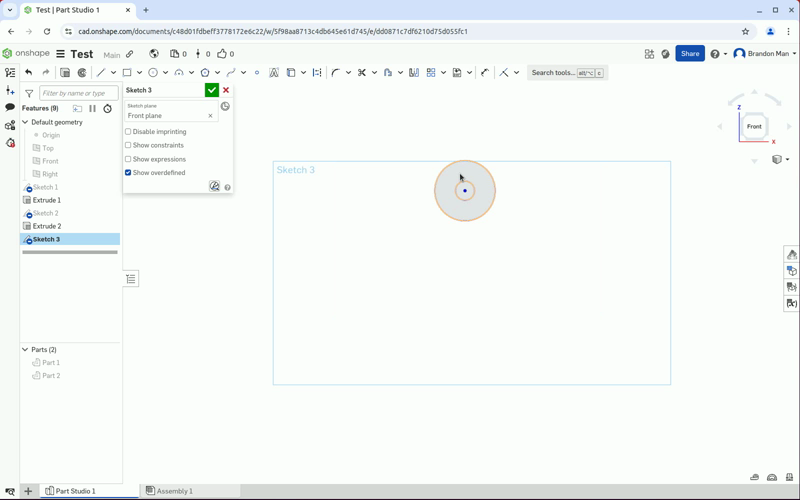
scroll(6)
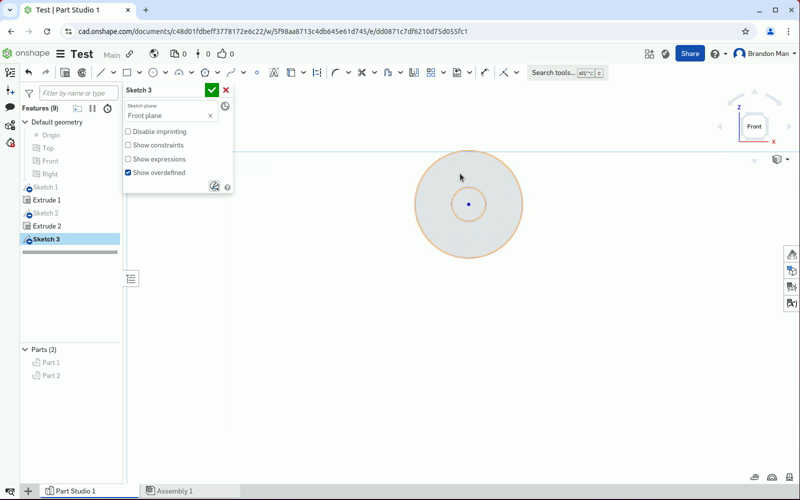
scroll(6)
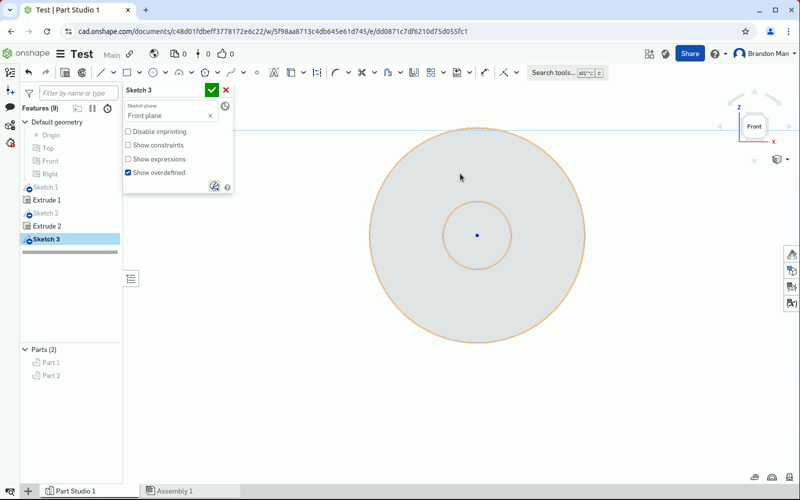
click(460, 173)
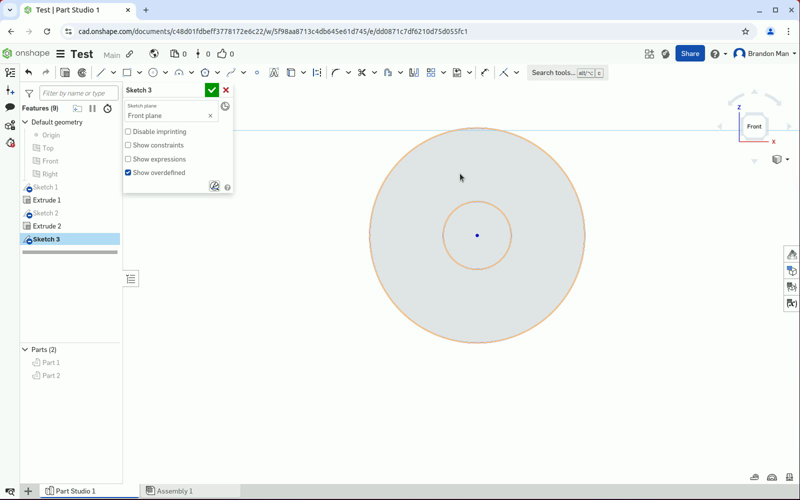
scroll(-6)
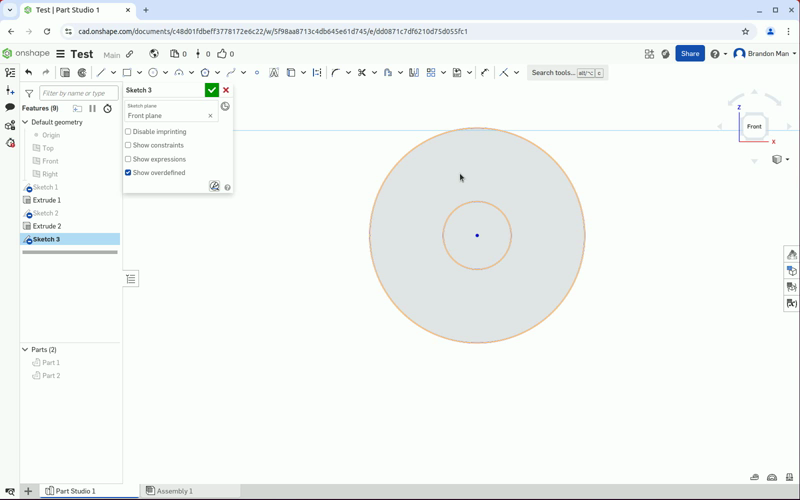
scroll(-6)
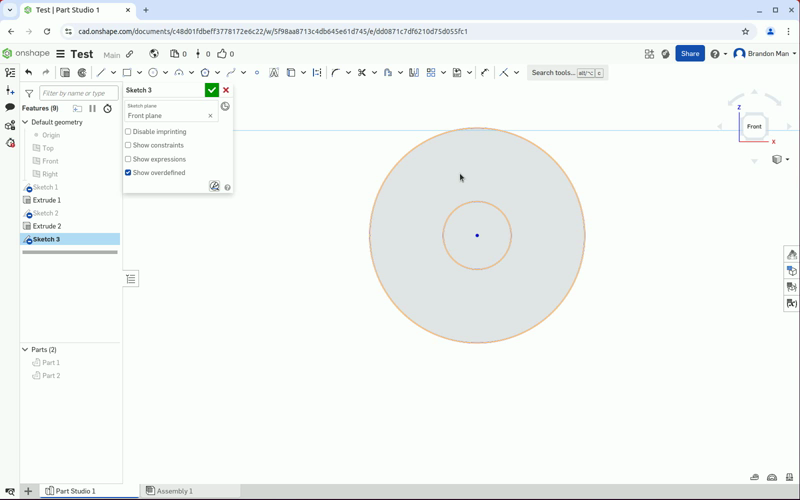
scroll(-6)
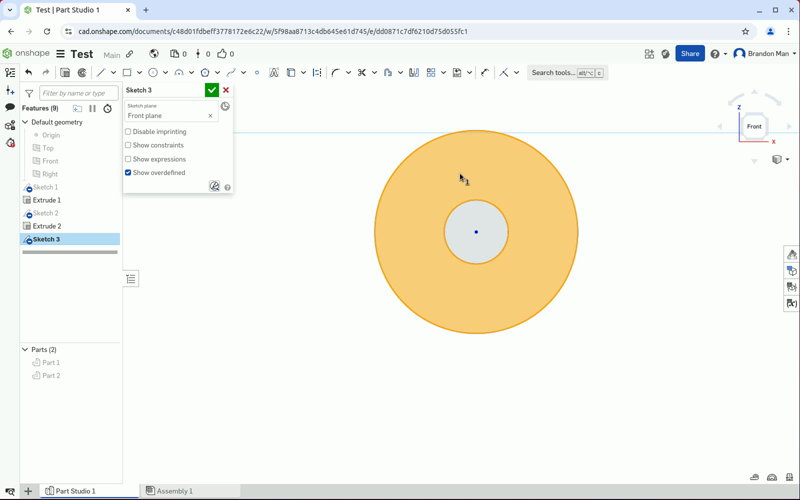
scroll(-6)
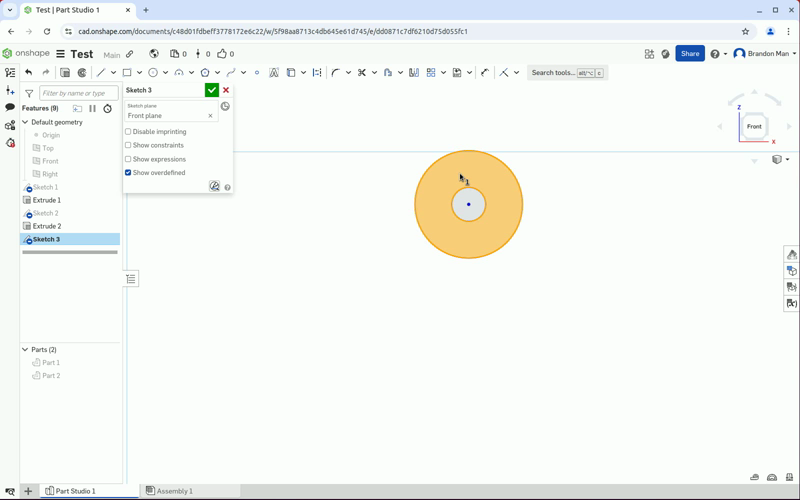
scroll(-6)
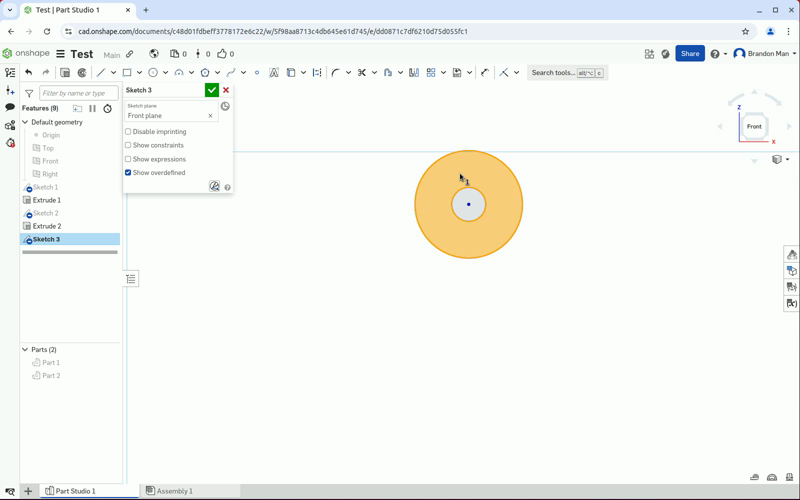
scroll(-6)
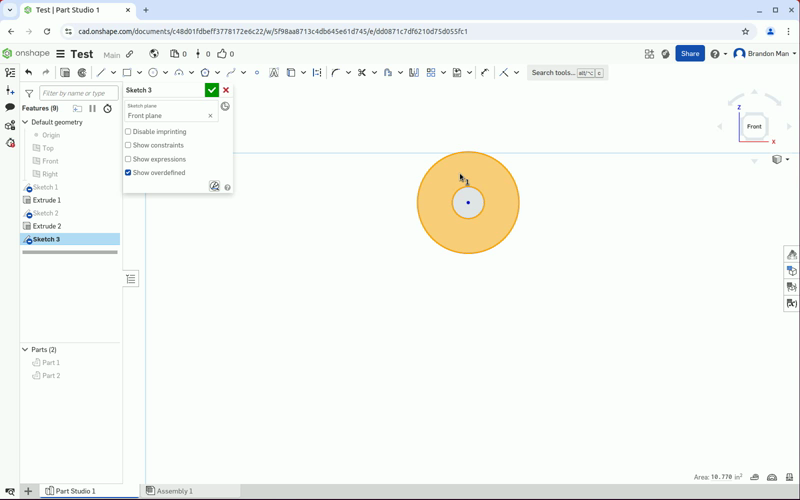
scroll(-6)
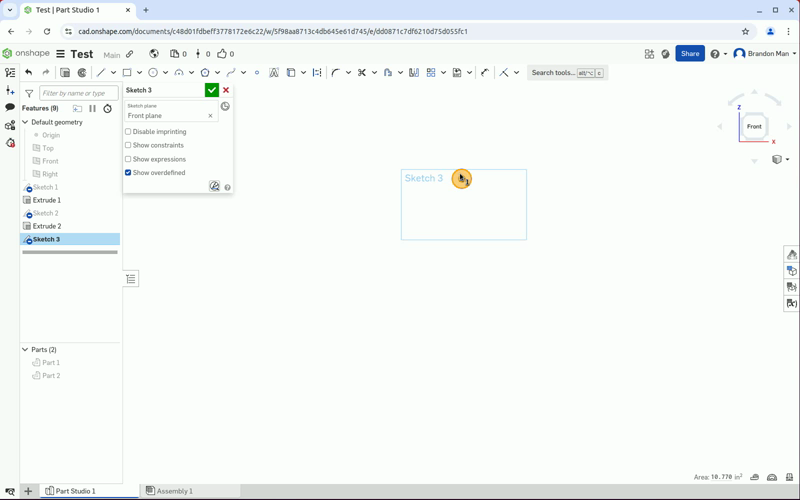
mouse_move(73, 352)
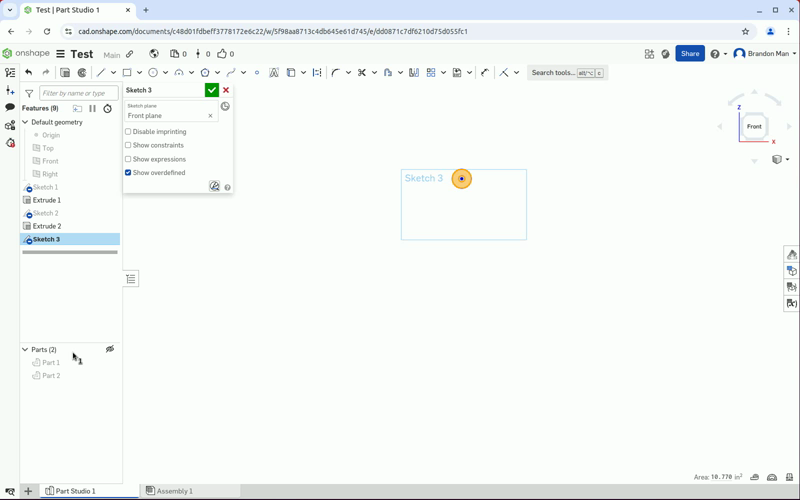
key(shift+y)
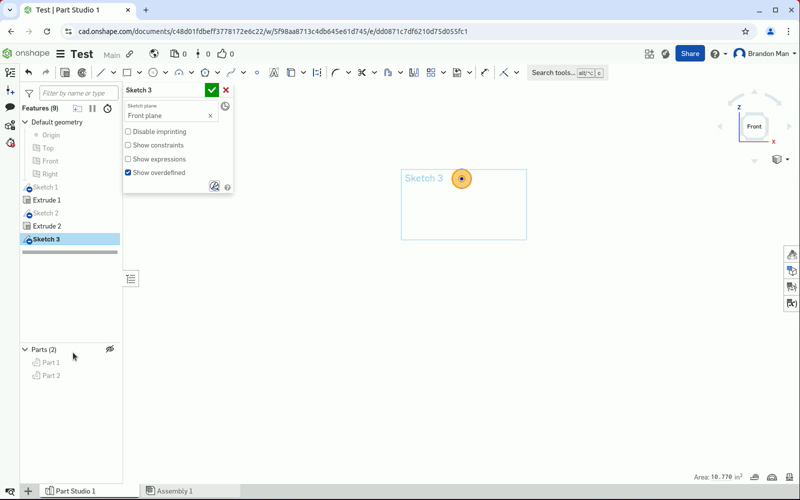
key(shift+e)
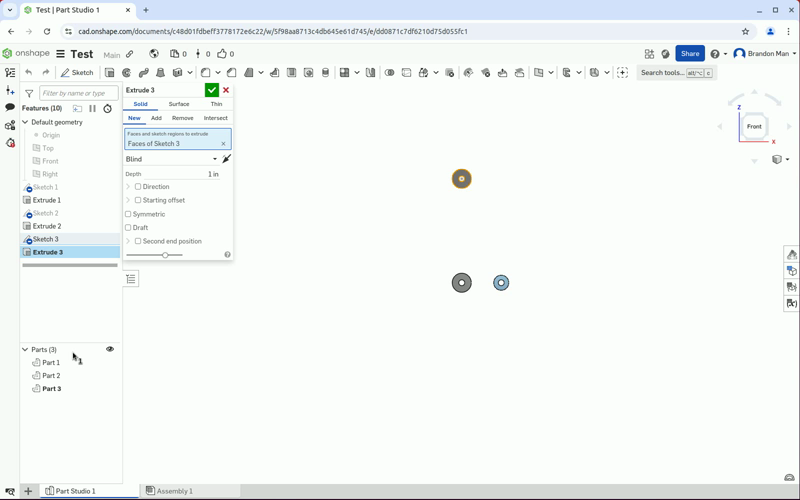
mouse_move(143, 106)
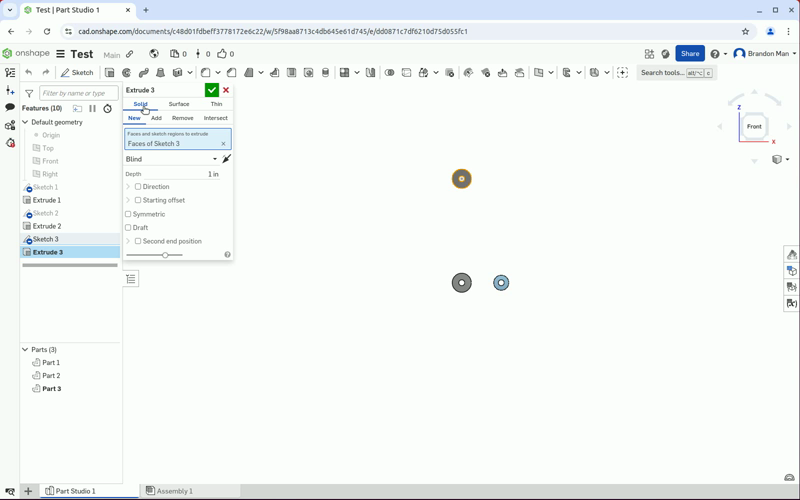
click(143, 106)
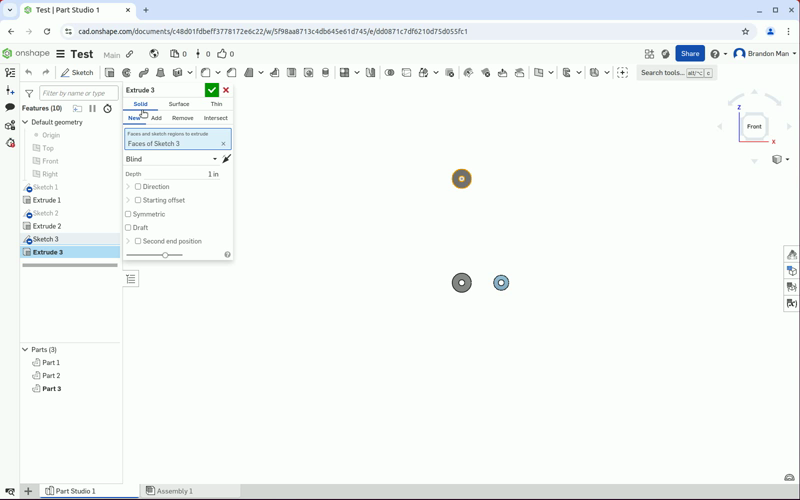
mouse_move(137, 120)
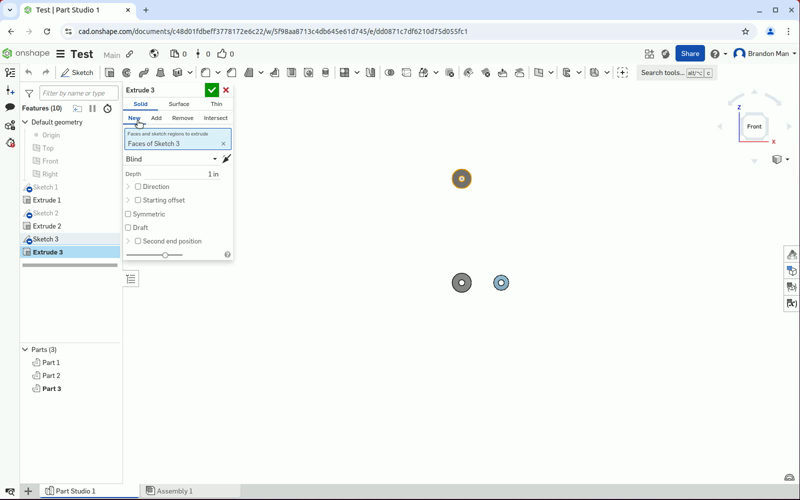
click(137, 120)
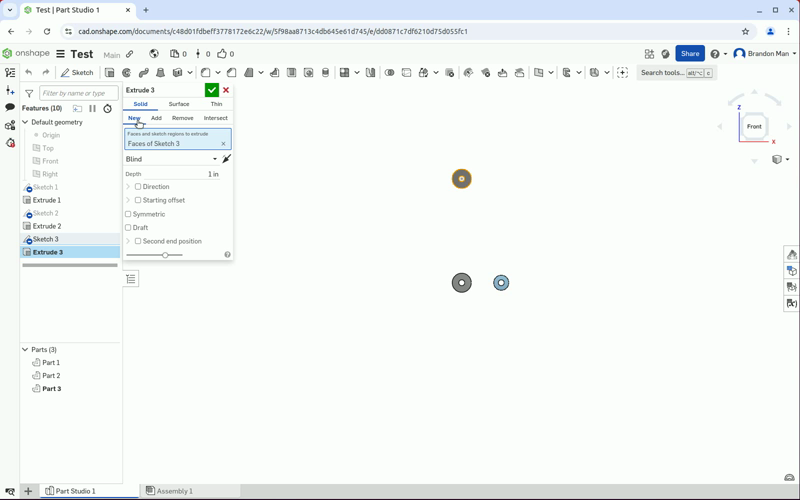
key(tab, 4)
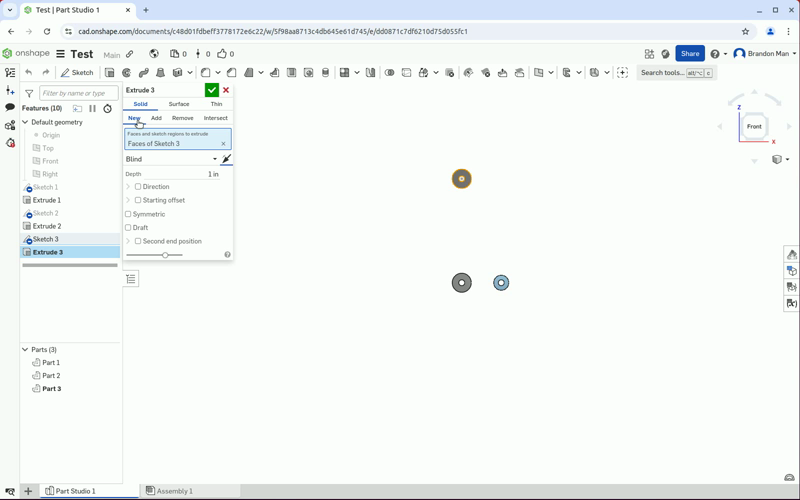
text(0.481)
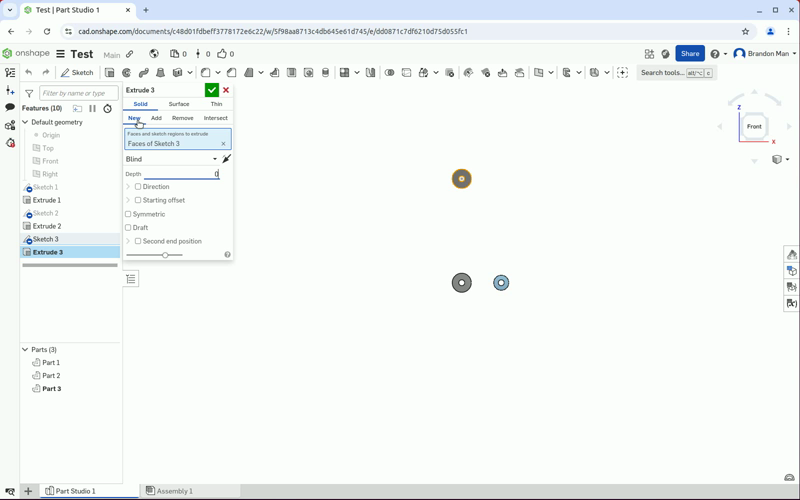
key(enter)
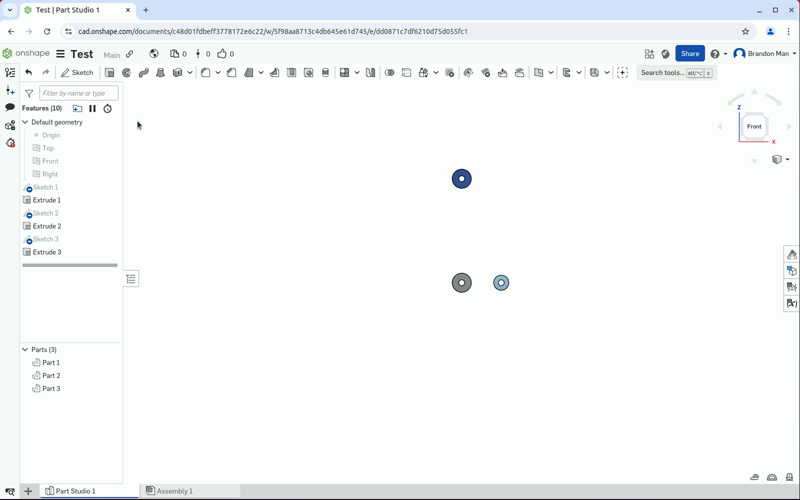
key(shift+h)
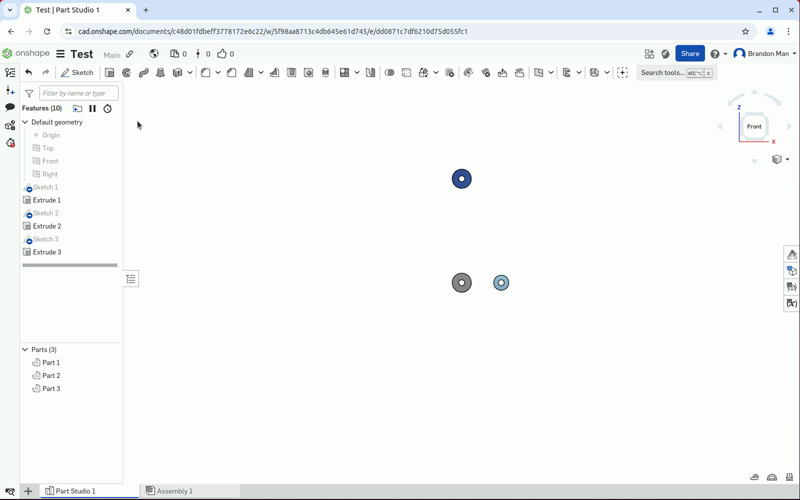
key(shift+h)
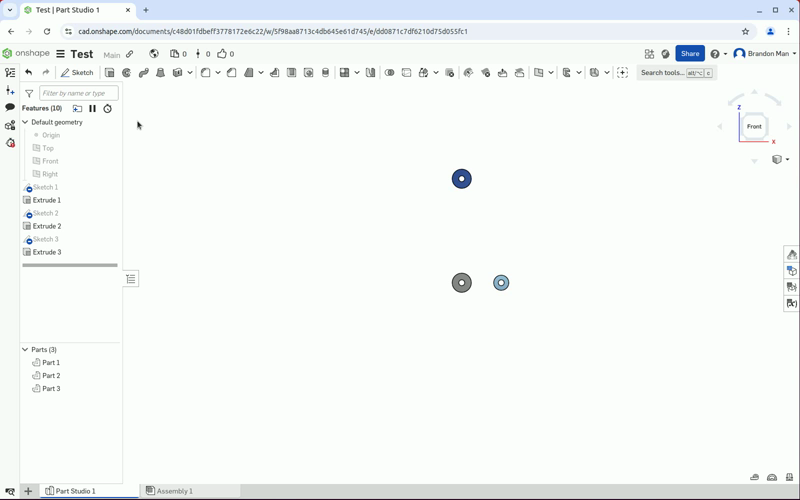
mouse_move(73, 189)
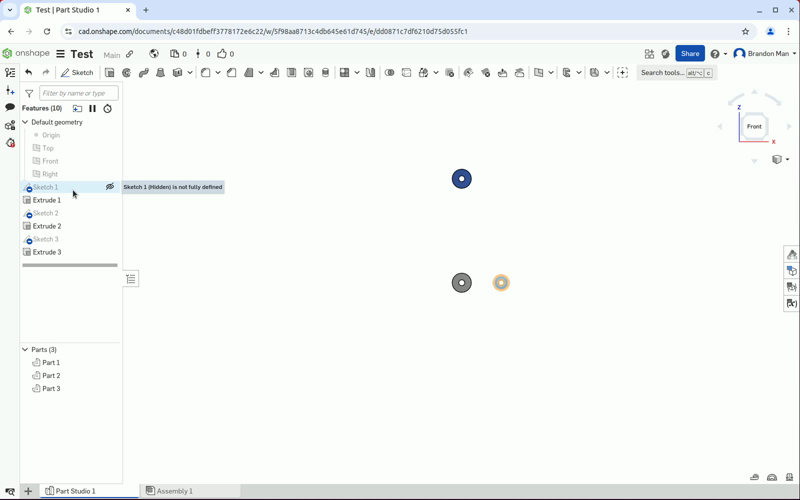
click(73, 189)
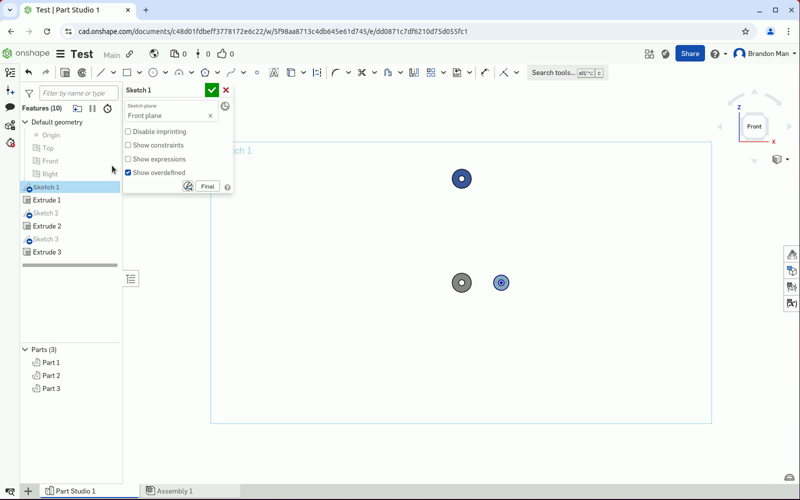
mouse_move(229, 92)
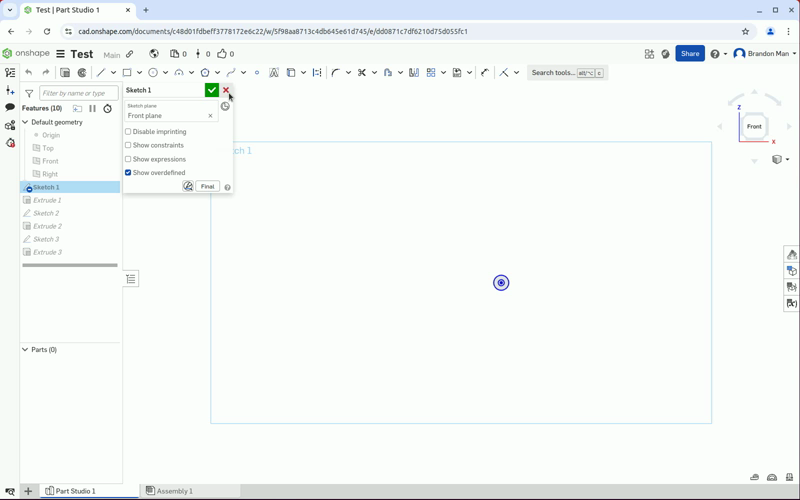
click(229, 92)
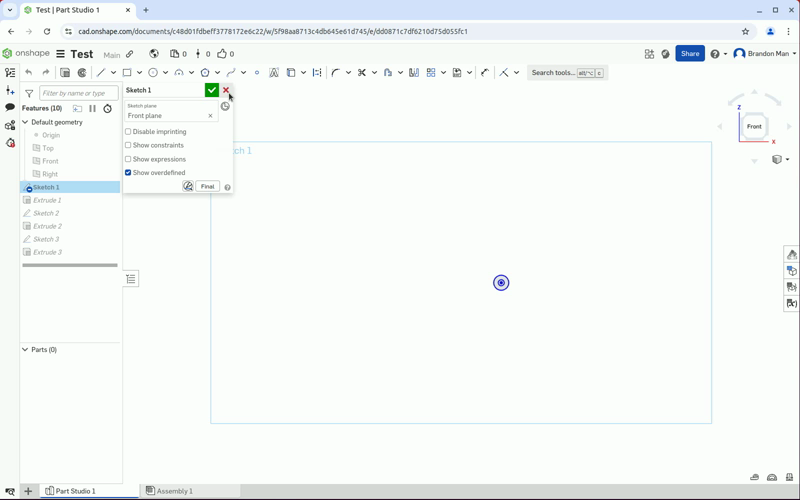
key(shift+s)
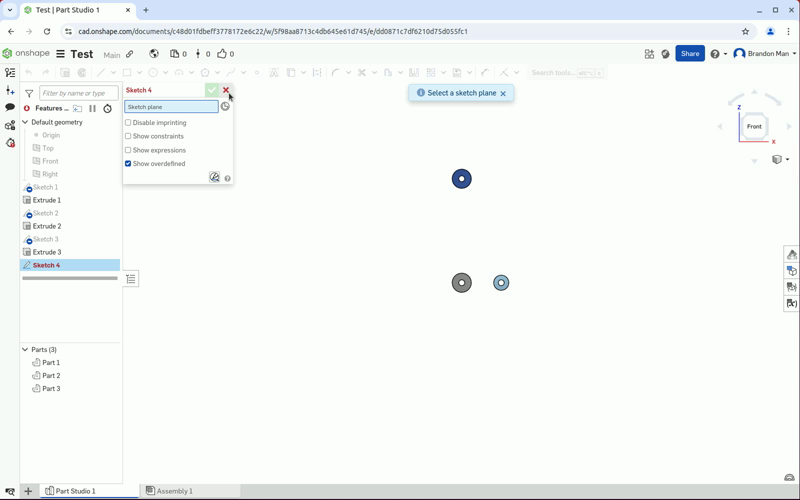
mouse_move(73, 163)
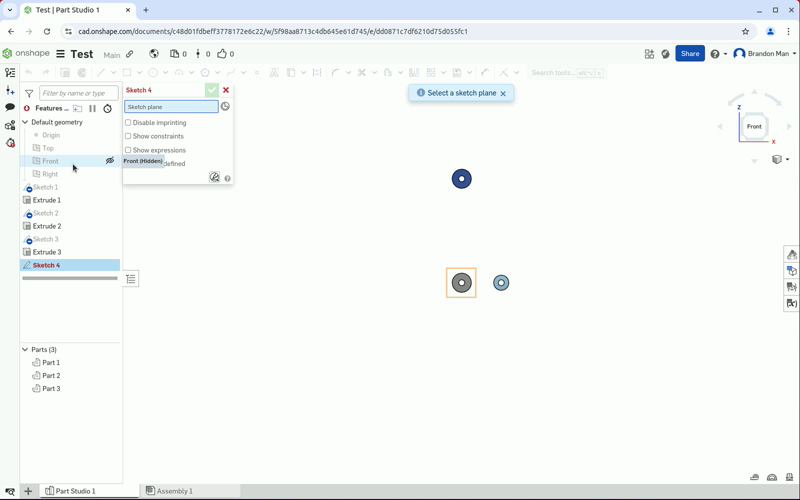
click(73, 163)
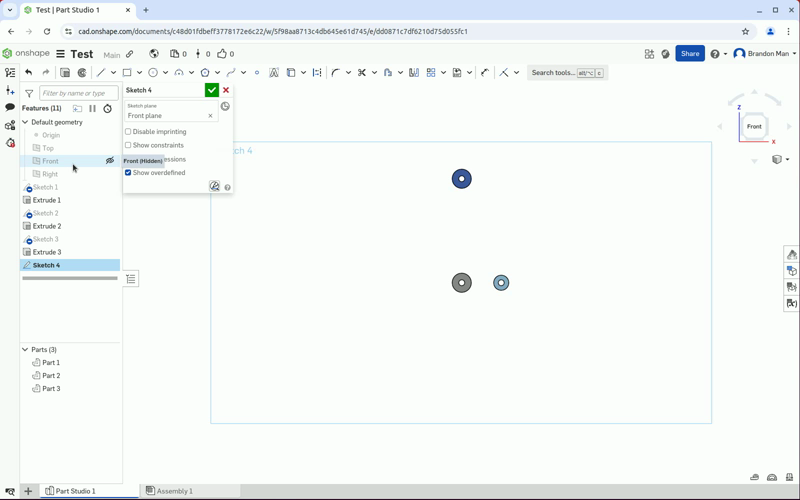
mouse_move(73, 352)
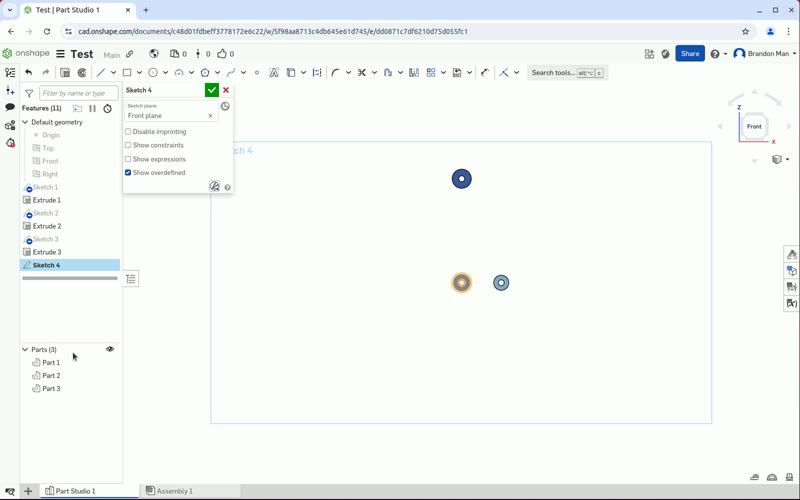
key(y)
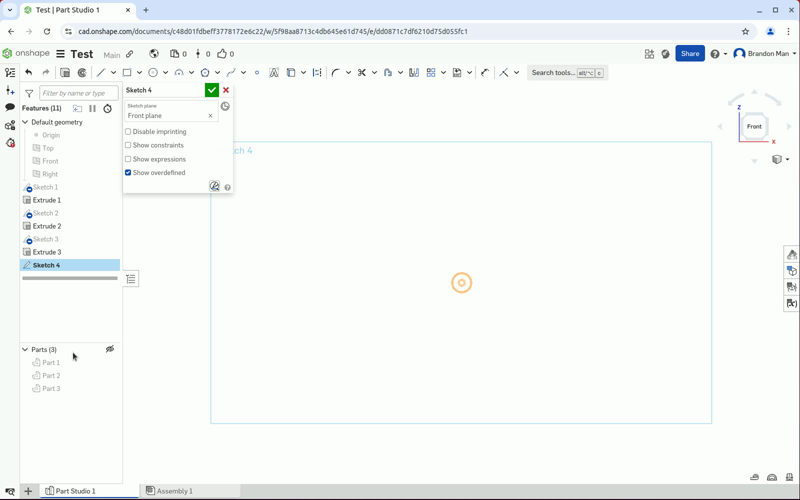
key(l)
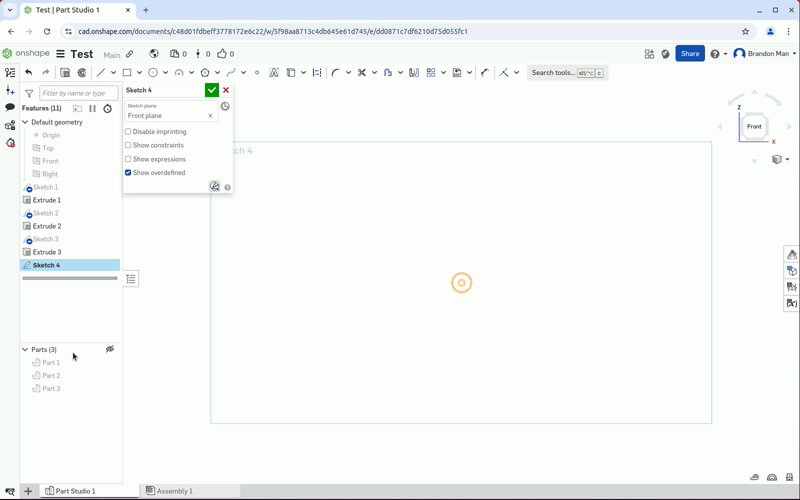
key_down(shift)
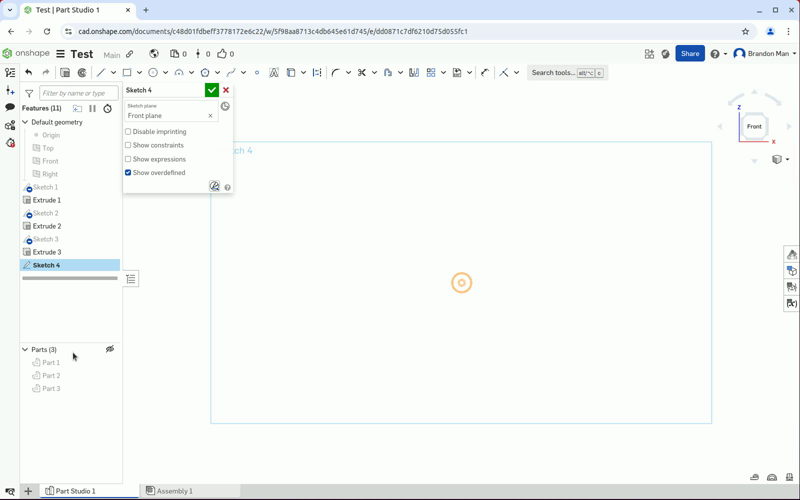
mouse_move(446, 226)
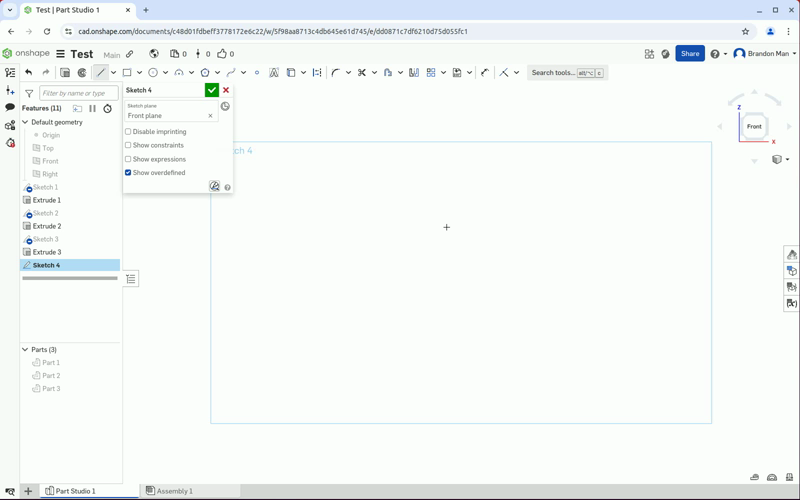
click(446, 226)
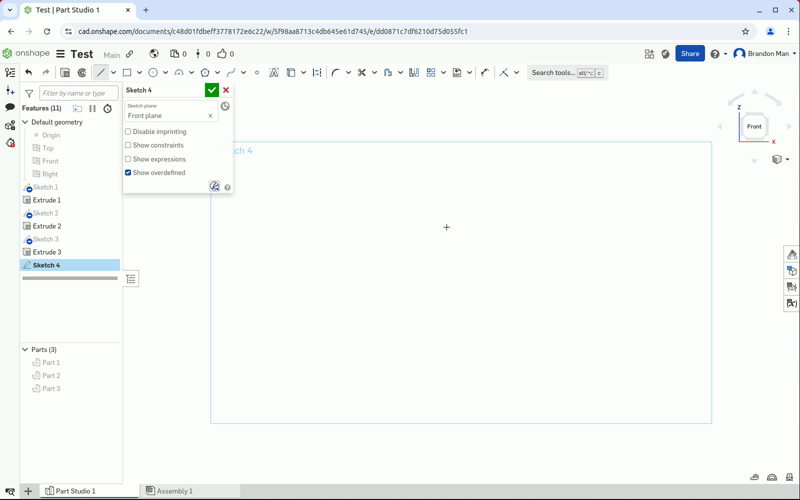
key_up(shift)
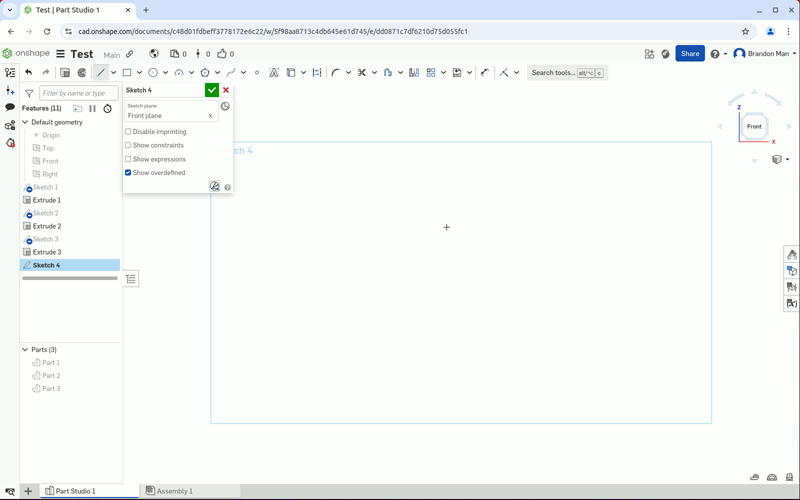
key_down(shift)
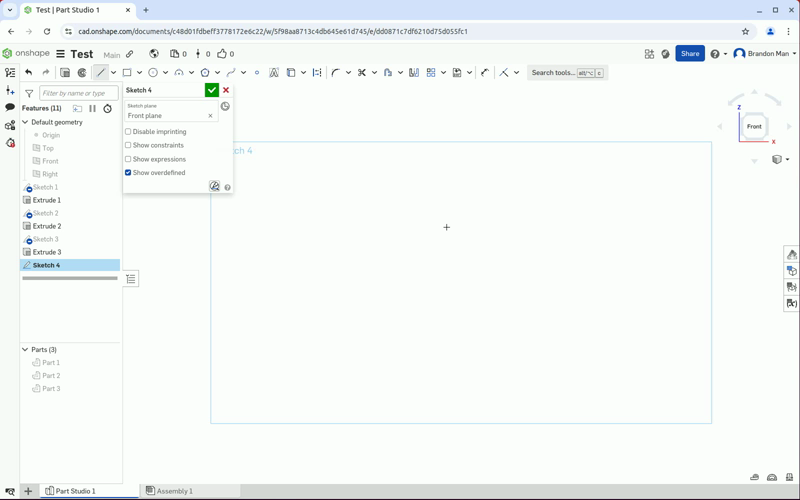
mouse_move(476, 226)
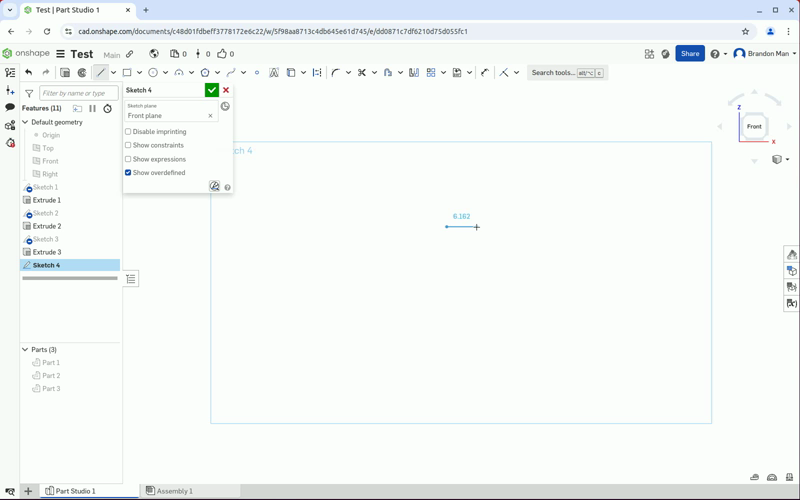
mouse_move(452, 284)
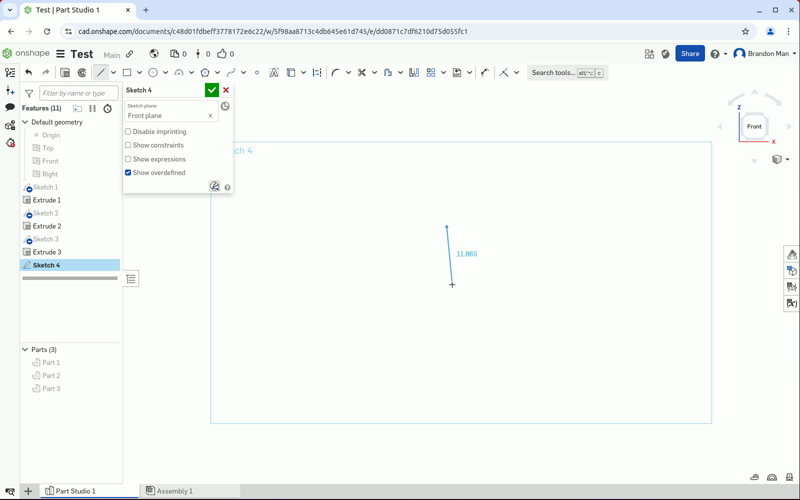
click(452, 284)
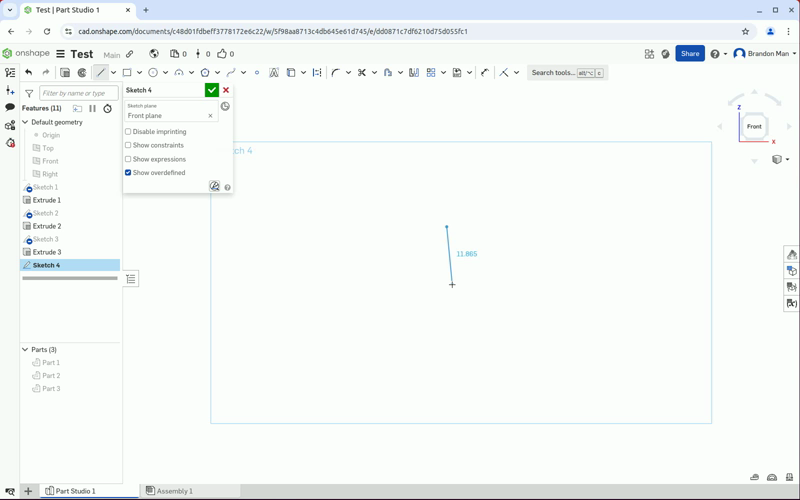
key_up(shift)
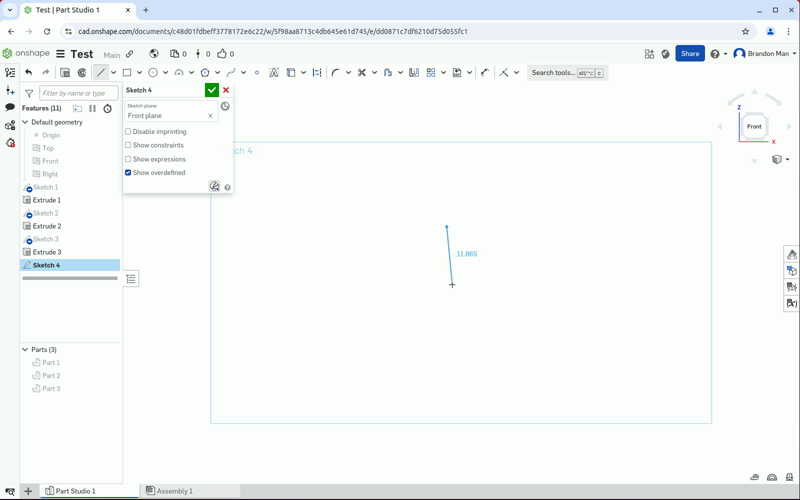
key(esc)
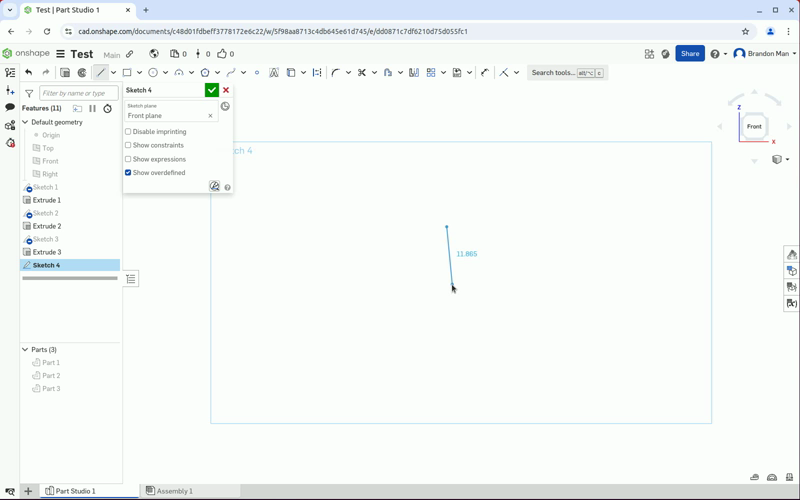
key(a)
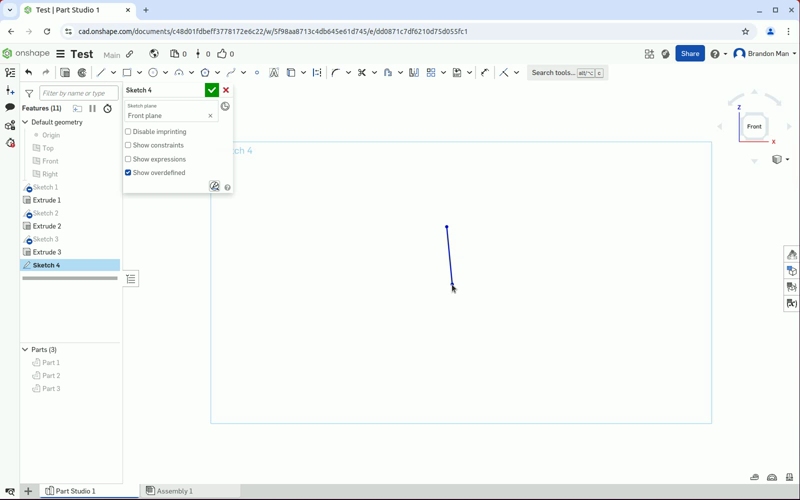
mouse_move(452, 284)
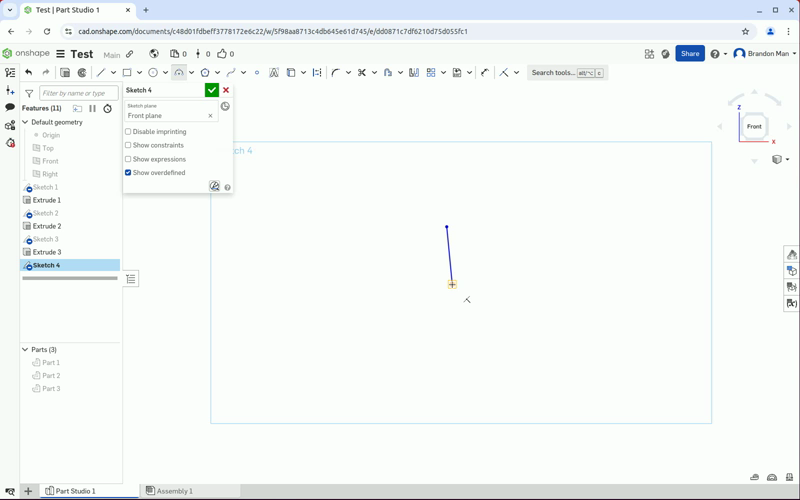
click(452, 284)
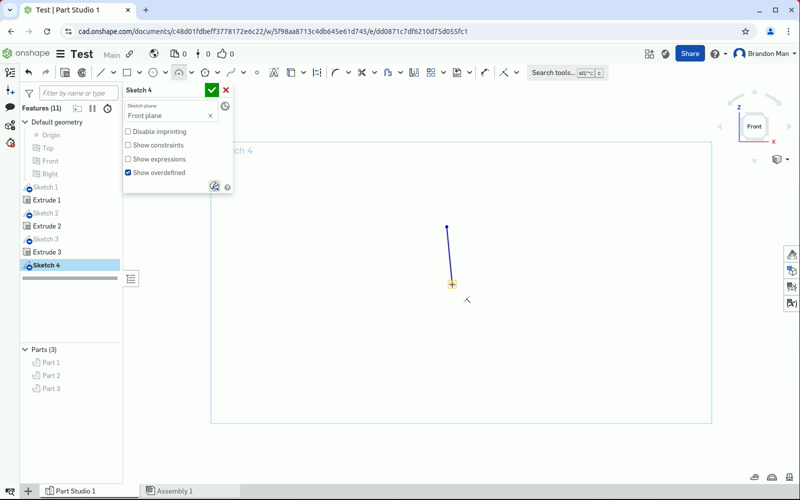
key_down(shift)
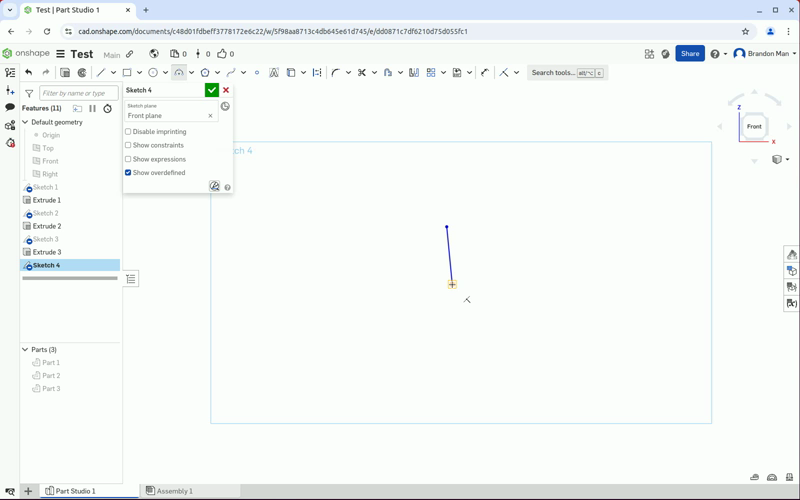
mouse_move(461, 291)
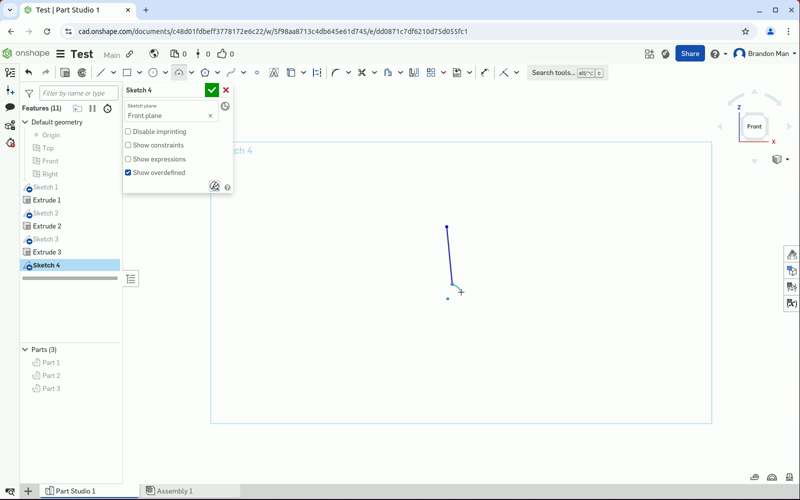
click(461, 291)
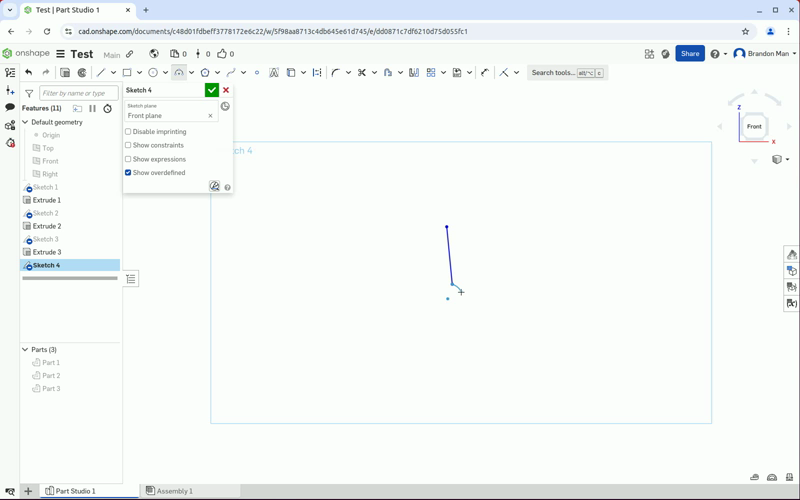
mouse_move(466, 276)
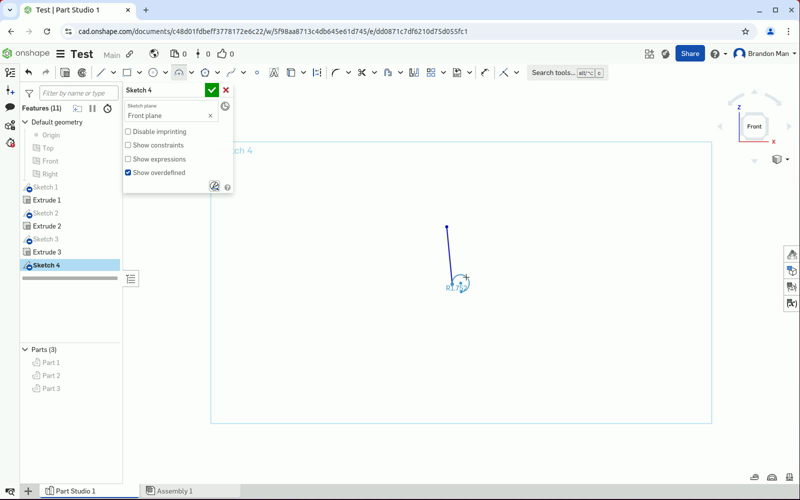
click(466, 276)
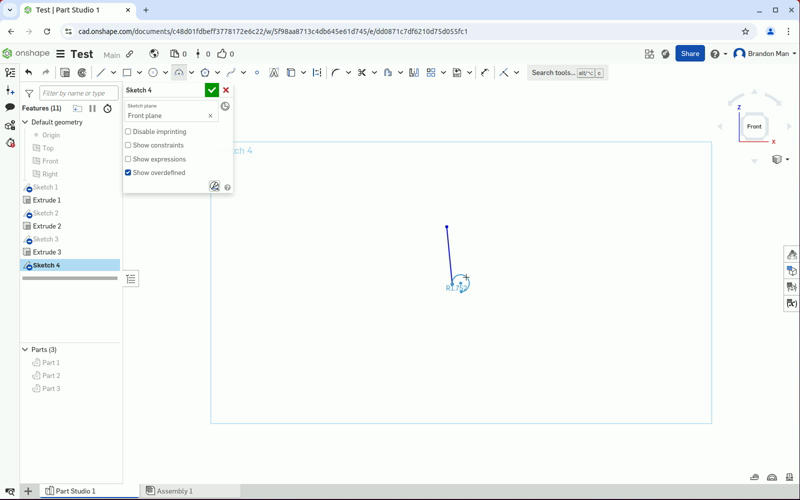
key_up(shift)
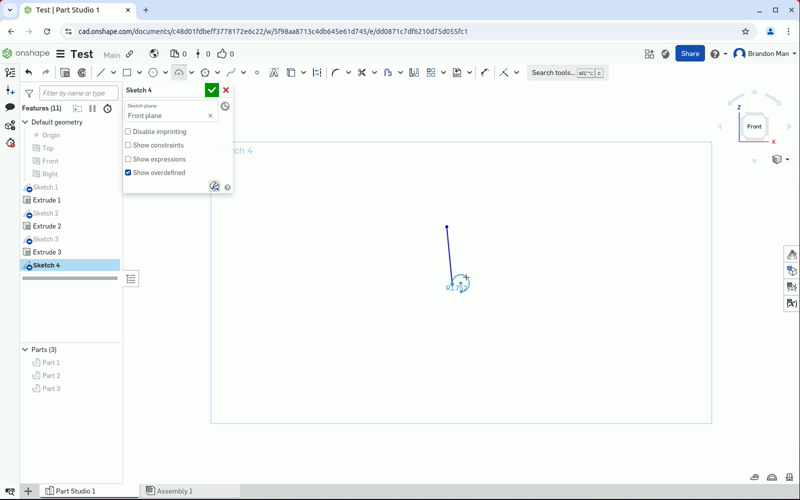
key(esc)
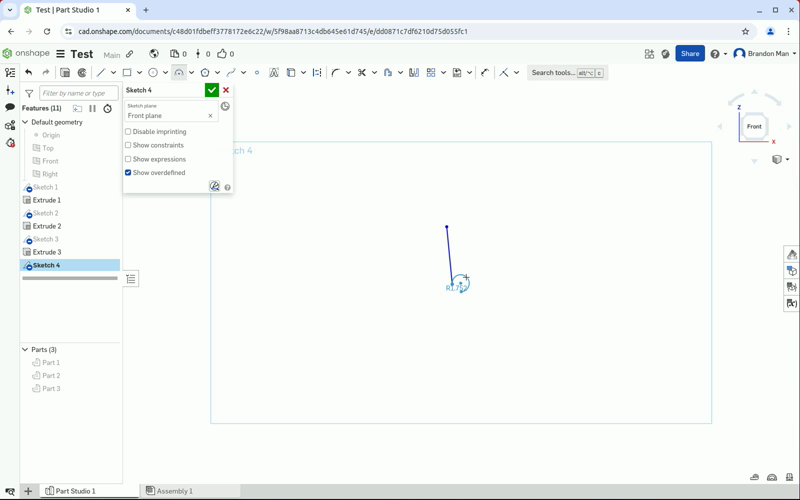
key(l)
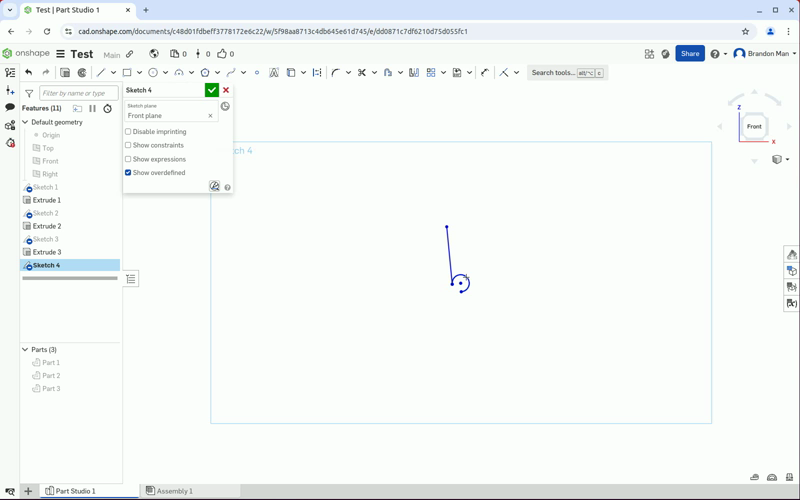
mouse_move(461, 291)
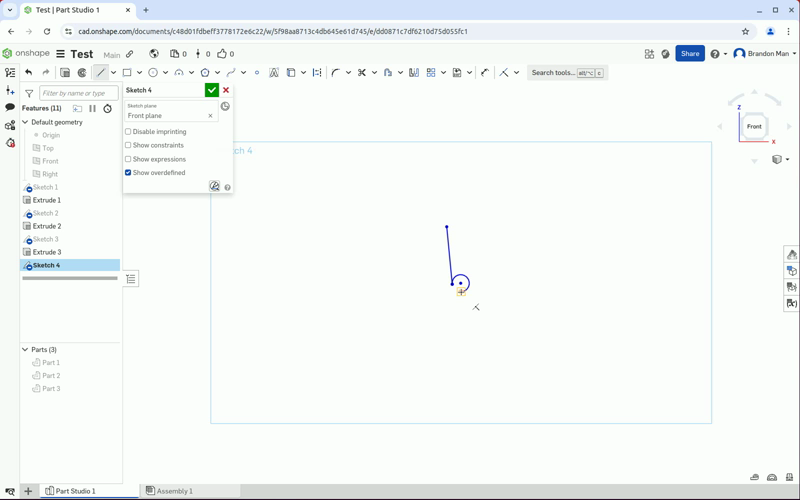
click(461, 291)
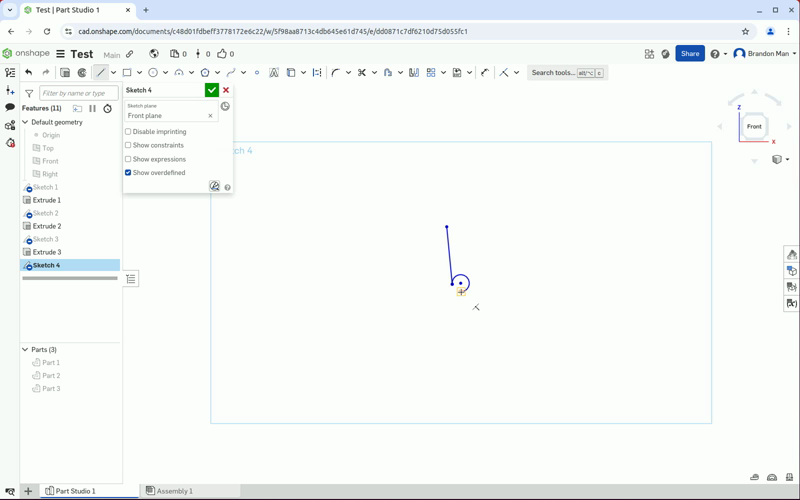
key_down(shift)
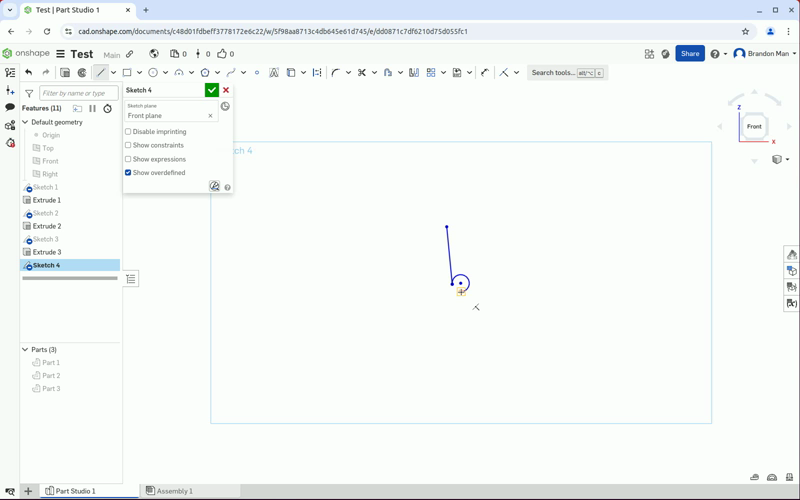
mouse_move(491, 291)
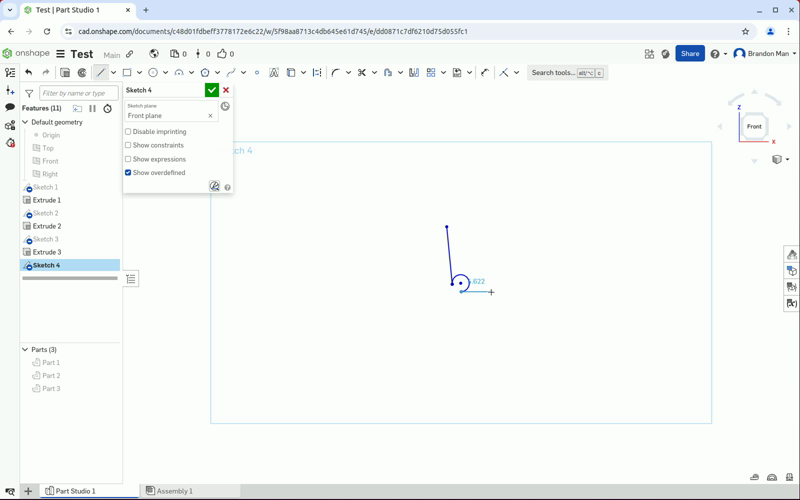
mouse_move(502, 290)
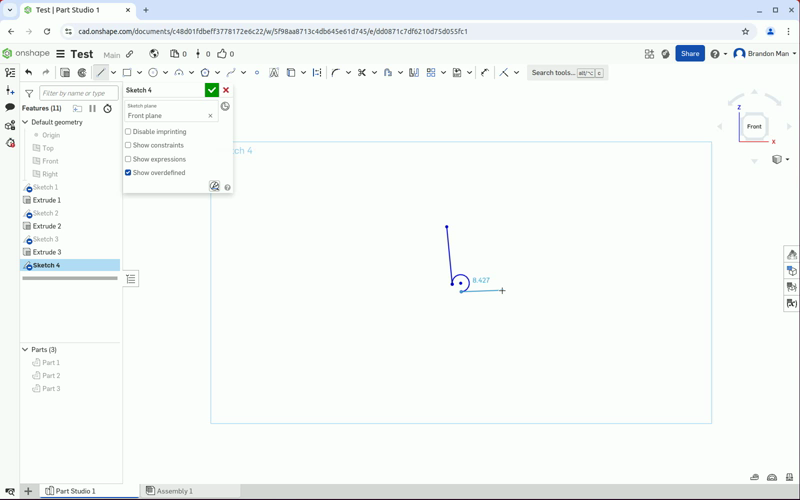
click(502, 290)
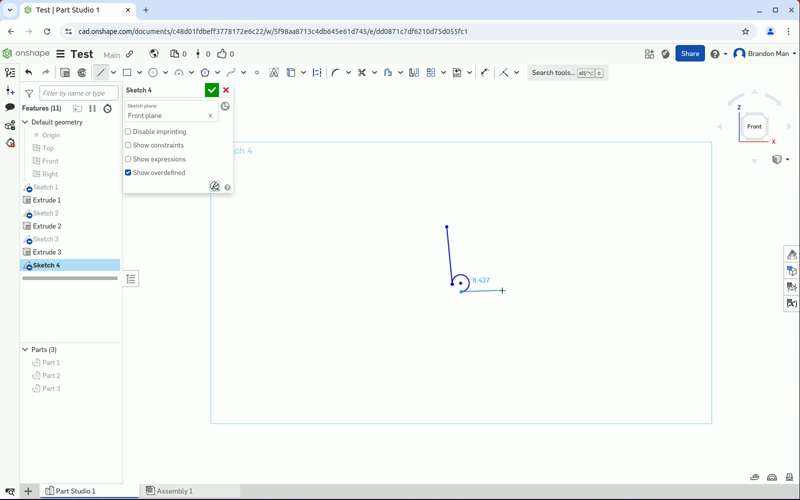
key_up(shift)
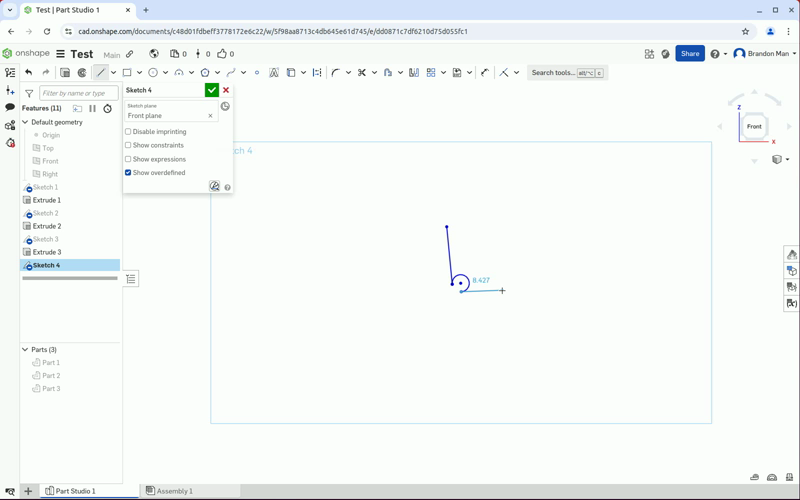
key(esc)
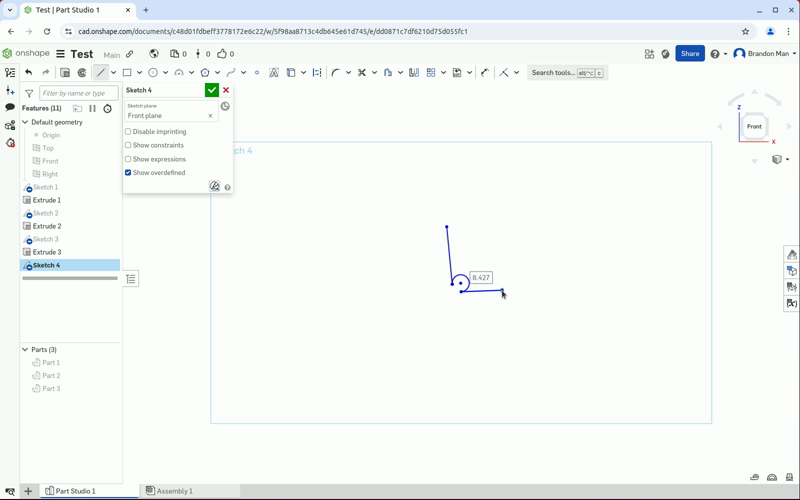
key(a)
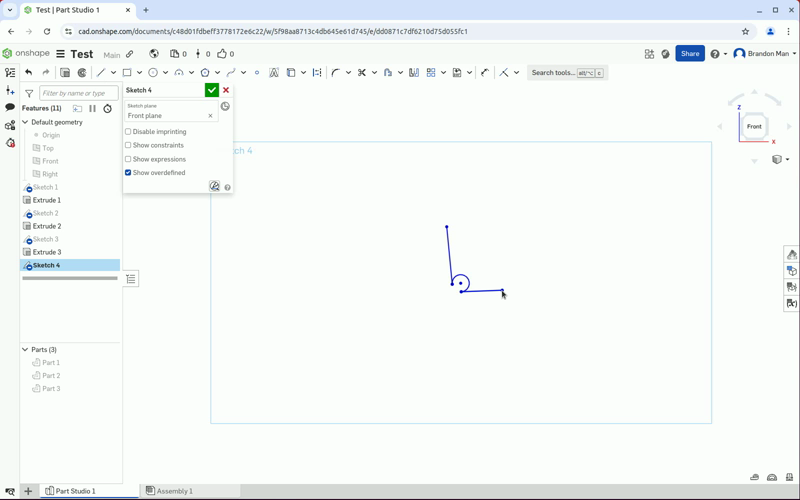
mouse_move(502, 290)
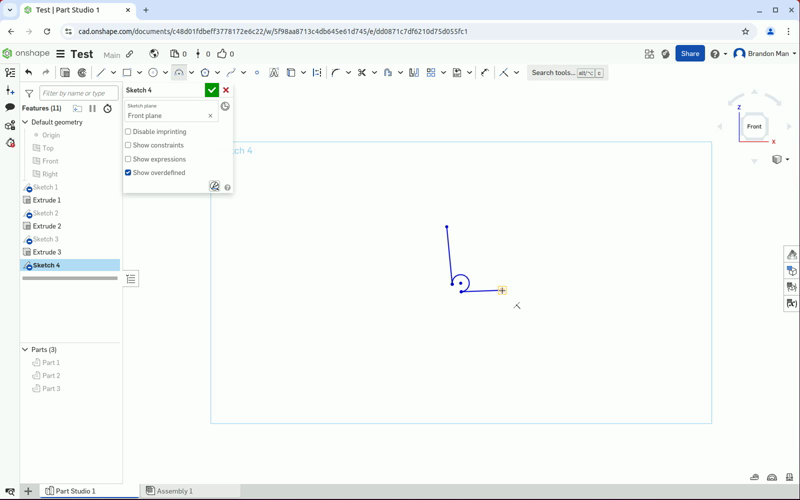
click(502, 290)
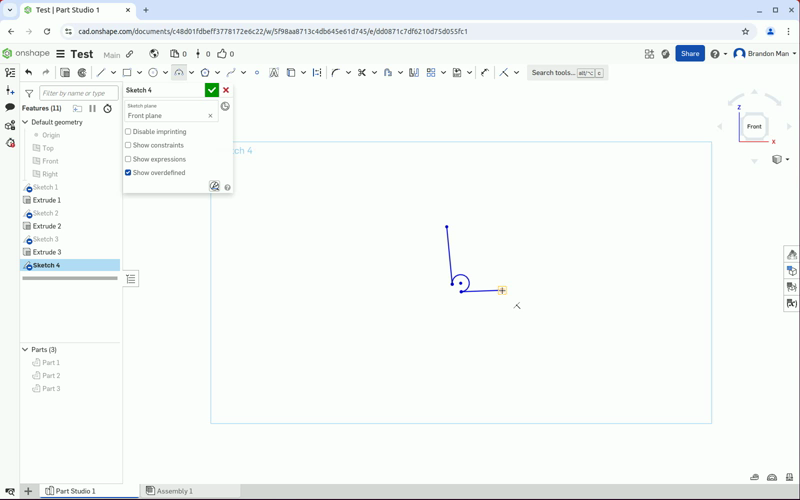
key_down(shift)
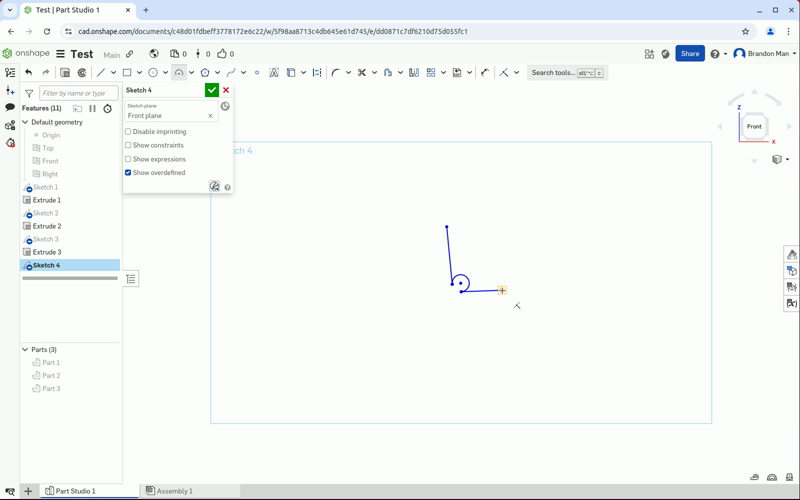
mouse_move(502, 276)
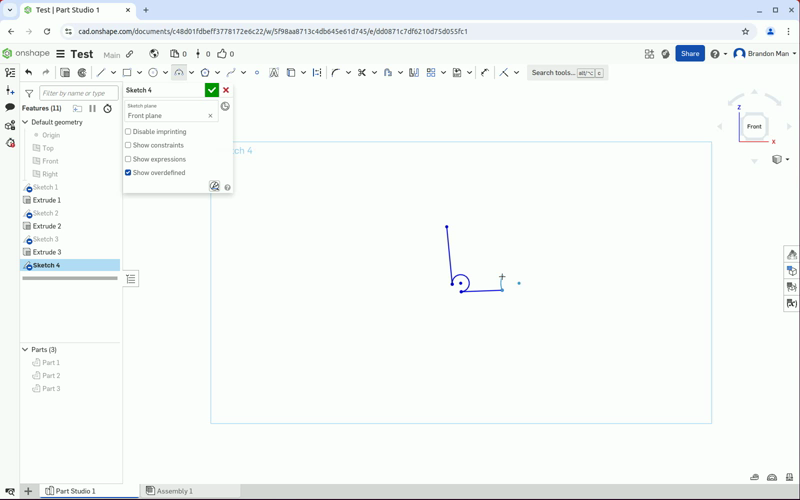
click(502, 276)
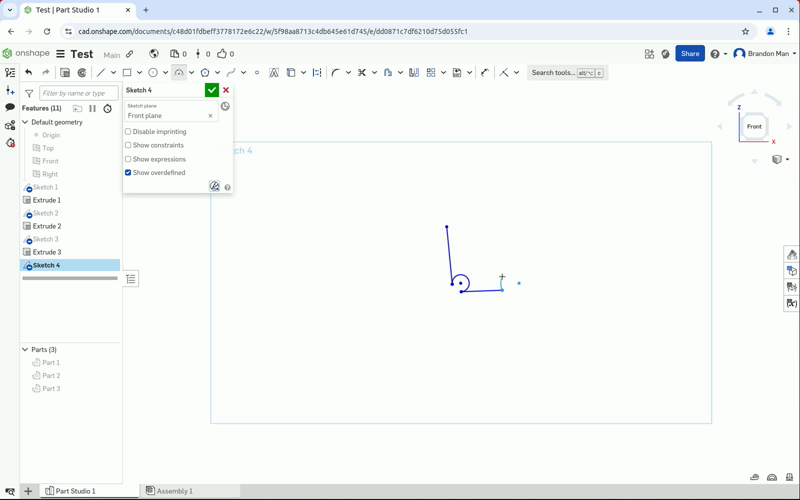
mouse_move(494, 282)
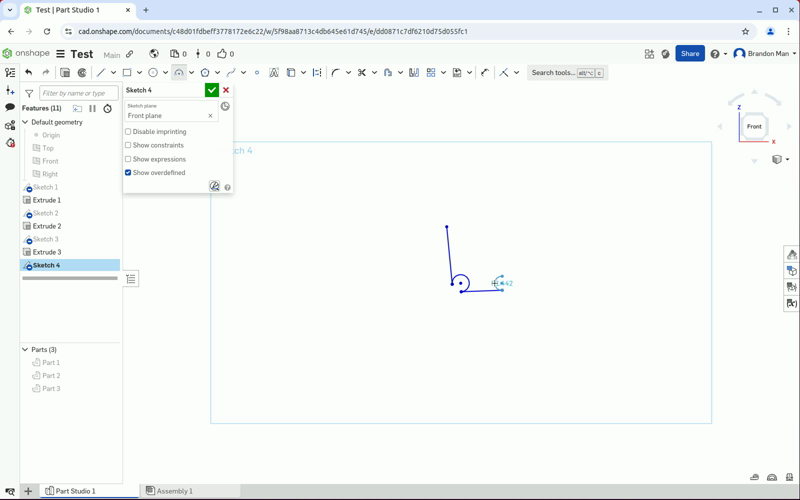
click(494, 282)
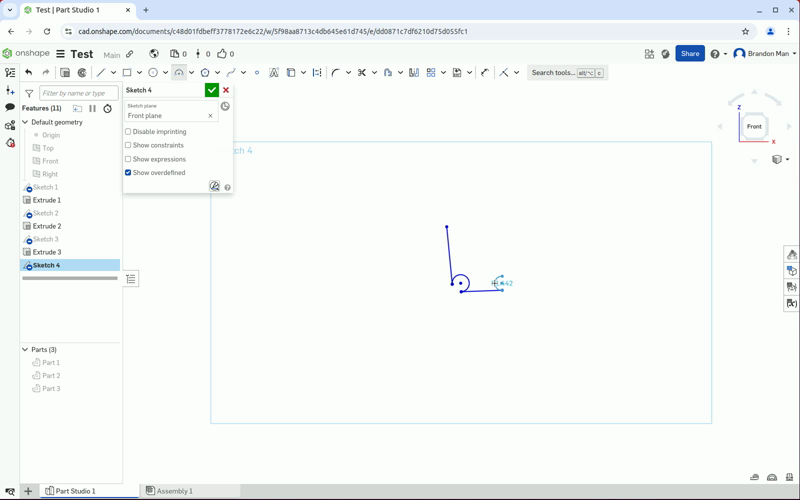
key_up(shift)
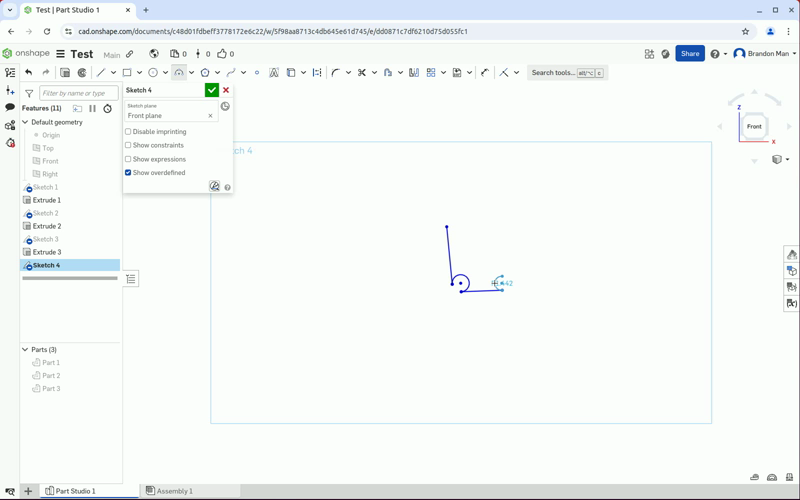
key(esc)
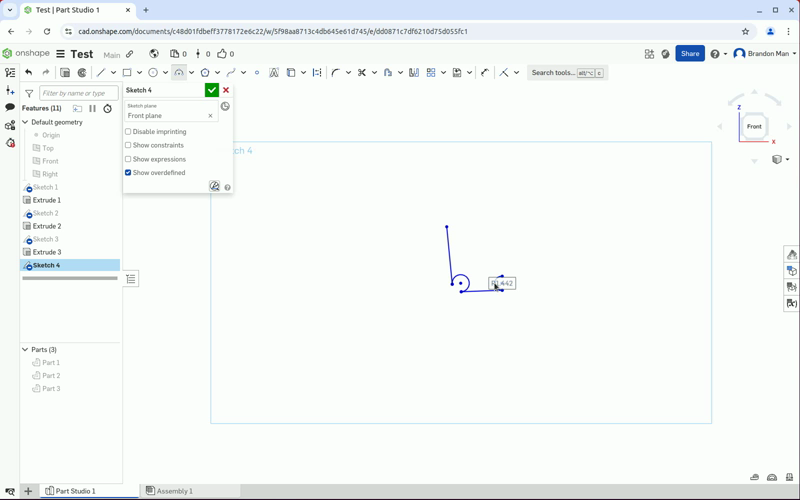
key(l)
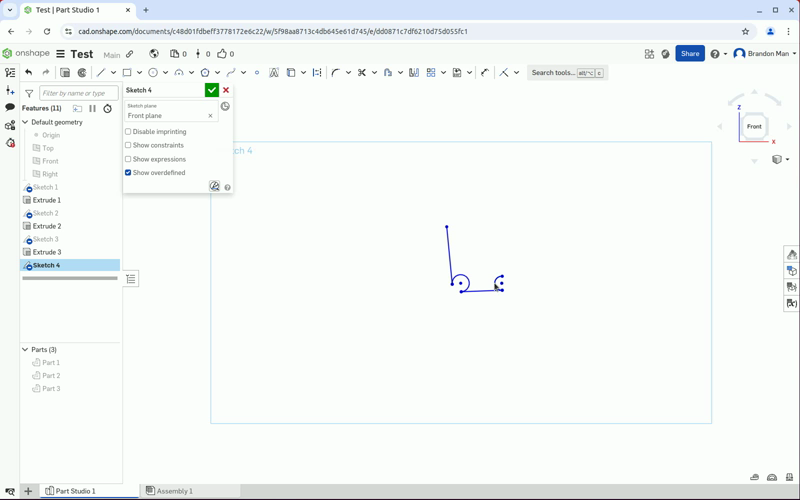
mouse_move(502, 276)
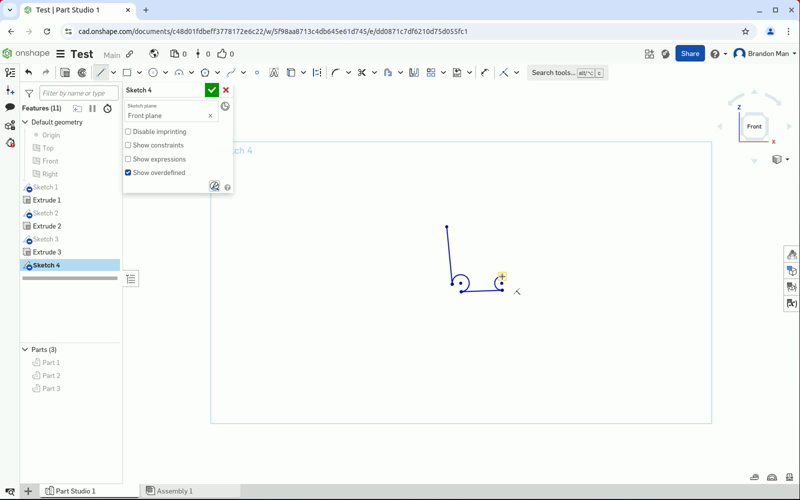
click(502, 276)
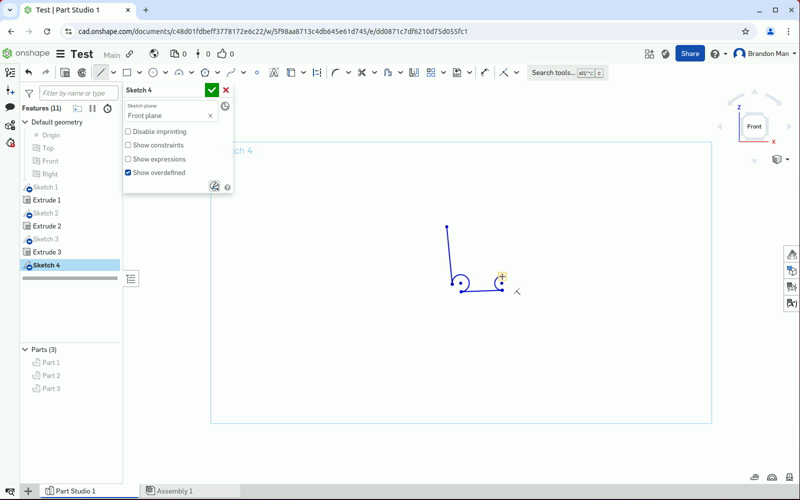
key_down(shift)
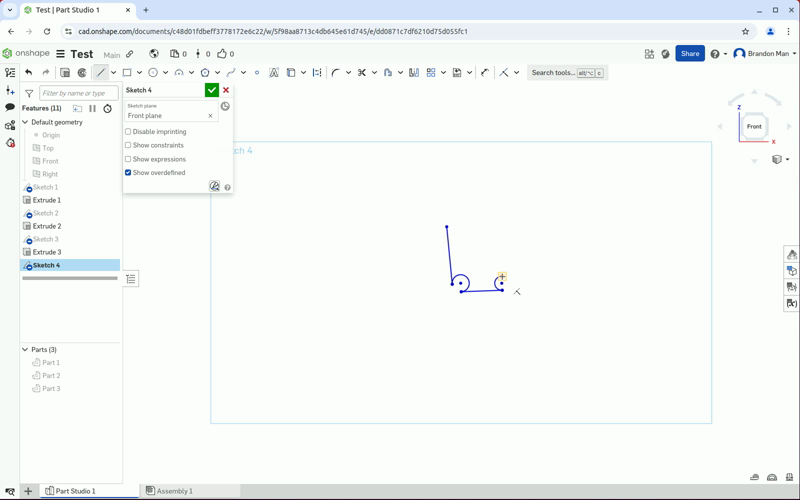
mouse_move(532, 276)
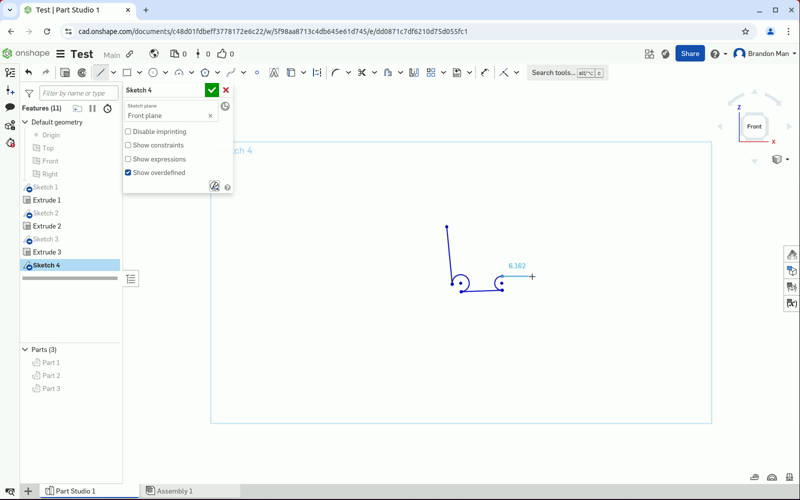
mouse_move(478, 275)
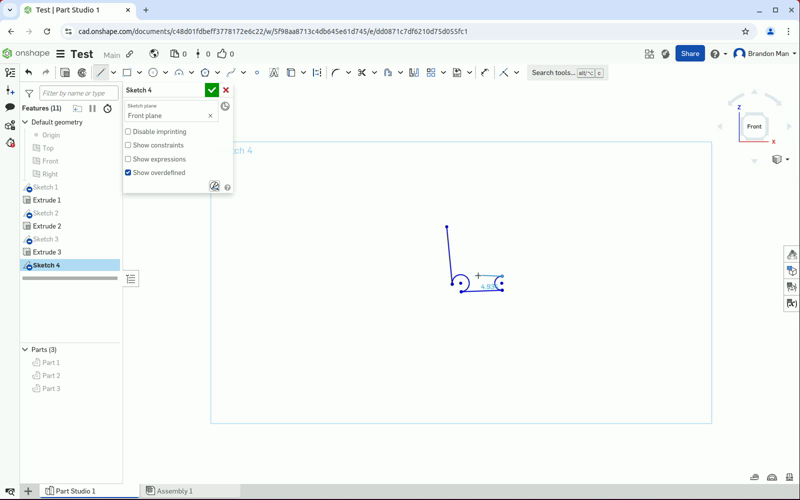
click(478, 275)
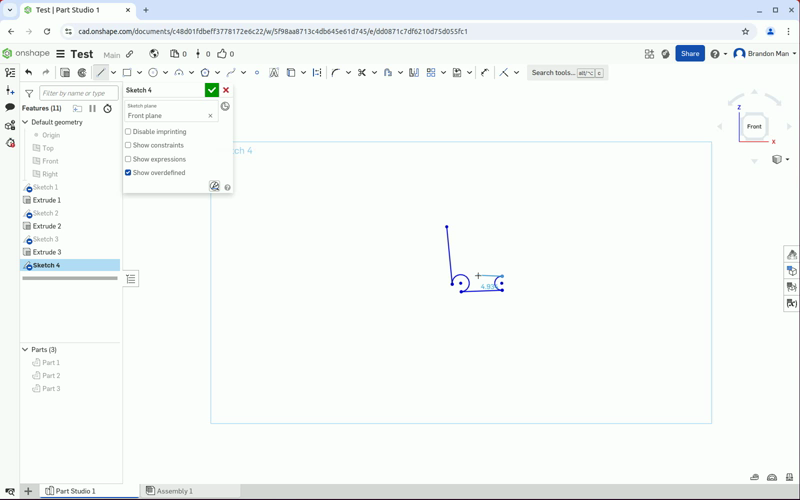
key_up(shift)
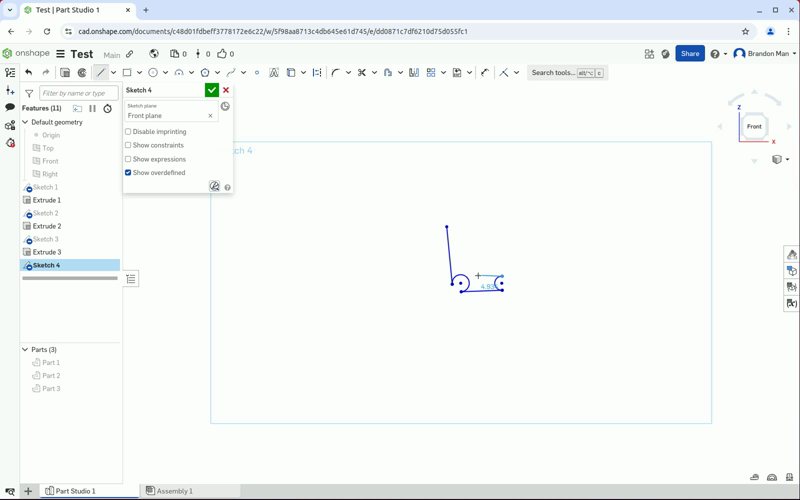
key(esc)
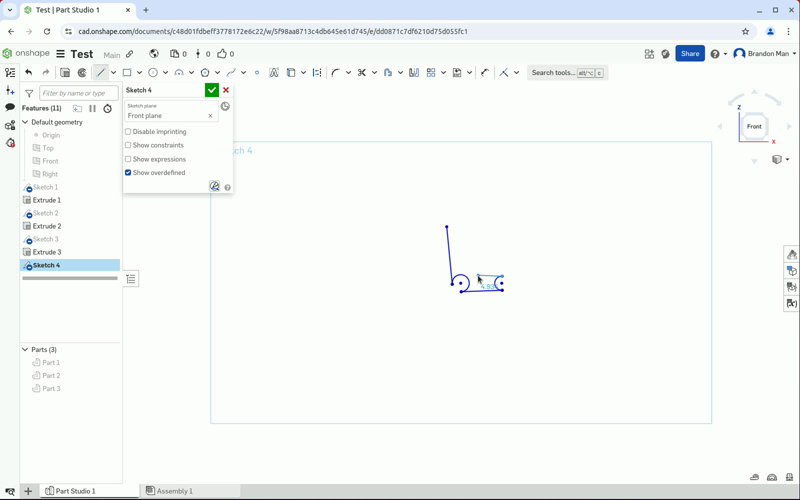
key(a)
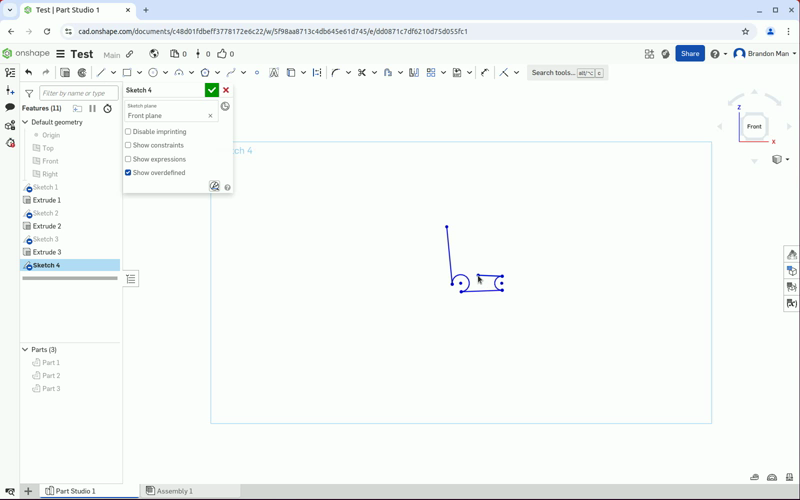
mouse_move(478, 275)
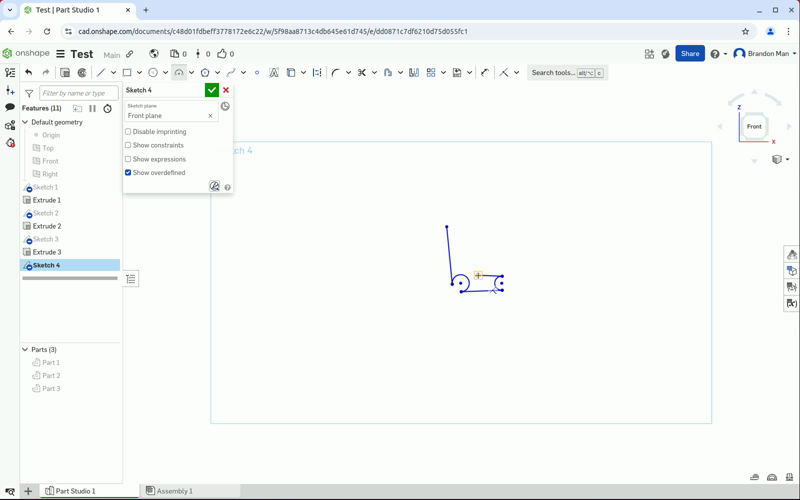
click(478, 275)
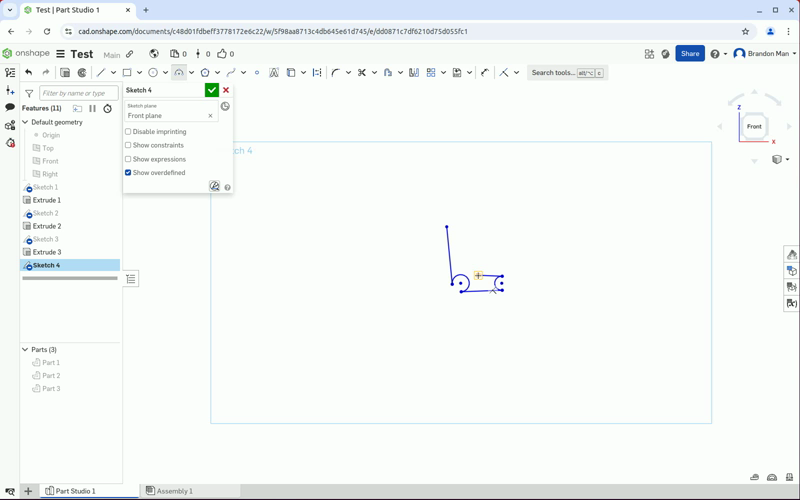
key_down(shift)
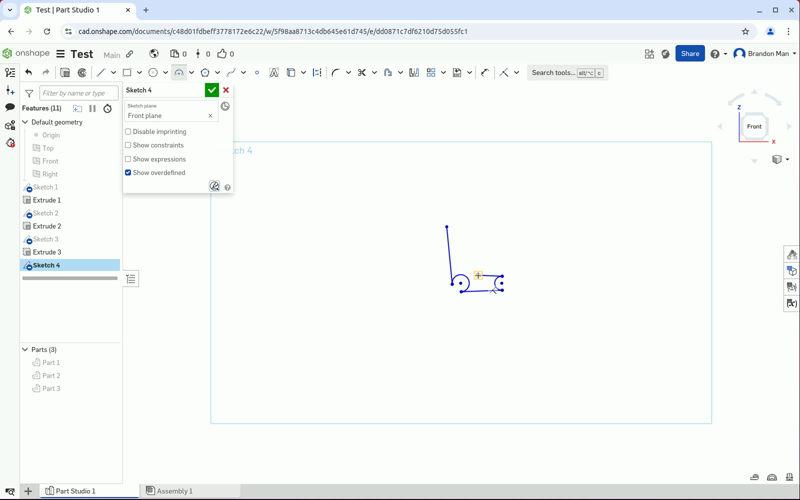
mouse_move(471, 267)
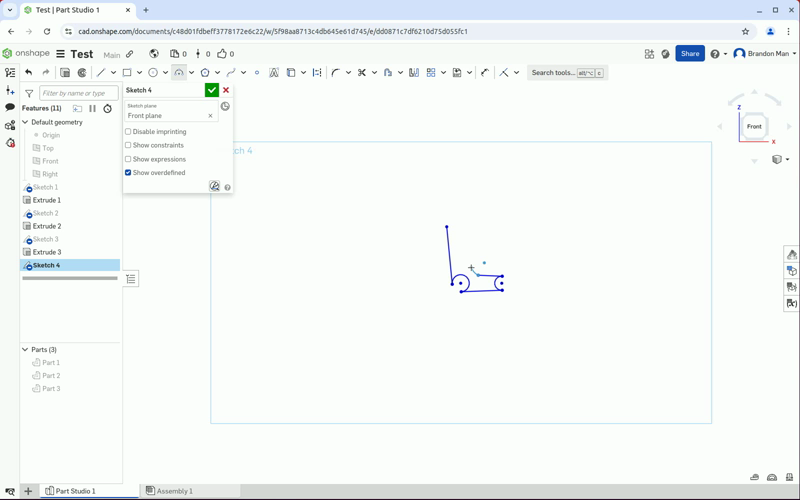
click(471, 267)
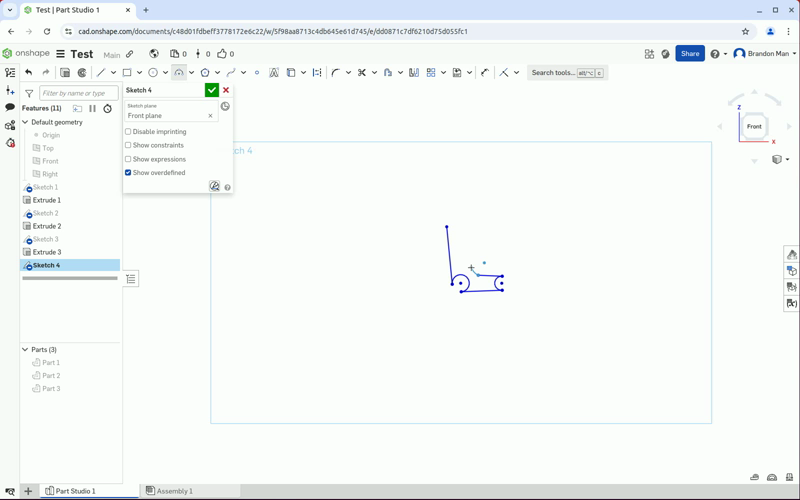
mouse_move(472, 272)
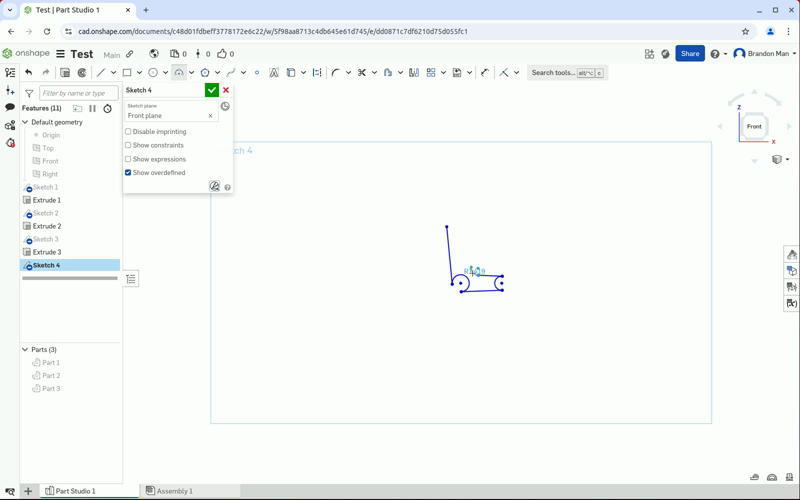
click(472, 272)
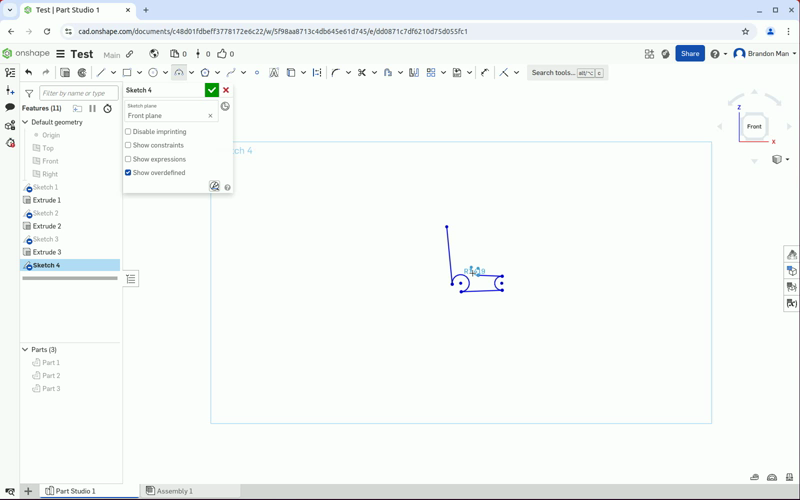
key_up(shift)
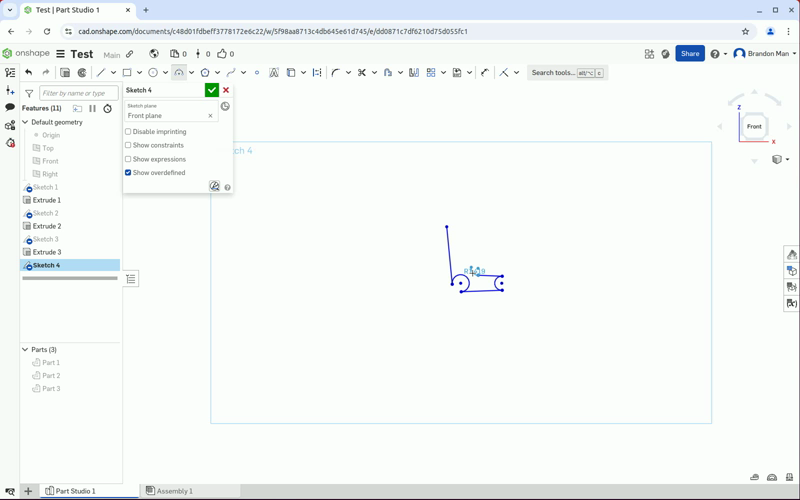
key(esc)
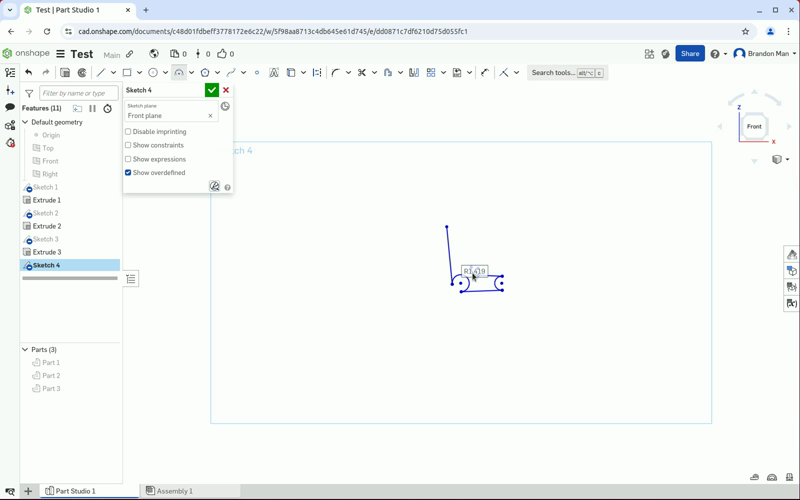
key(l)
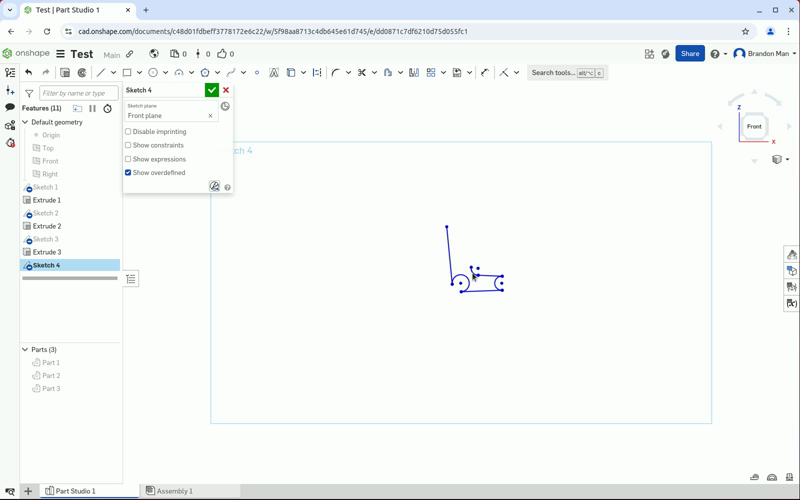
mouse_move(471, 267)
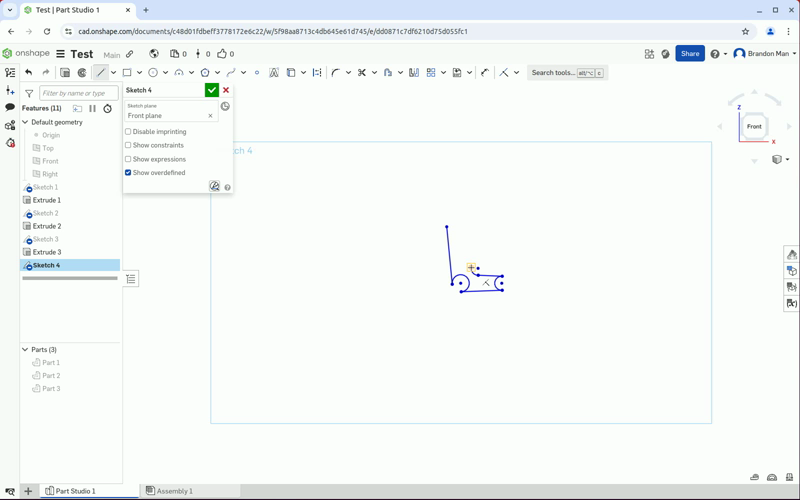
click(471, 267)
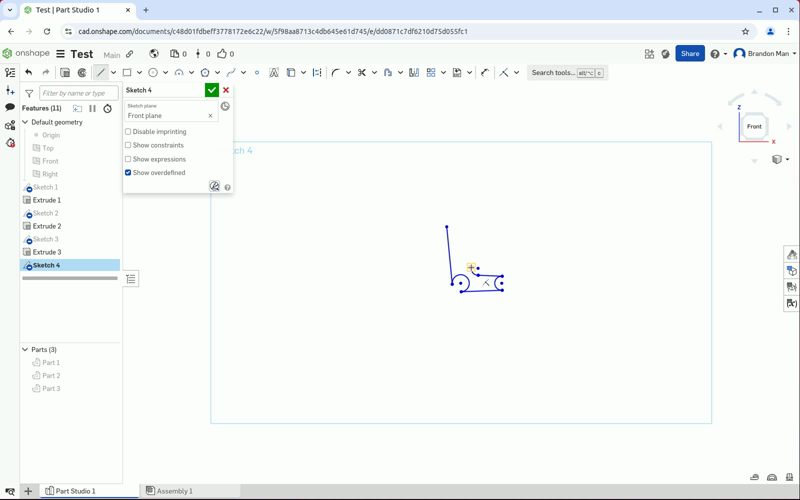
key_down(shift)
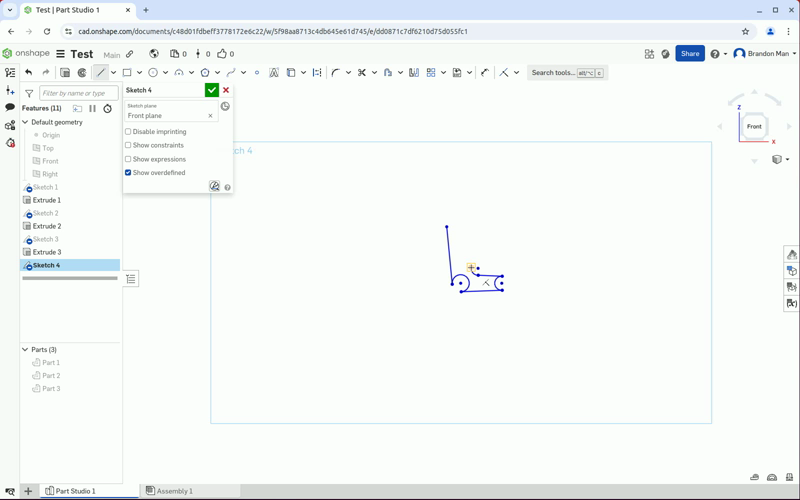
mouse_move(501, 267)
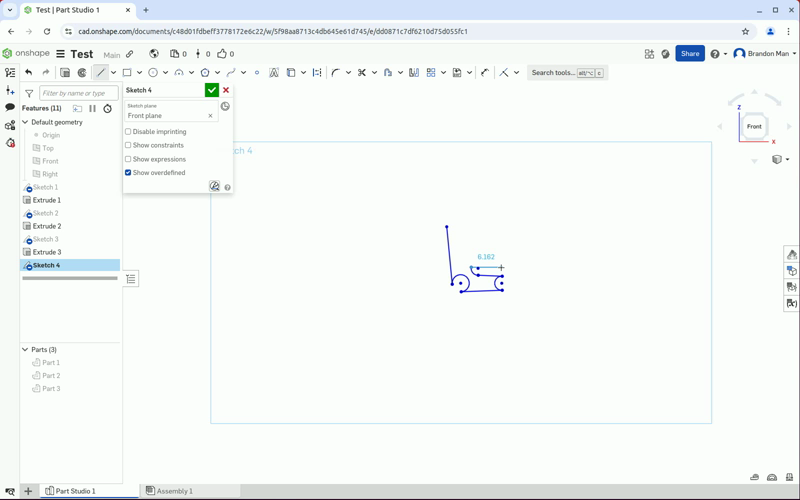
mouse_move(475, 226)
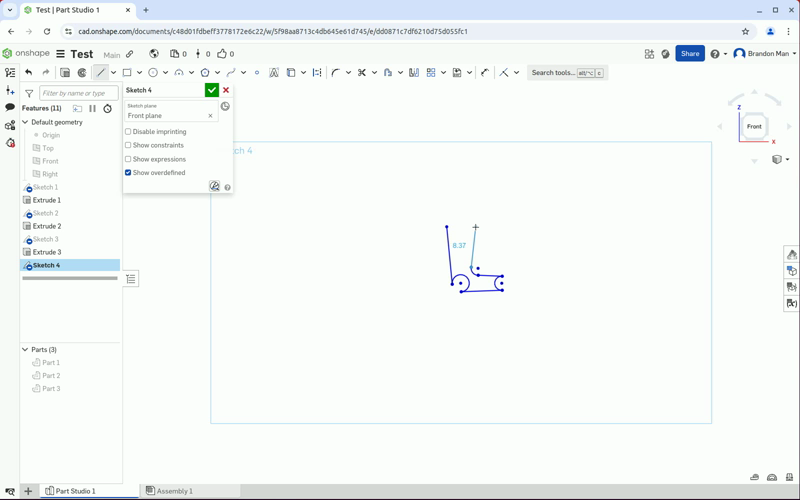
click(475, 226)
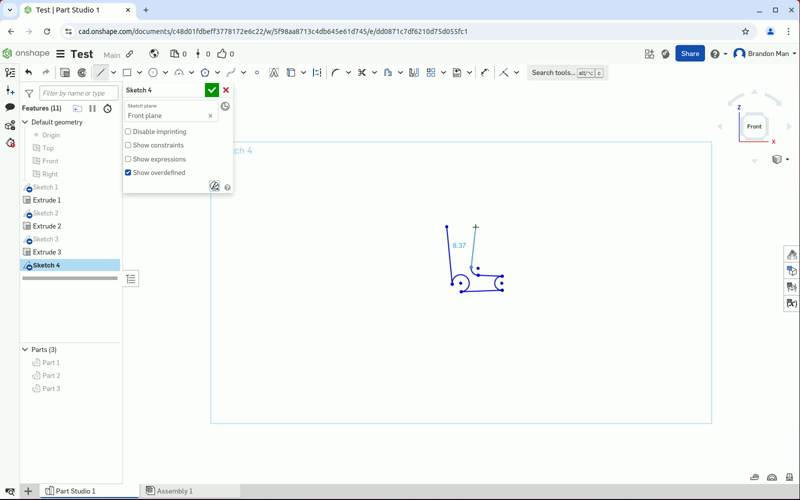
key_up(shift)
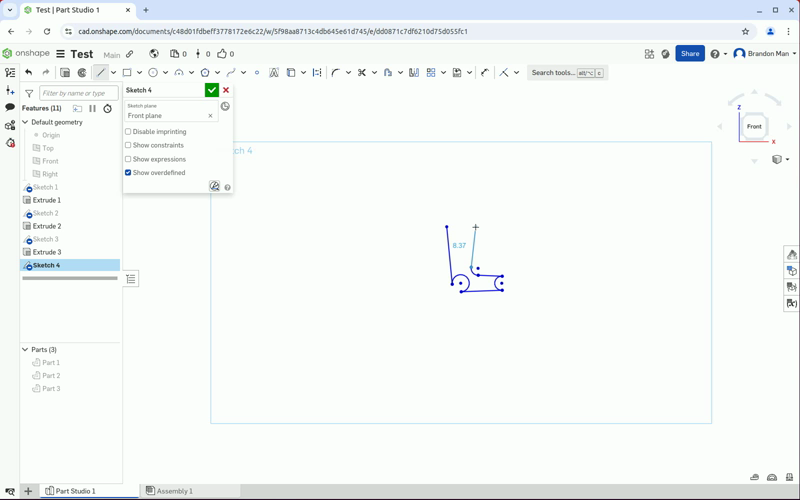
key(esc)
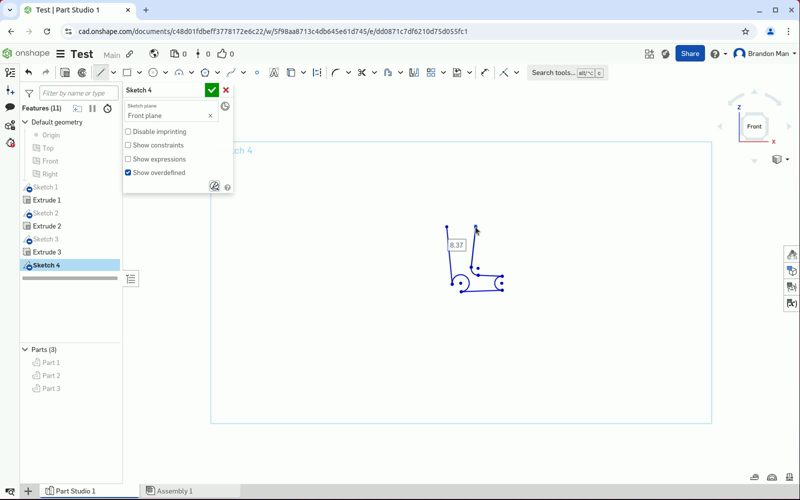
key(a)
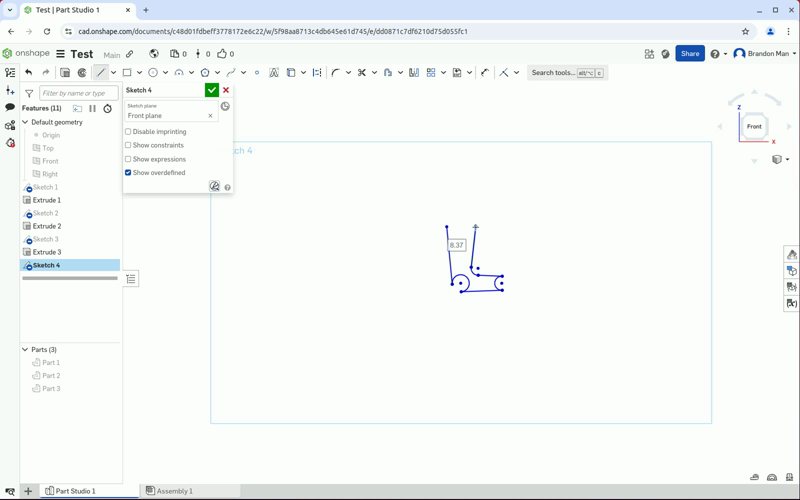
mouse_move(475, 226)
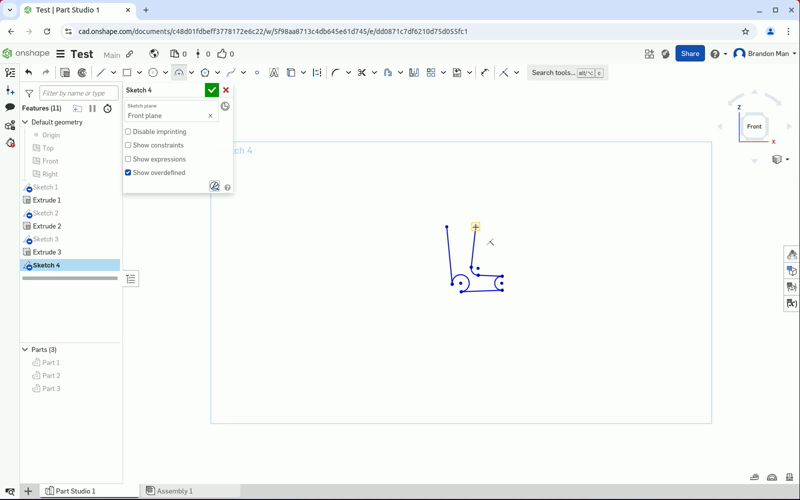
click(475, 226)
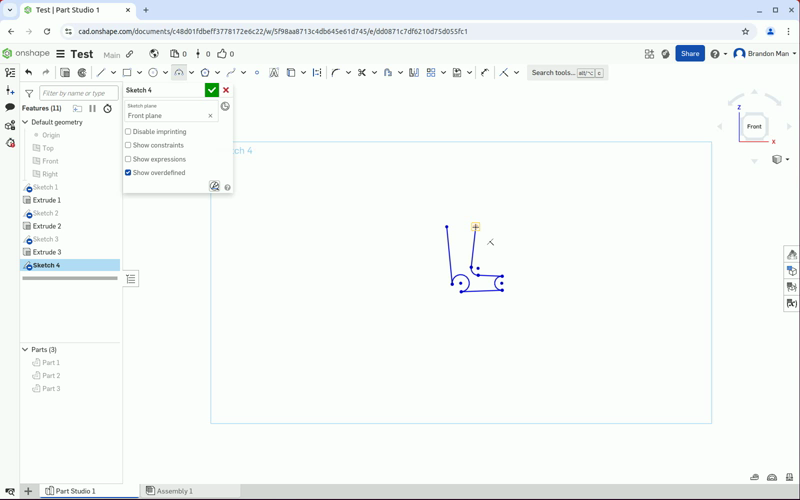
mouse_move(446, 226)
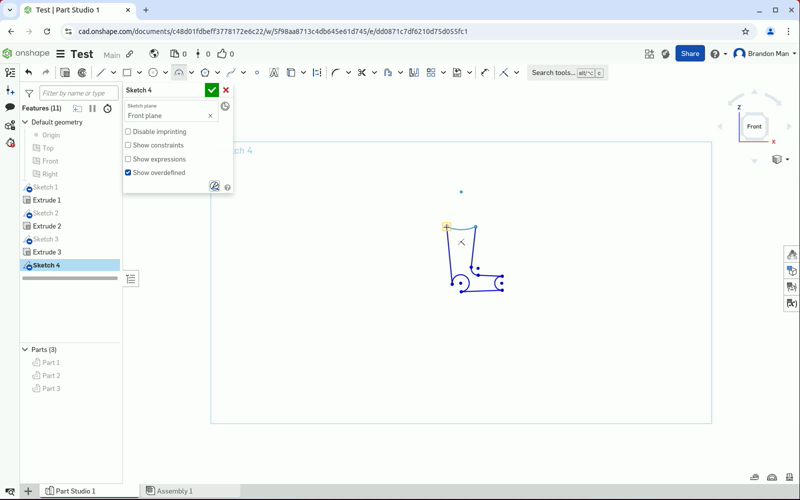
click(446, 226)
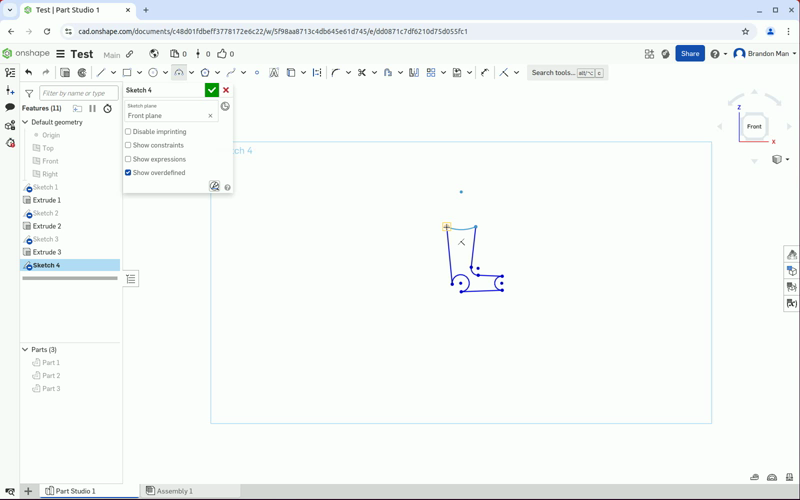
key_down(shift)
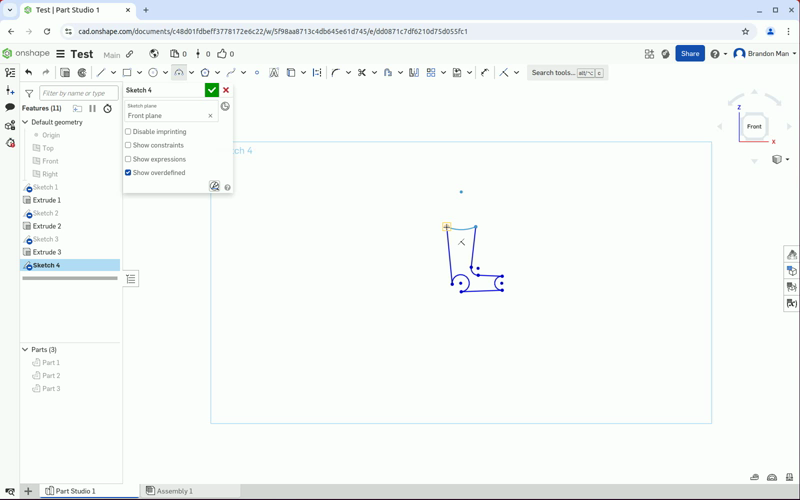
mouse_move(461, 239)
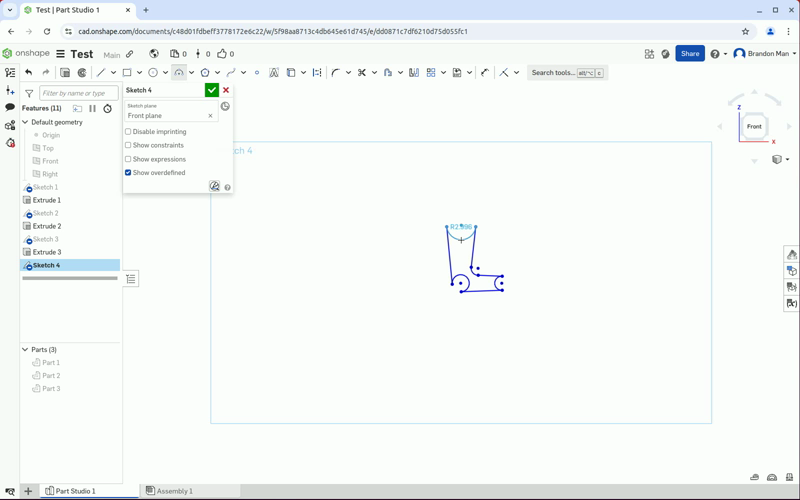
click(461, 239)
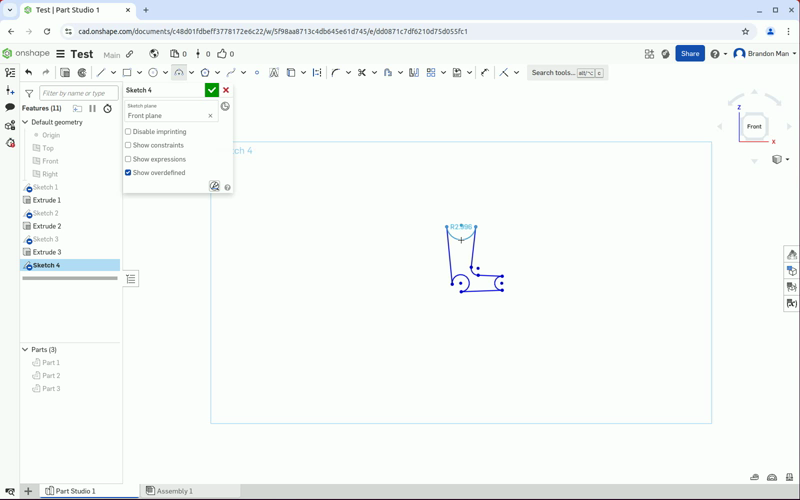
key_up(shift)
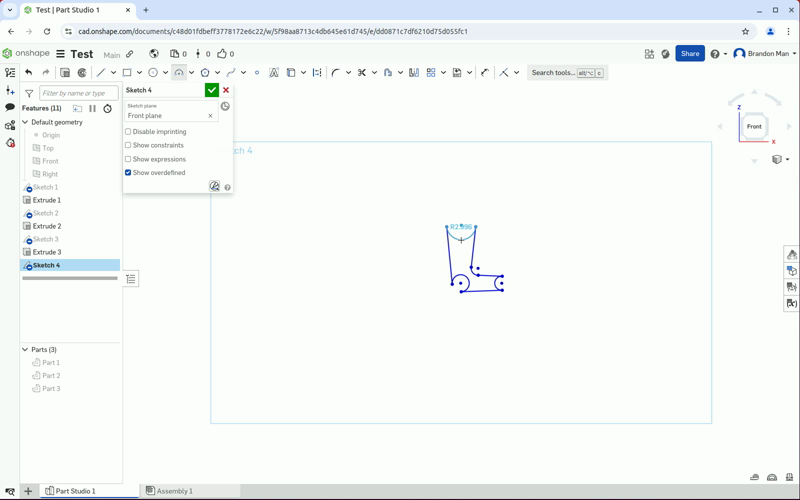
key(esc)
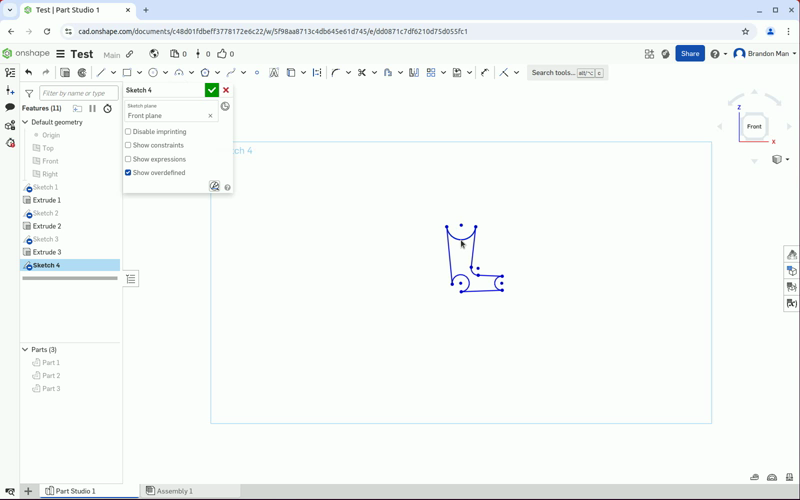
mouse_move(451, 243)
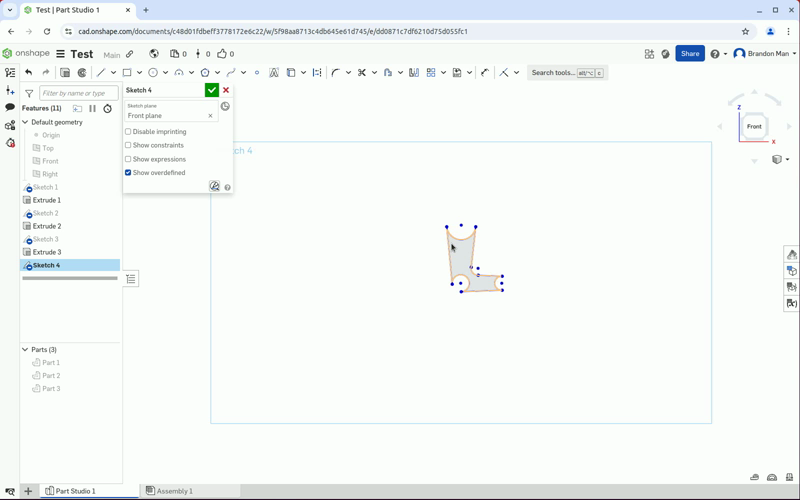
scroll(6)
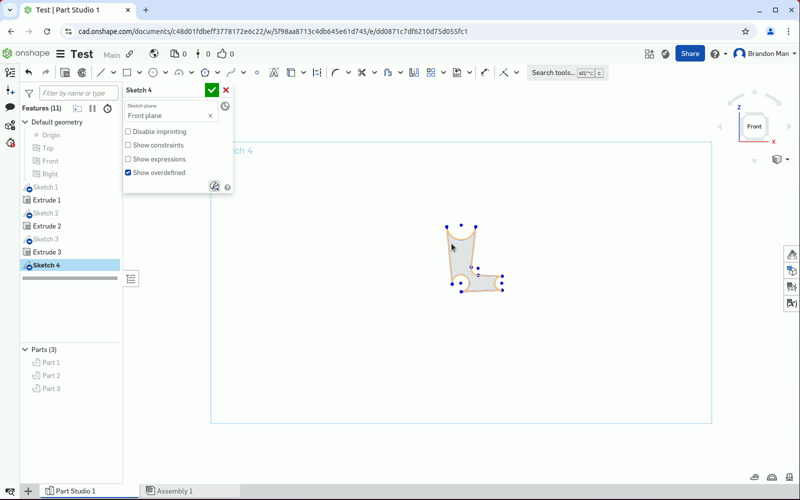
scroll(6)
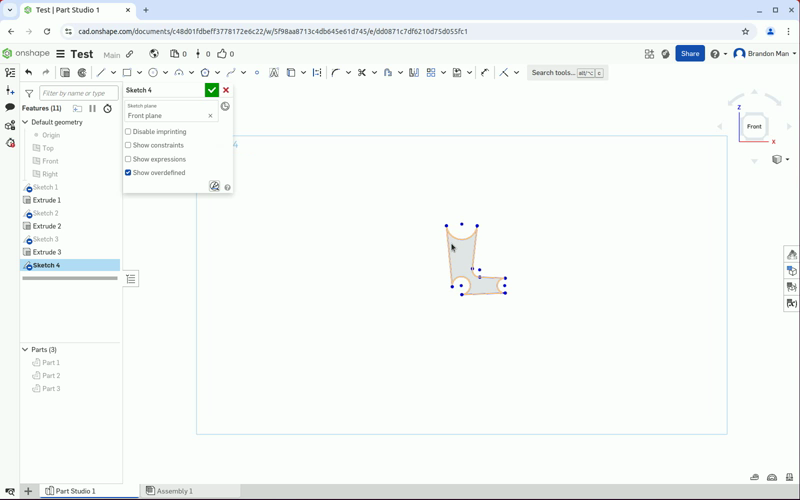
scroll(6)
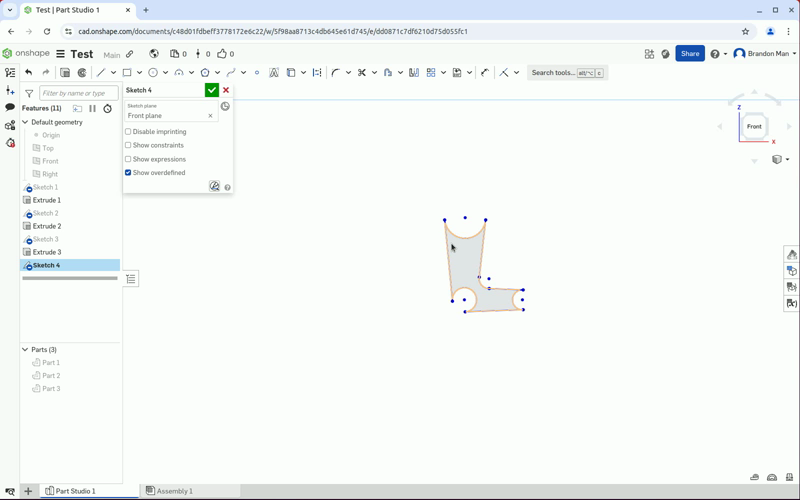
scroll(6)
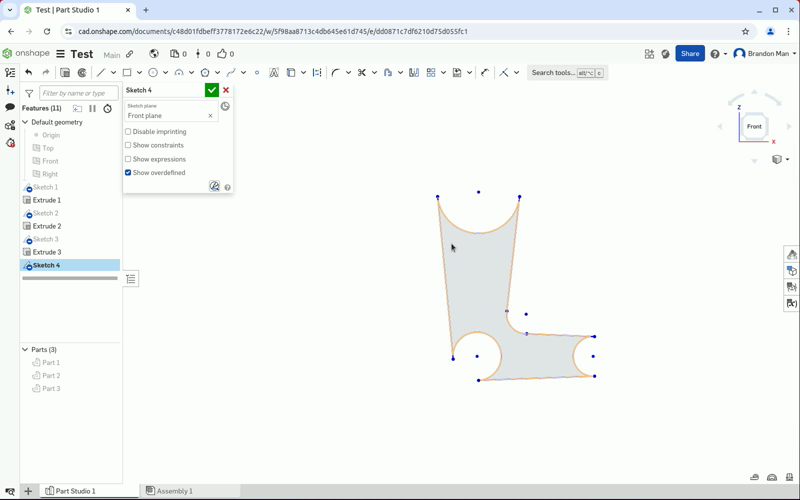
scroll(6)
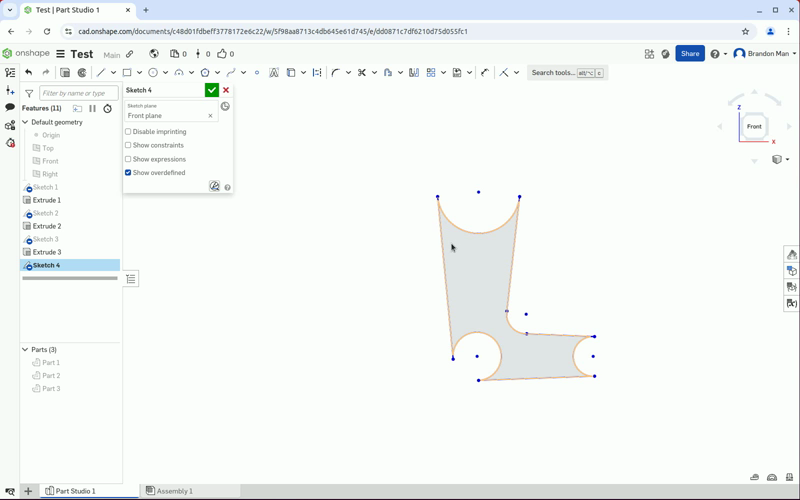
scroll(6)
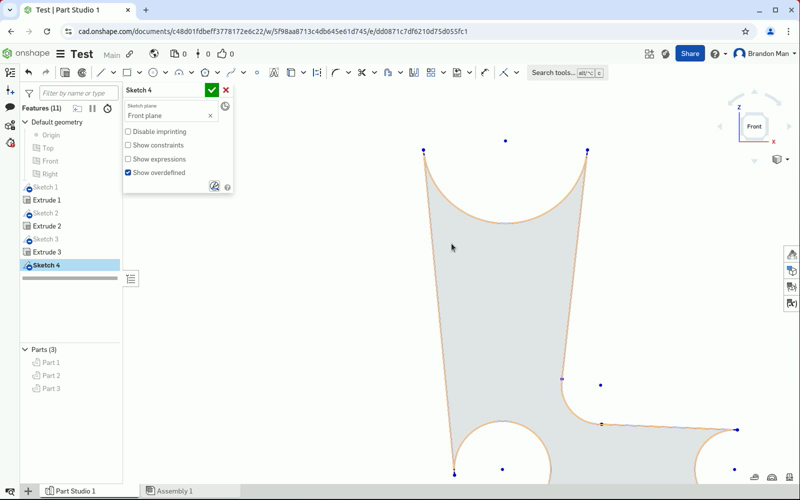
scroll(6)
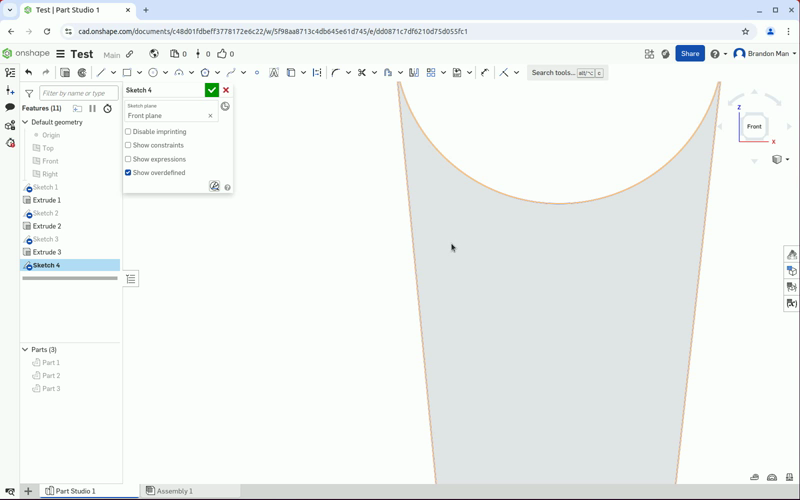
click(451, 243)
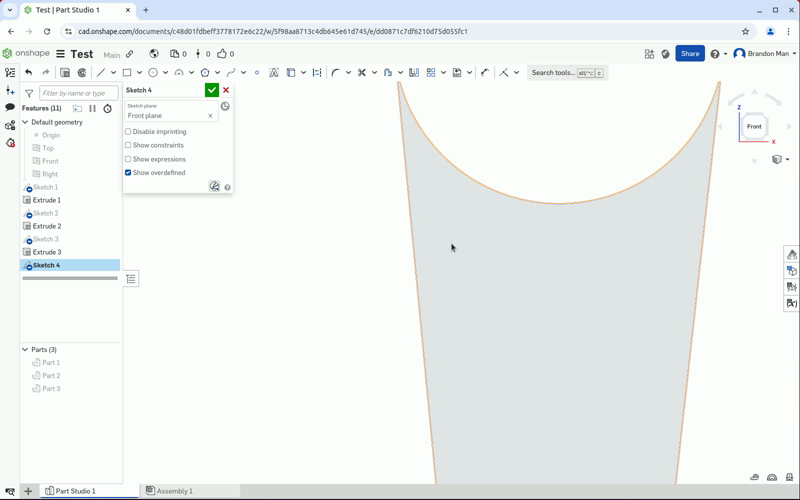
scroll(-6)
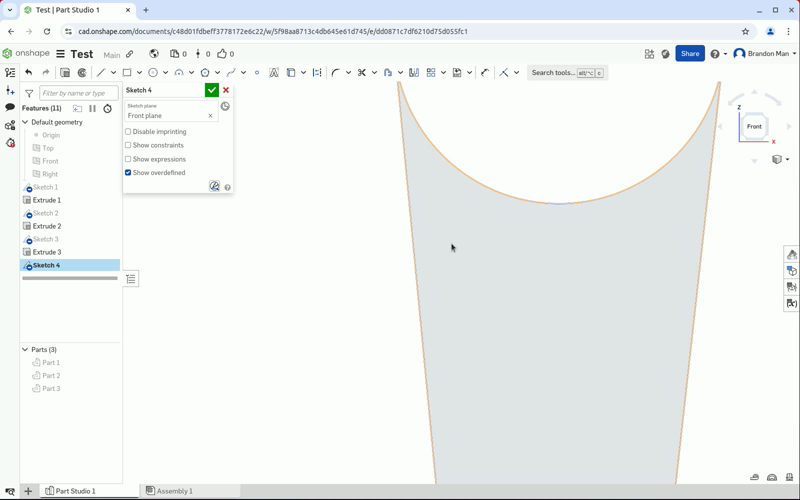
scroll(-6)
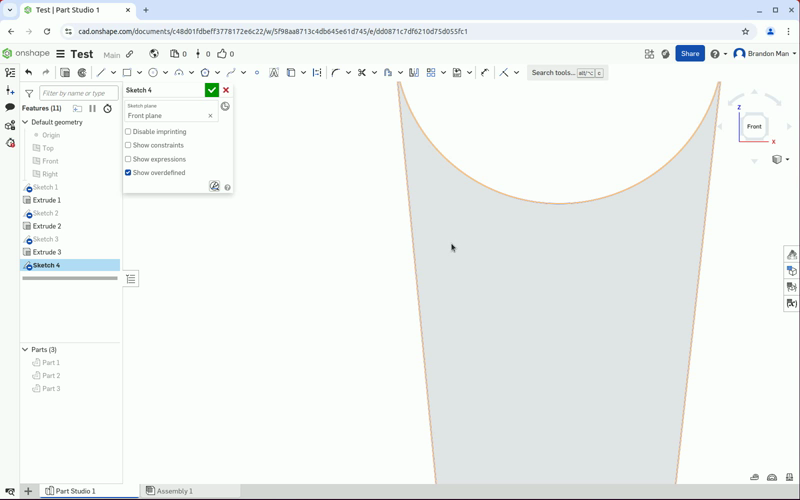
scroll(-6)
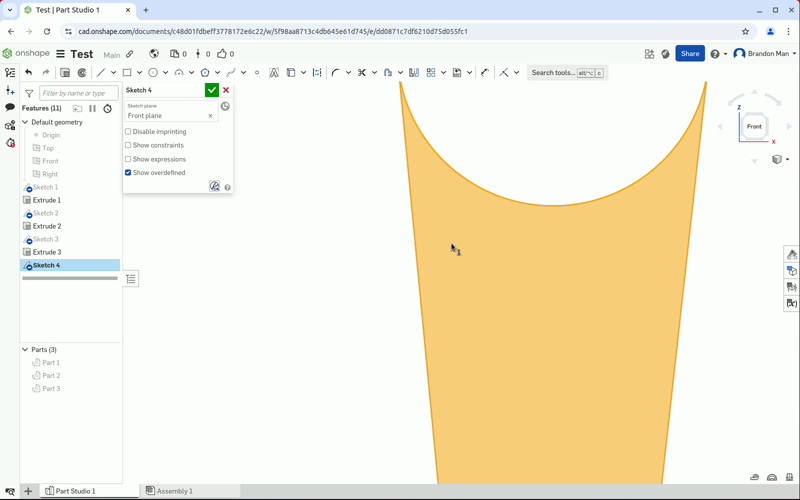
scroll(-6)
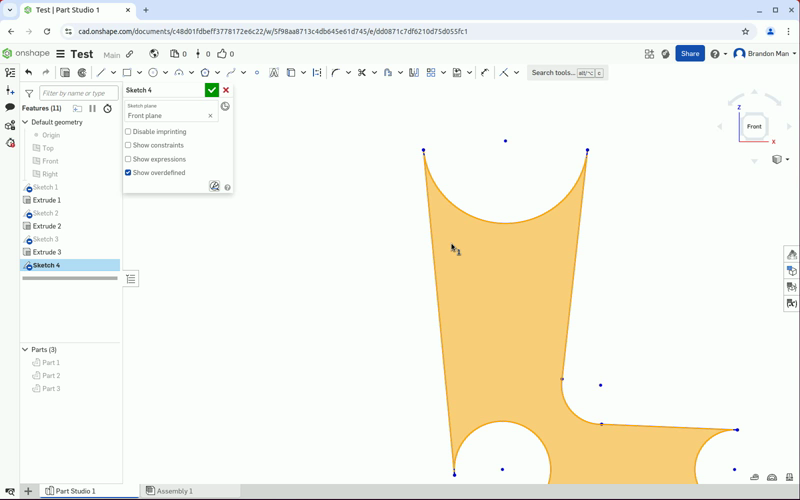
scroll(-6)
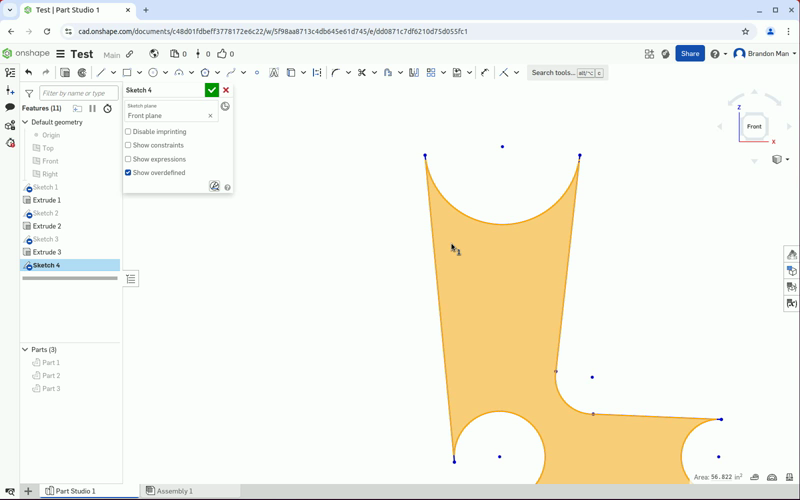
scroll(-6)
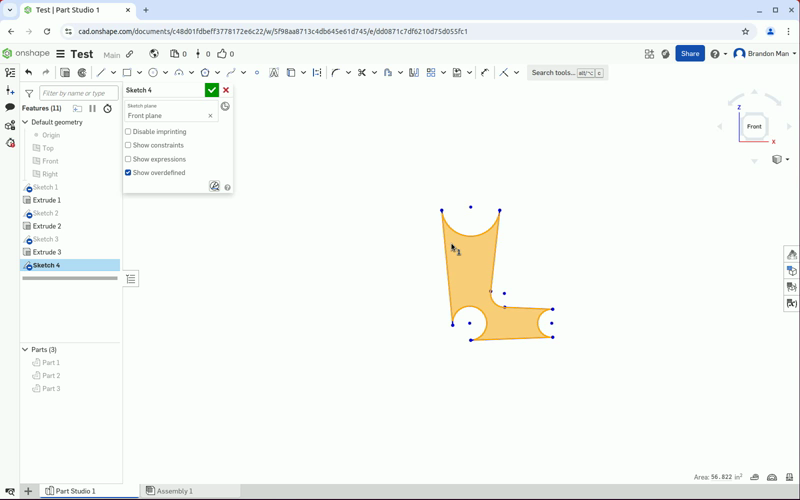
scroll(-6)
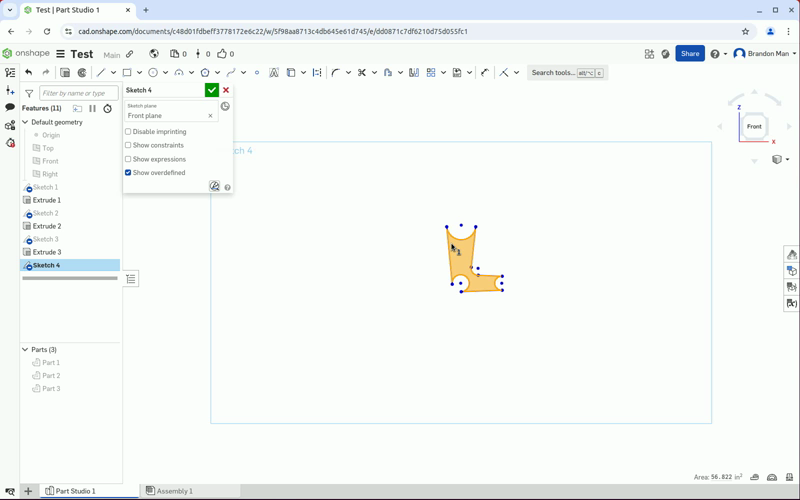
mouse_move(73, 352)
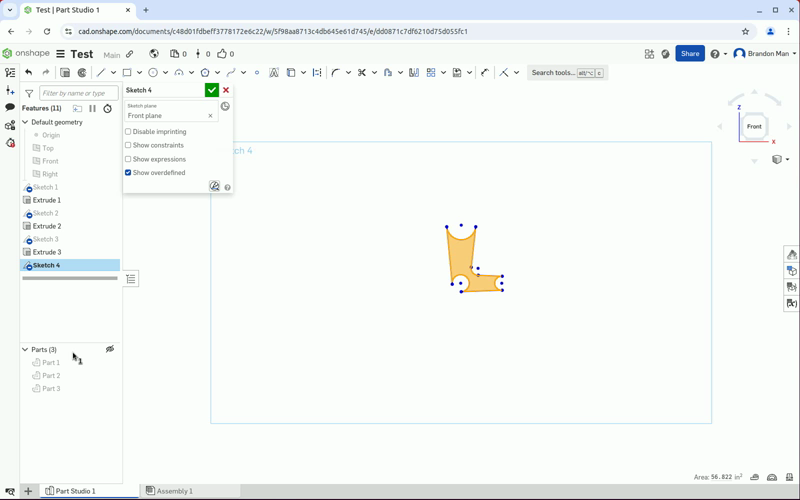
key(shift+y)
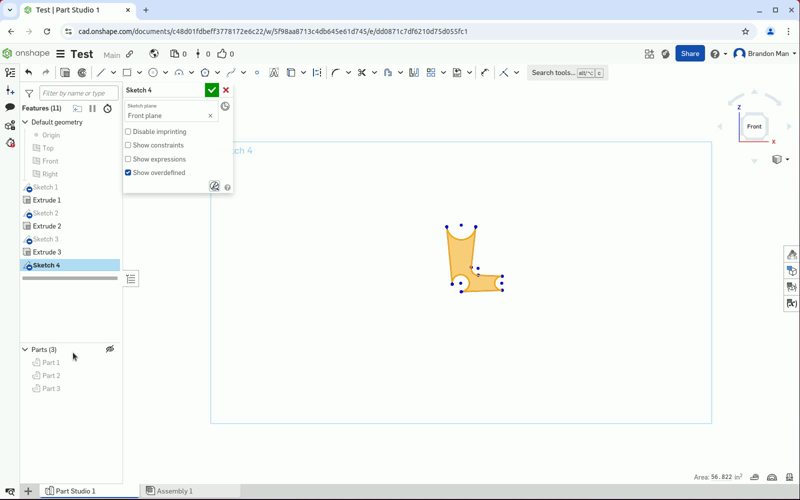
key(shift+e)
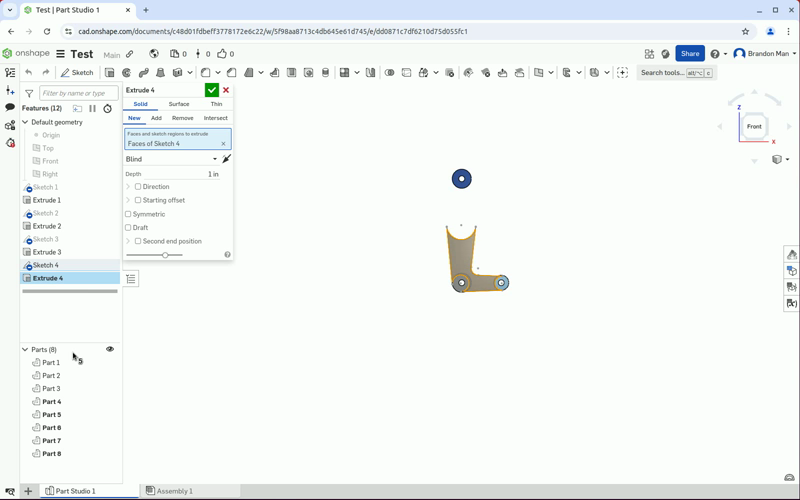
mouse_move(143, 106)
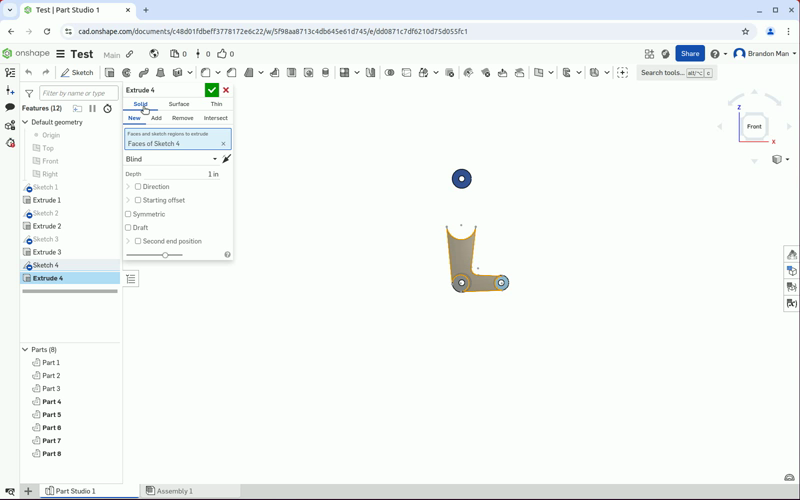
click(143, 106)
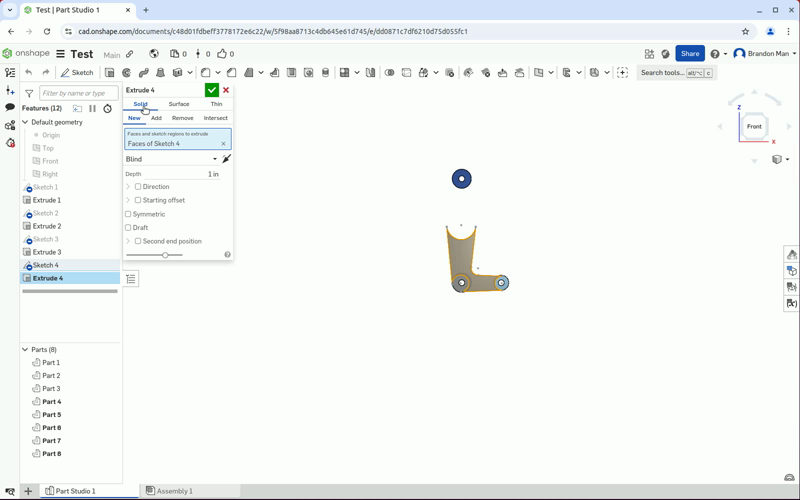
mouse_move(137, 120)
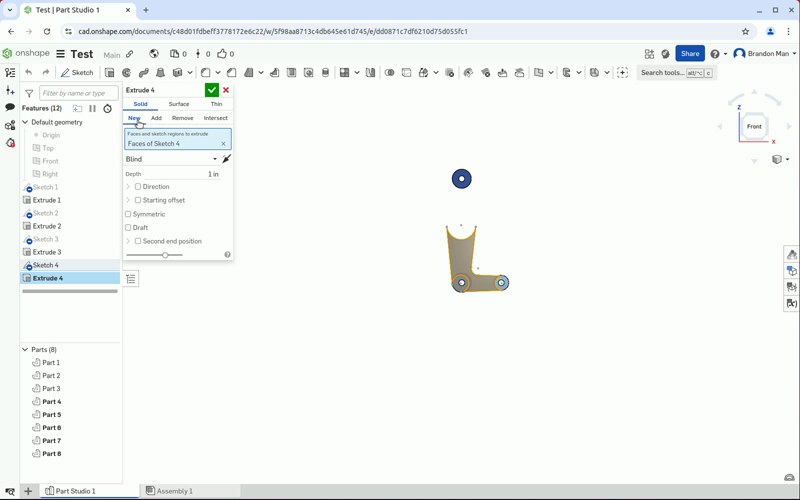
click(137, 120)
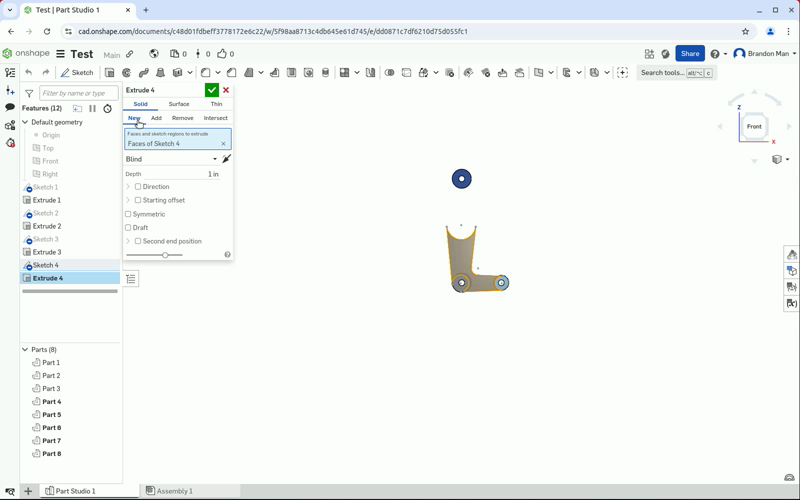
key(tab, 4)
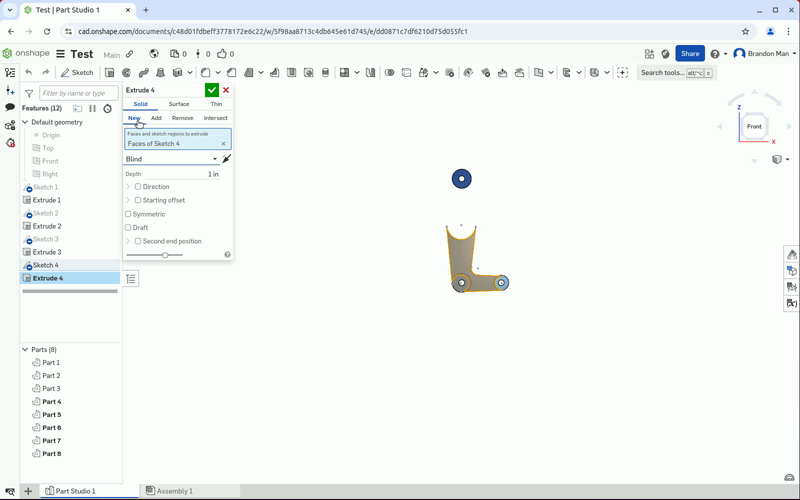
text(0.481)
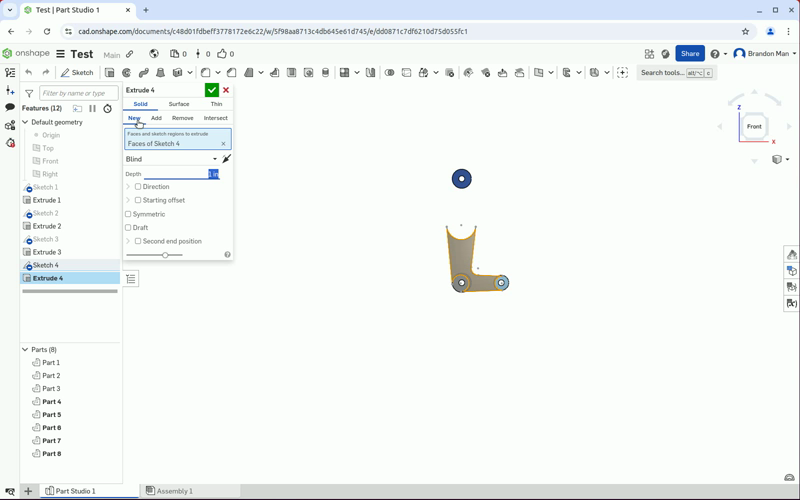
key(enter)
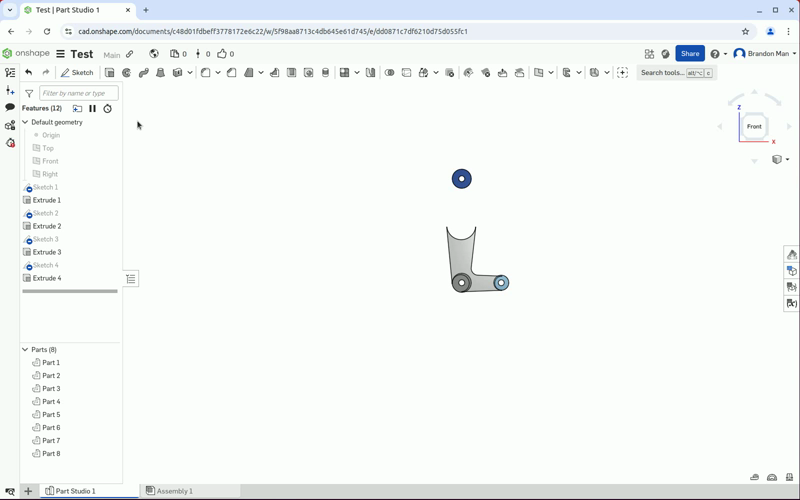
key(shift+h)
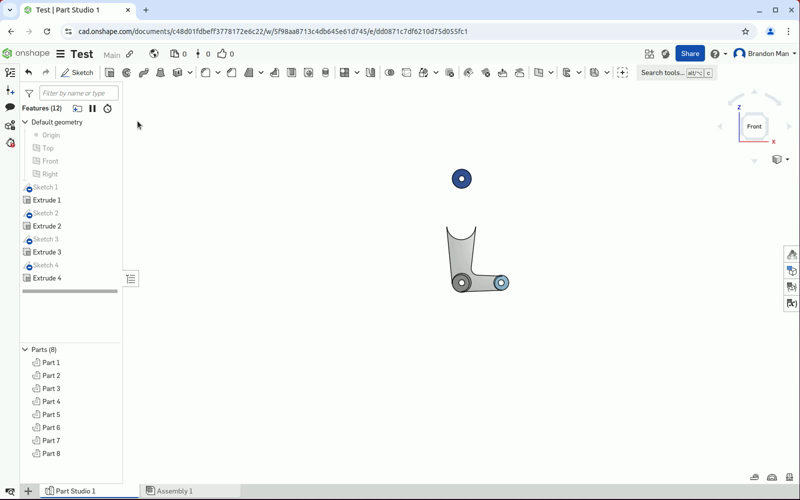
key(shift+h)
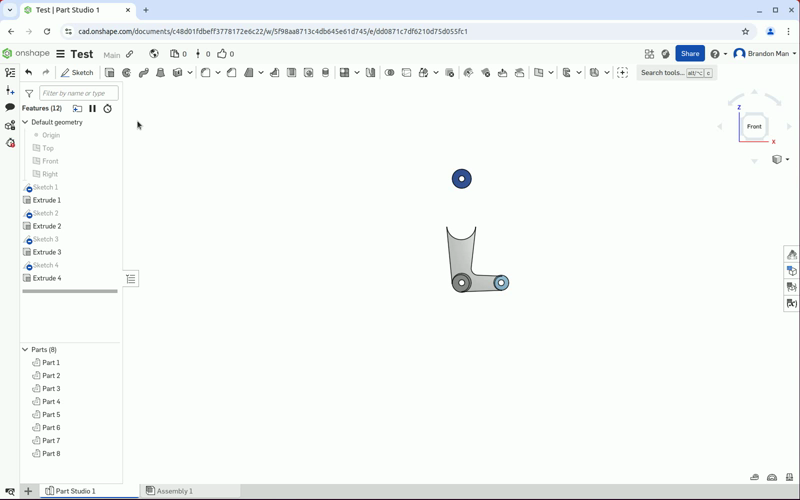
mouse_move(73, 189)
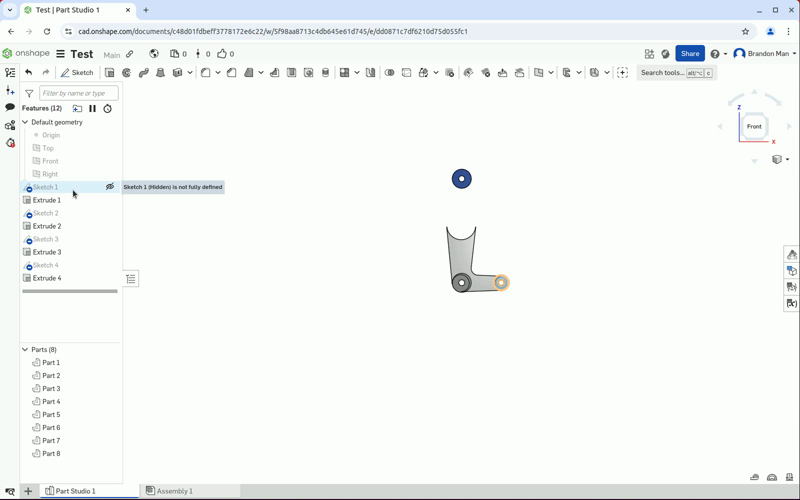
click(73, 189)
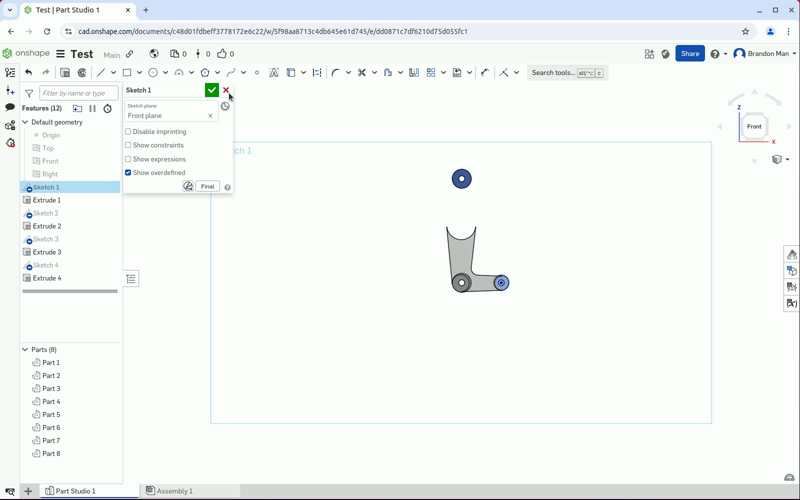
mouse_move(229, 92)
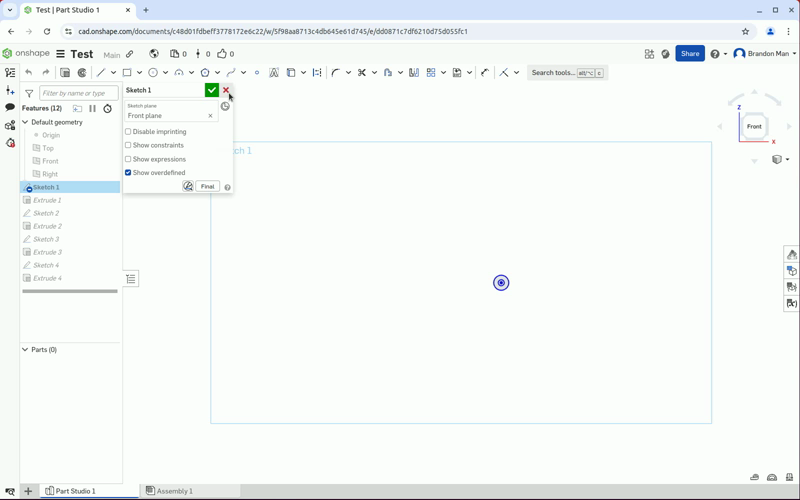
click(229, 92)
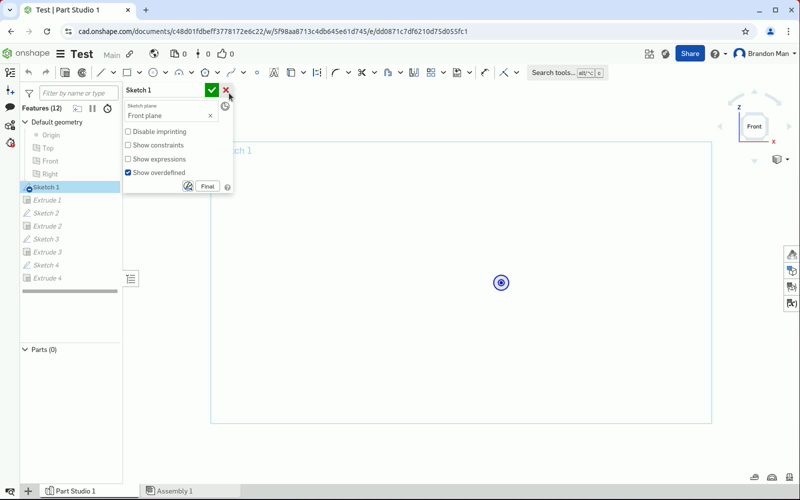
key(shift+s)
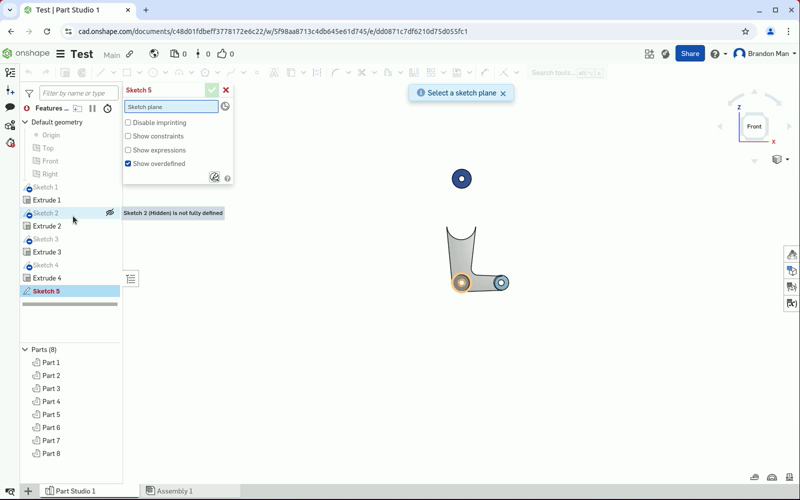
scroll(3)
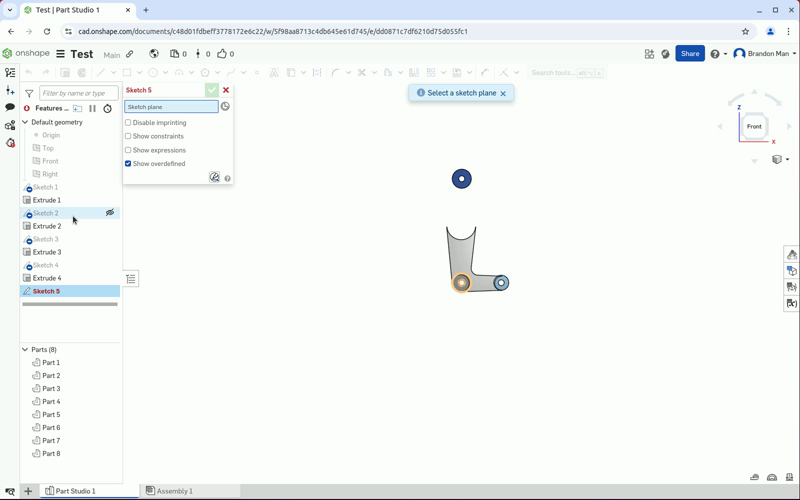
mouse_move(73, 163)
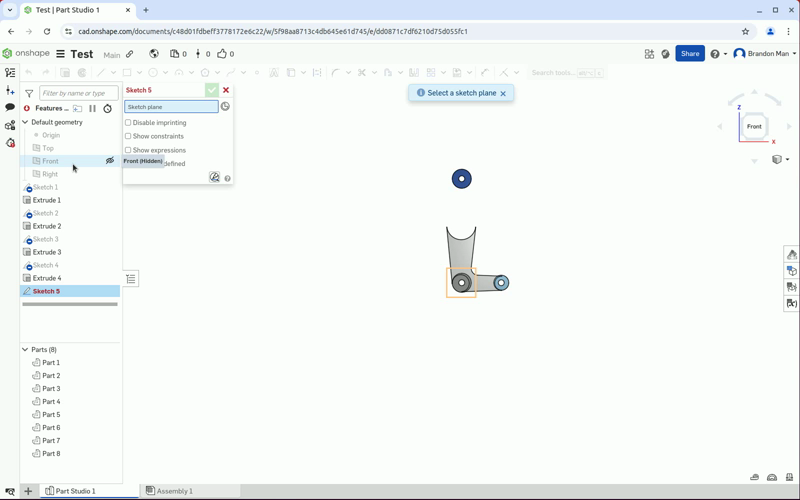
click(73, 163)
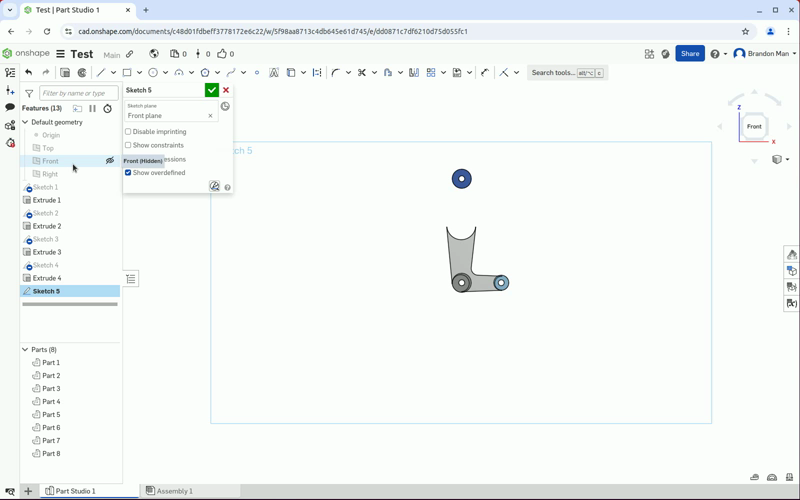
mouse_move(73, 352)
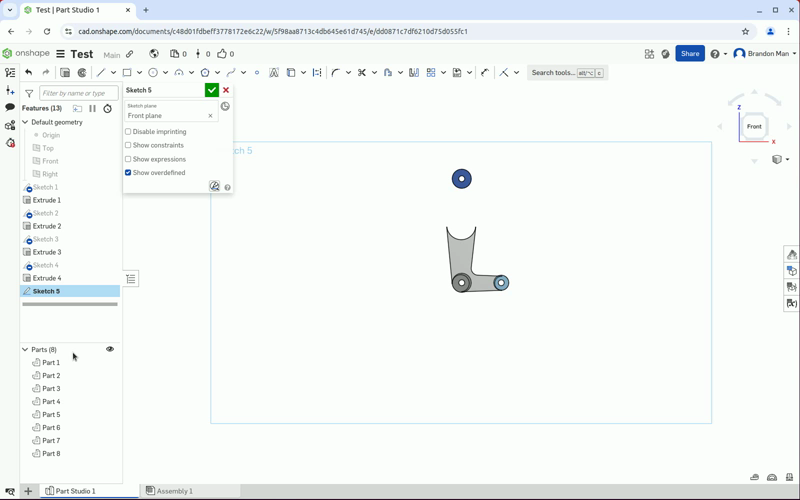
key(y)
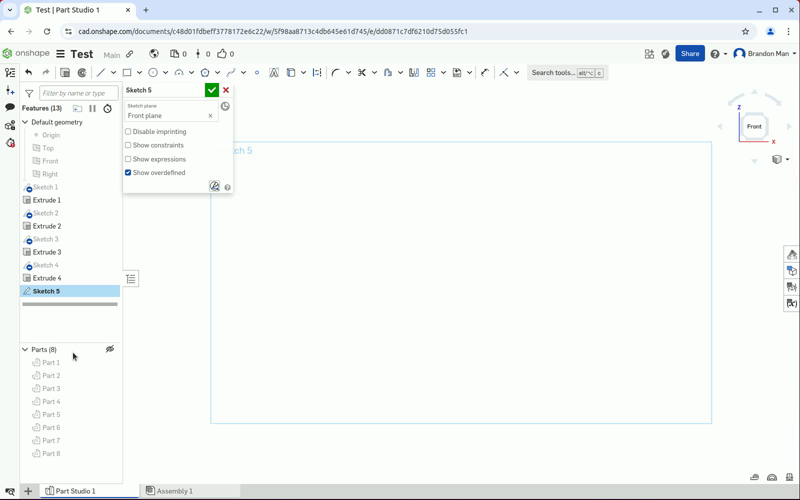
key(c)
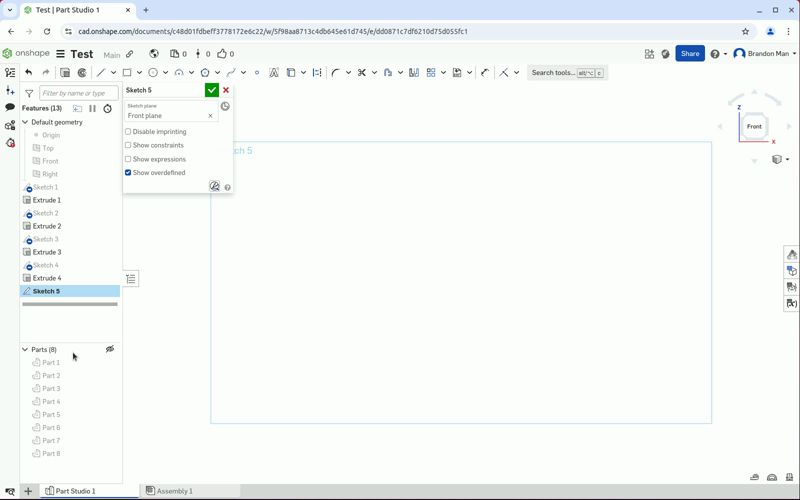
key_down(shift)
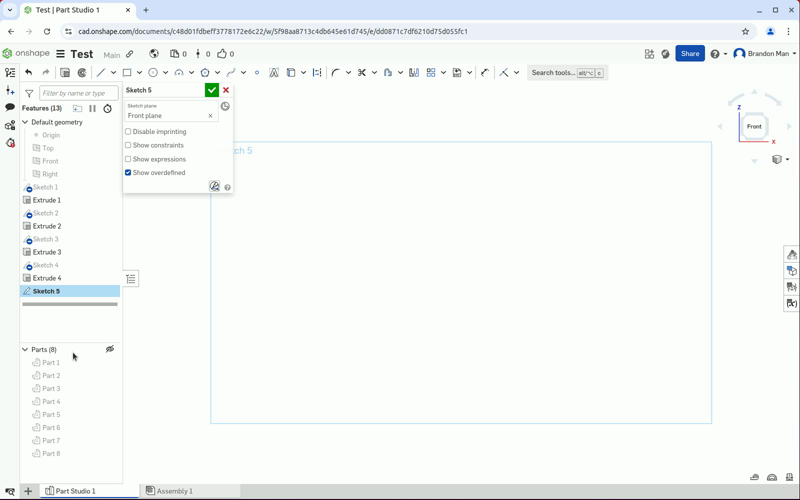
mouse_move(461, 225)
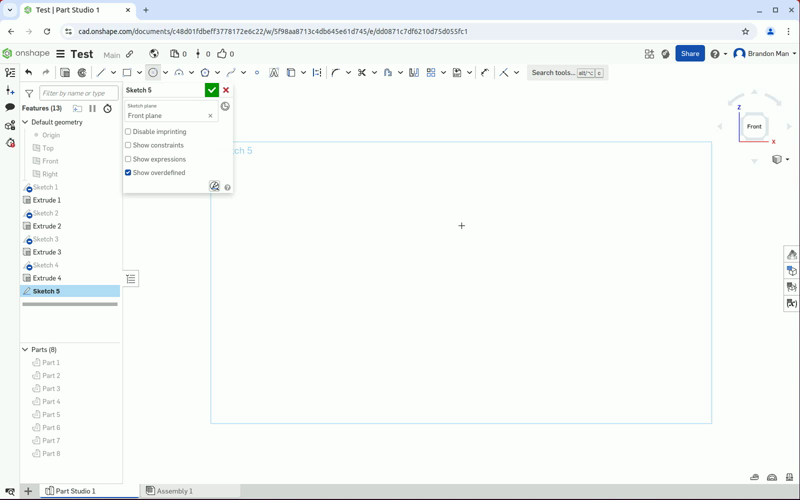
click(461, 225)
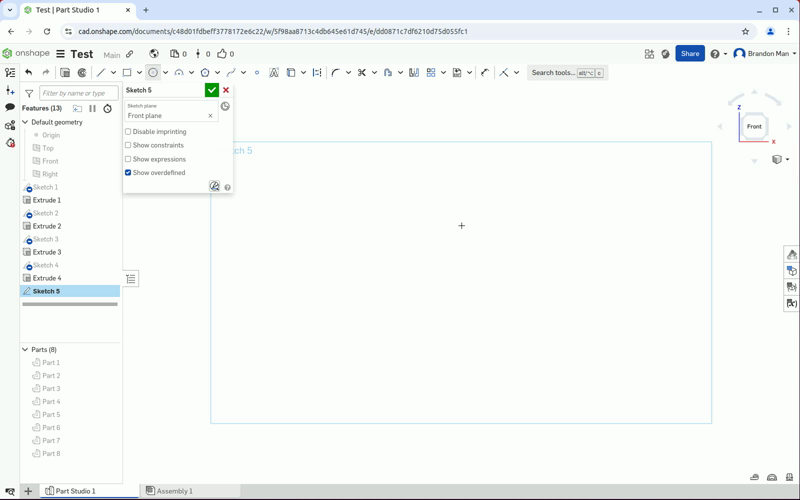
key_up(shift)
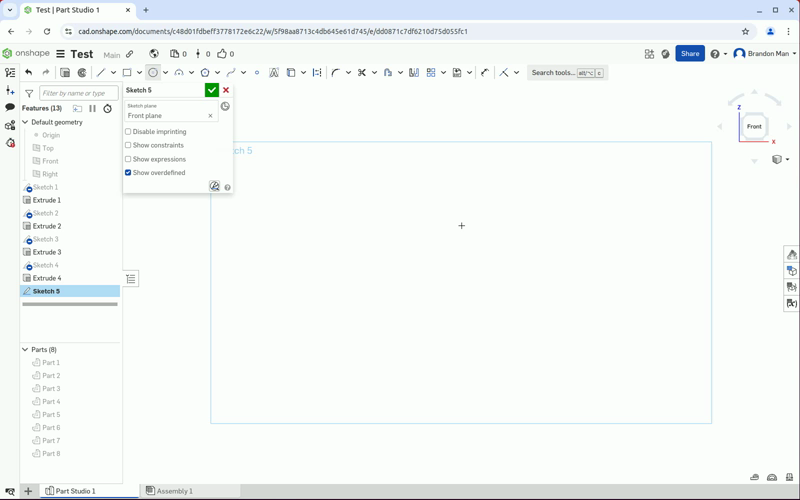
mouse_move(477, 225)
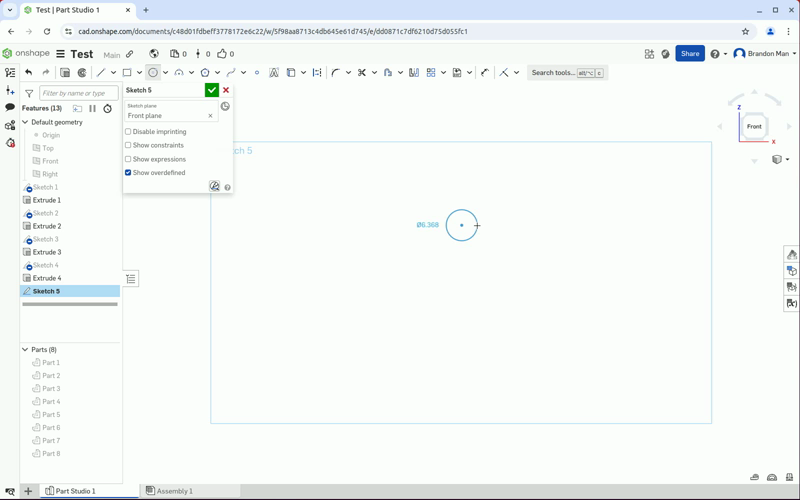
click(477, 225)
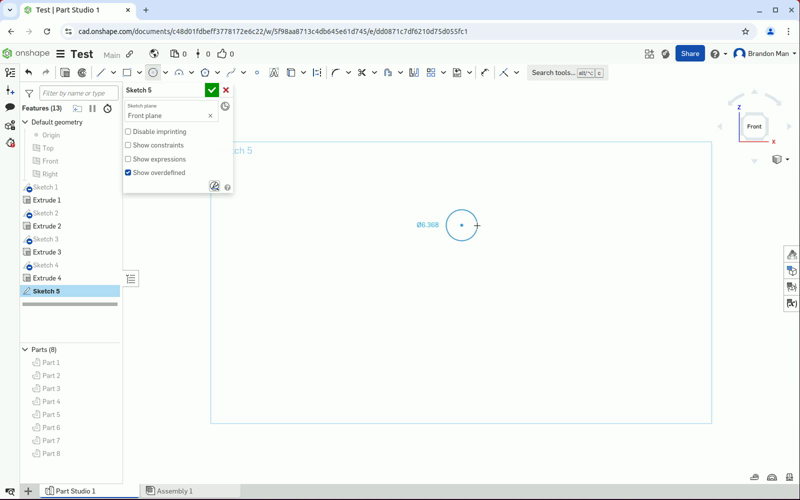
key(esc)
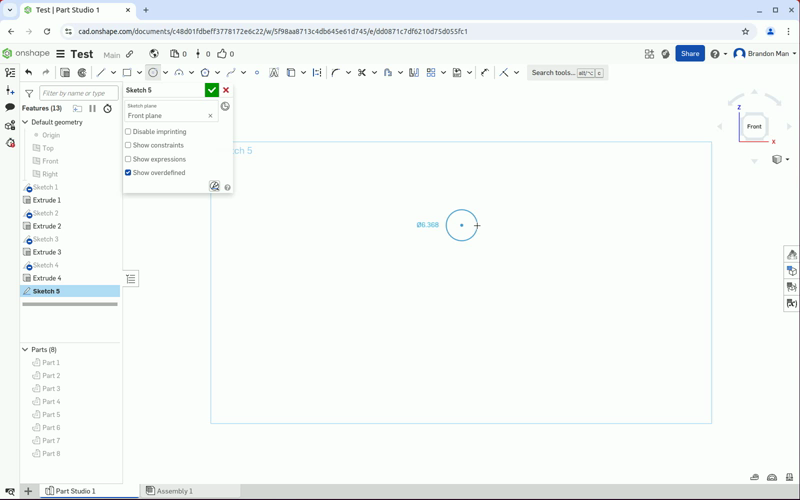
key(c)
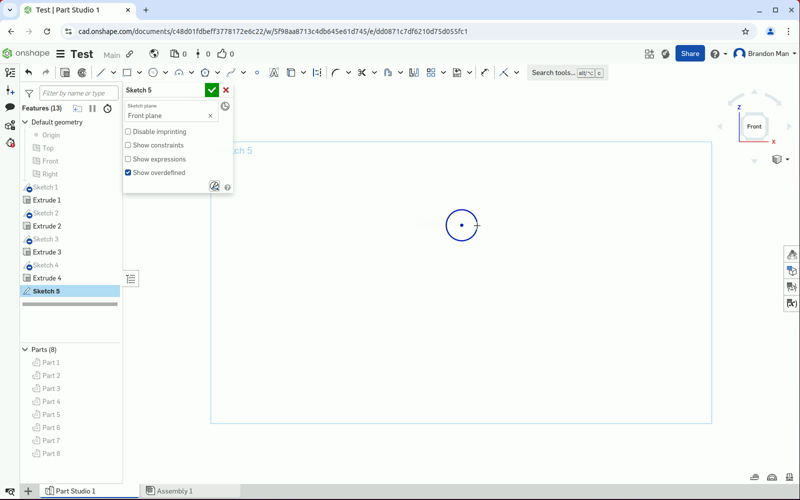
key_down(shift)
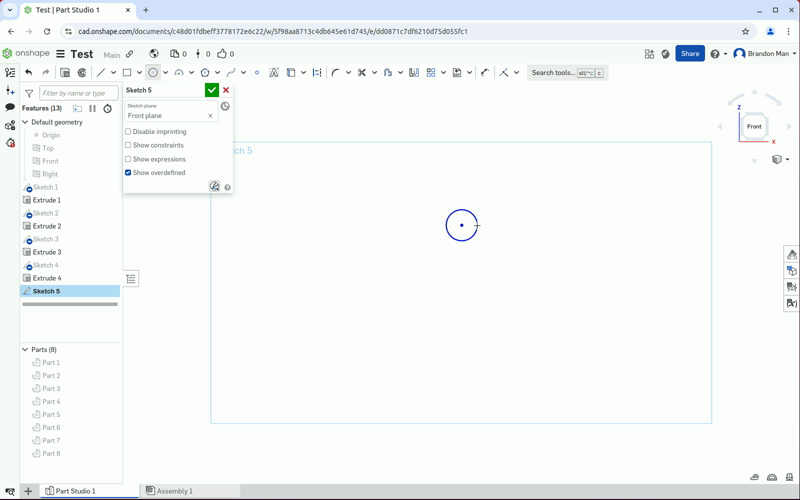
mouse_move(461, 225)
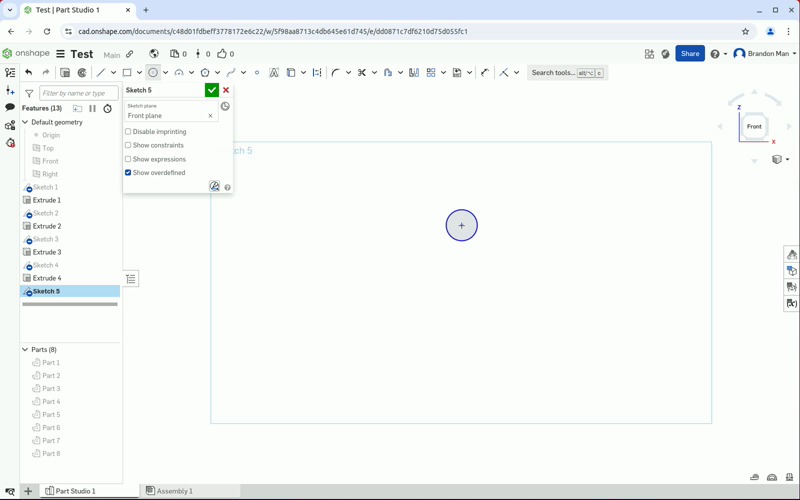
click(461, 225)
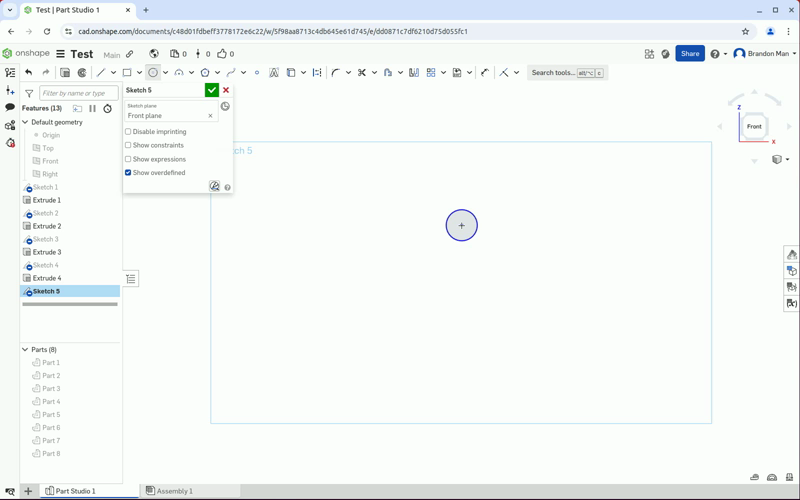
key_up(shift)
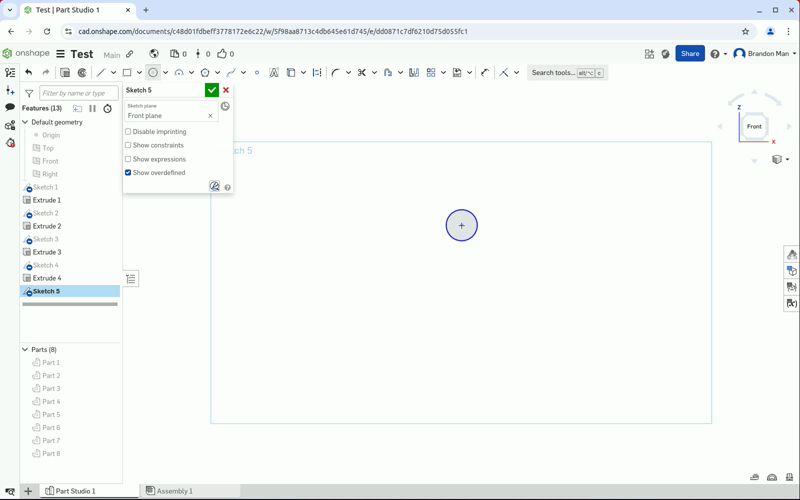
mouse_move(465, 225)
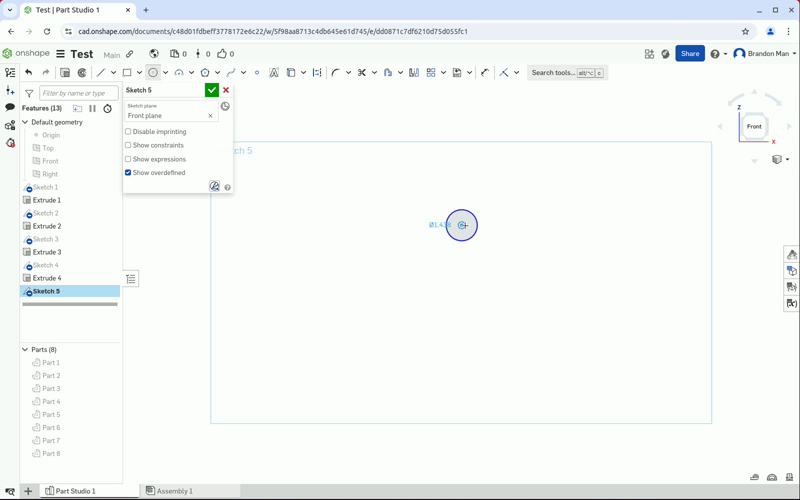
scroll(6)
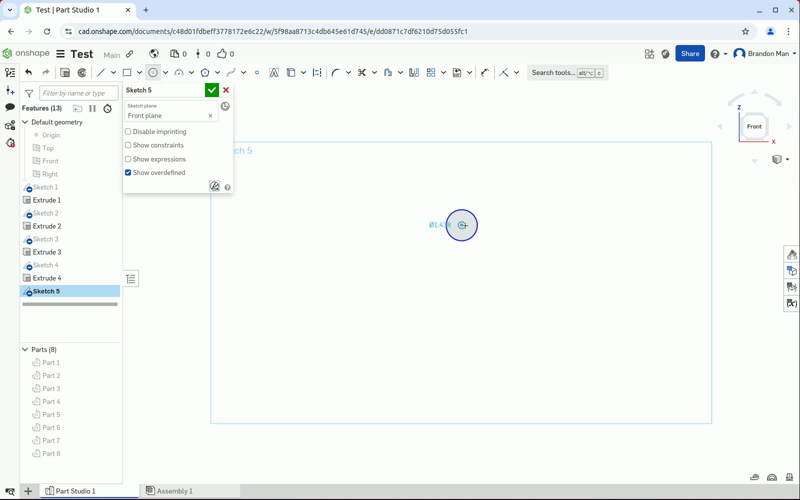
scroll(6)
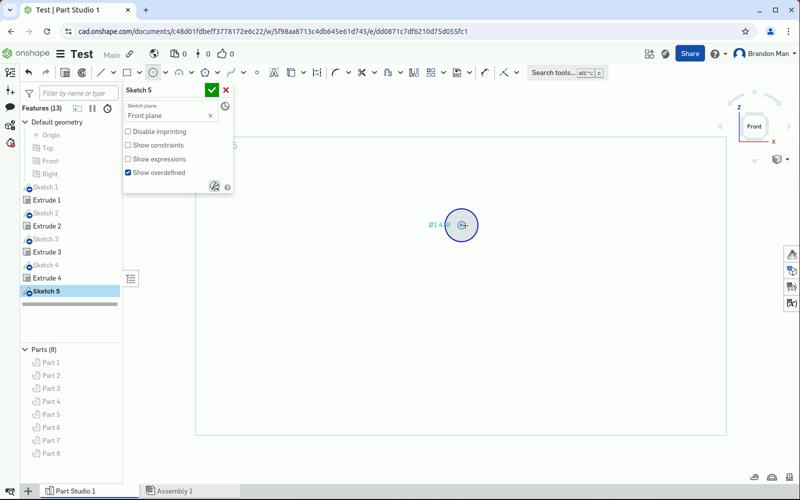
scroll(6)
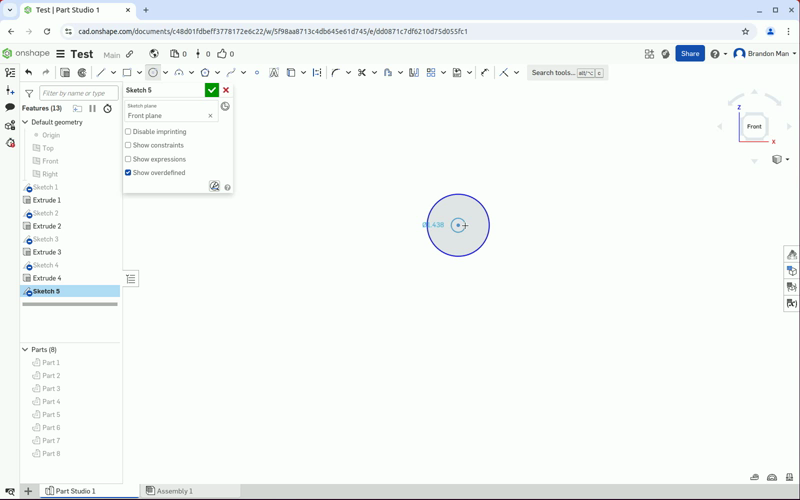
scroll(6)
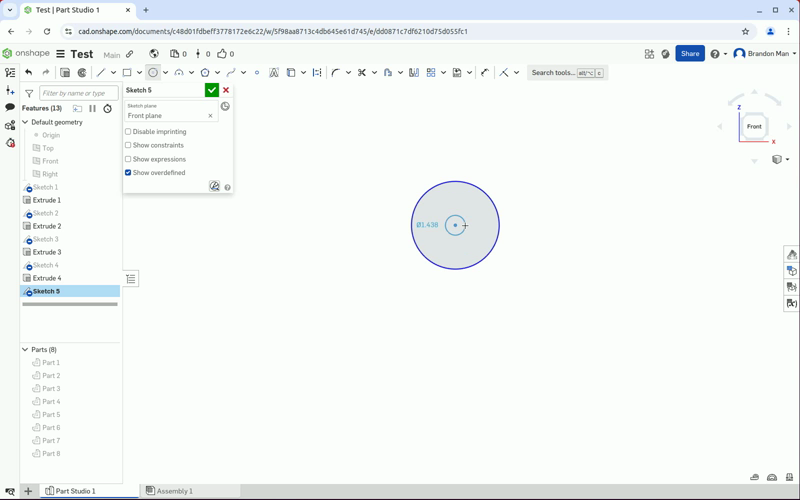
scroll(6)
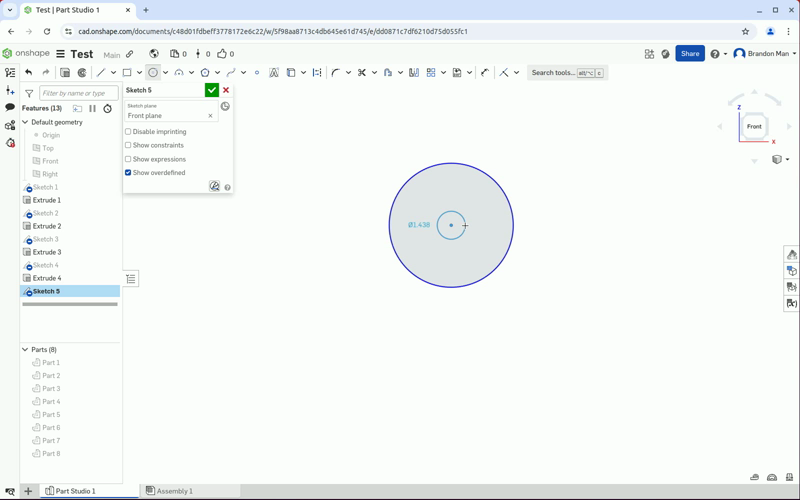
scroll(6)
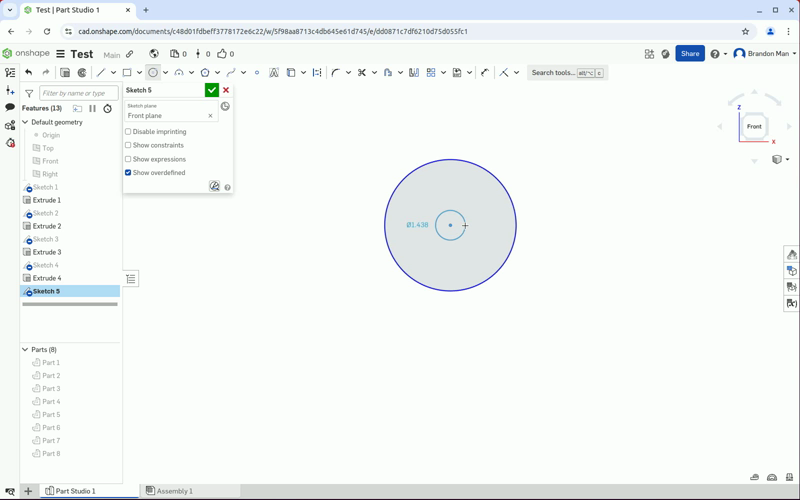
scroll(6)
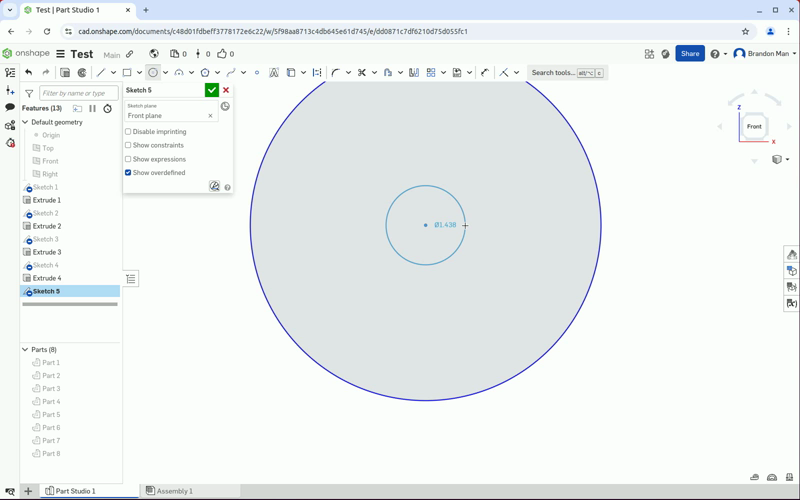
click(465, 225)
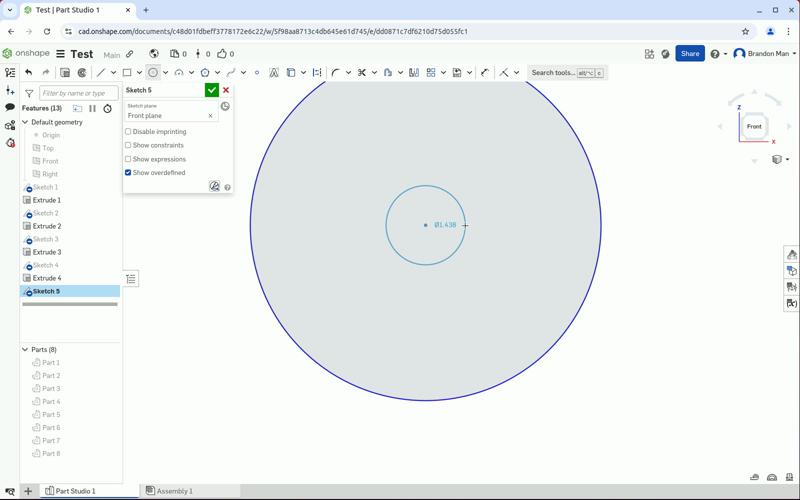
scroll(-6)
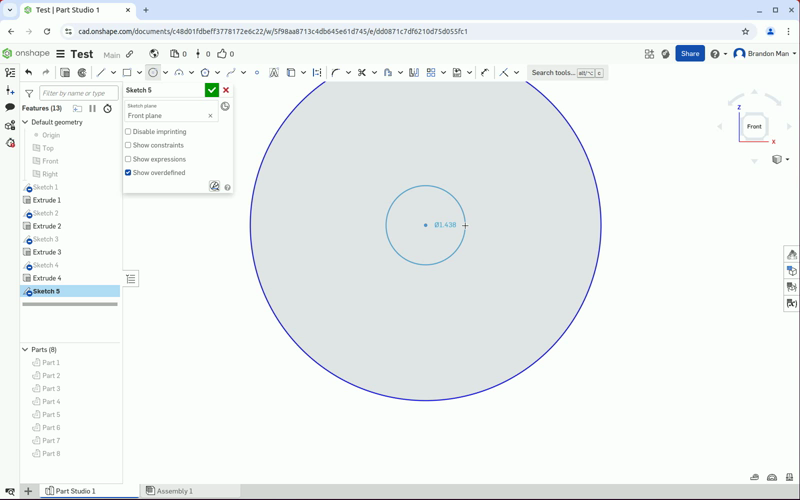
scroll(-6)
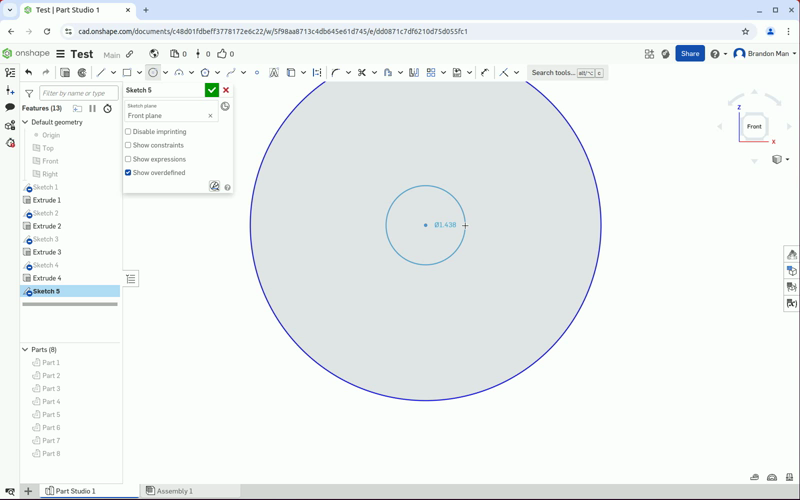
scroll(-6)
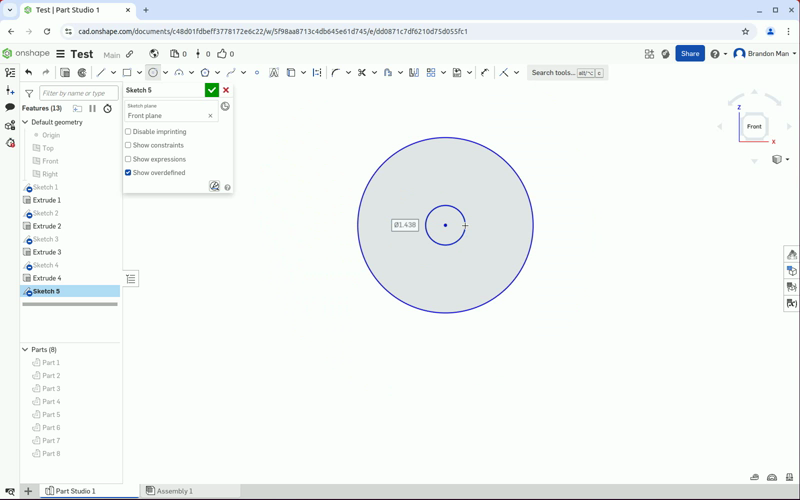
scroll(-6)
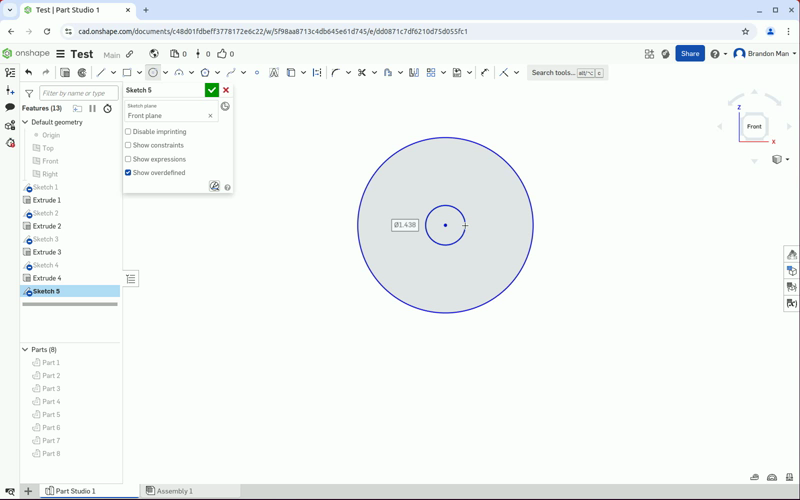
scroll(-6)
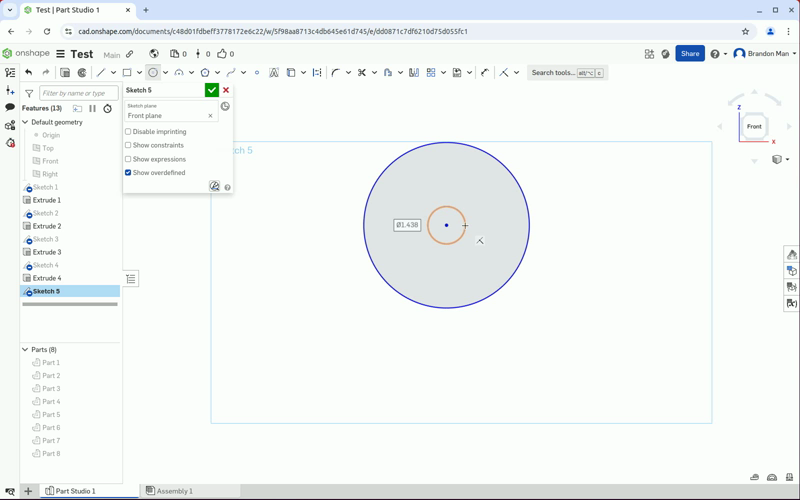
scroll(-6)
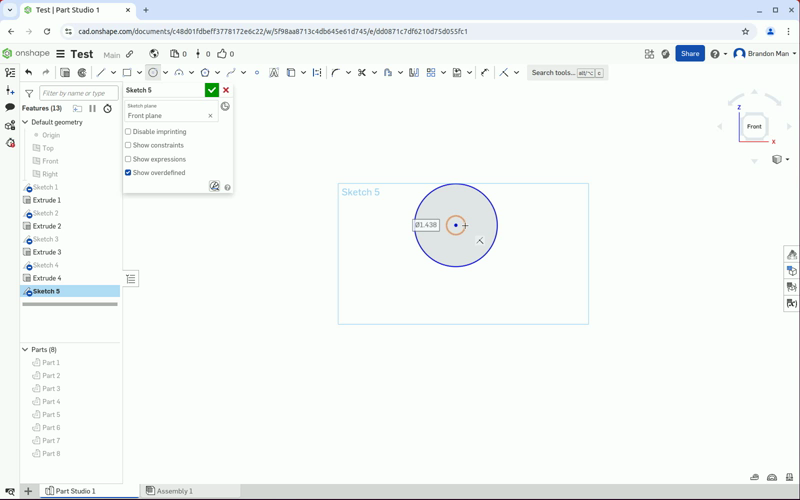
scroll(-6)
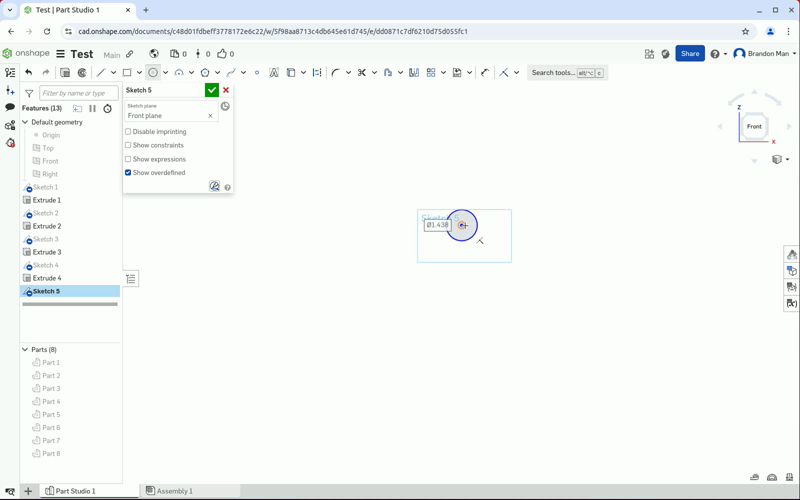
key(esc)
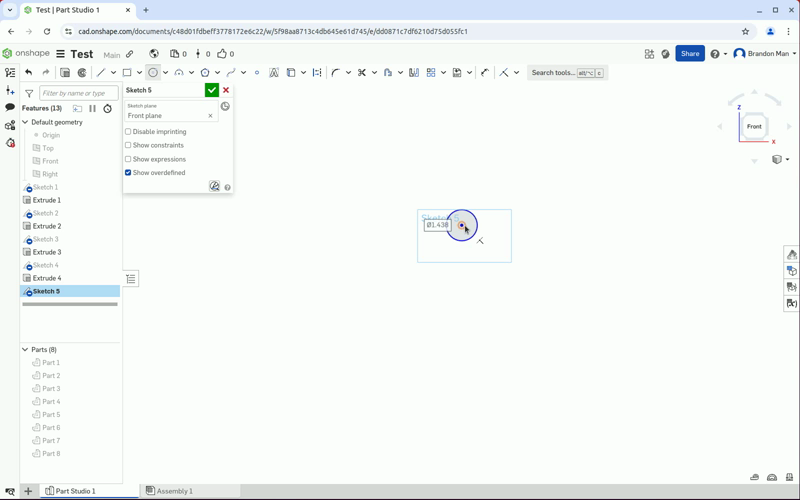
mouse_move(469, 214)
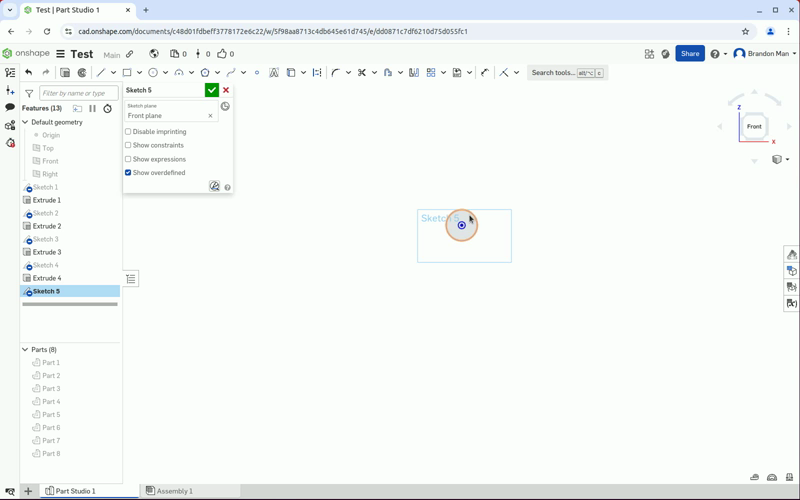
scroll(6)
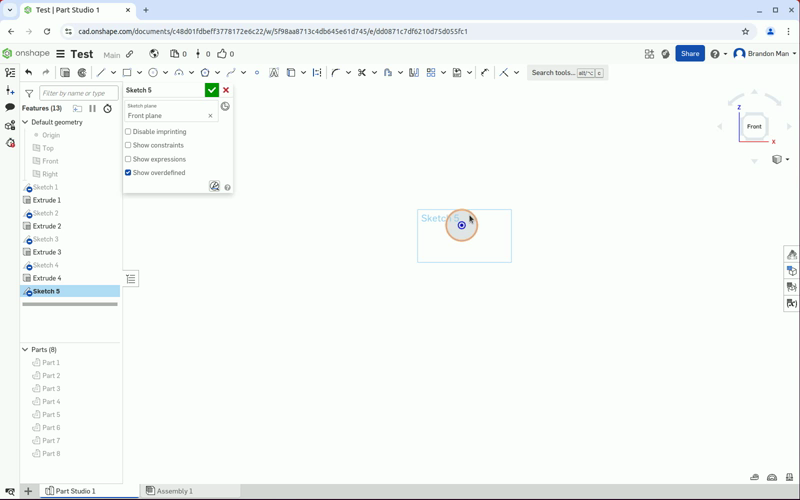
scroll(6)
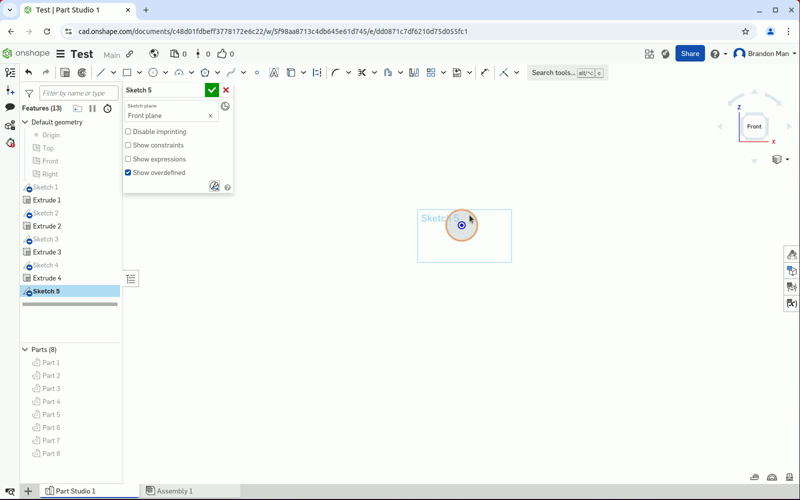
scroll(6)
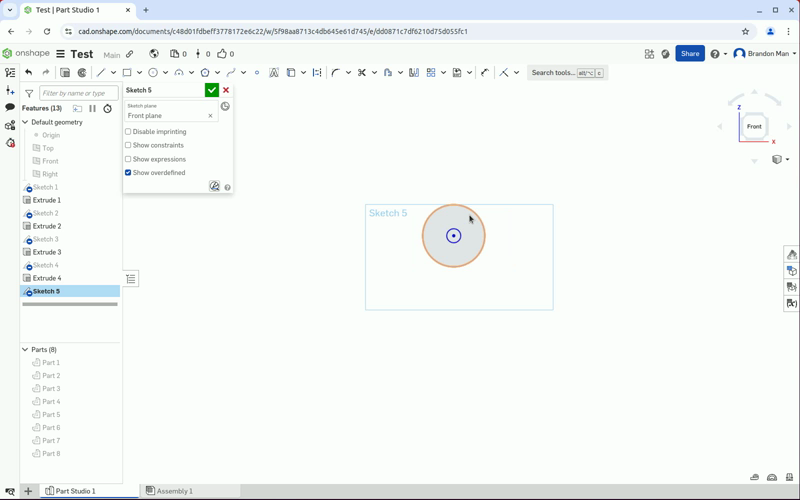
scroll(6)
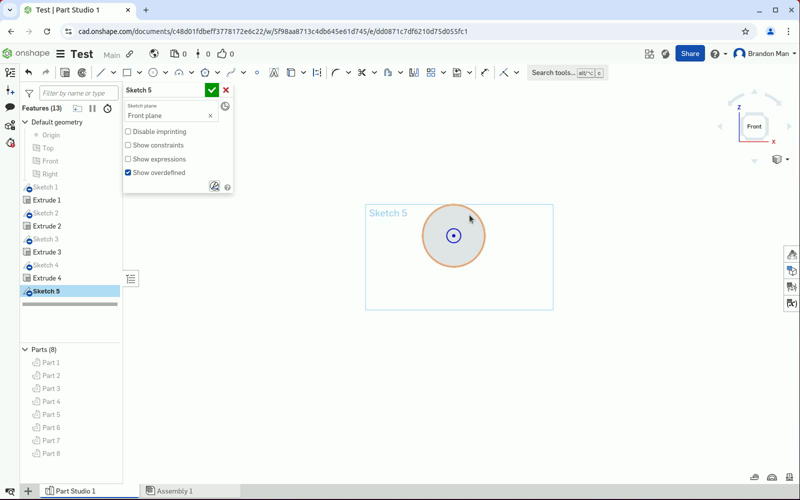
scroll(6)
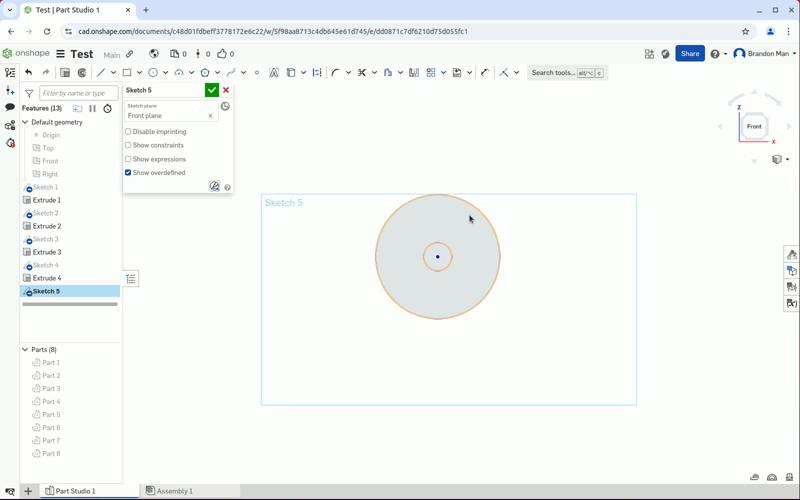
scroll(6)
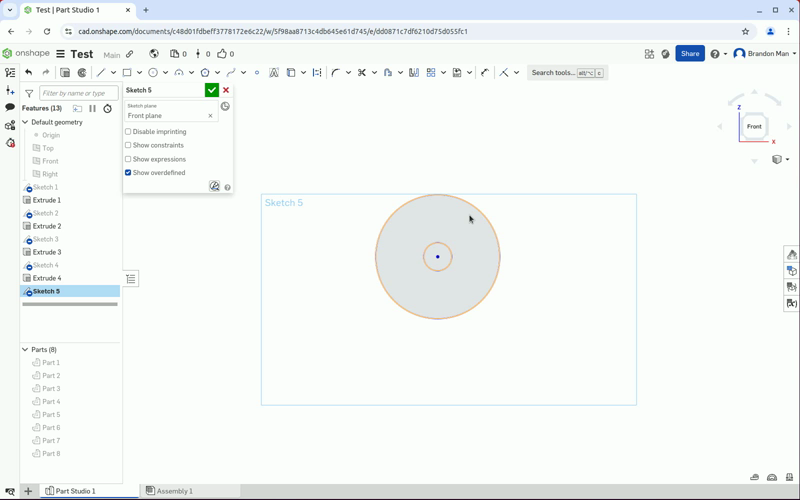
scroll(6)
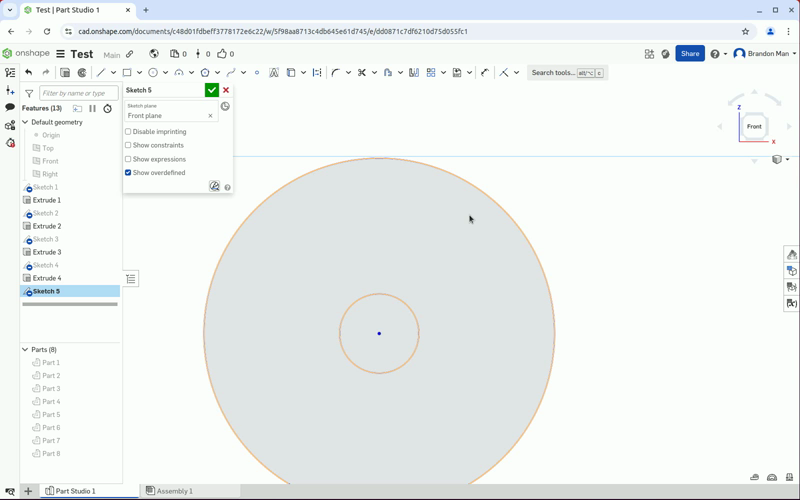
click(469, 214)
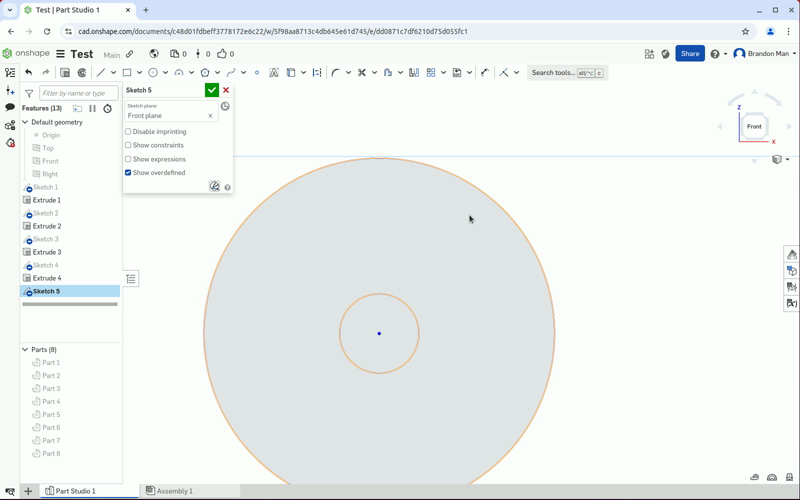
scroll(-6)
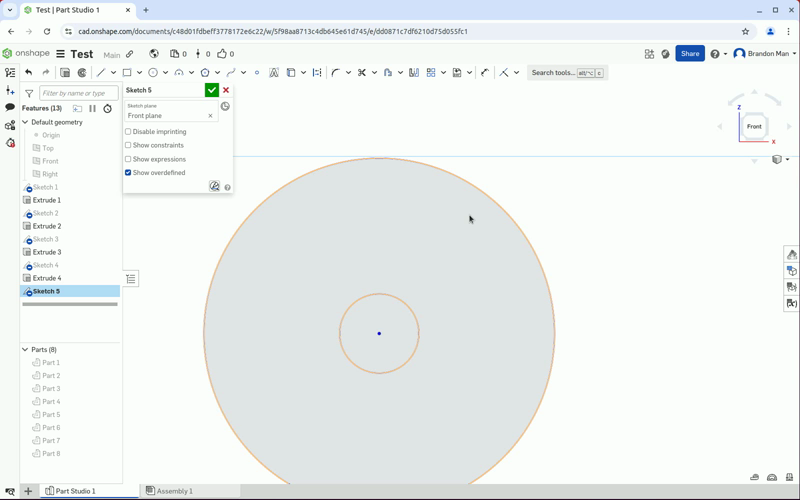
scroll(-6)
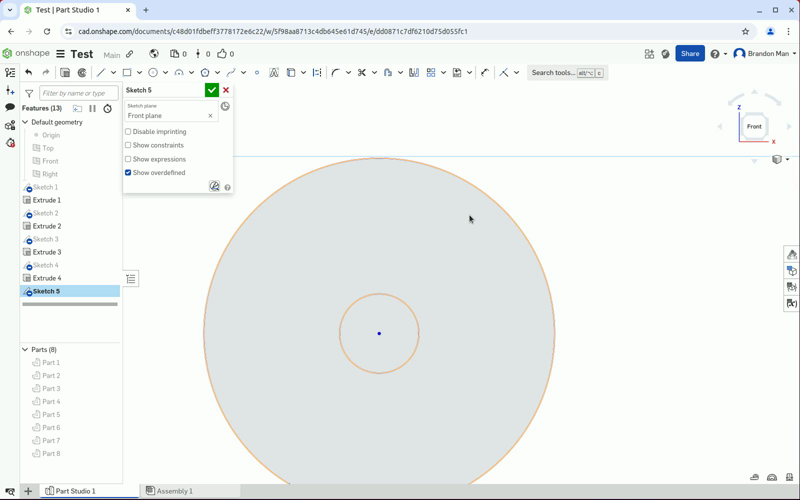
scroll(-6)
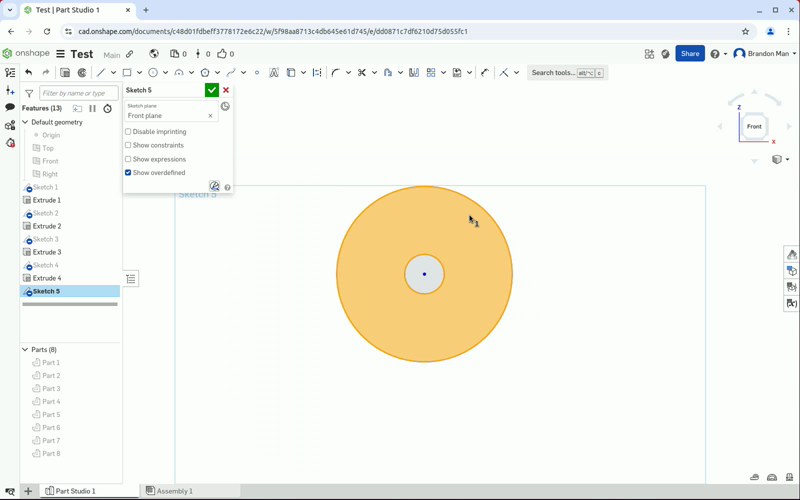
scroll(-6)
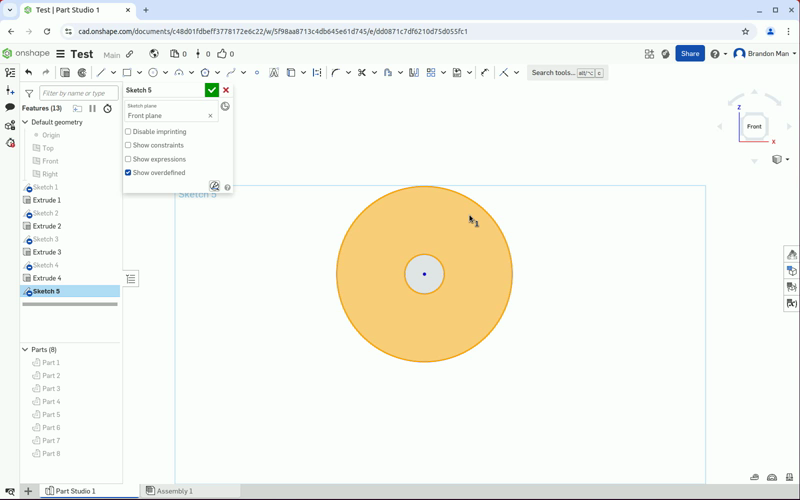
scroll(-6)
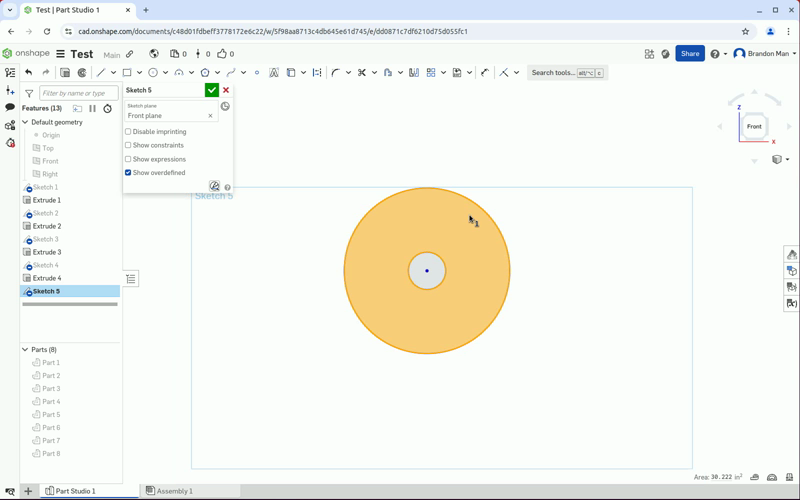
scroll(-6)
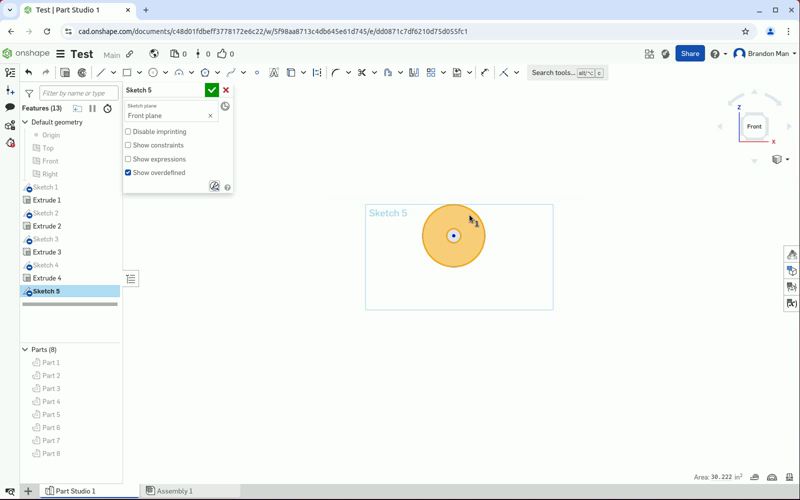
scroll(-6)
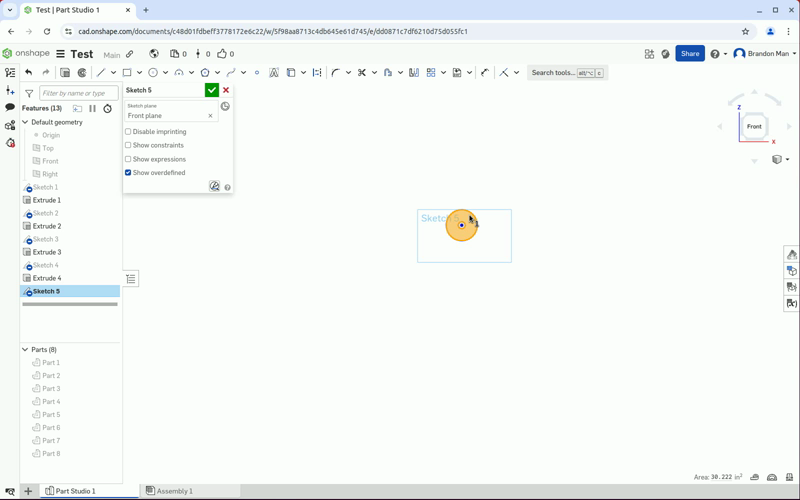
mouse_move(73, 352)
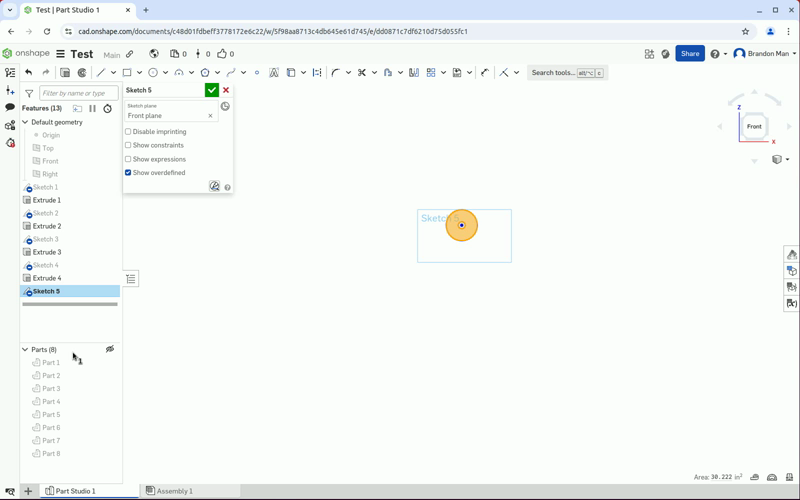
key(shift+y)
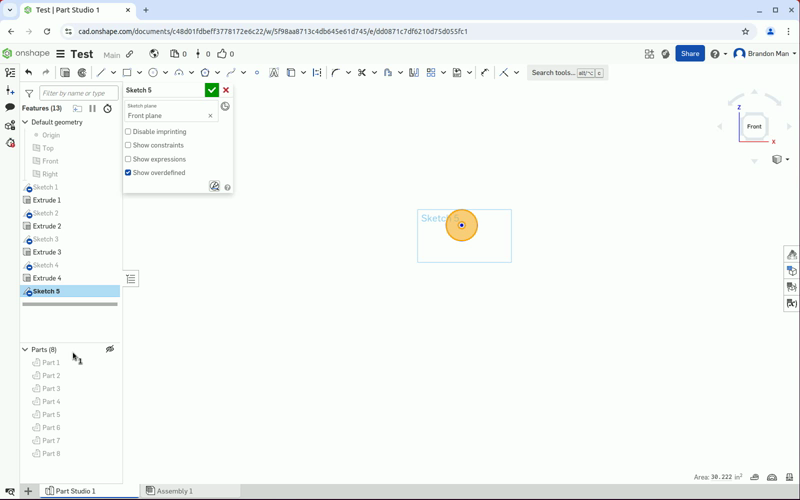
key(shift+e)
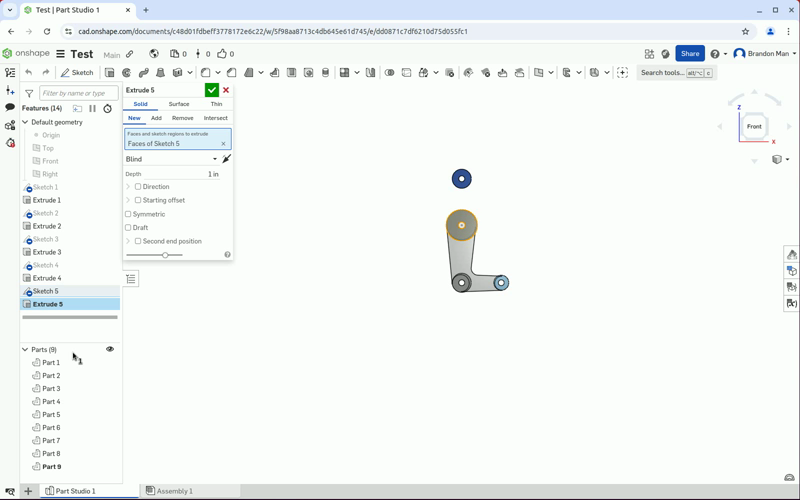
mouse_move(143, 106)
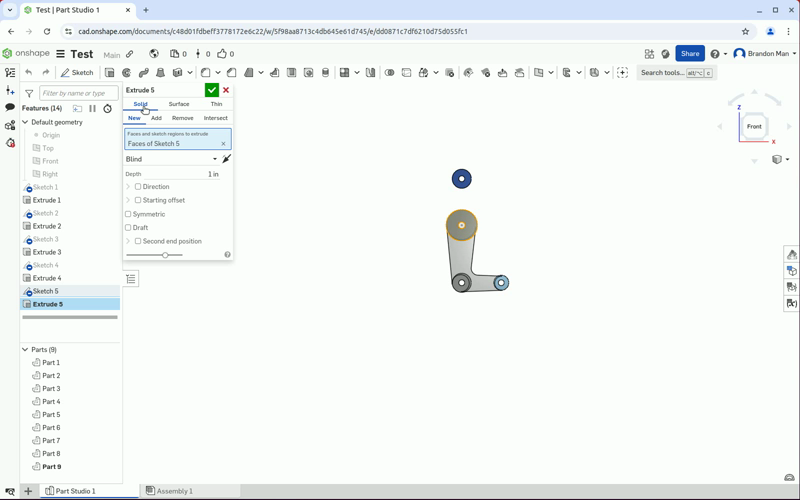
click(143, 106)
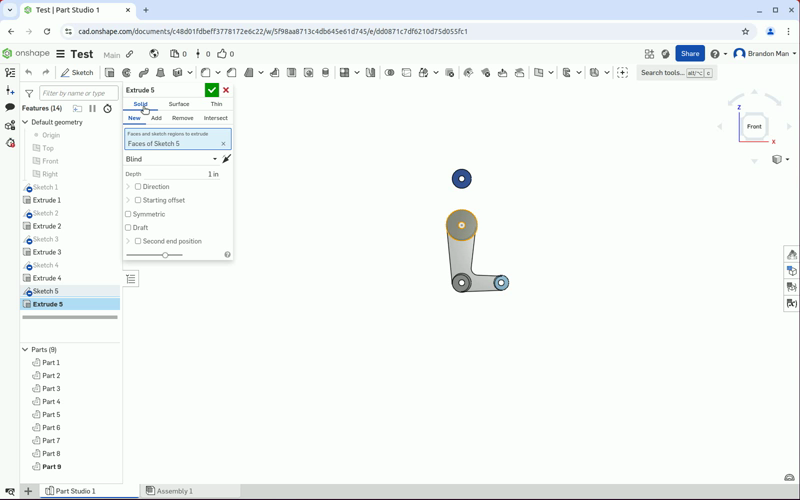
mouse_move(137, 120)
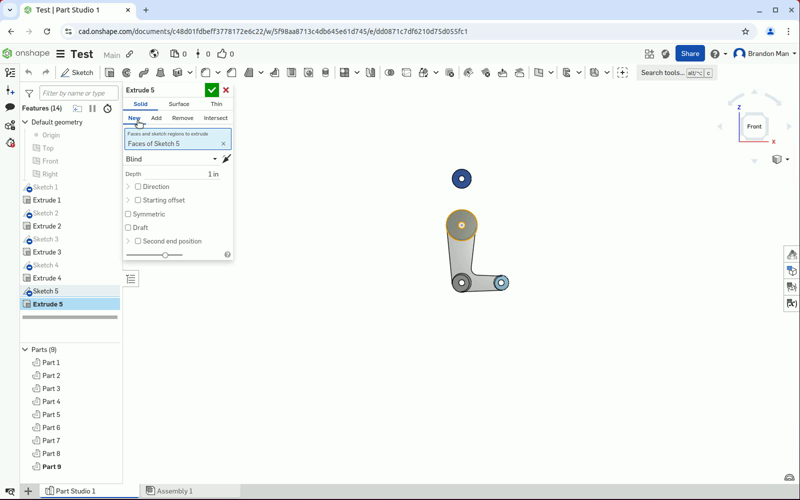
click(137, 120)
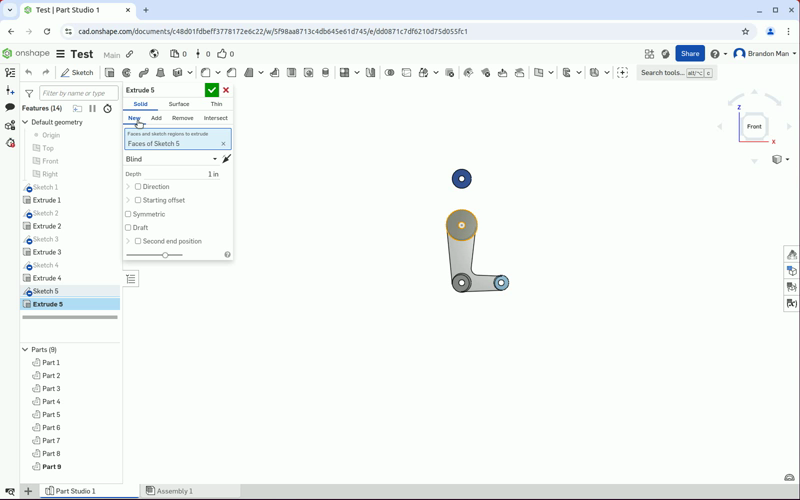
key(tab, 4)
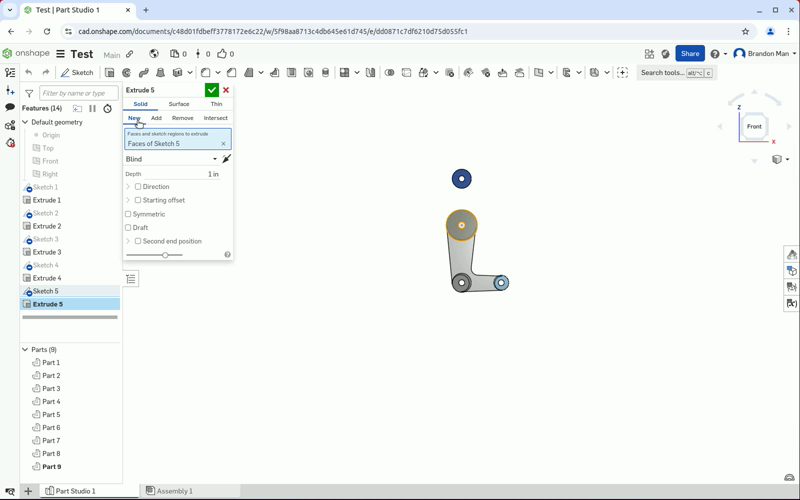
text(0.481)
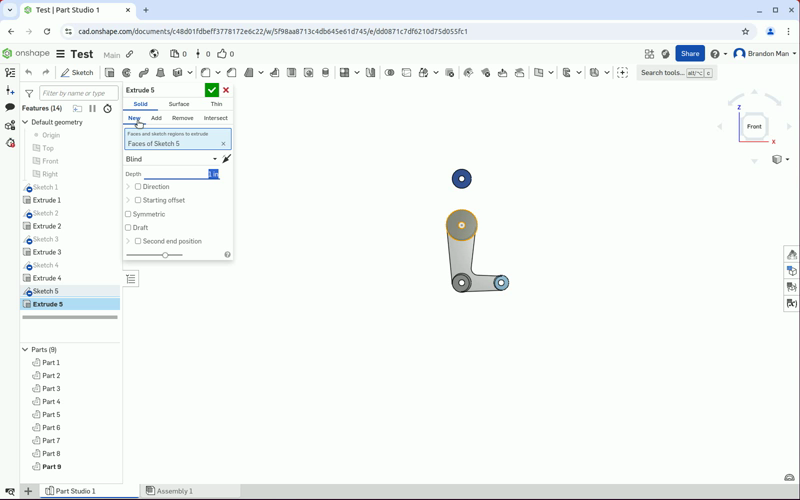
key(enter)
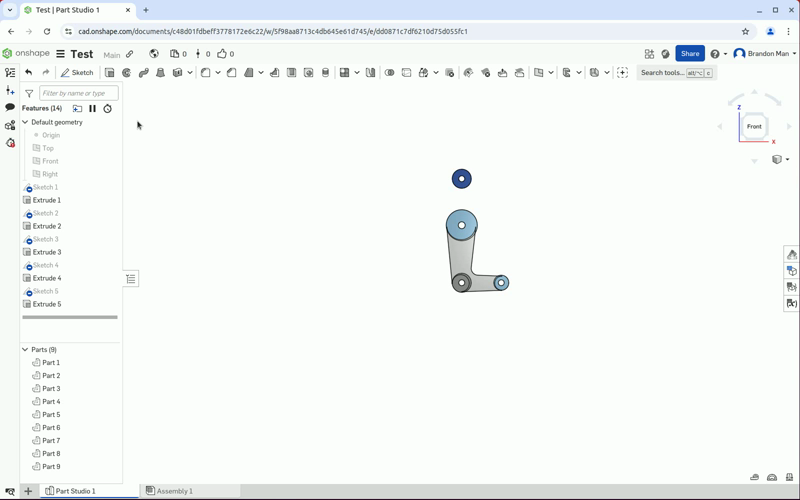
key(shift+h)
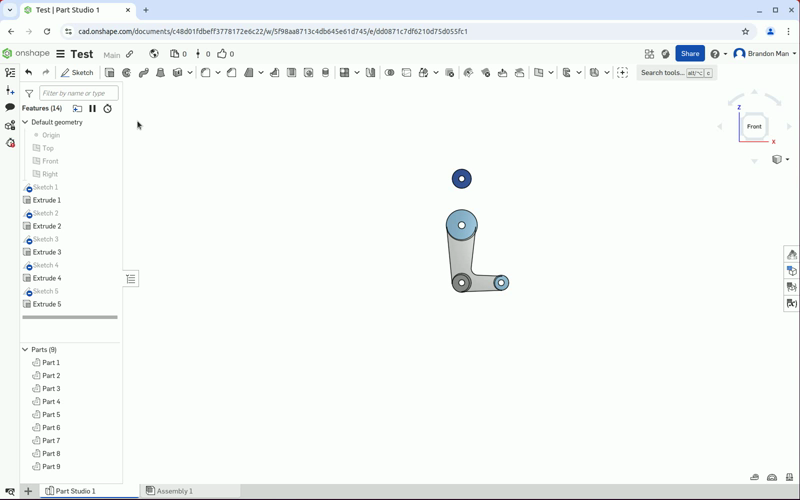
key(shift+h)
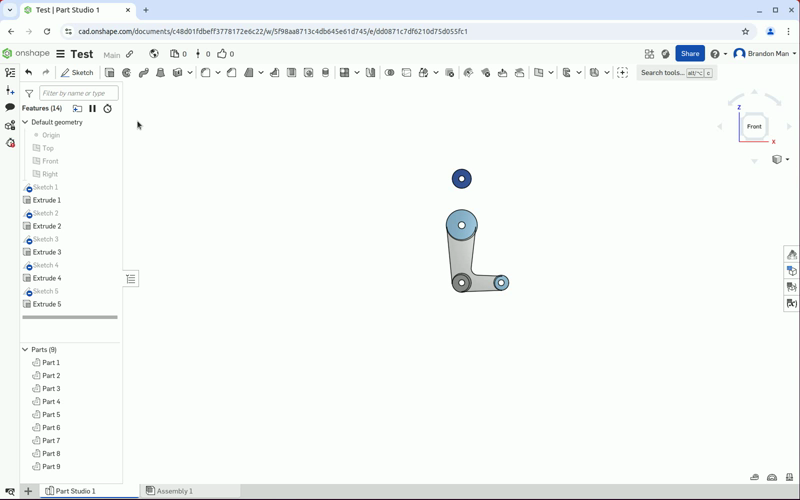
mouse_move(73, 189)
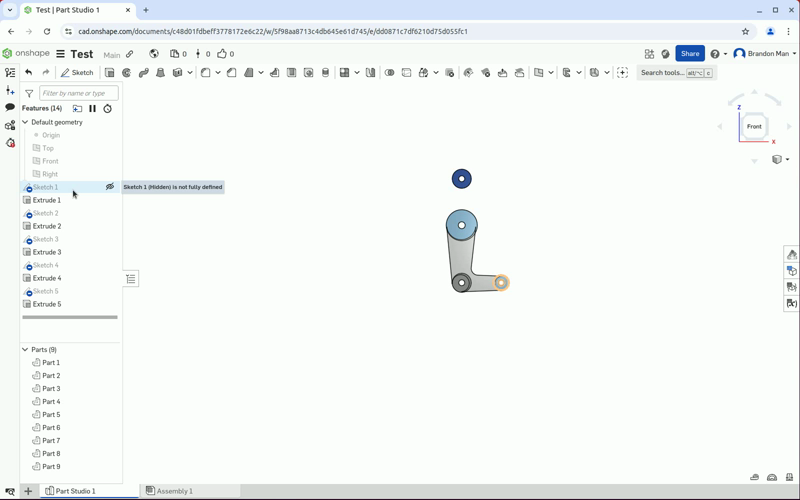
click(73, 189)
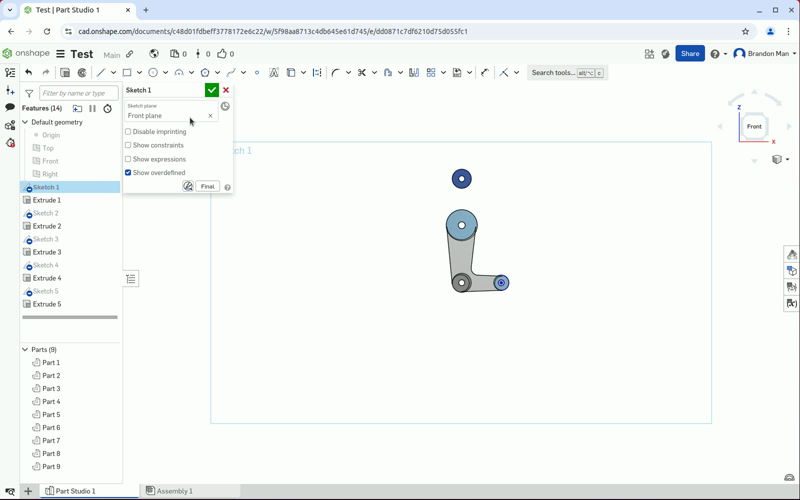
mouse_move(229, 92)
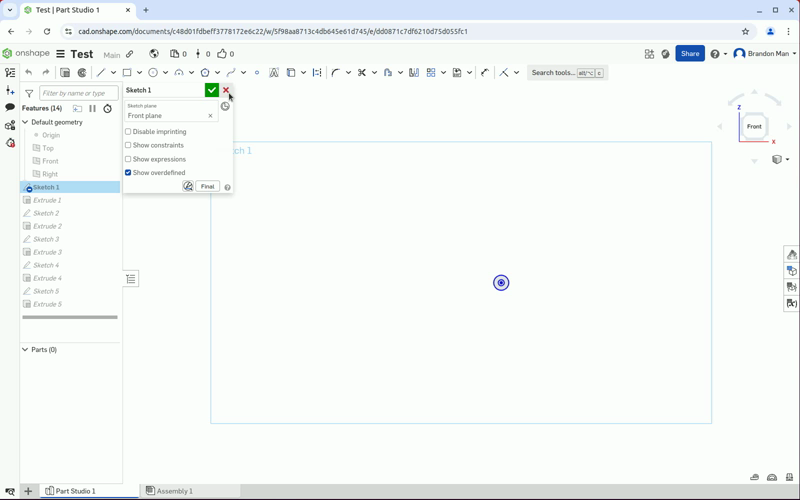
click(229, 92)
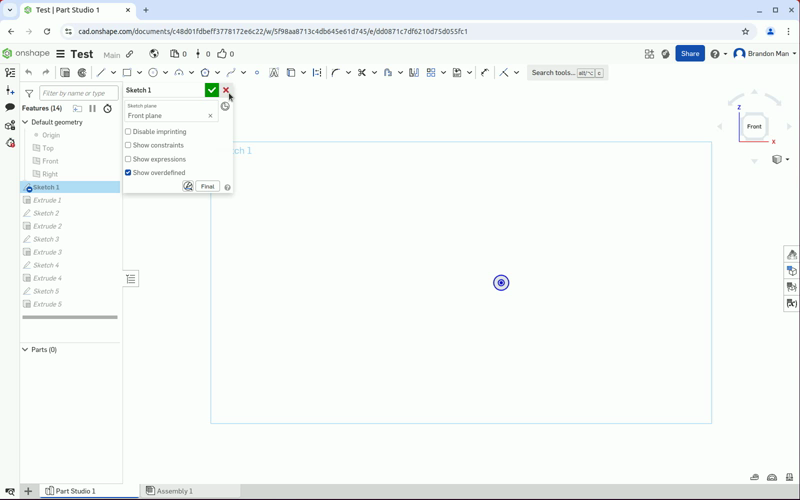
key(shift+s)
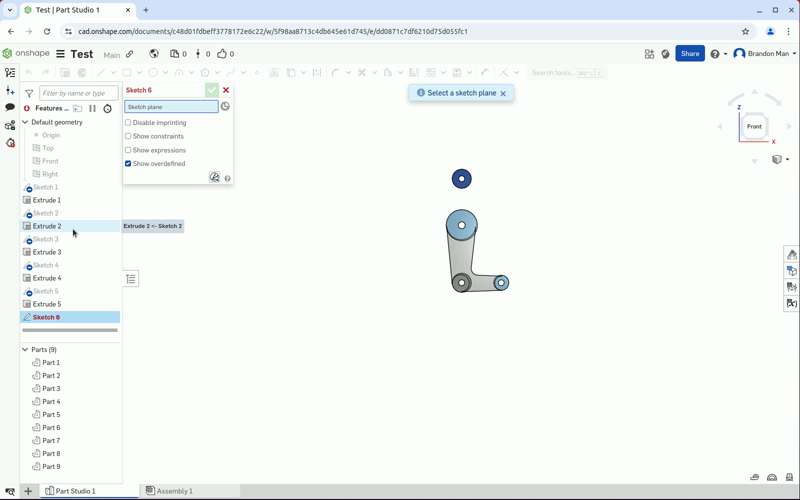
scroll(3)
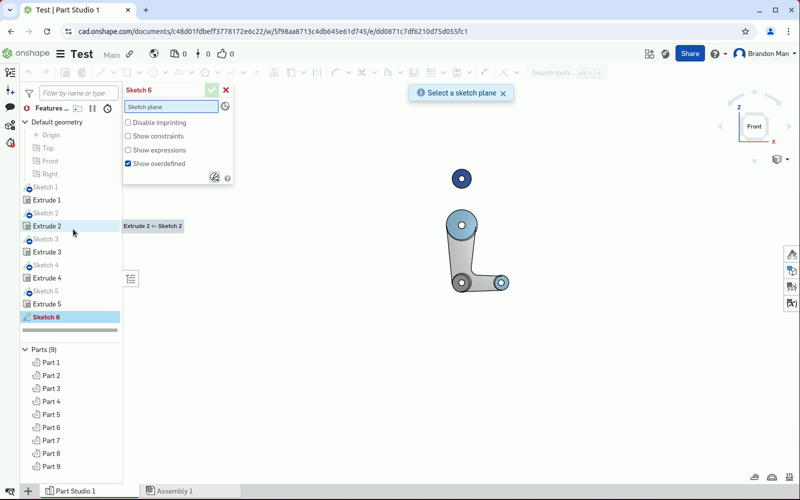
mouse_move(73, 163)
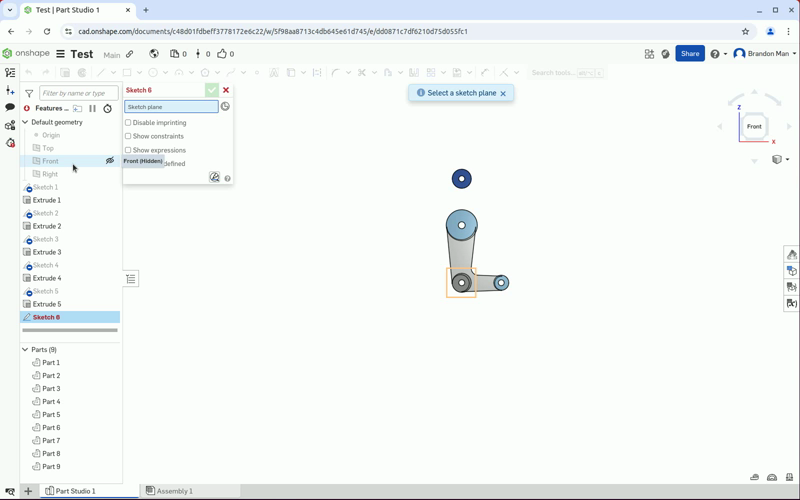
click(73, 163)
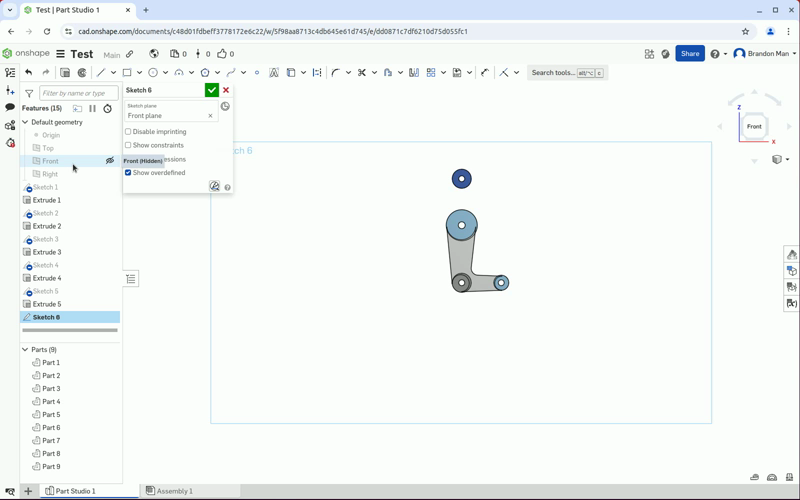
mouse_move(73, 352)
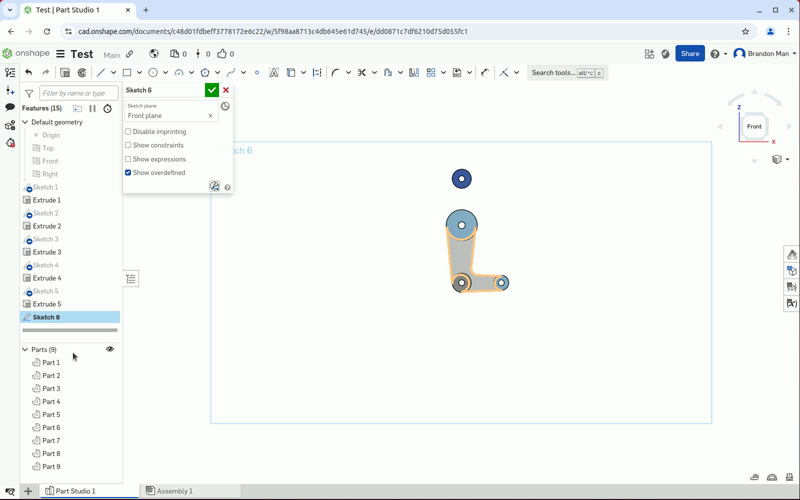
key(y)
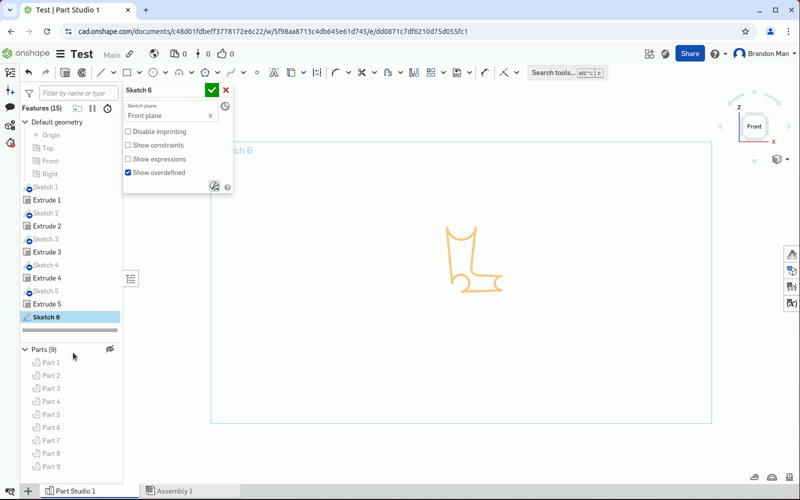
key(a)
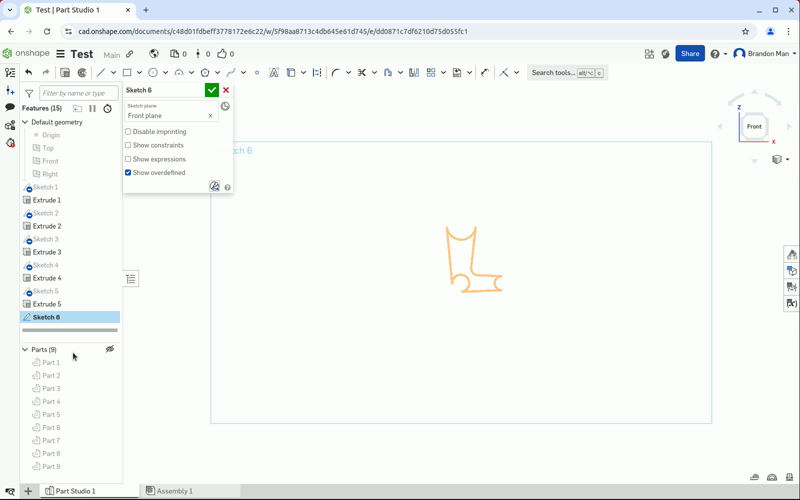
key_down(shift)
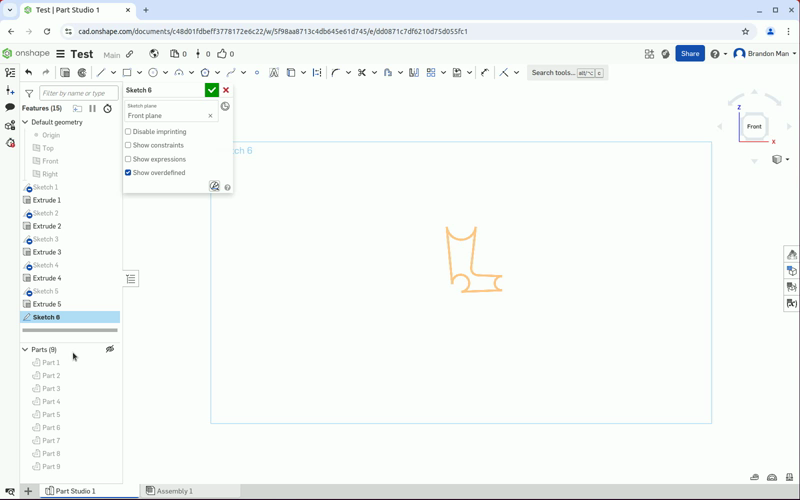
mouse_move(446, 223)
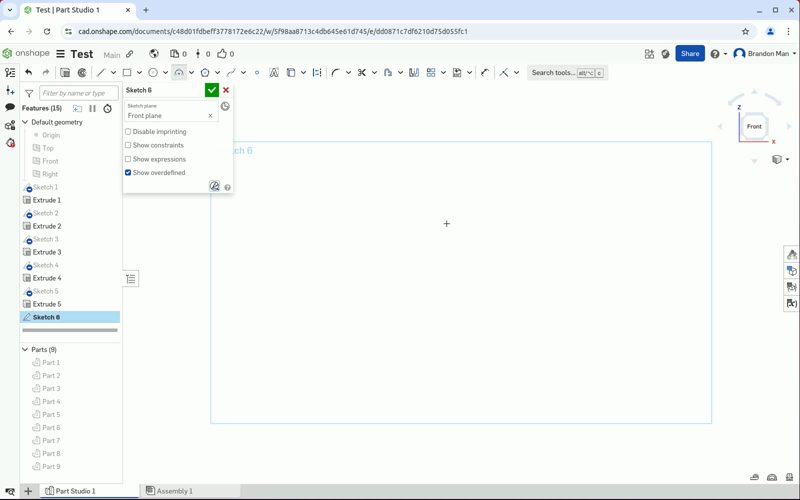
click(446, 223)
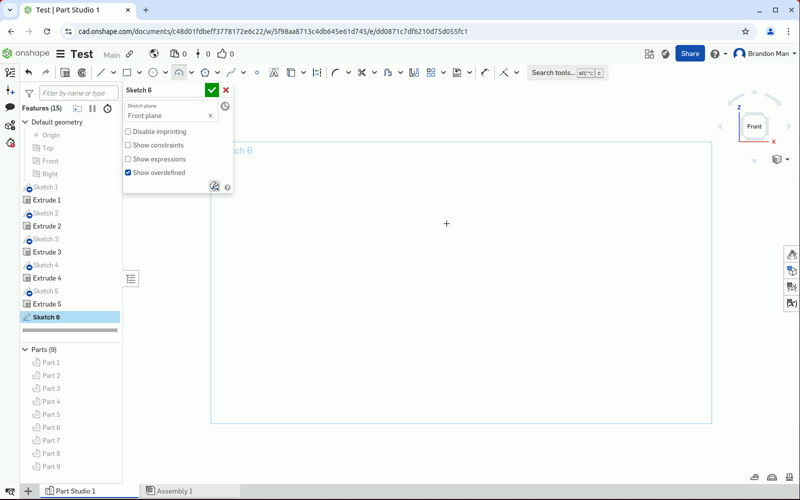
key_up(shift)
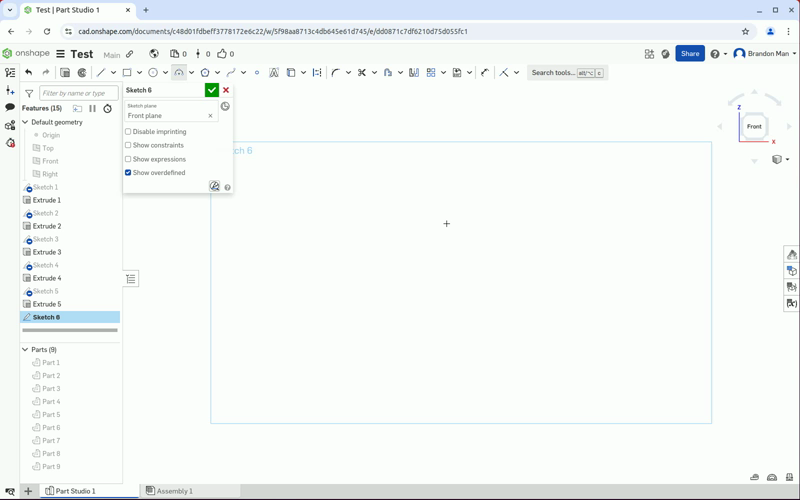
key_down(shift)
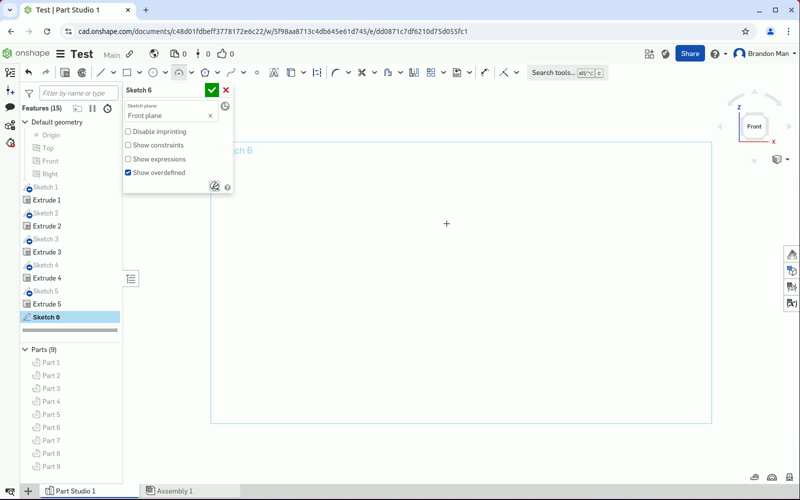
mouse_move(476, 223)
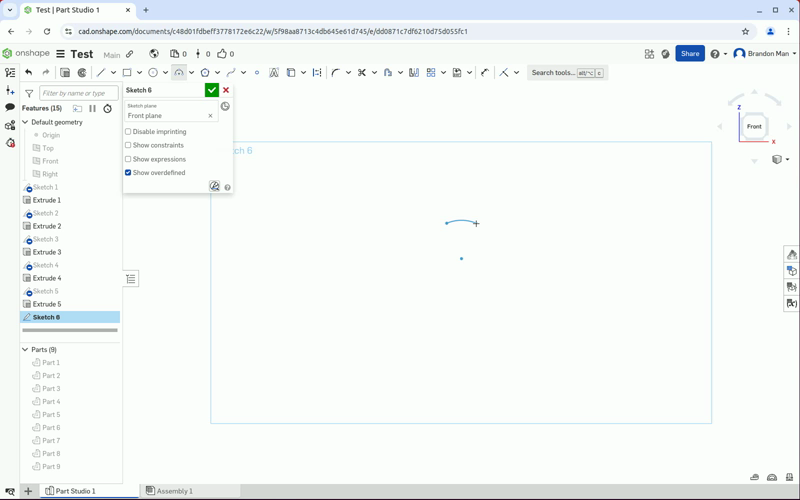
click(476, 223)
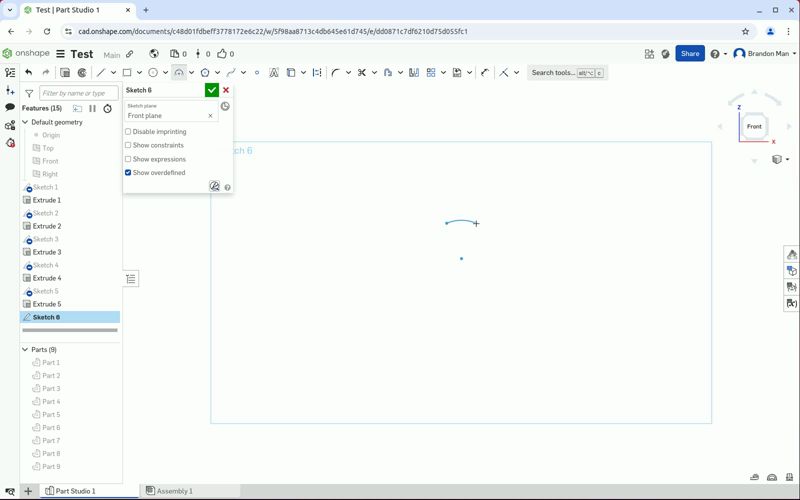
mouse_move(461, 210)
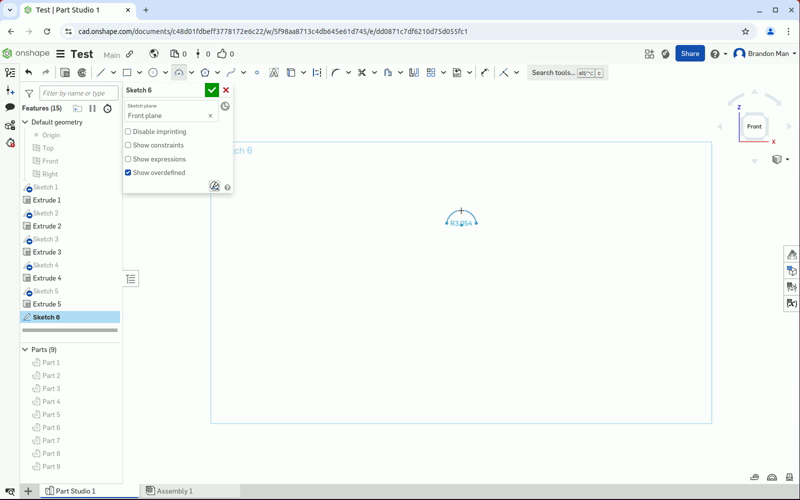
click(461, 210)
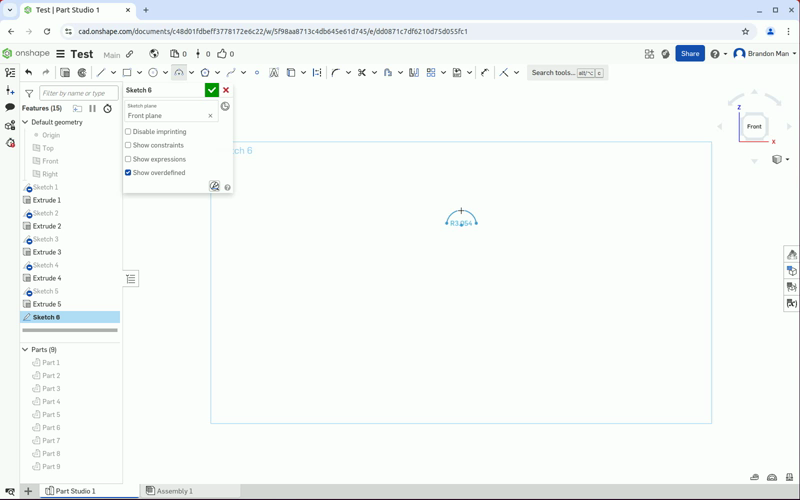
key_up(shift)
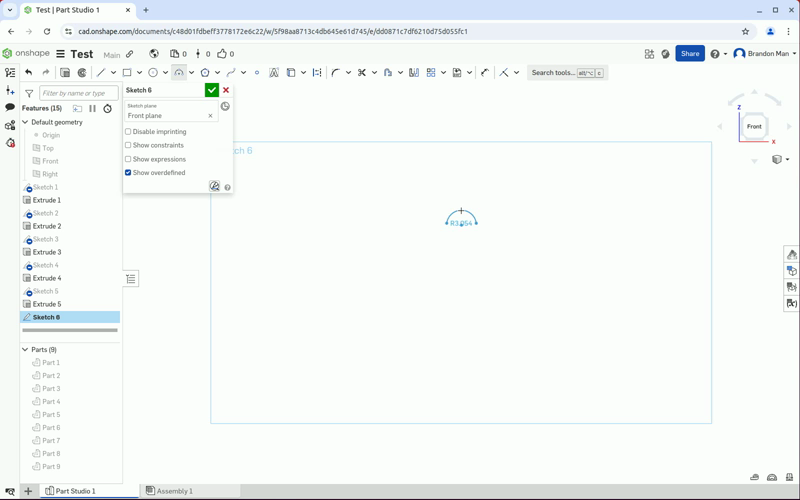
key(esc)
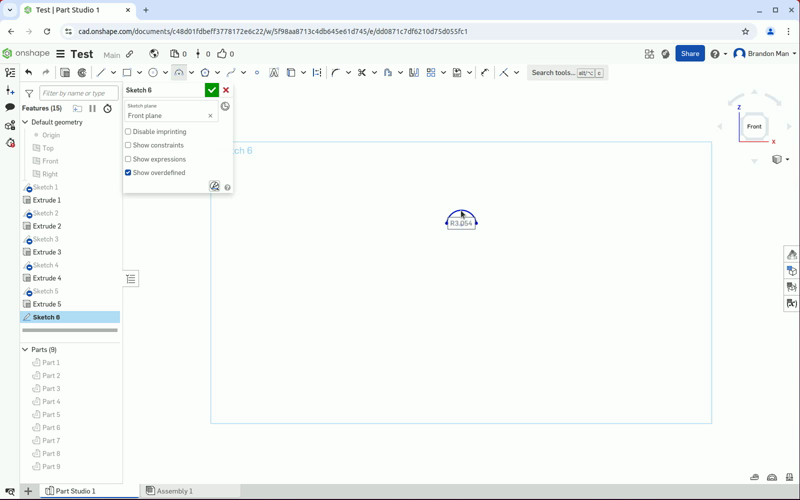
key(l)
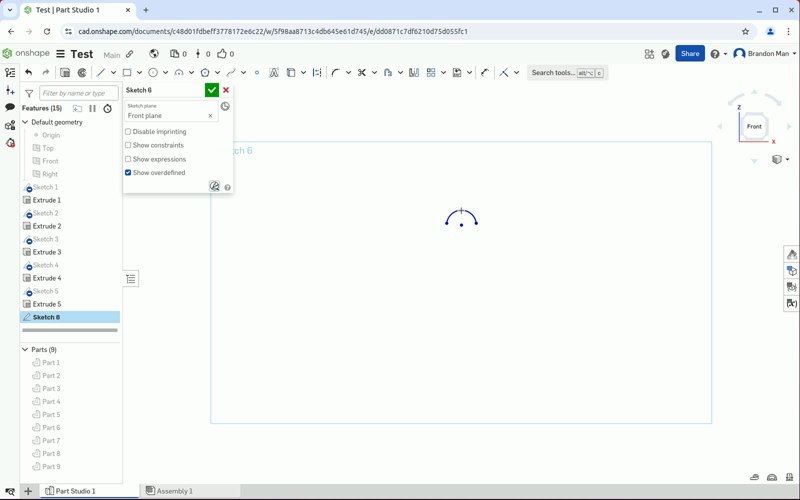
mouse_move(476, 223)
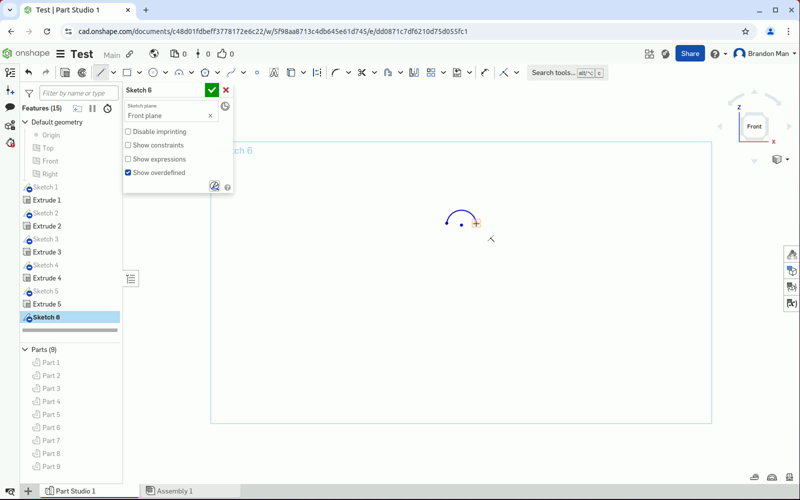
click(476, 223)
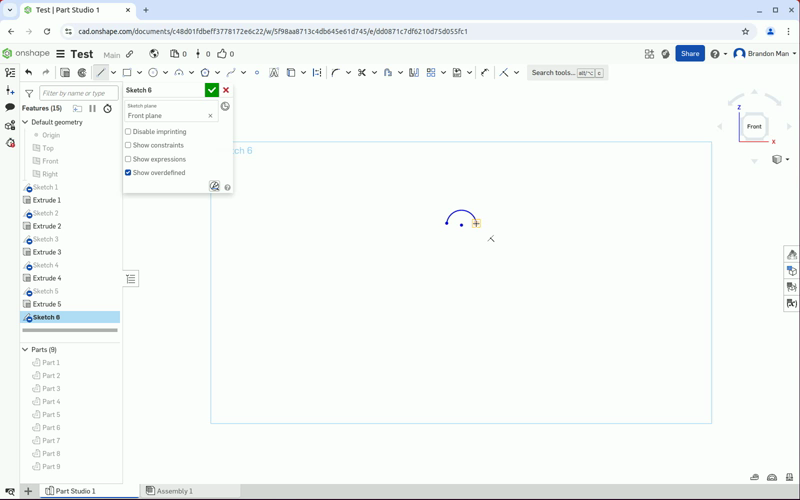
key_down(shift)
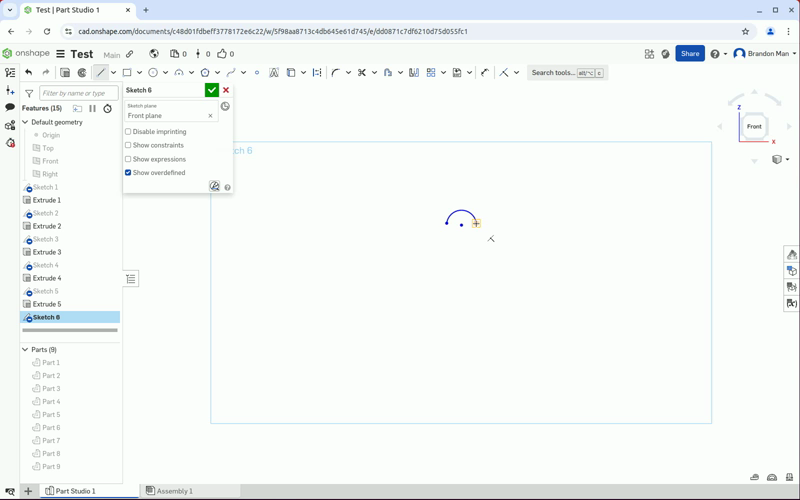
mouse_move(506, 223)
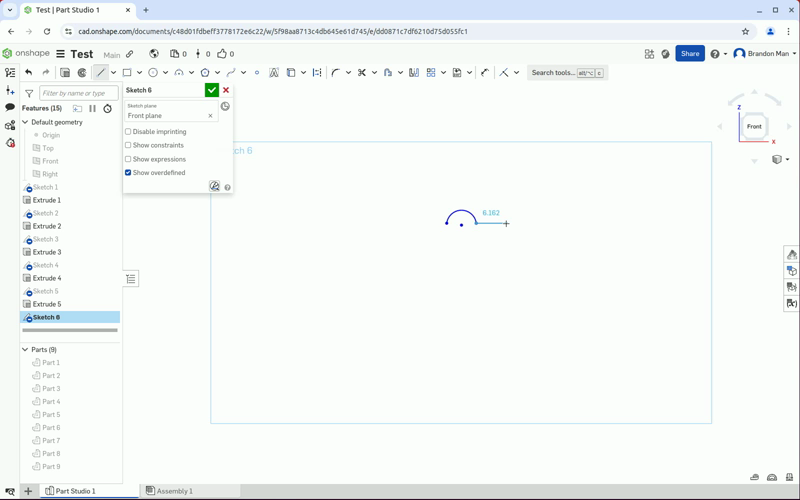
mouse_move(470, 176)
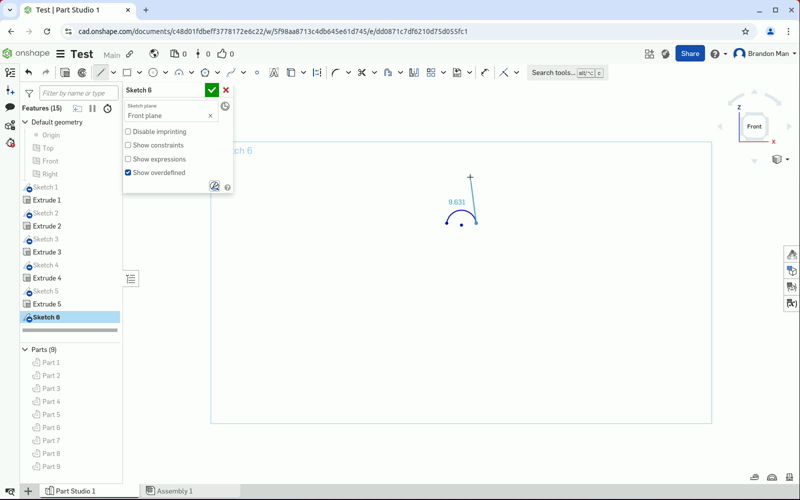
click(470, 176)
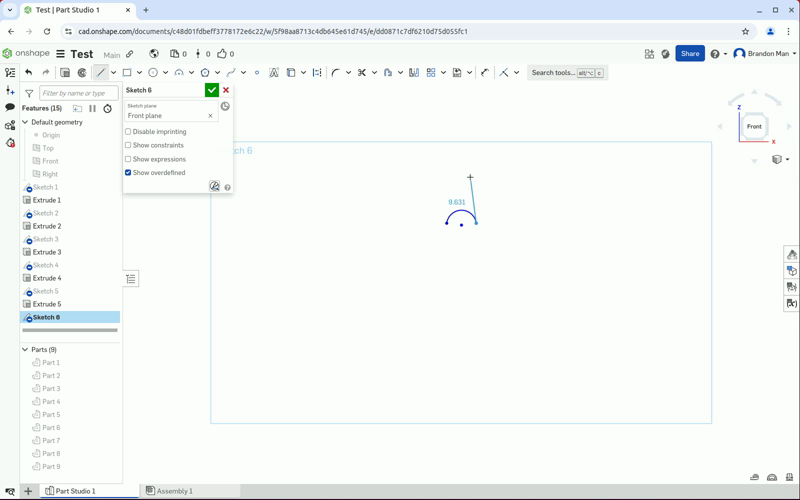
key_up(shift)
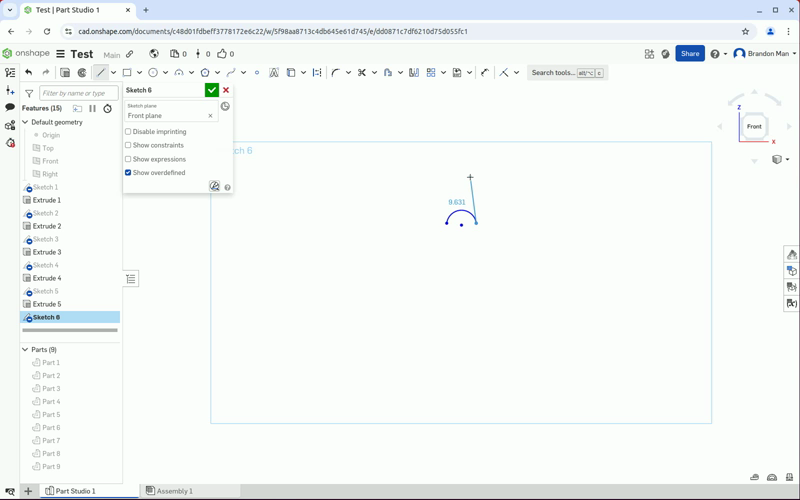
key(esc)
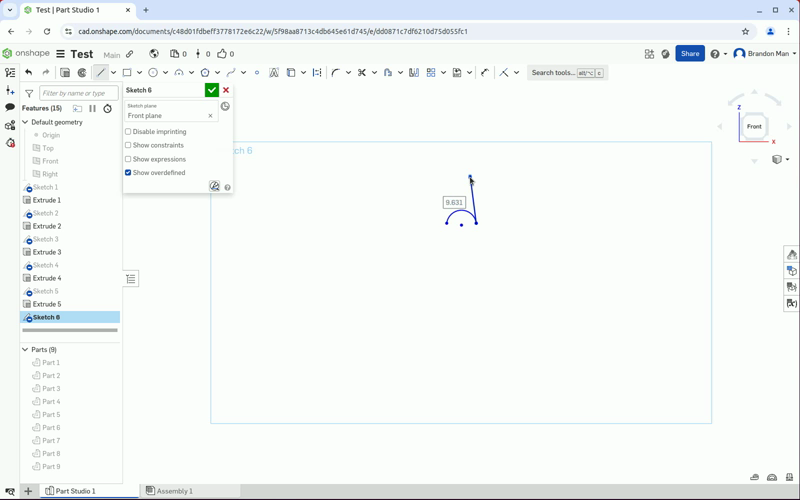
key(a)
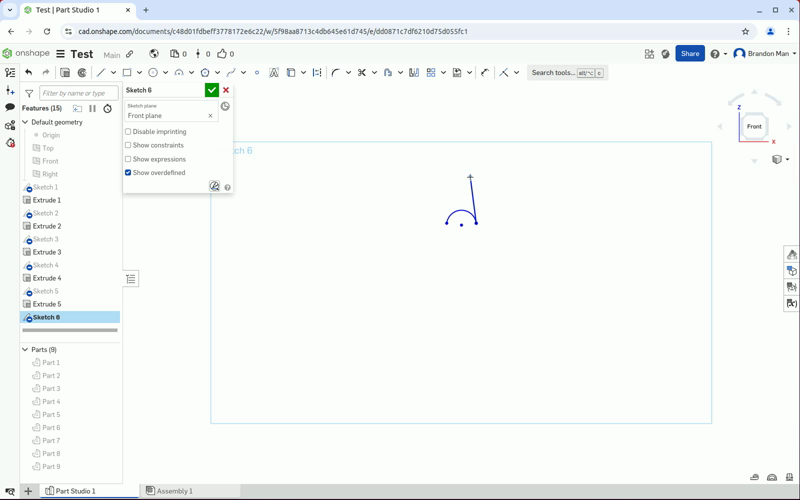
mouse_move(470, 176)
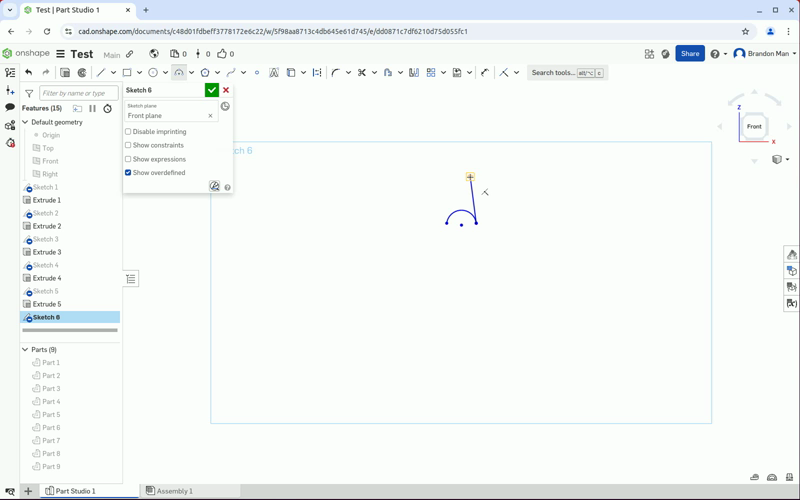
click(470, 176)
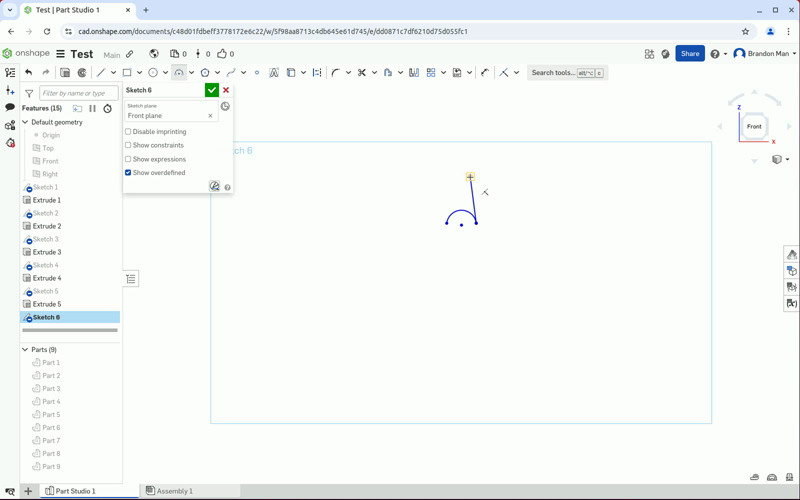
key_down(shift)
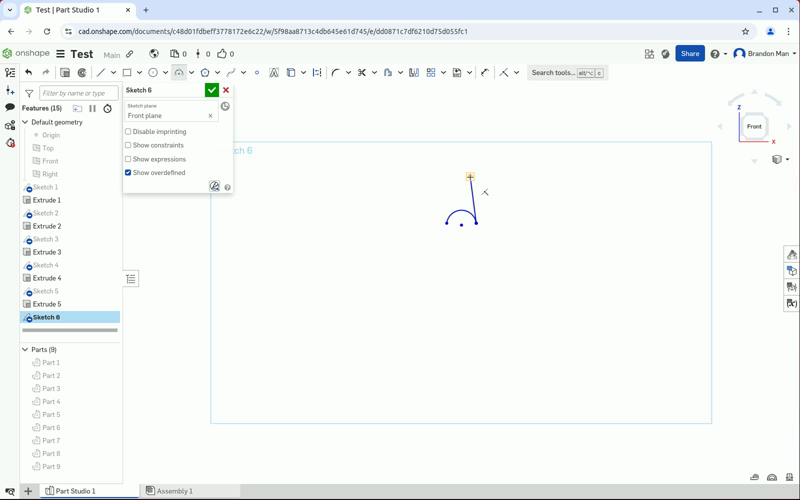
mouse_move(452, 176)
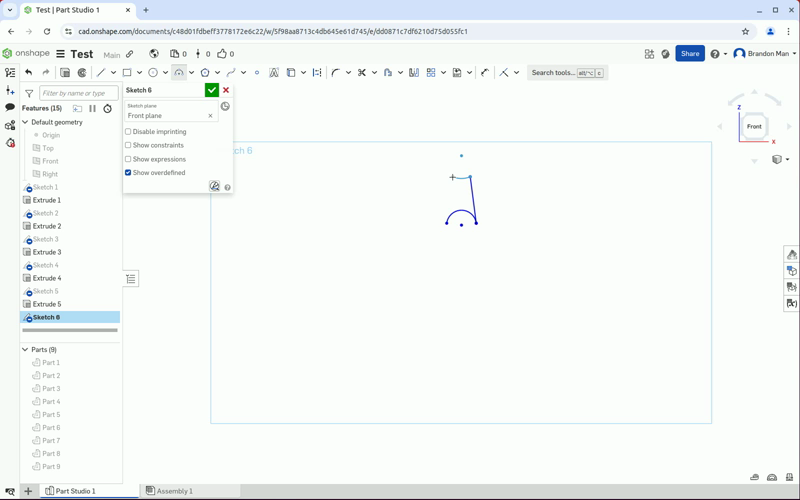
click(452, 176)
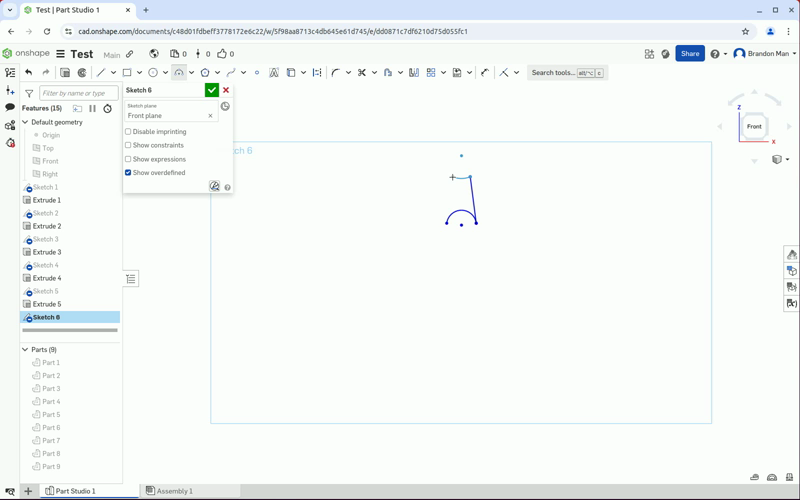
mouse_move(461, 186)
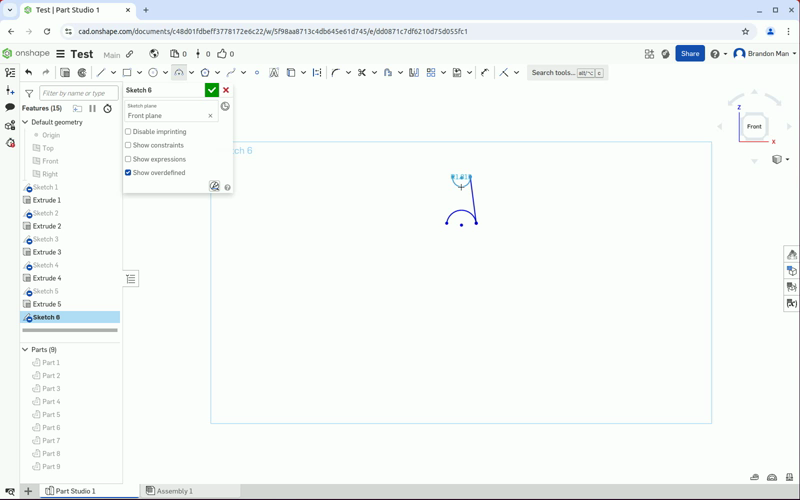
click(461, 186)
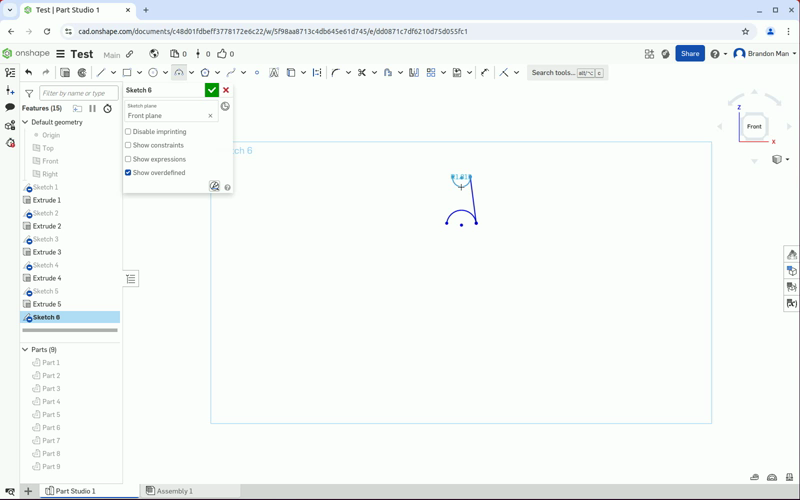
key_up(shift)
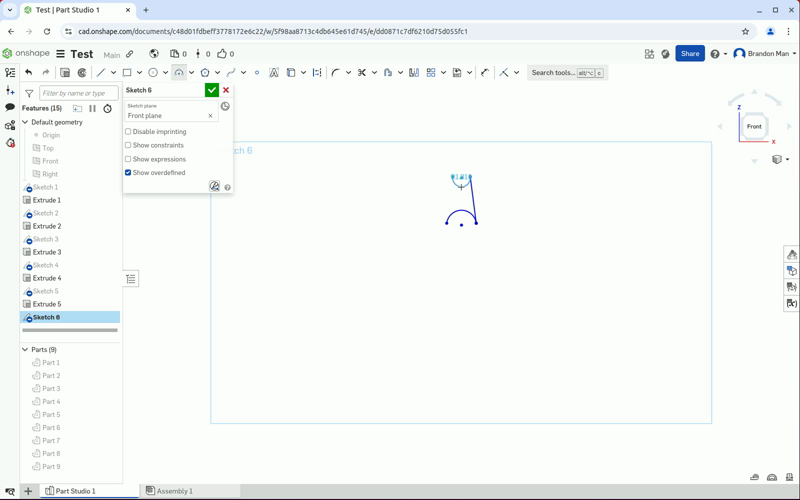
key(esc)
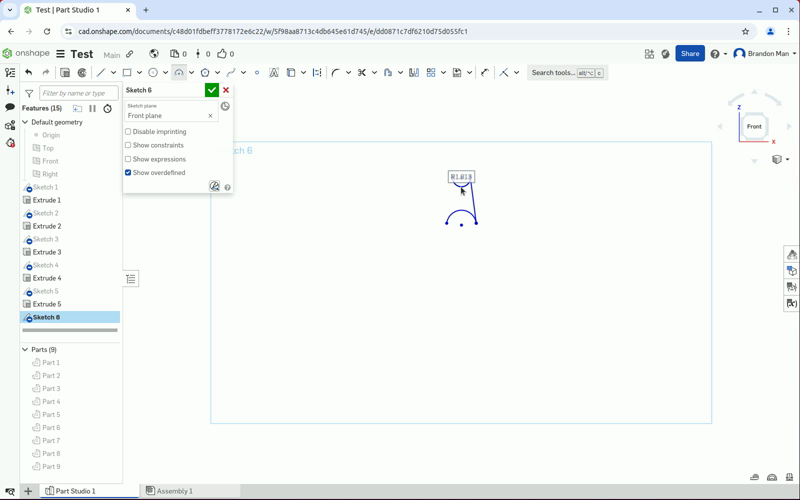
key(l)
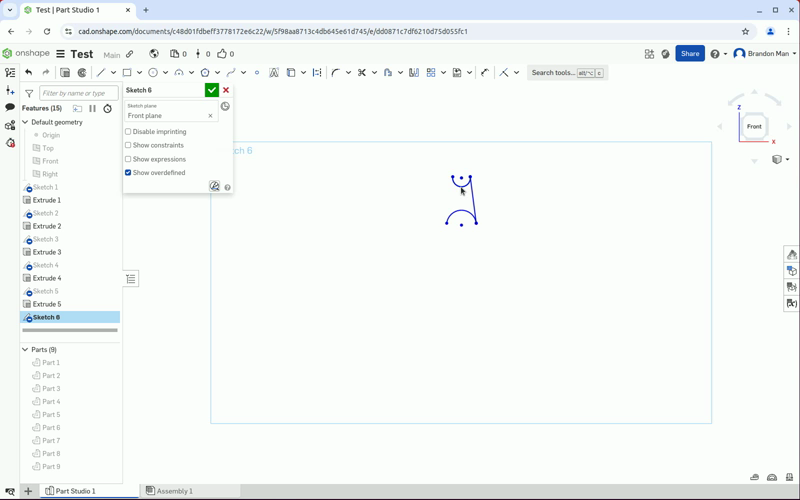
mouse_move(452, 176)
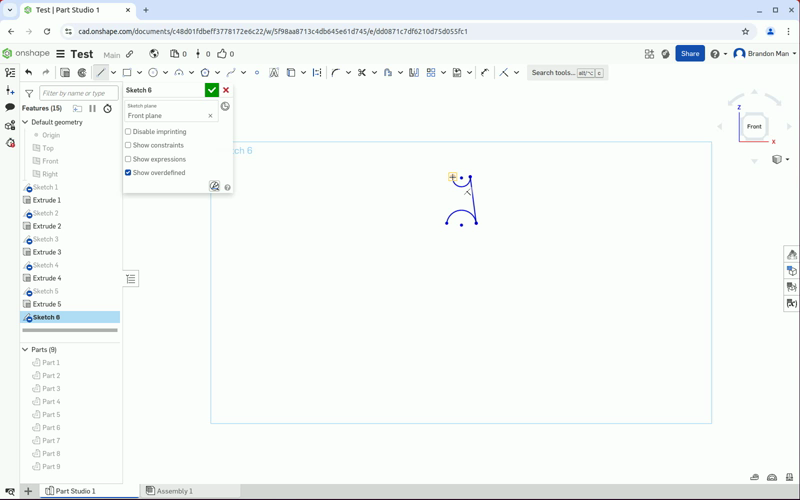
click(452, 176)
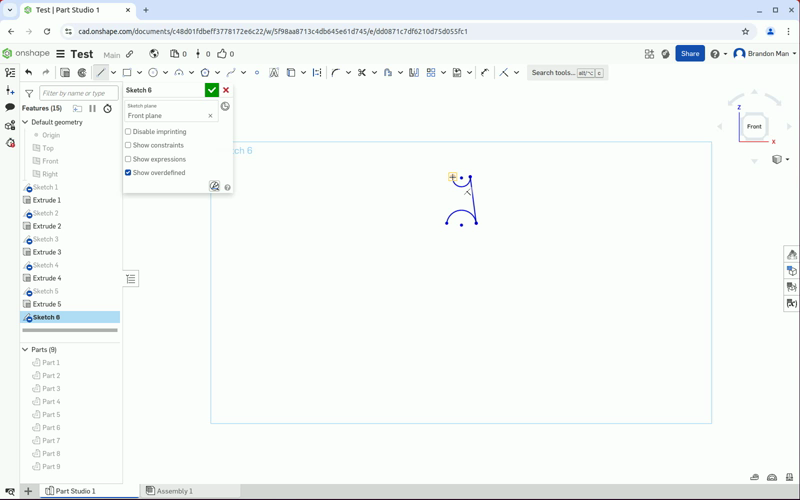
mouse_move(482, 176)
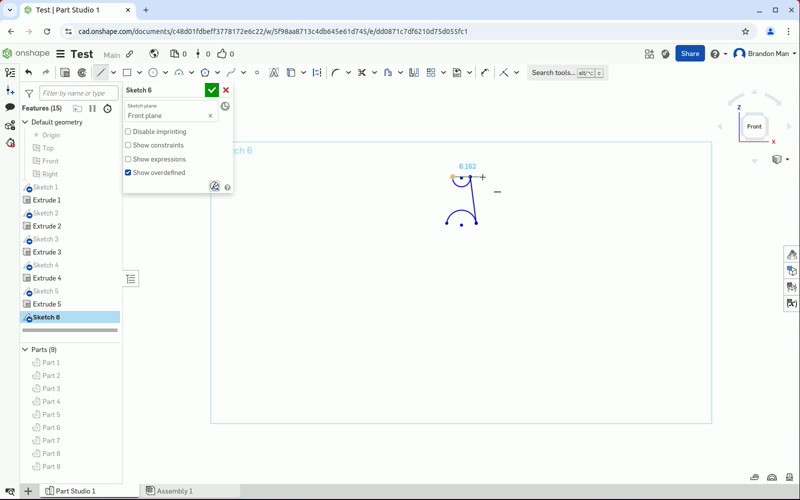
key_down(shift)
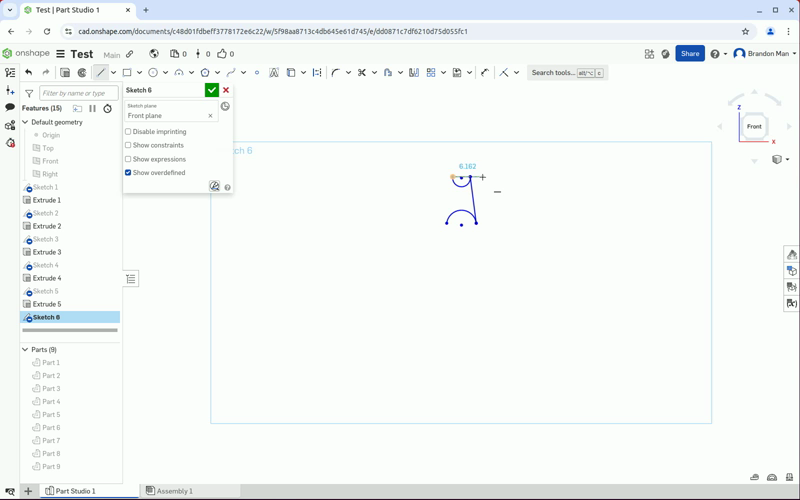
mouse_move(446, 223)
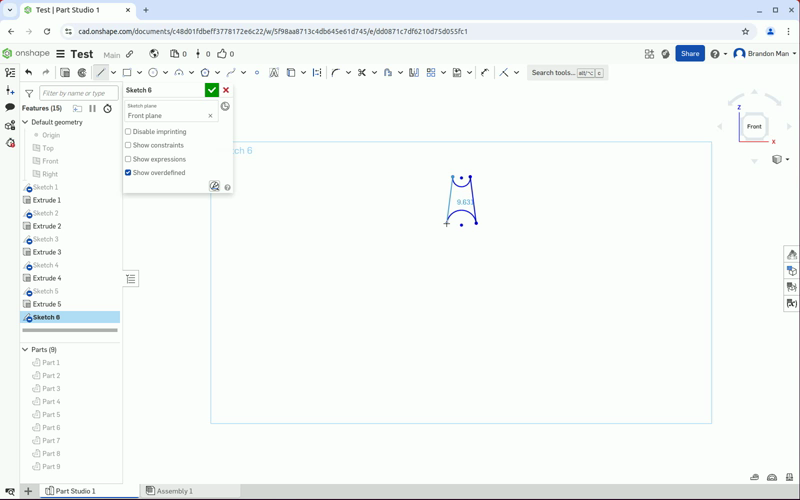
key_up(shift)
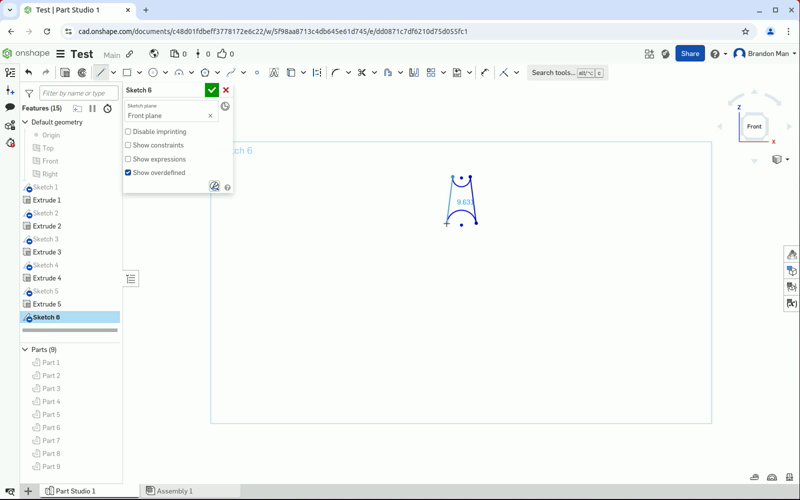
click(446, 223)
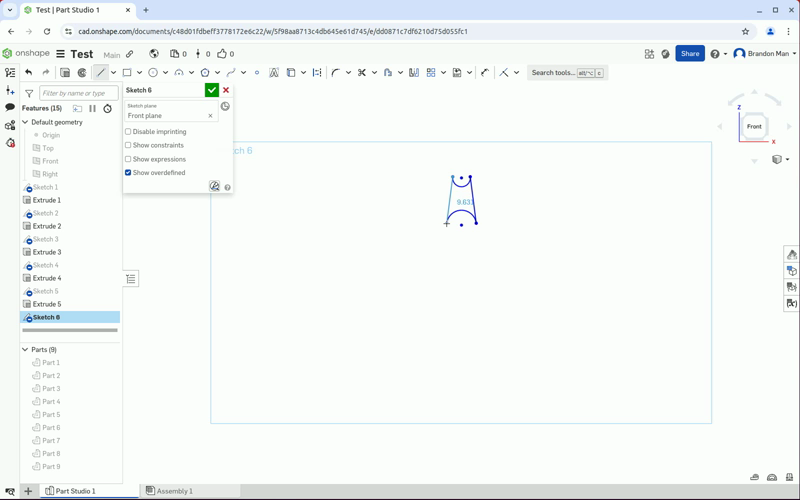
key(esc)
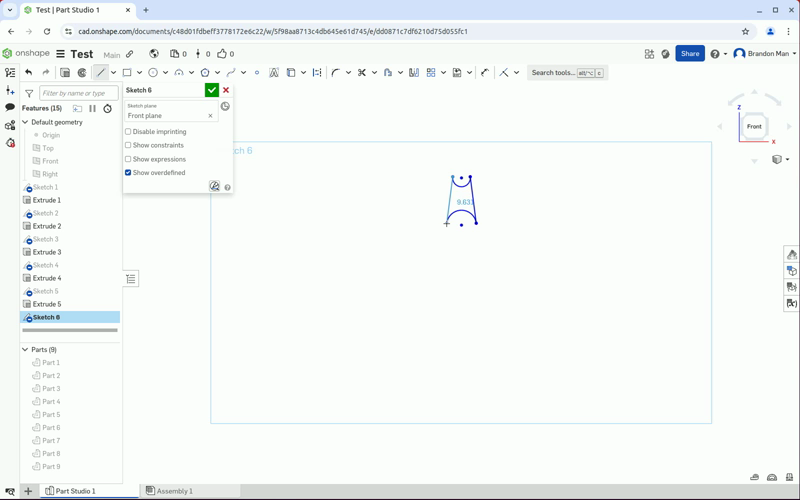
key(c)
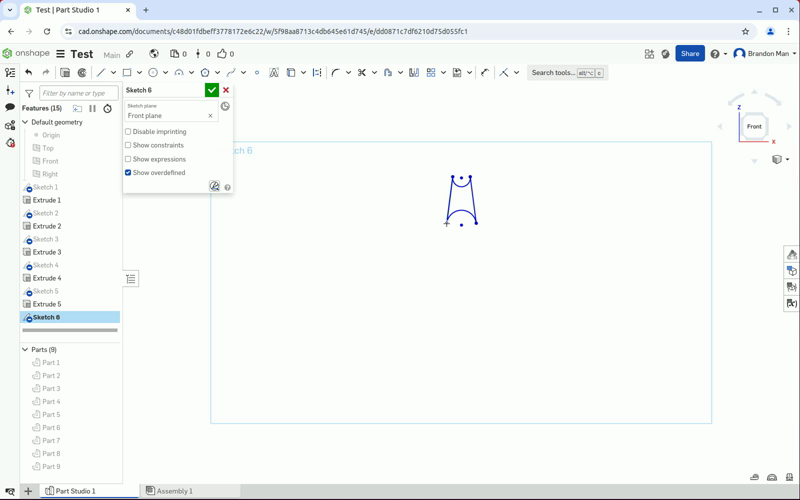
key_down(shift)
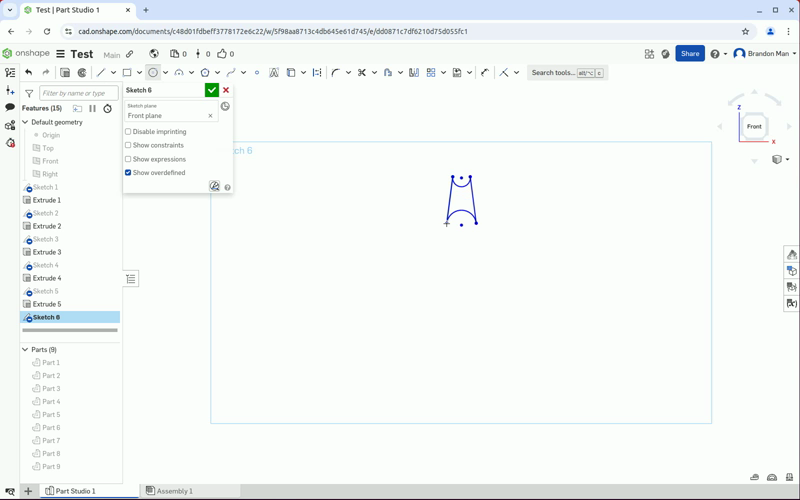
mouse_move(458, 191)
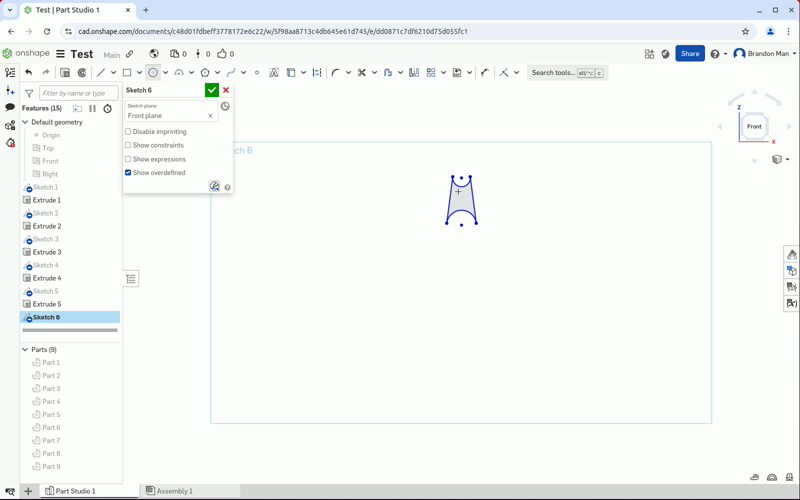
click(458, 191)
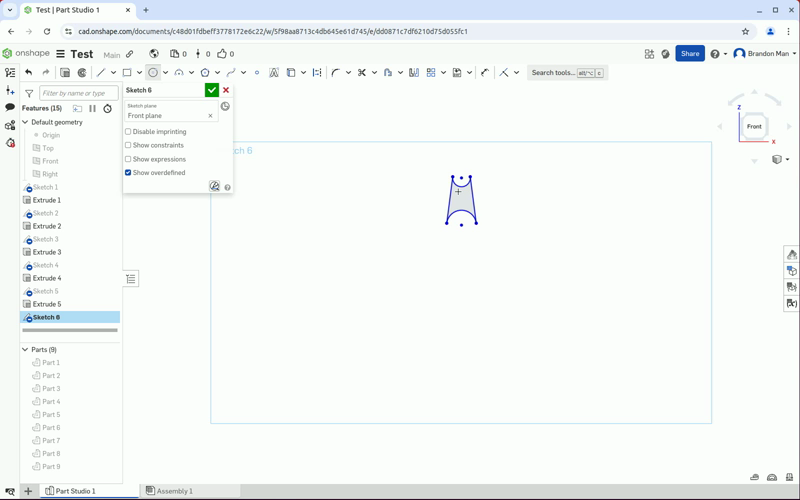
key_up(shift)
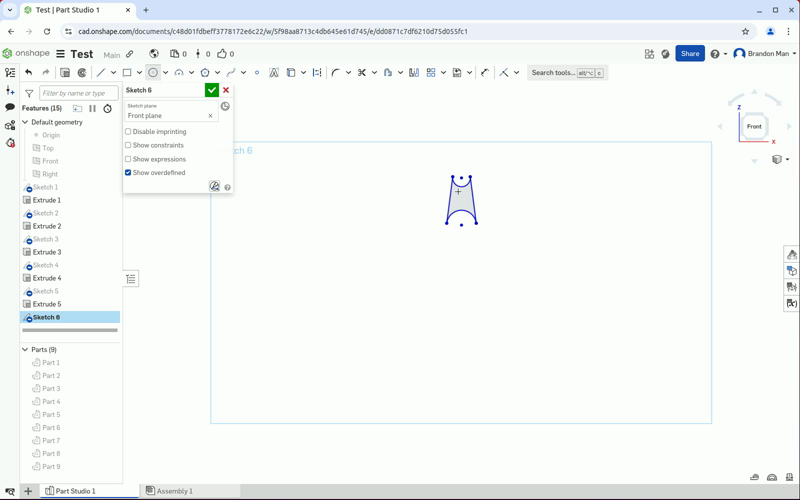
mouse_move(461, 191)
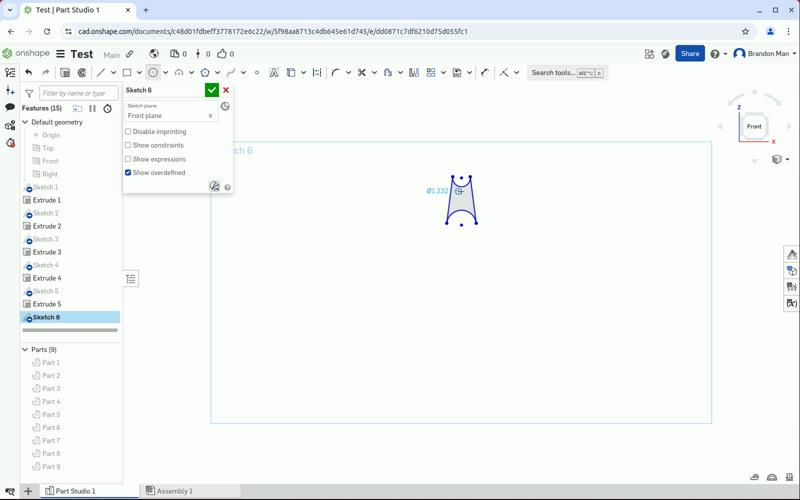
scroll(6)
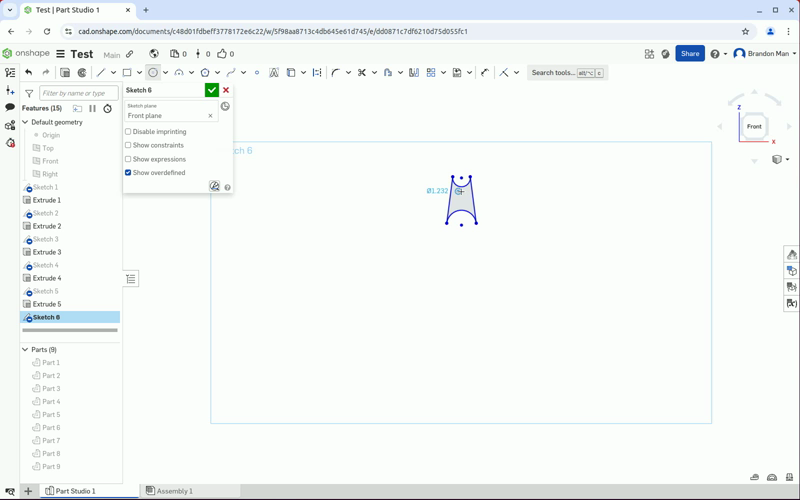
scroll(6)
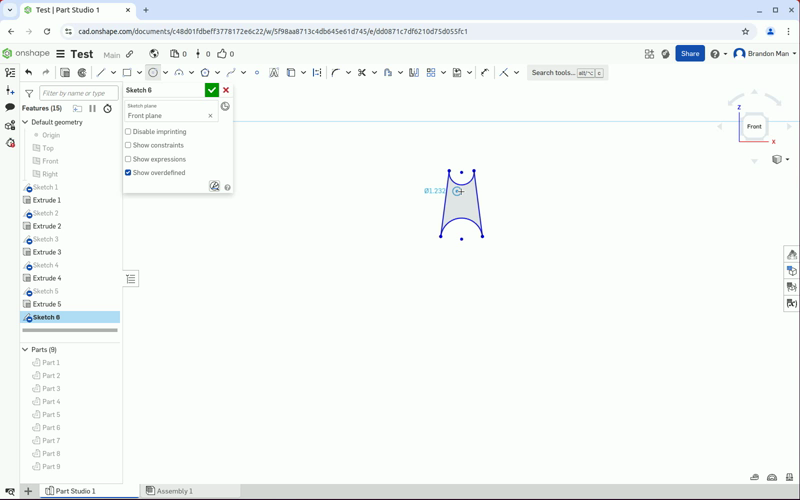
scroll(6)
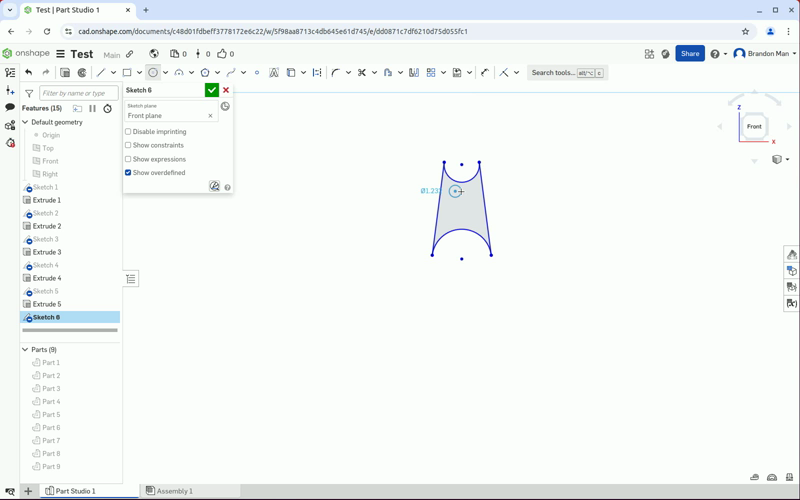
scroll(6)
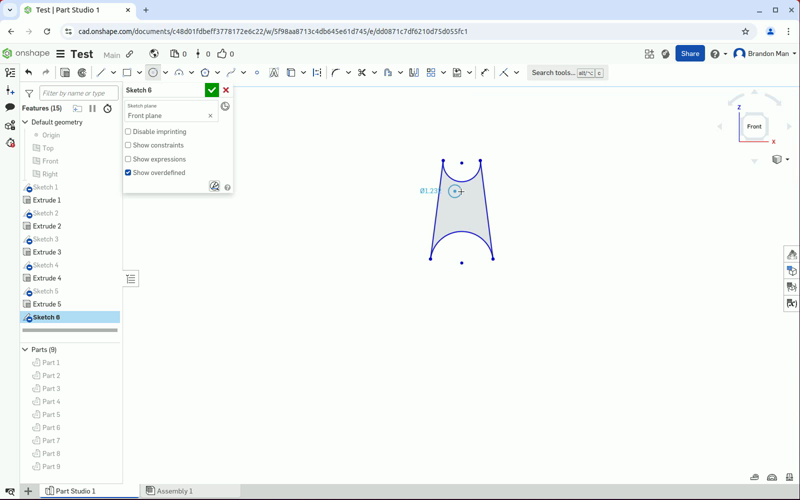
scroll(6)
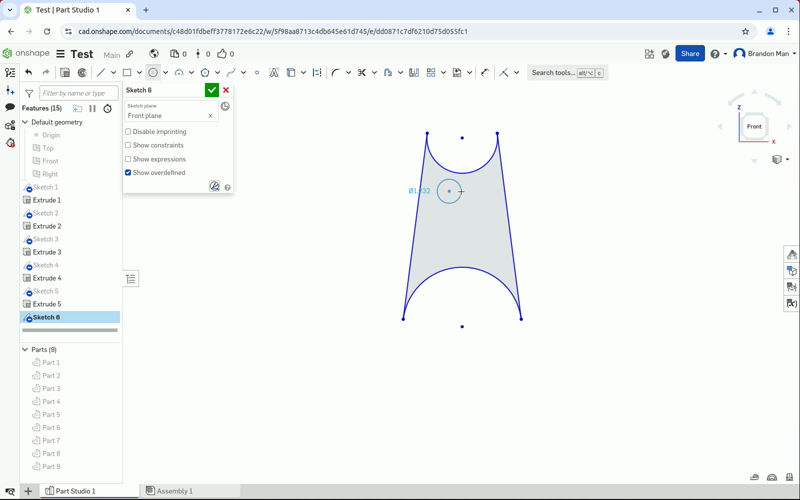
scroll(6)
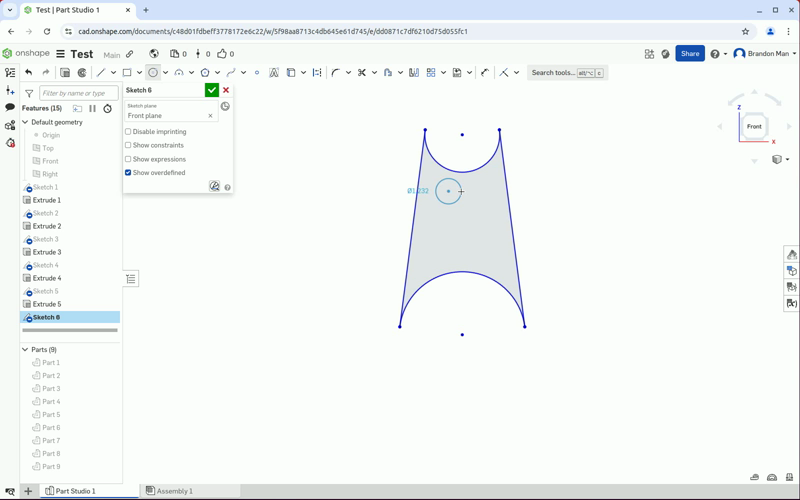
scroll(6)
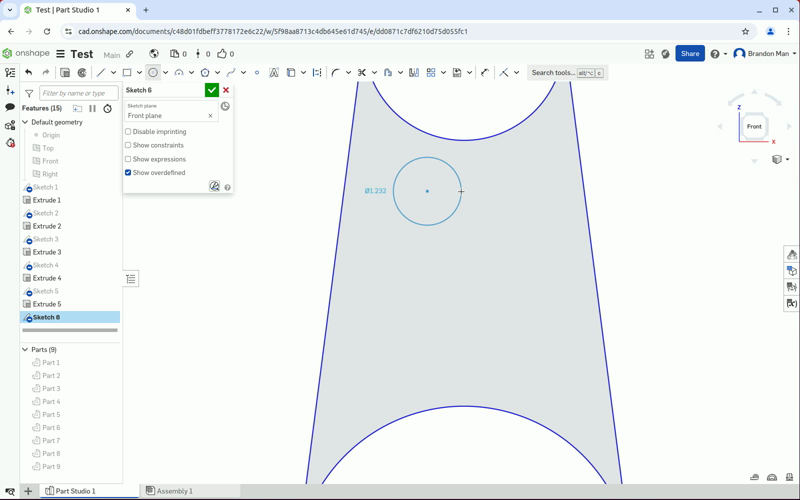
click(461, 191)
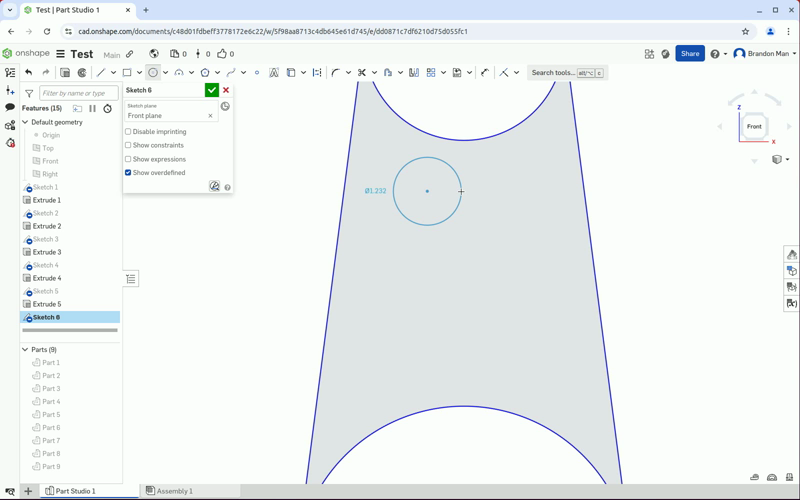
scroll(-6)
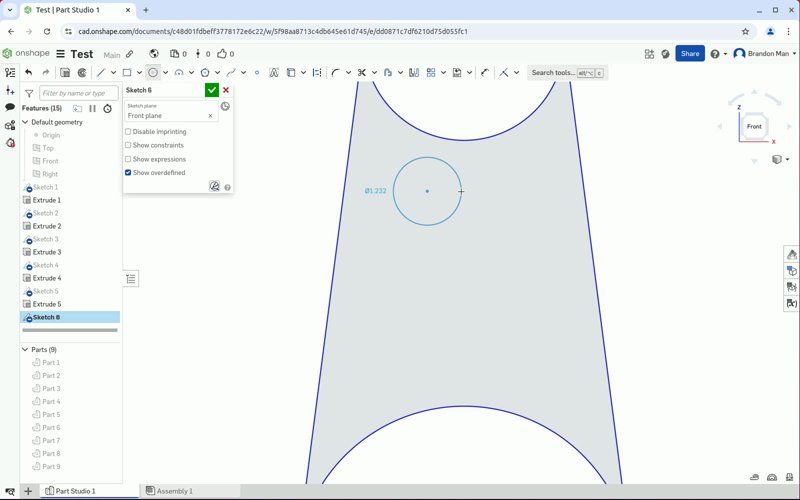
scroll(-6)
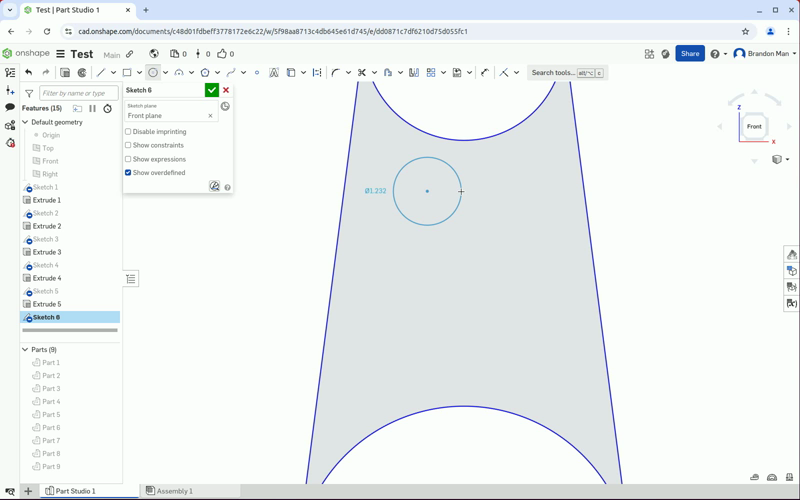
scroll(-6)
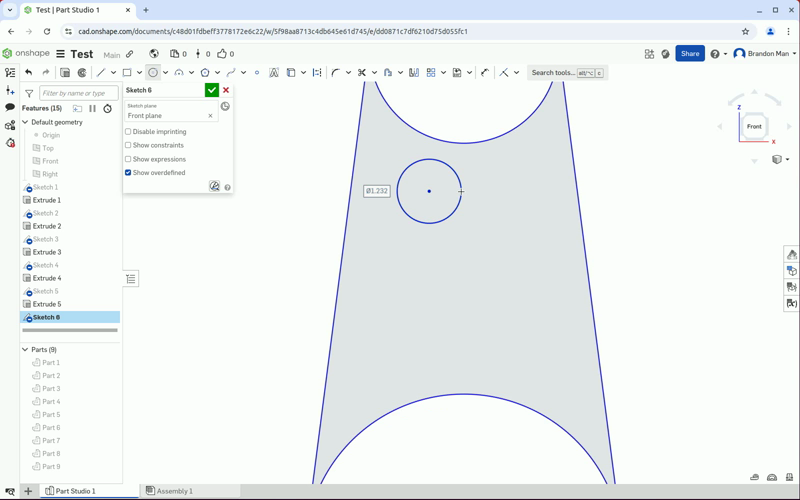
scroll(-6)
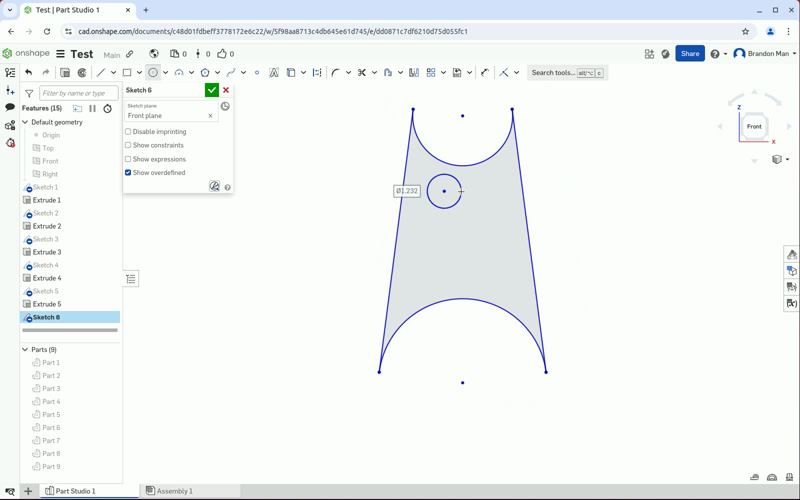
scroll(-6)
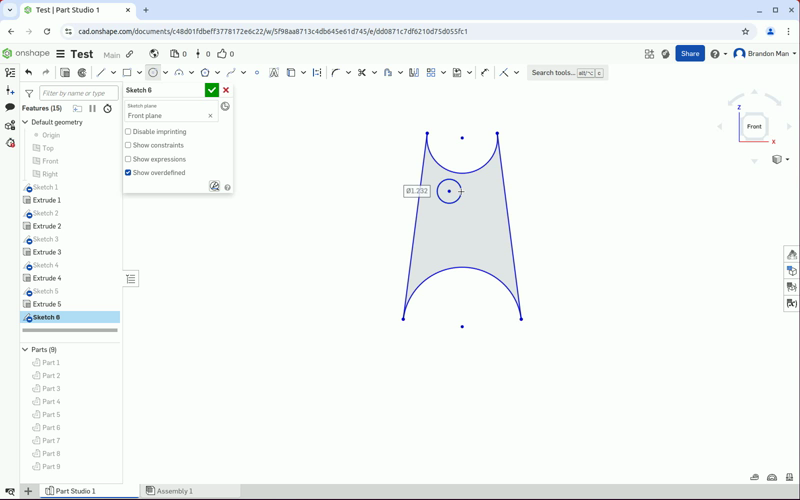
scroll(-6)
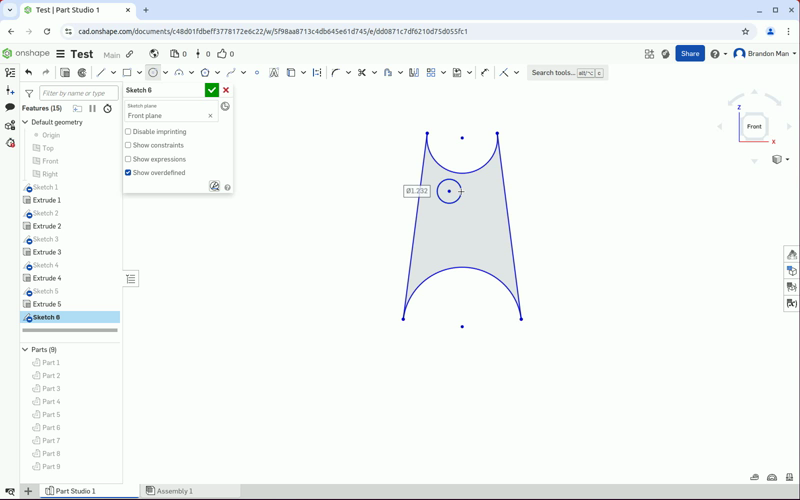
scroll(-6)
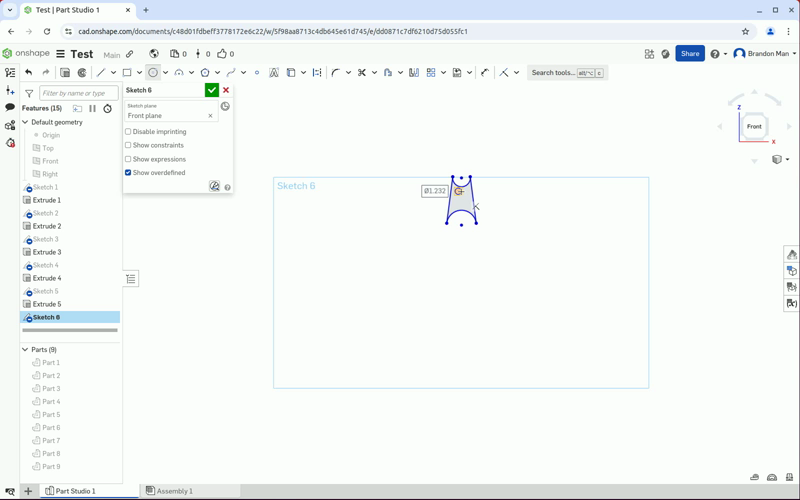
key(esc)
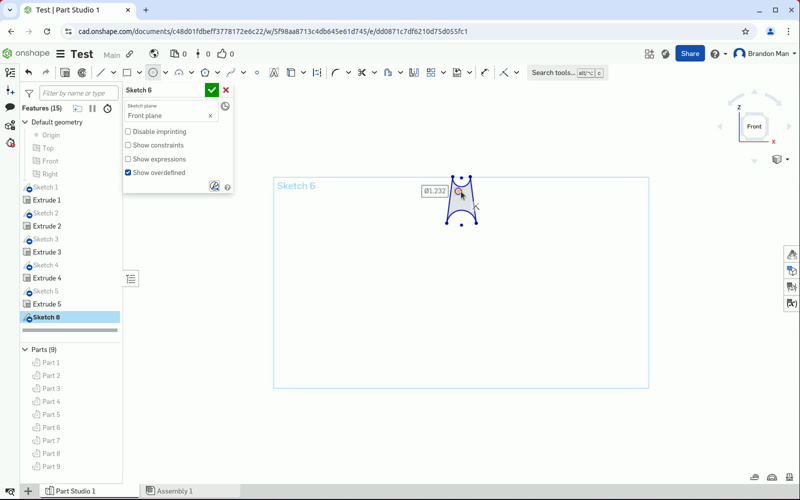
mouse_move(467, 192)
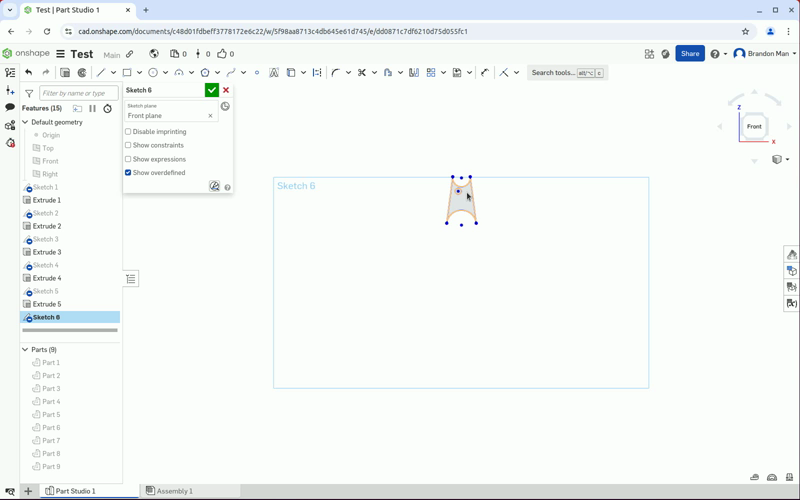
scroll(6)
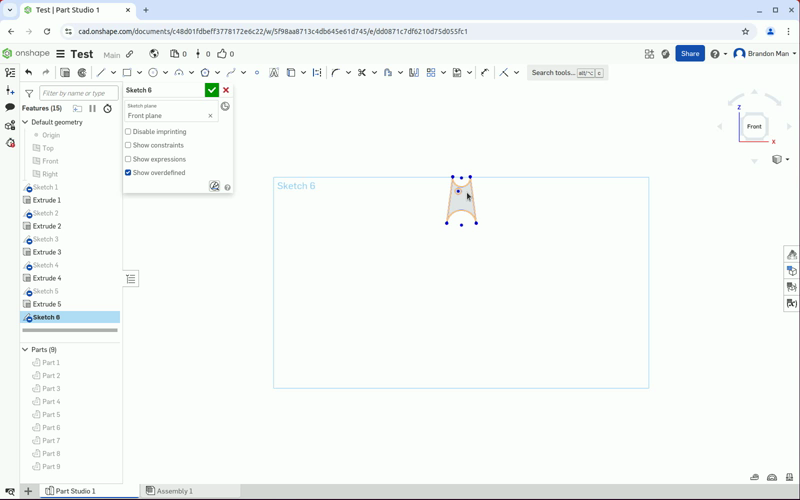
scroll(6)
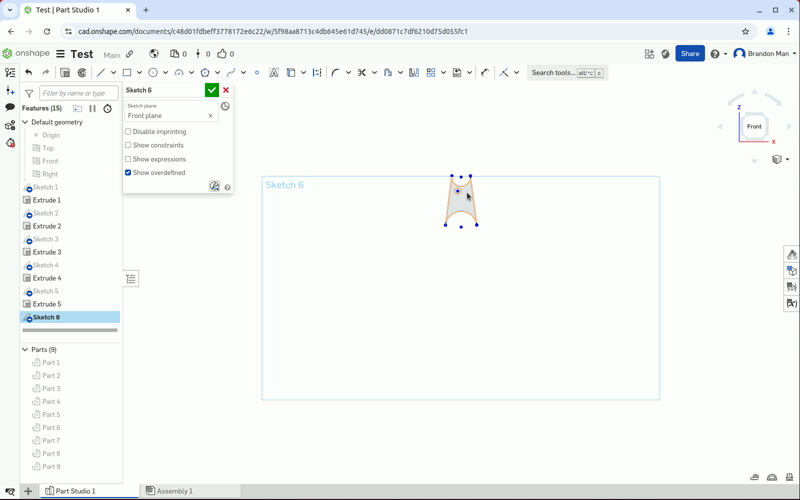
scroll(6)
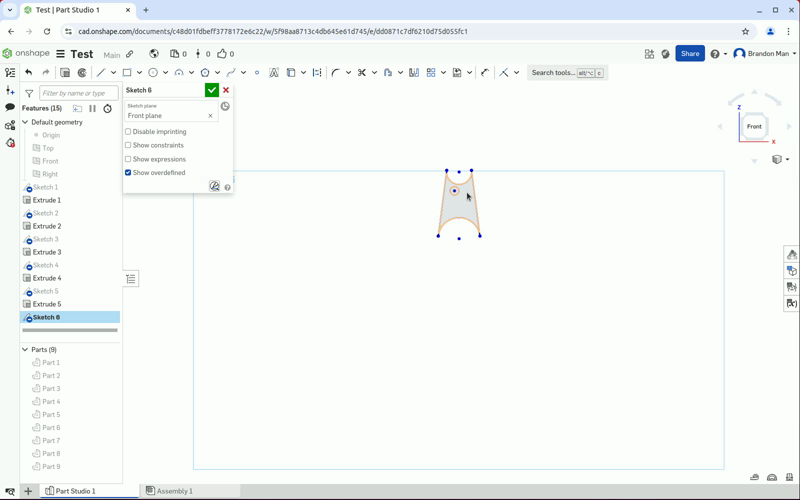
scroll(6)
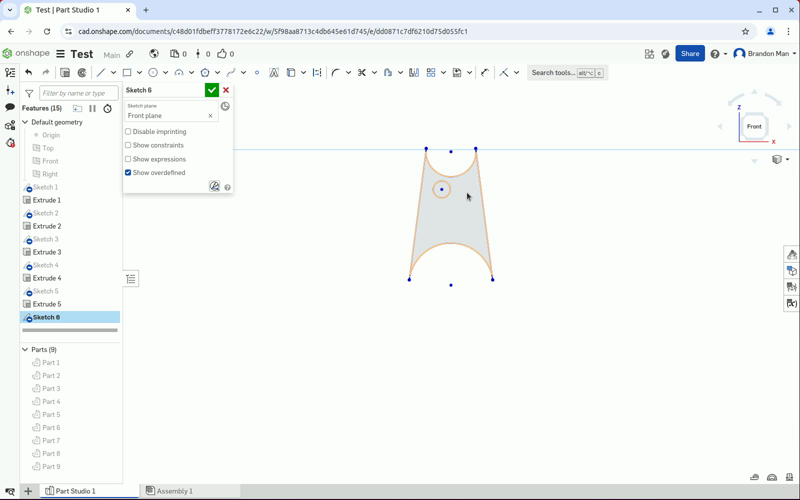
scroll(6)
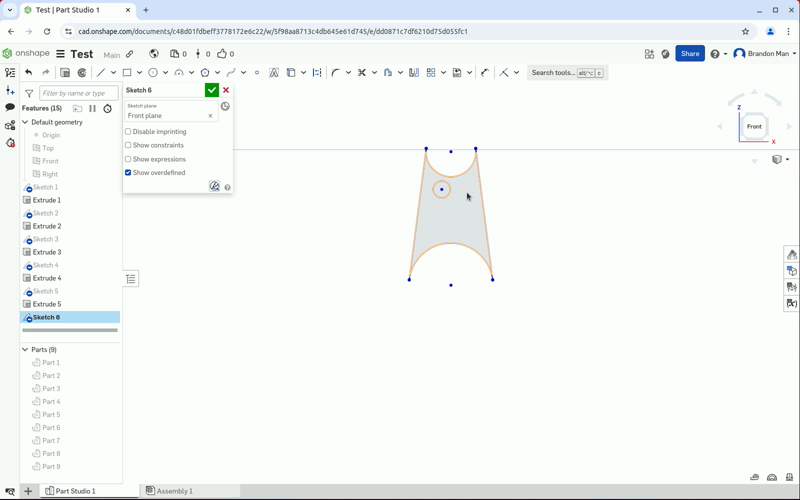
scroll(6)
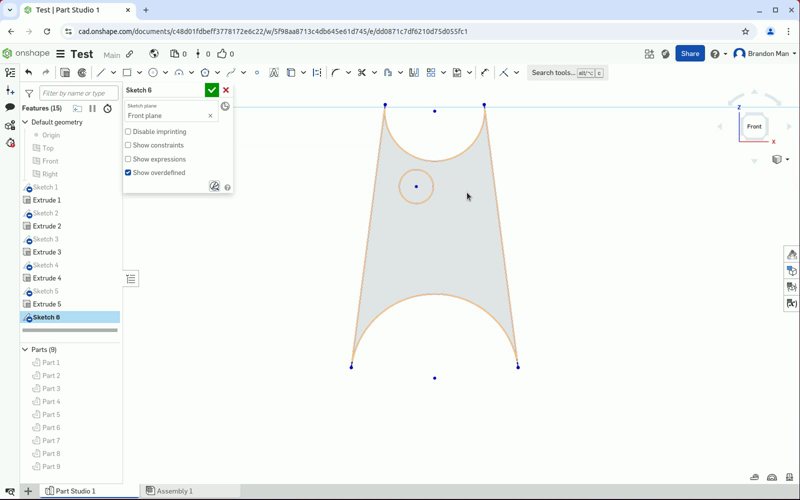
scroll(6)
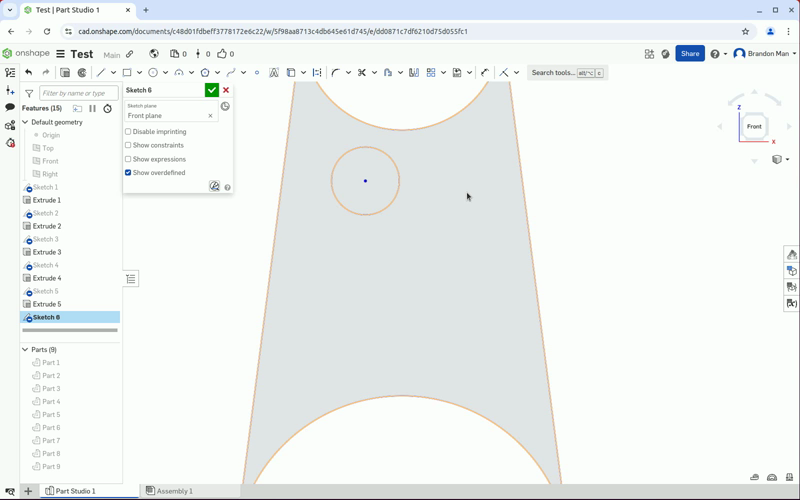
click(467, 192)
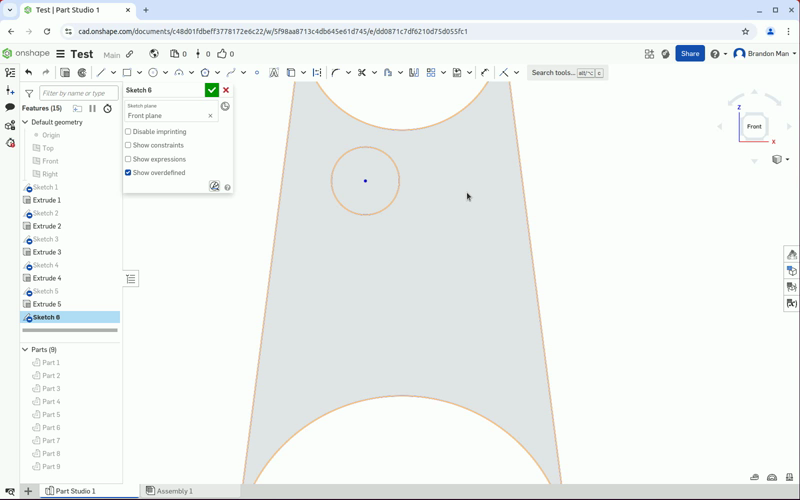
scroll(-6)
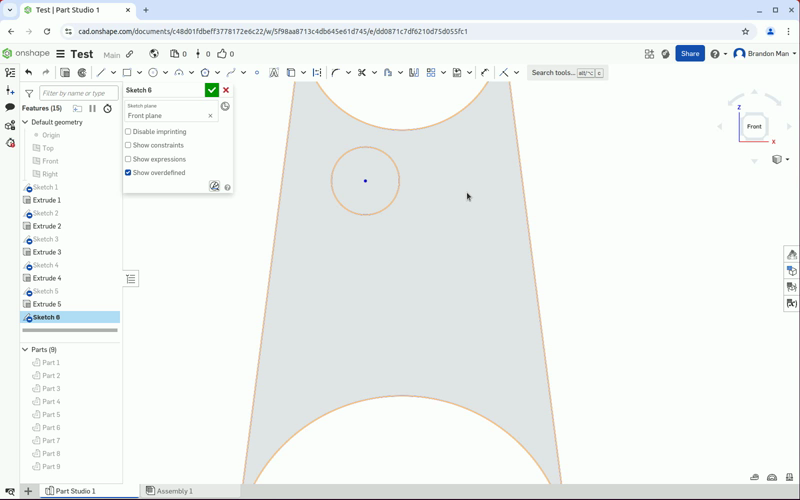
scroll(-6)
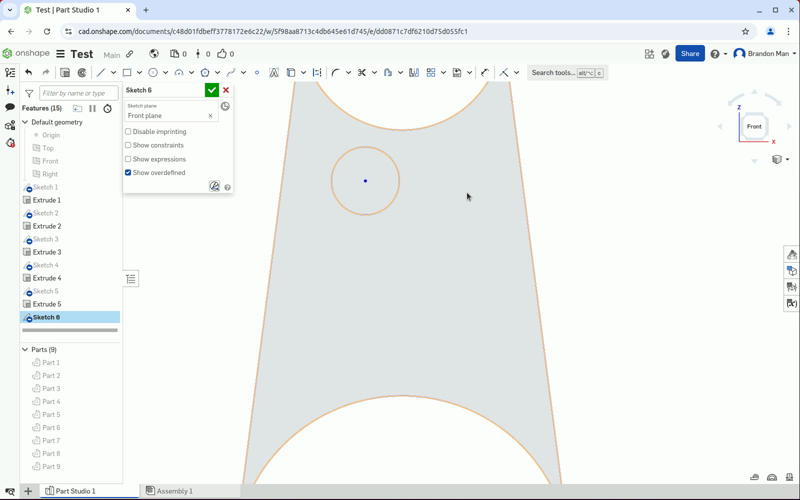
scroll(-6)
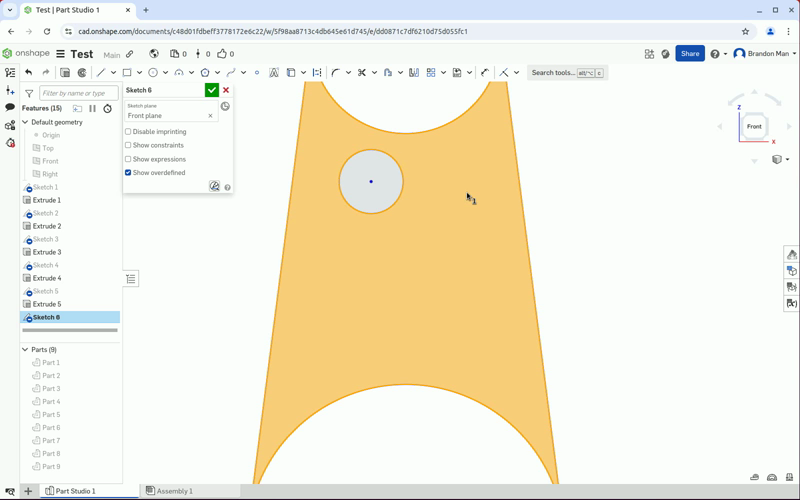
scroll(-6)
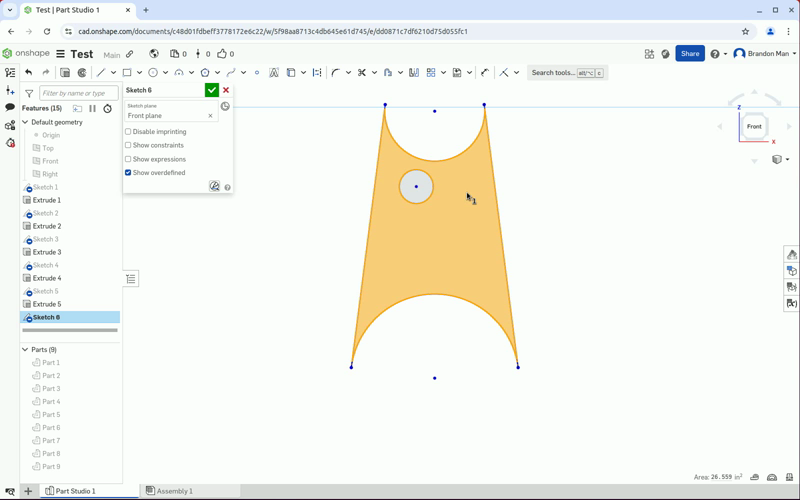
scroll(-6)
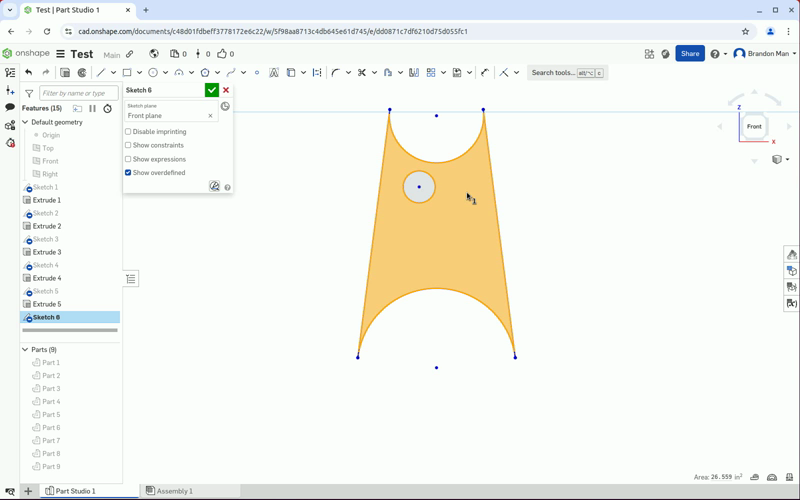
scroll(-6)
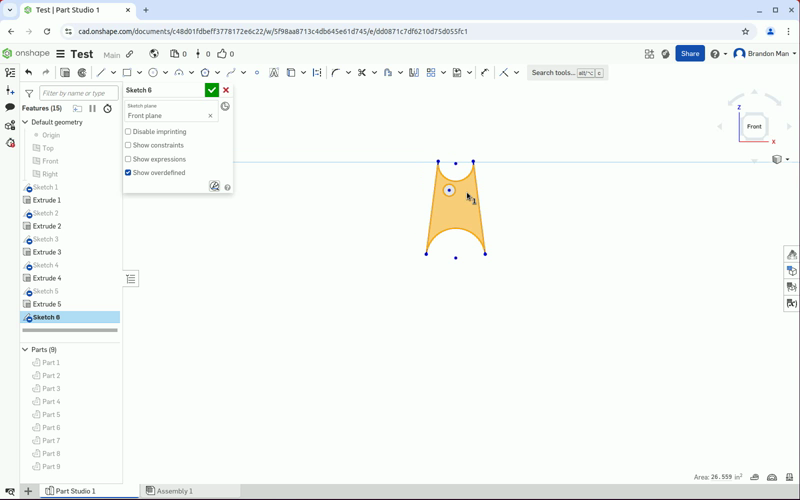
scroll(-6)
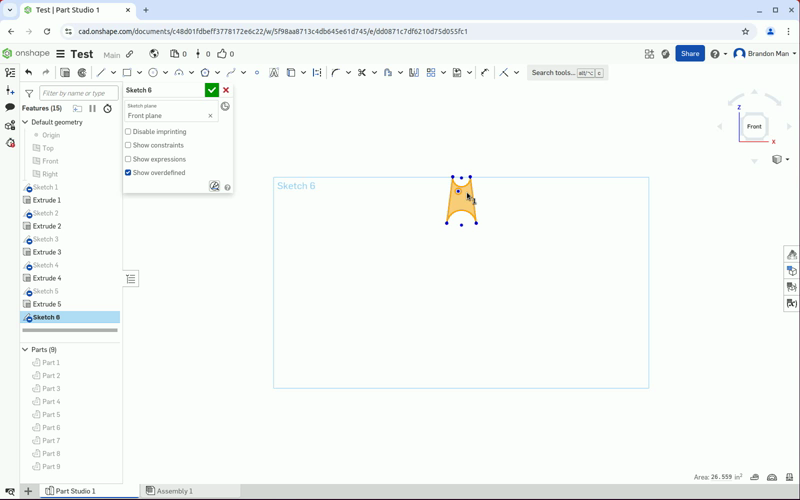
mouse_move(73, 352)
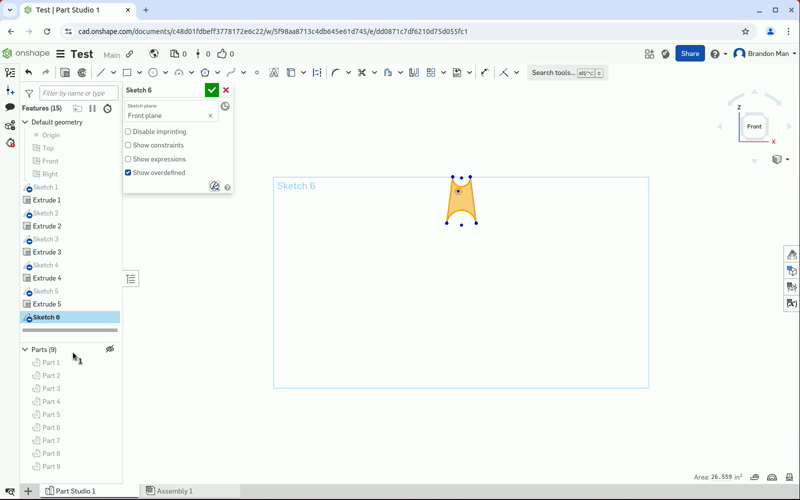
key(shift+y)
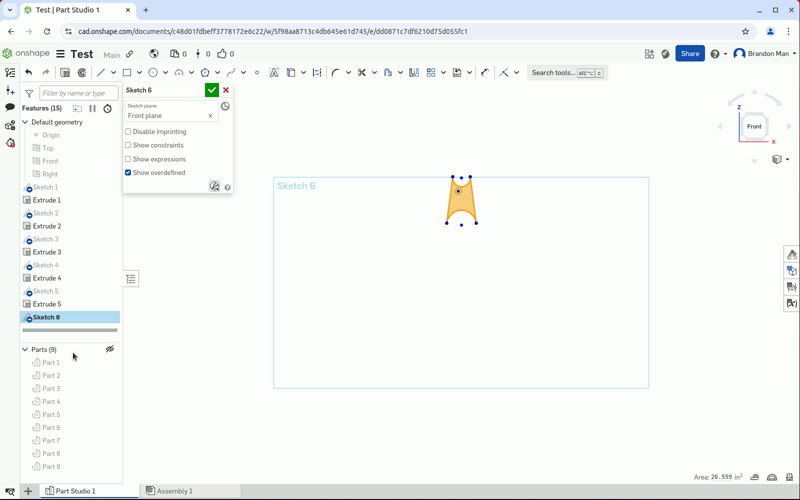
key(shift+e)
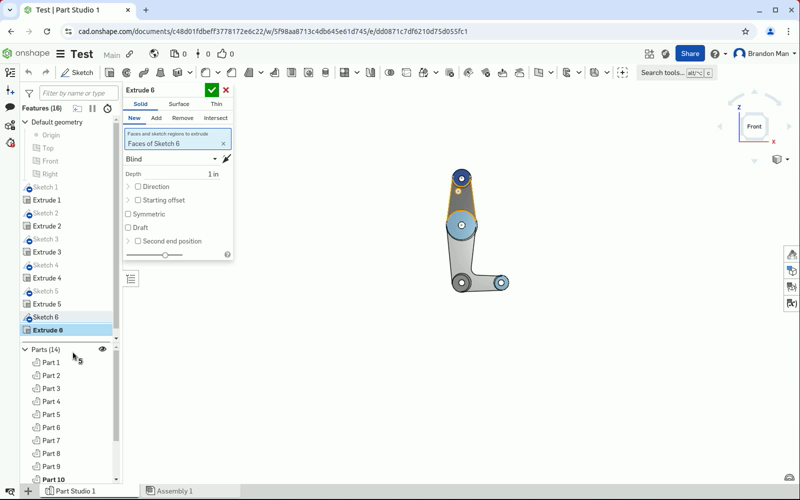
mouse_move(143, 106)
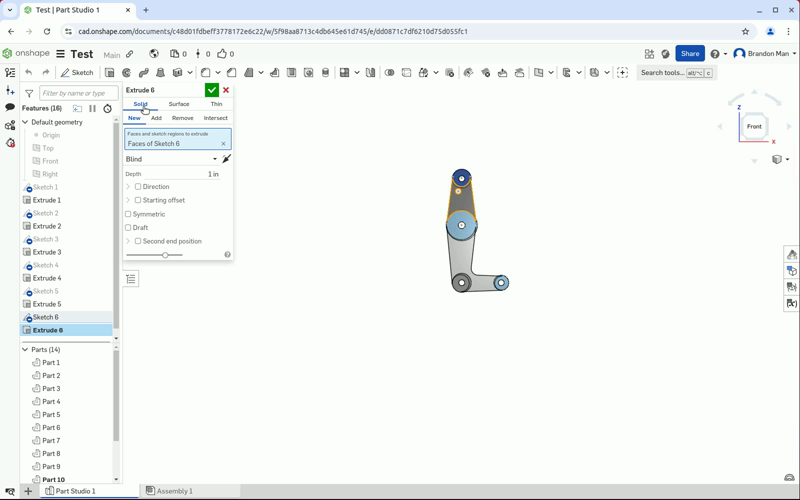
click(143, 106)
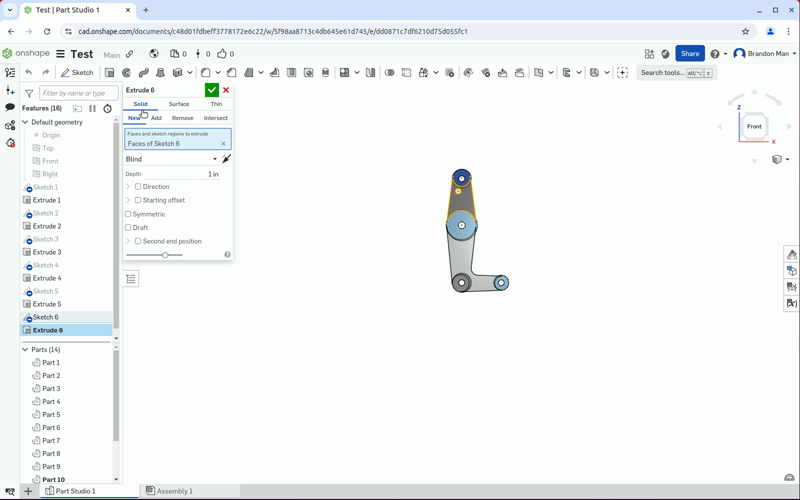
mouse_move(137, 120)
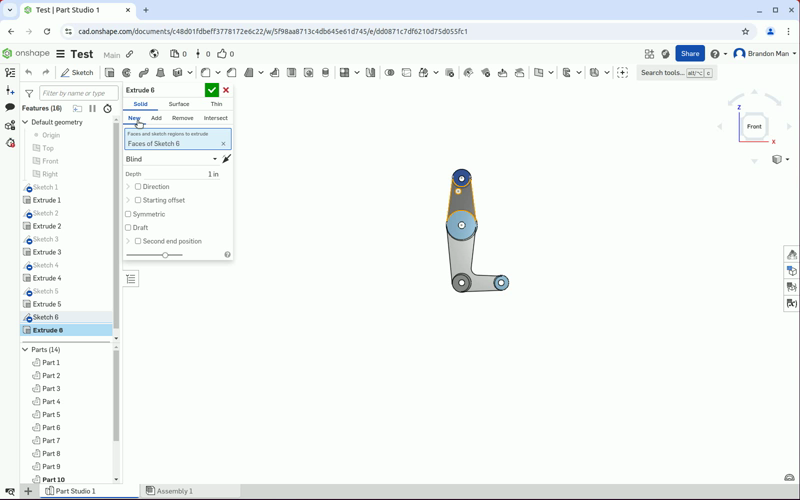
click(137, 120)
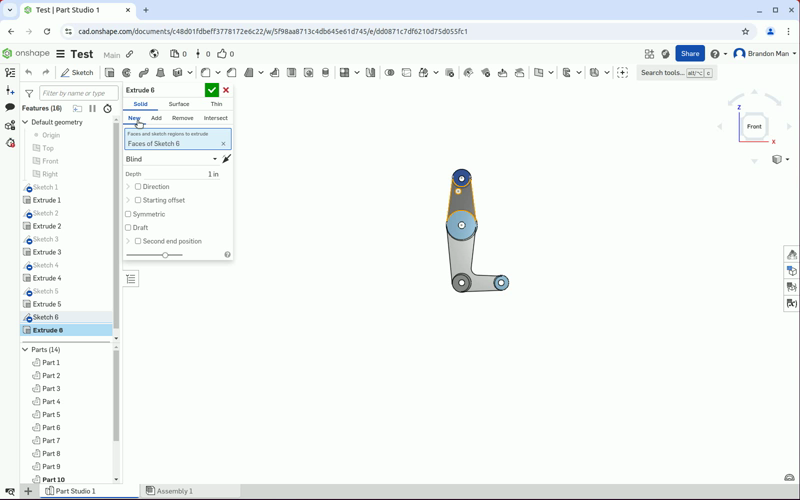
key(tab, 4)
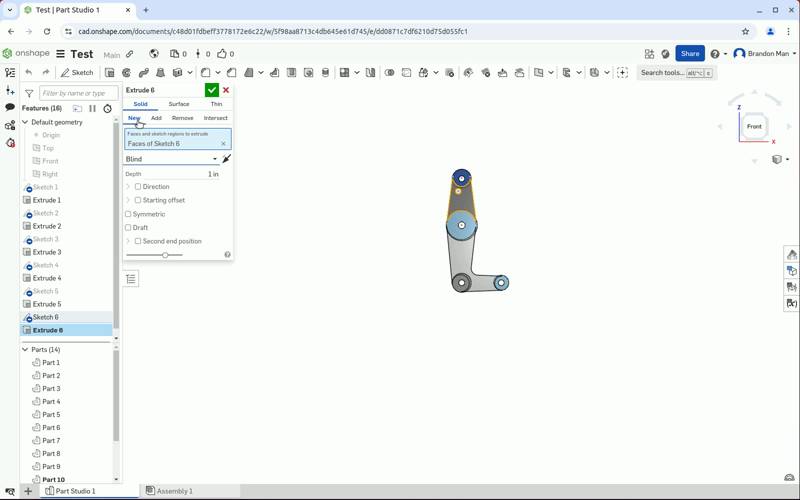
text(0.481)
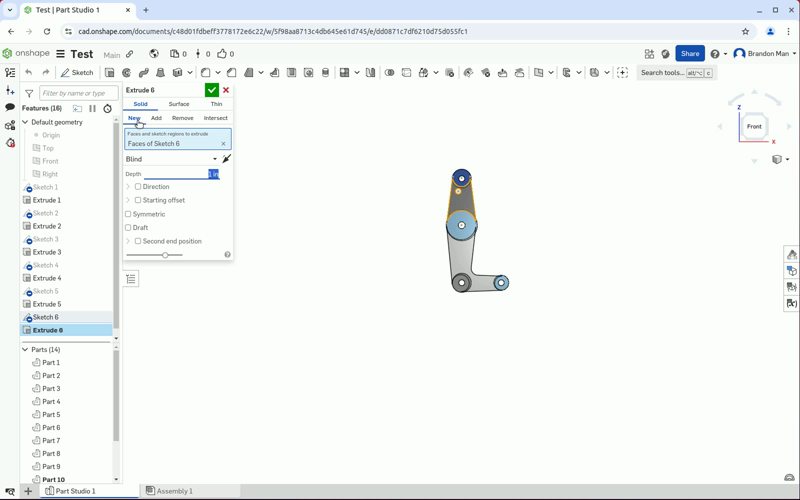
key(enter)
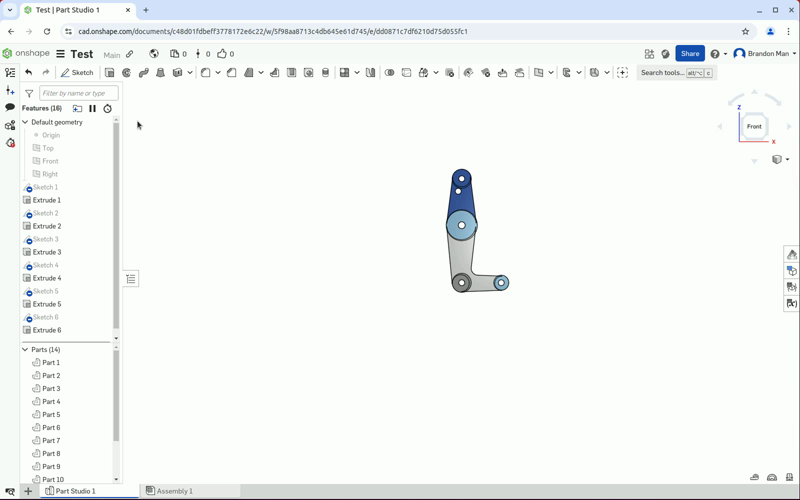
key(shift+h)
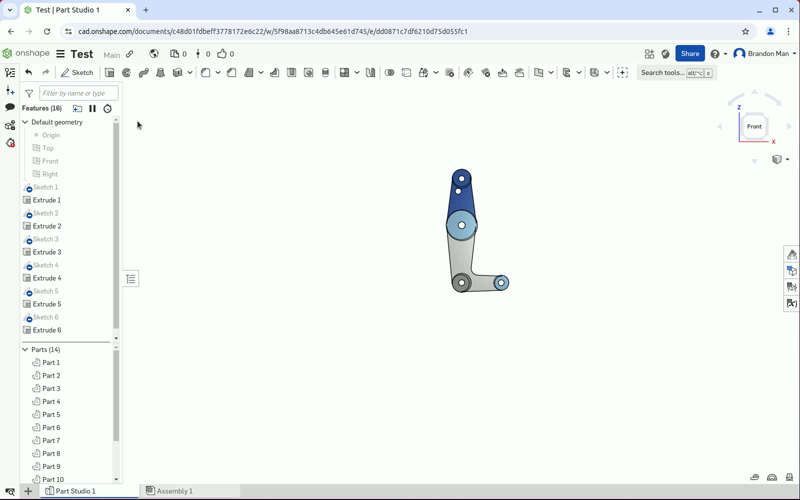
key(shift+h)
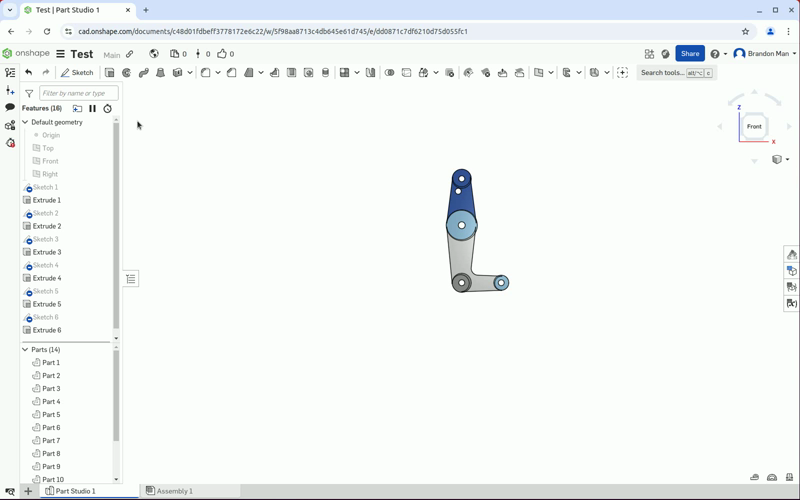
key(shift+7)
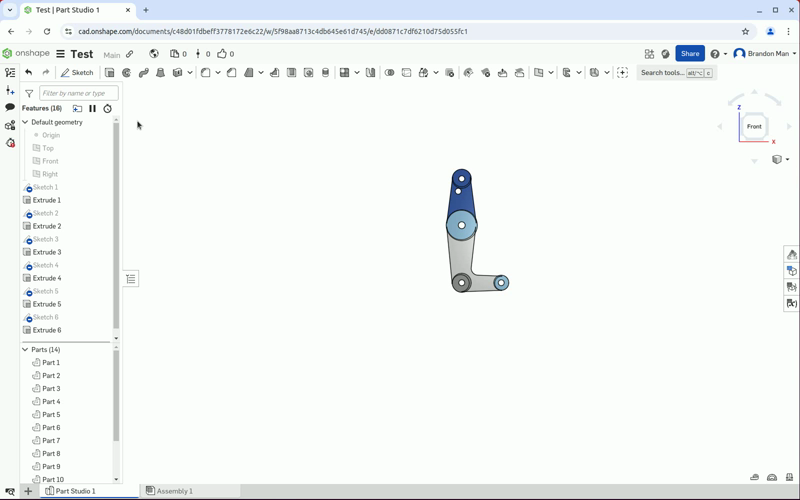
key(left, 2)
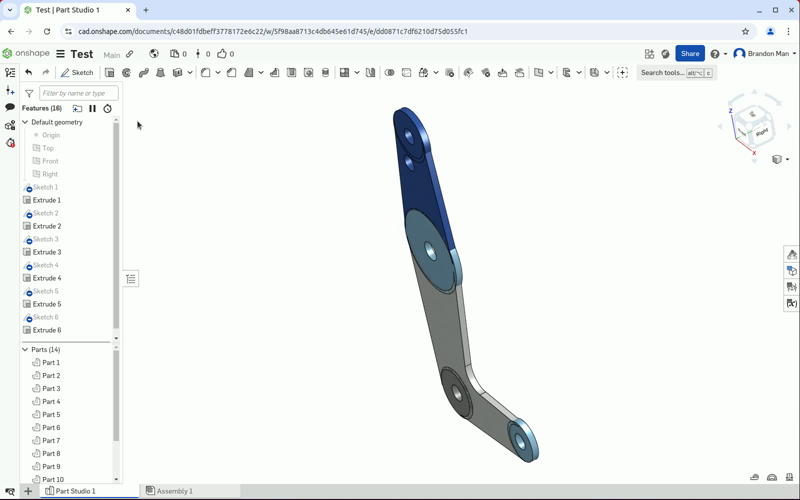
key(down, 2)
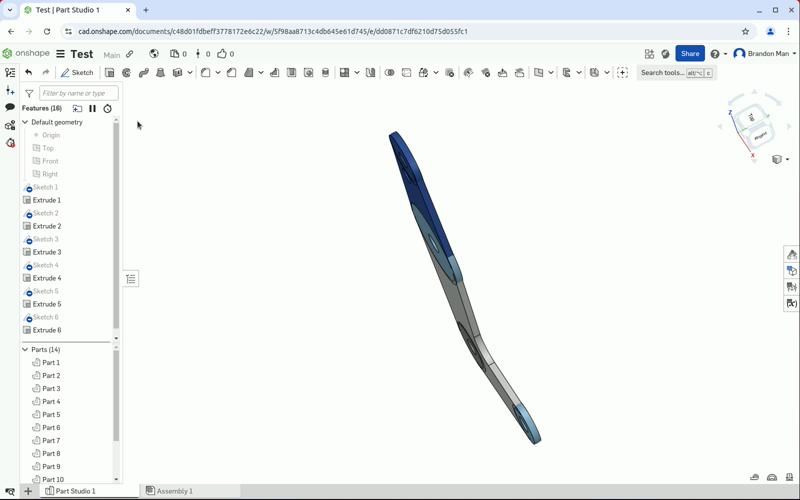
key(up, 2)
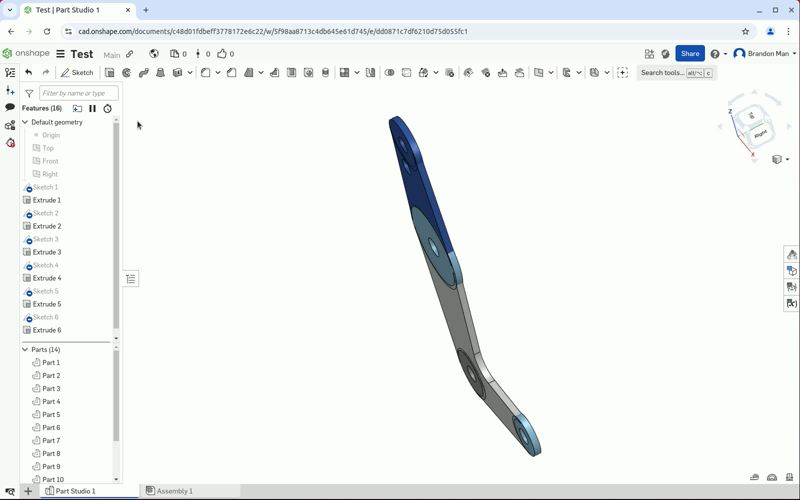
key(right, 2)
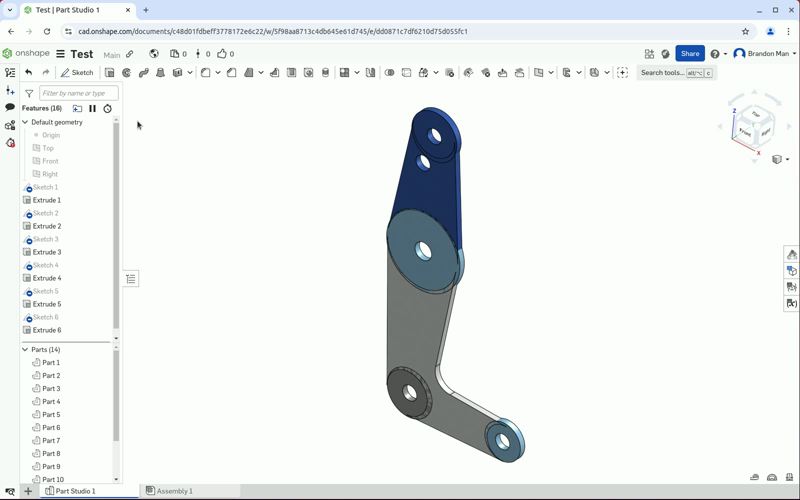
mouse_move(69, 189)
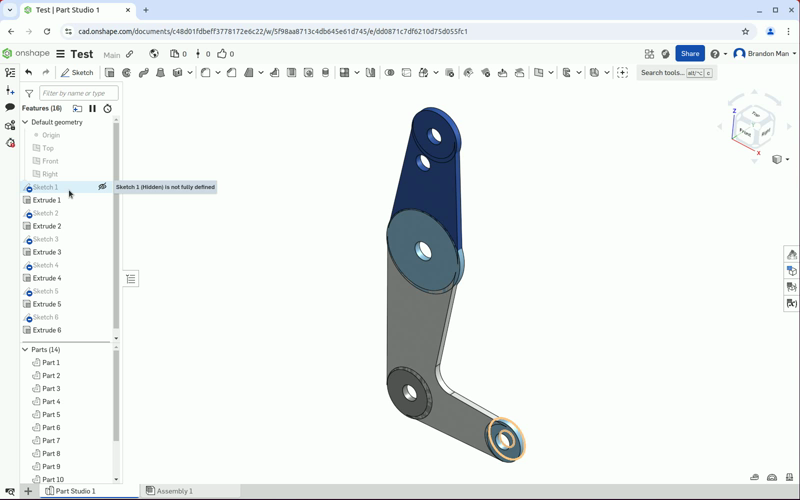
click(69, 189)